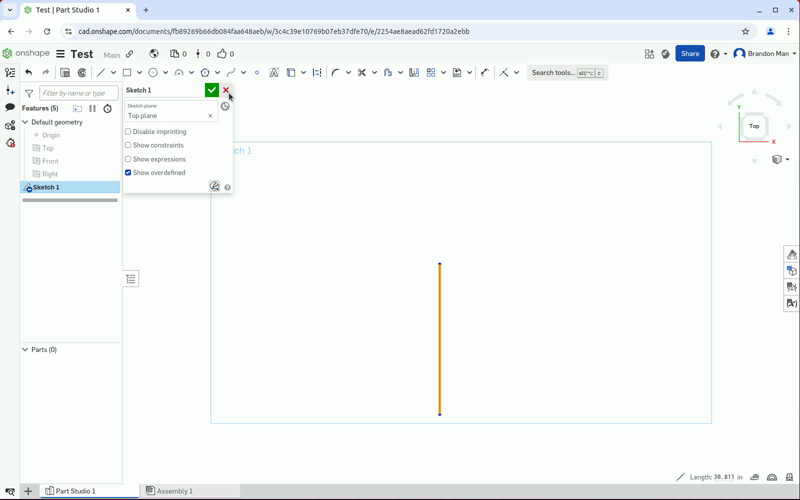
key(shift+h)
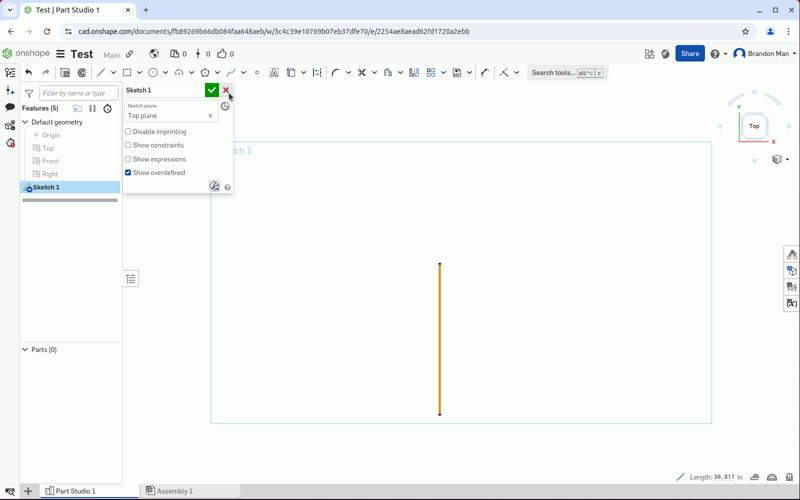
key(shift+s)
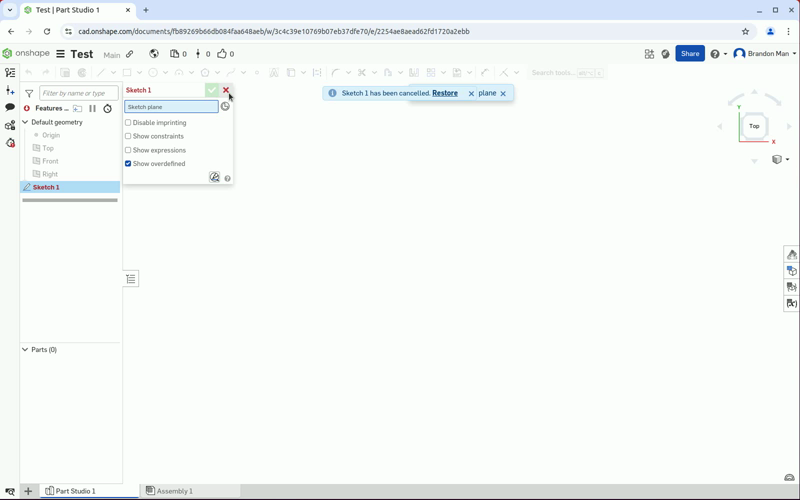
mouse_move(73, 150)
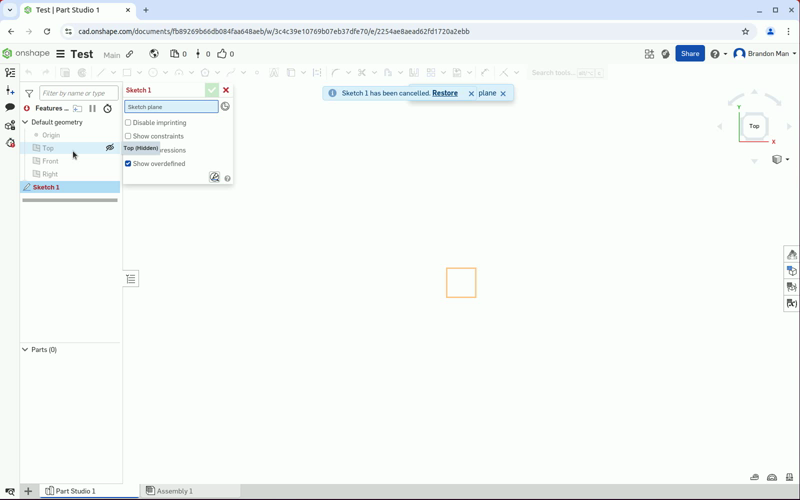
click(73, 150)
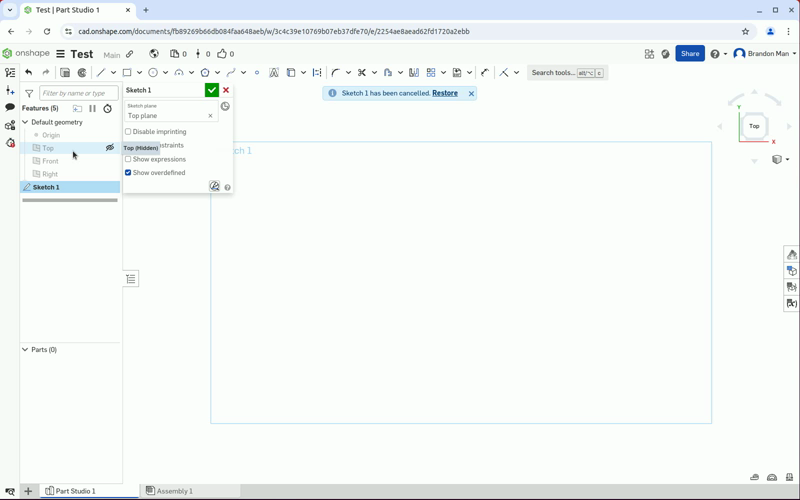
mouse_move(73, 352)
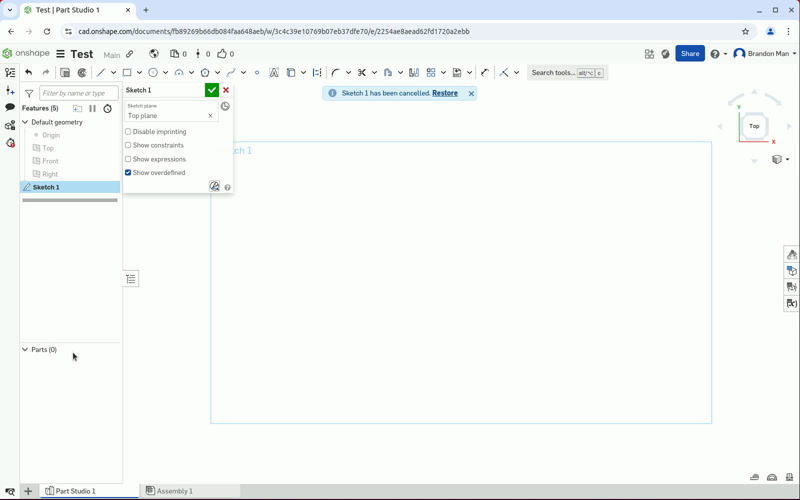
key(y)
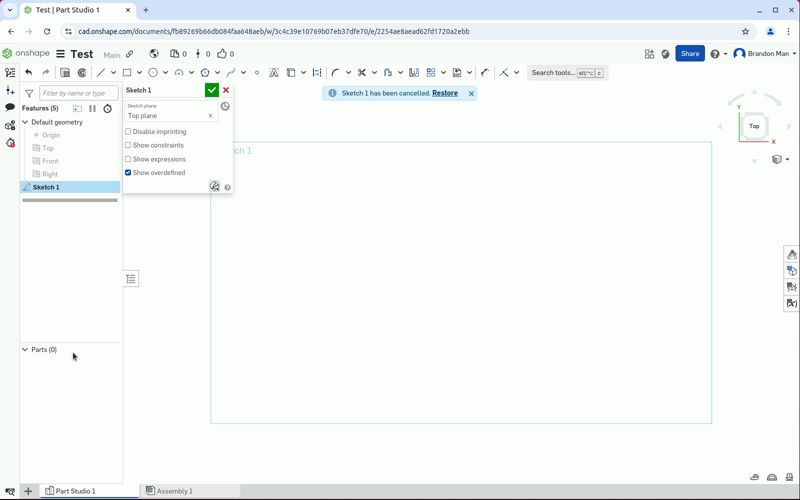
key(l)
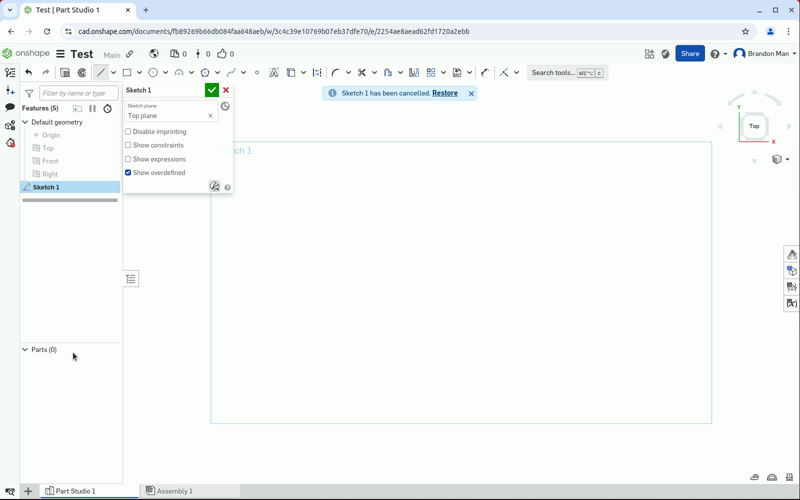
key_down(shift)
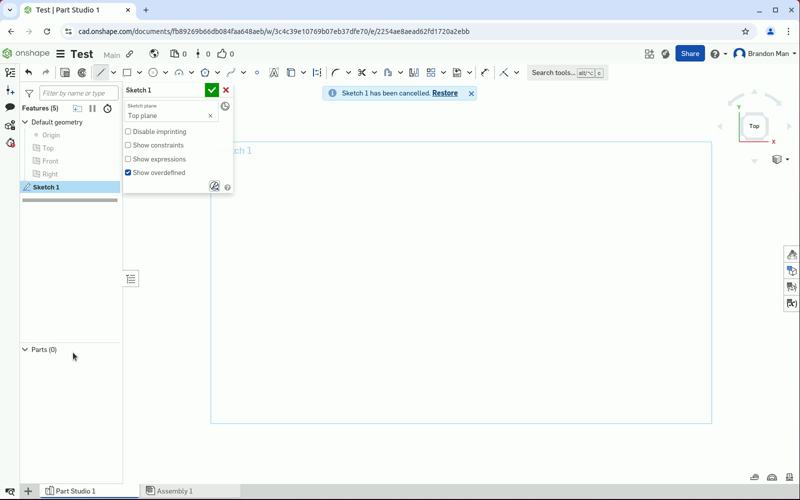
mouse_move(348, 285)
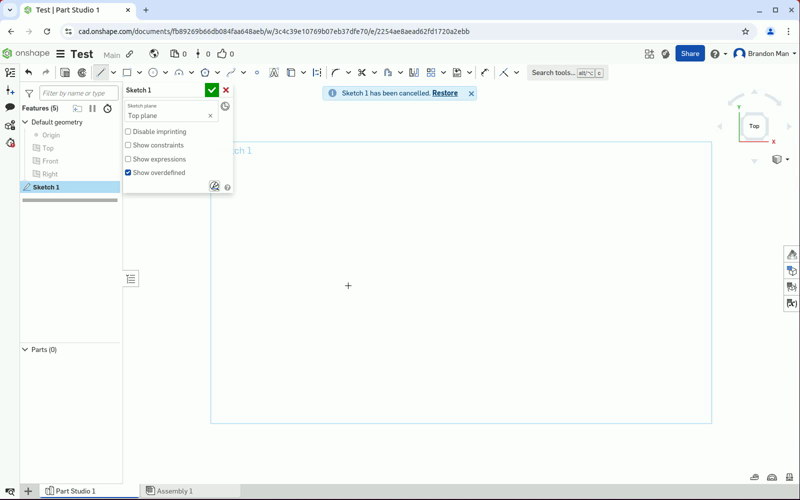
click(348, 285)
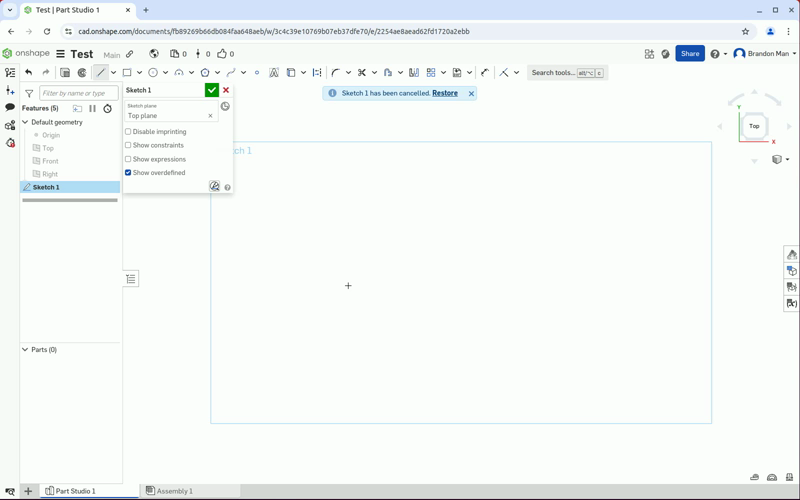
key_up(shift)
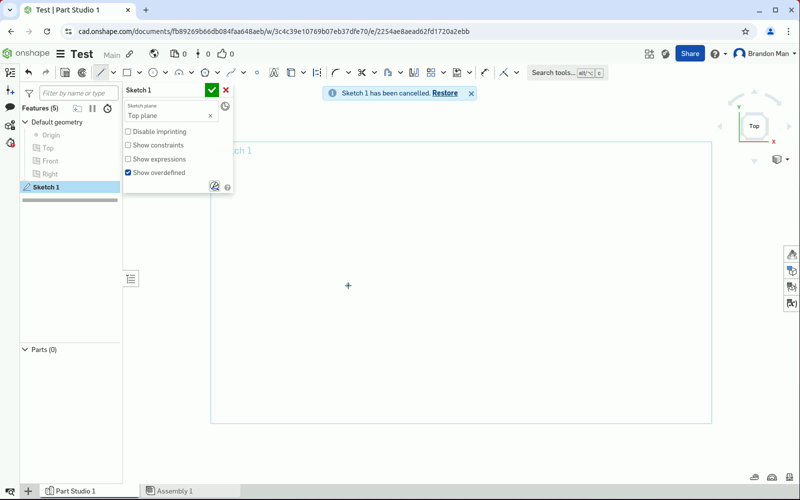
key_down(shift)
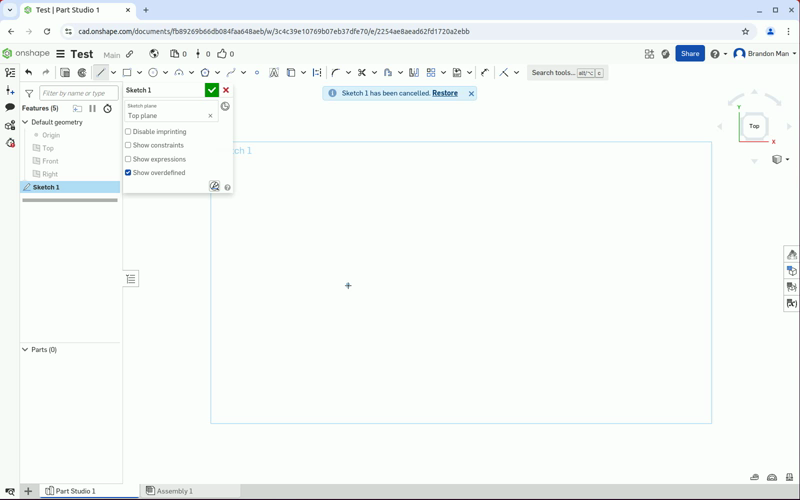
mouse_move(463, 285)
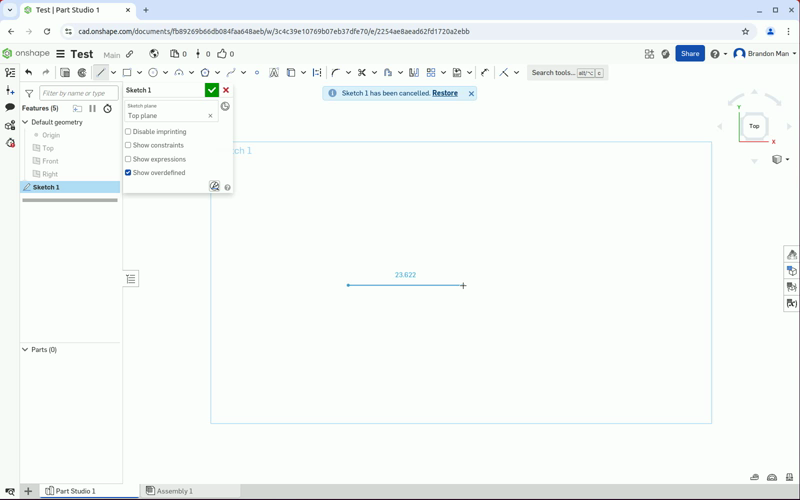
click(463, 285)
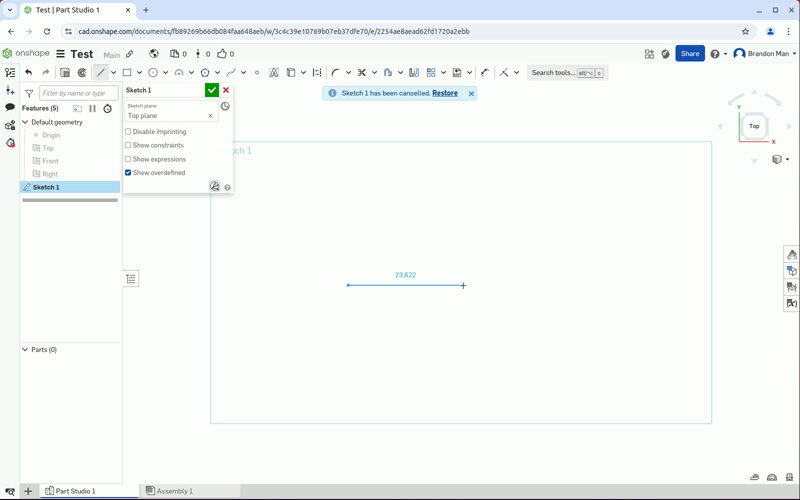
key_up(shift)
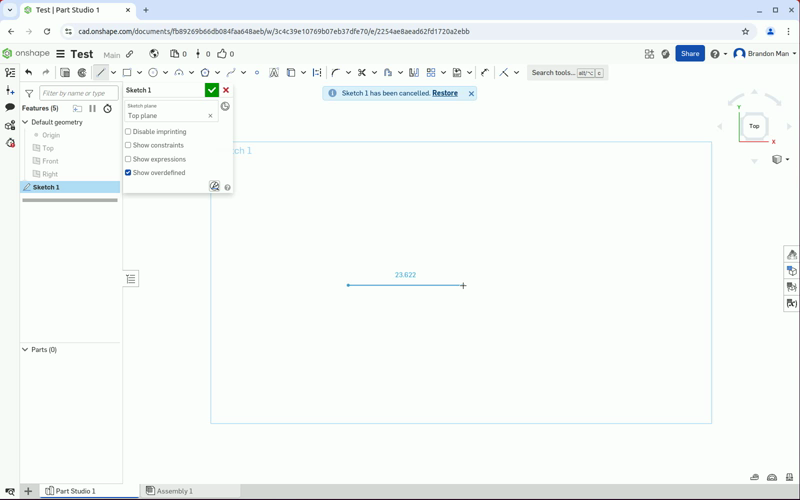
key_down(shift)
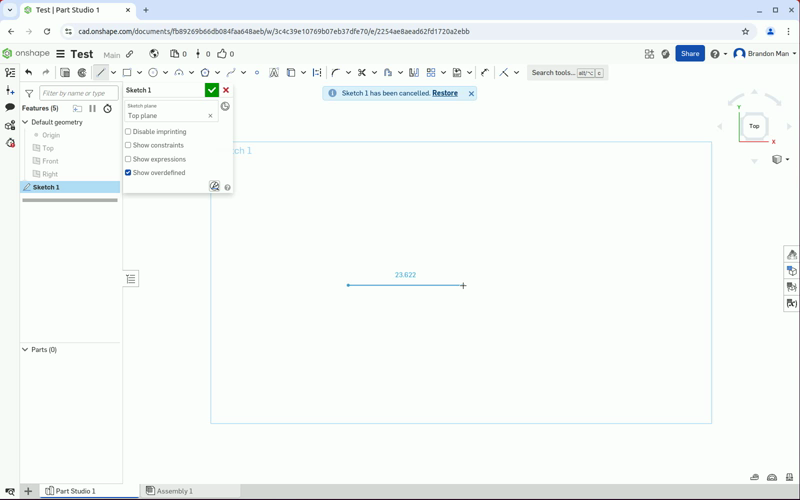
mouse_move(493, 285)
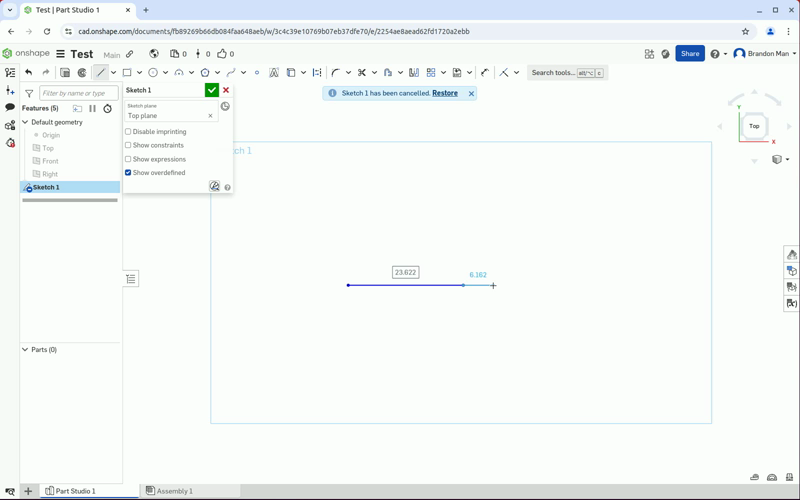
mouse_move(463, 229)
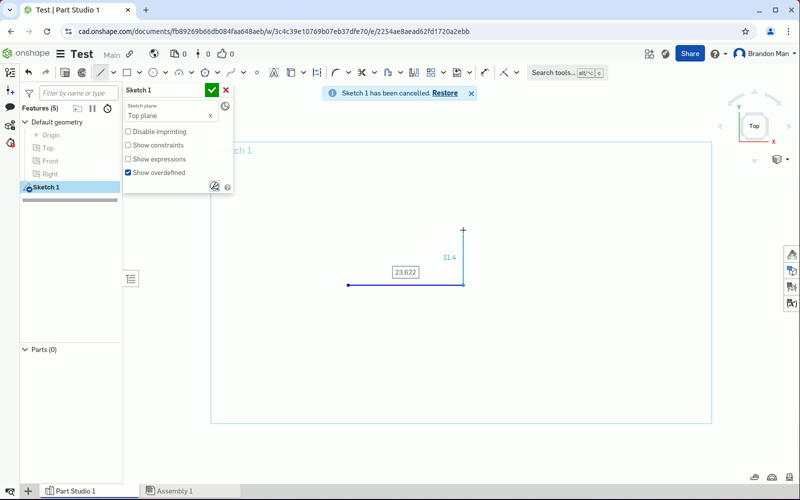
click(463, 229)
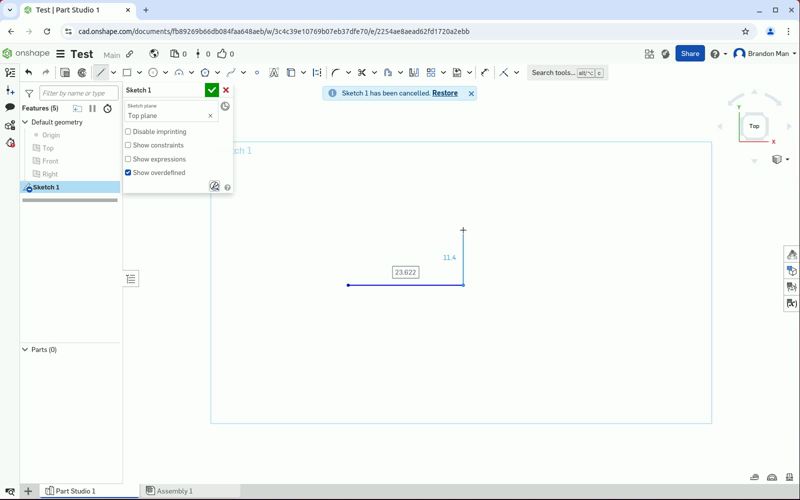
key_up(shift)
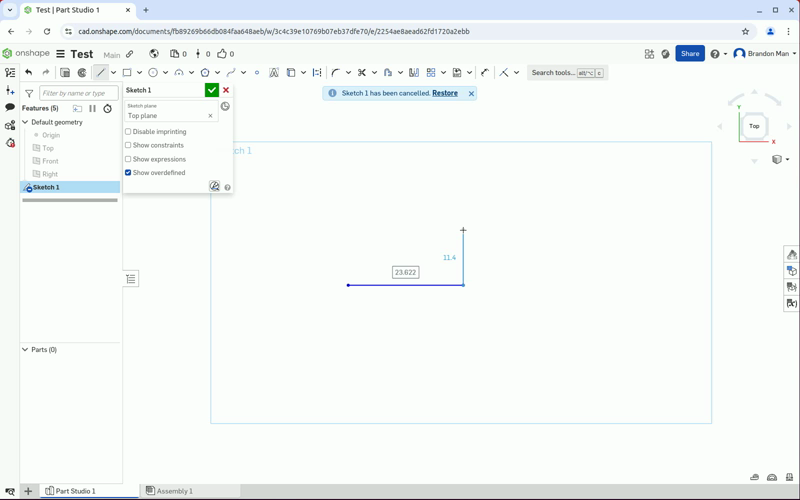
key_down(shift)
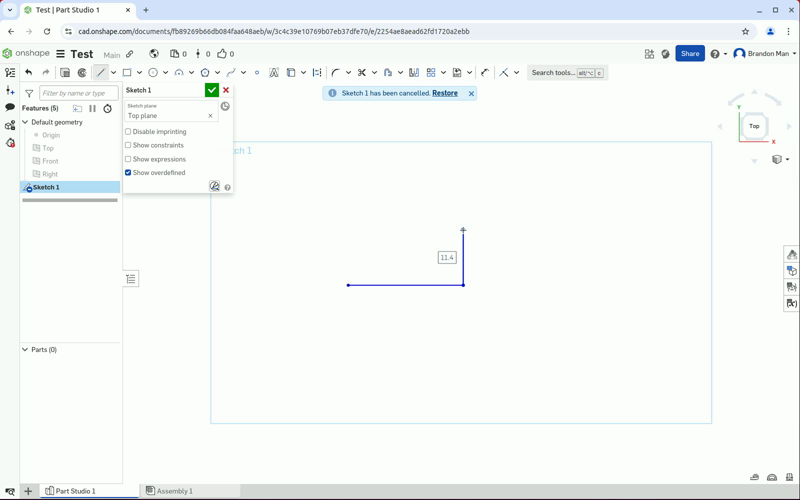
mouse_move(382, 229)
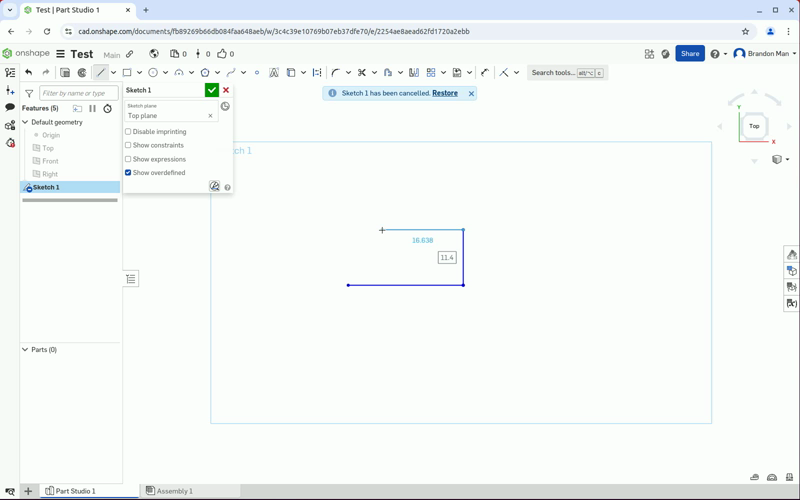
click(382, 229)
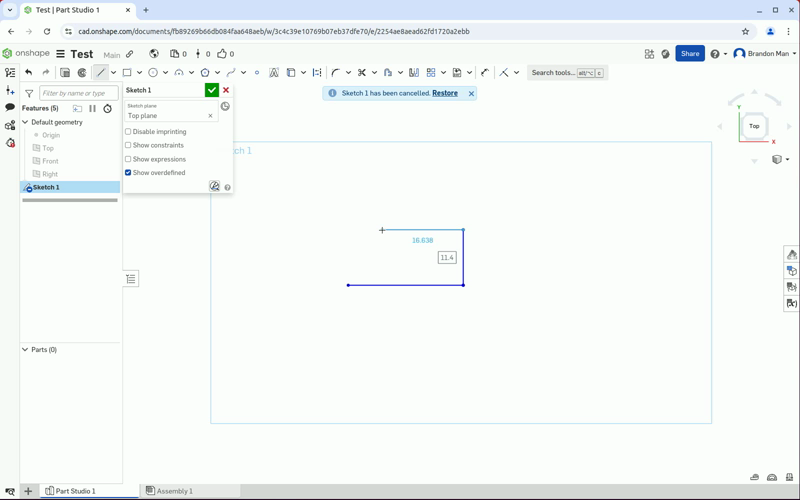
key_up(shift)
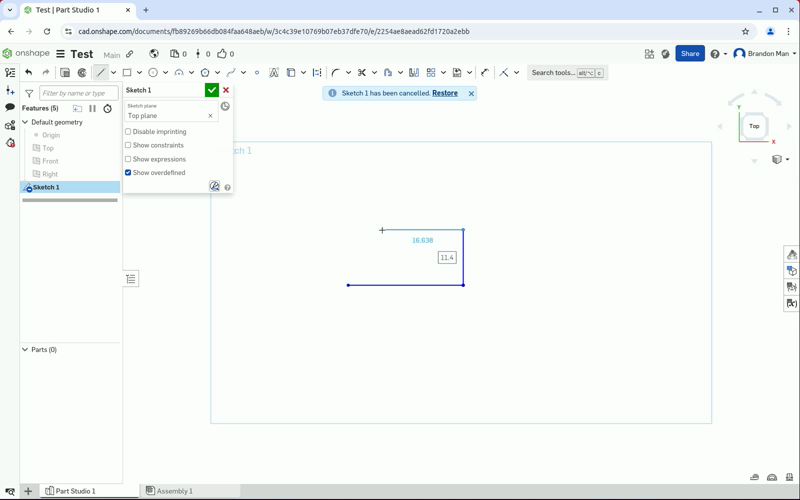
key(esc)
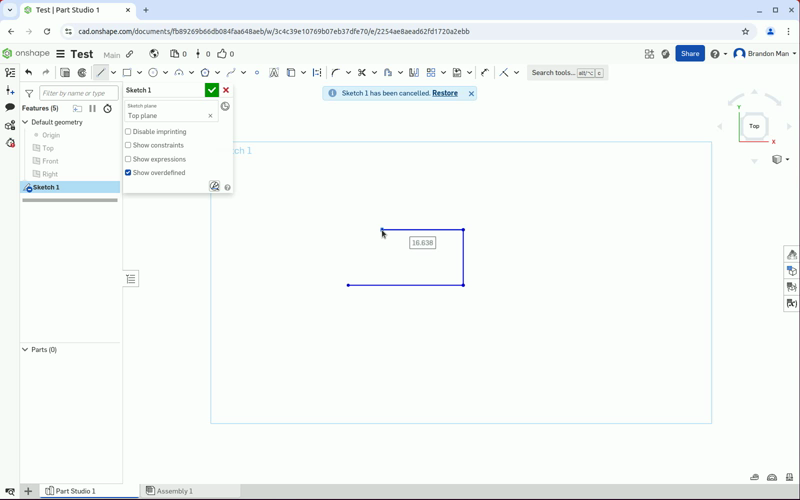
key(a)
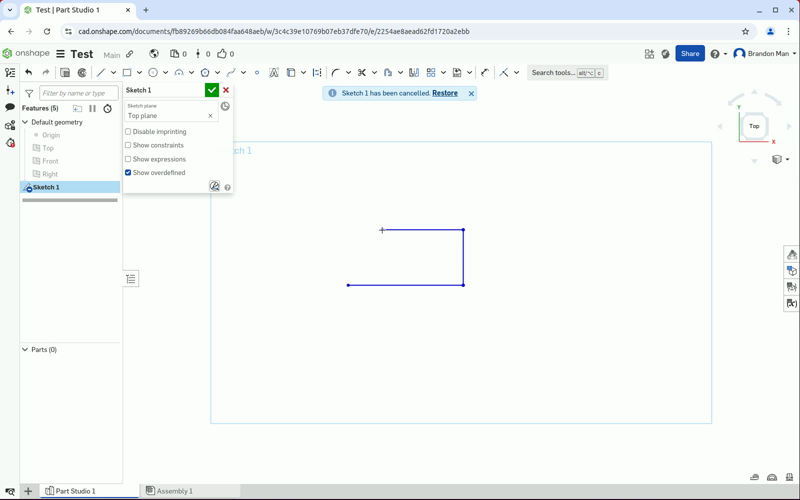
mouse_move(382, 229)
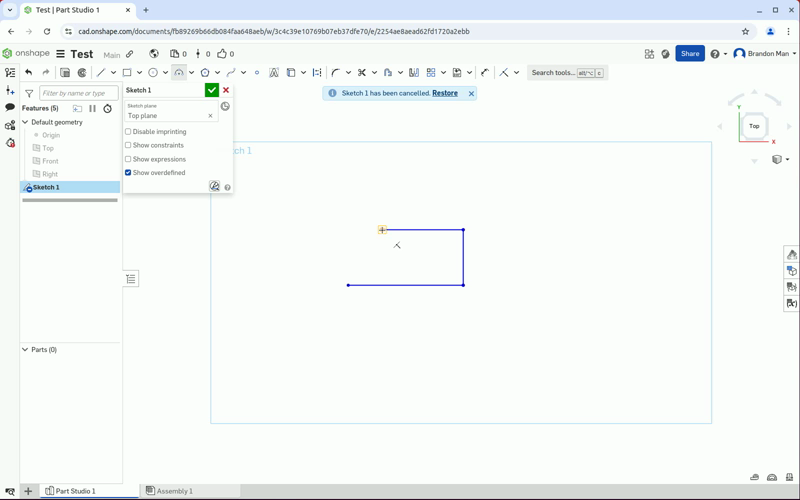
click(382, 229)
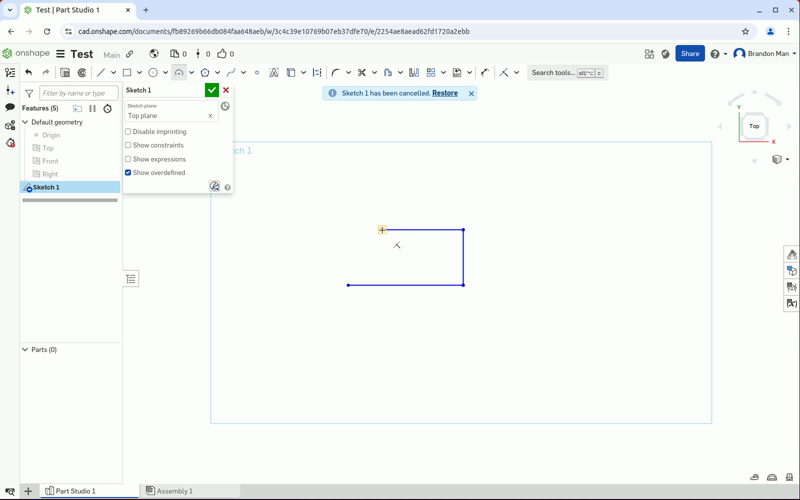
key_down(shift)
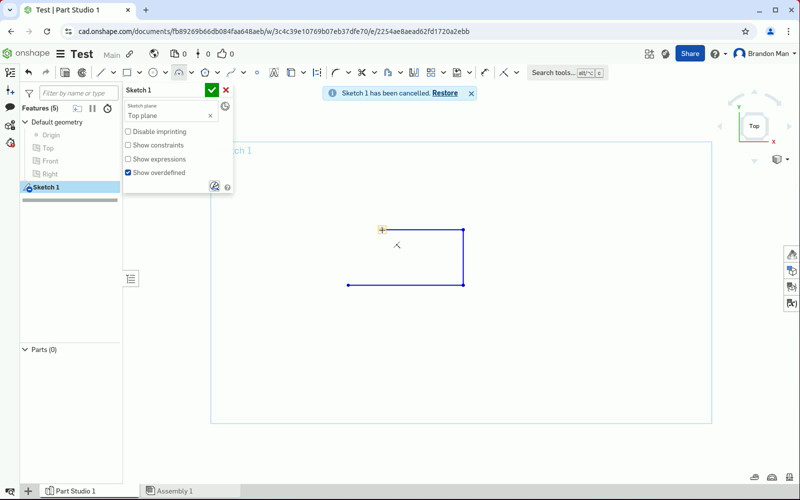
mouse_move(374, 231)
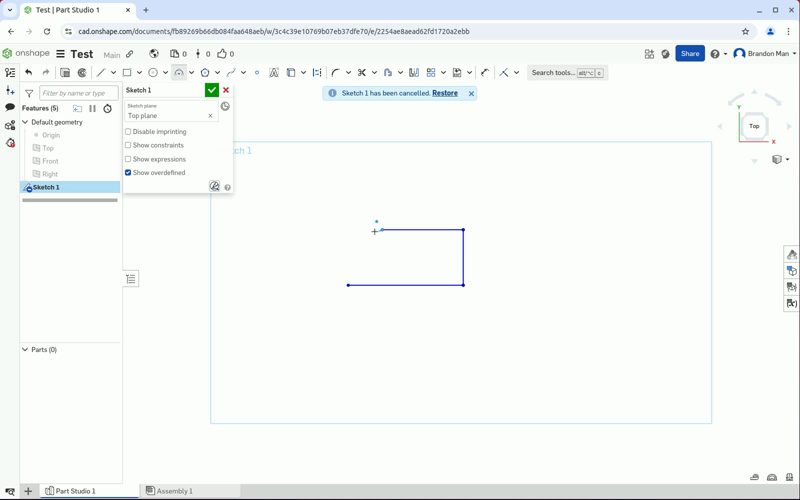
scroll(6)
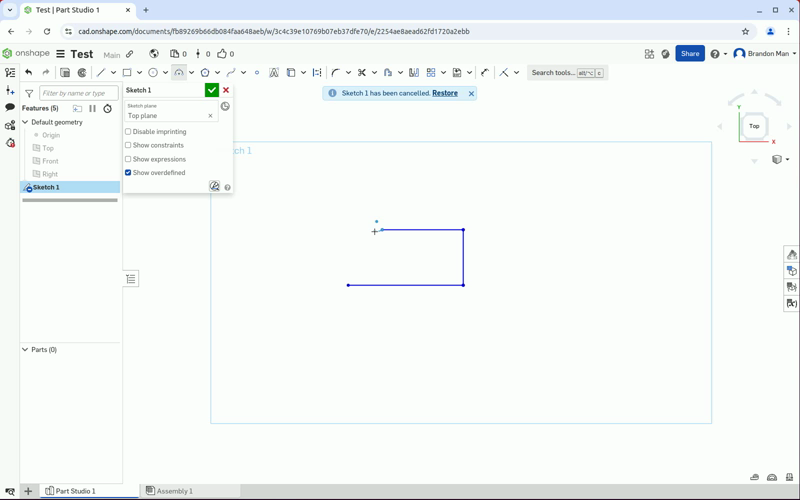
scroll(6)
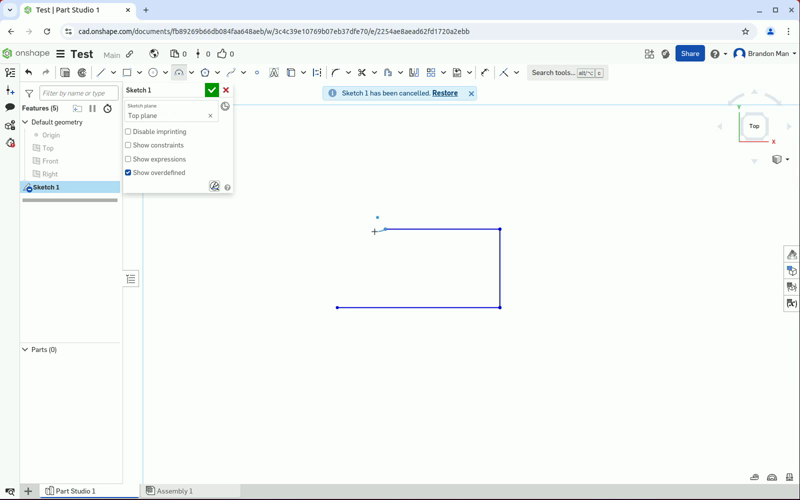
scroll(6)
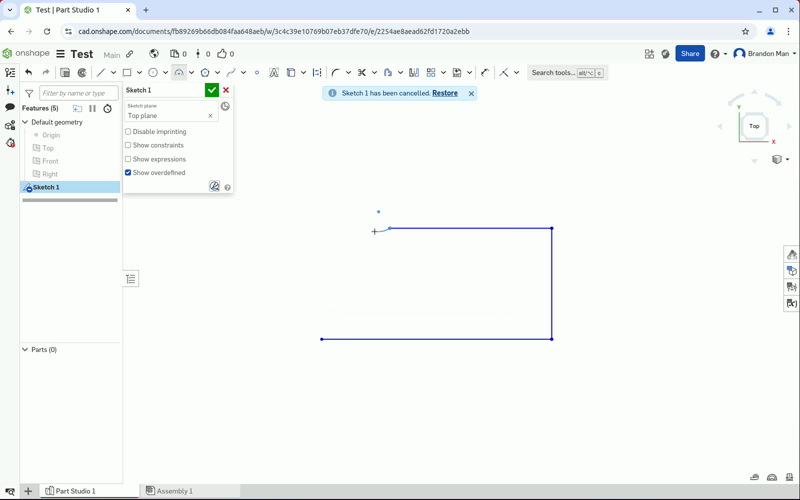
scroll(6)
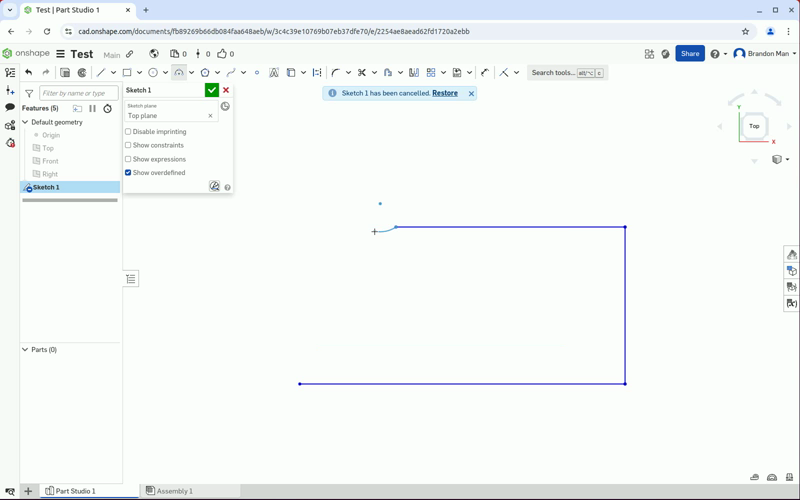
scroll(6)
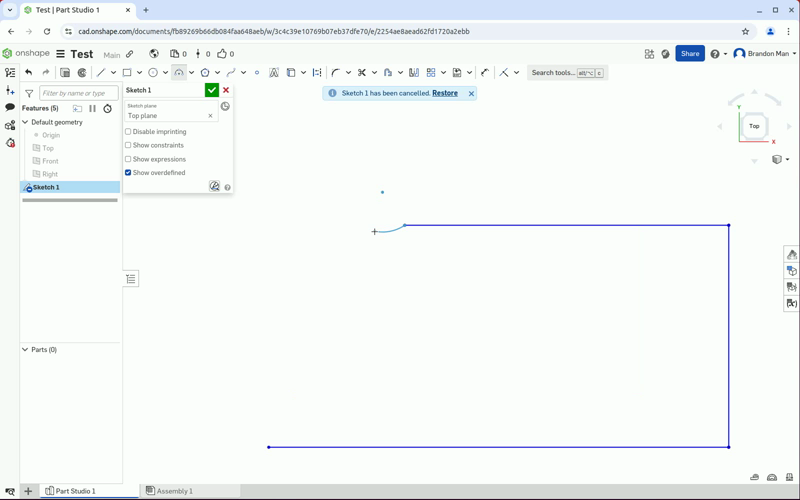
scroll(6)
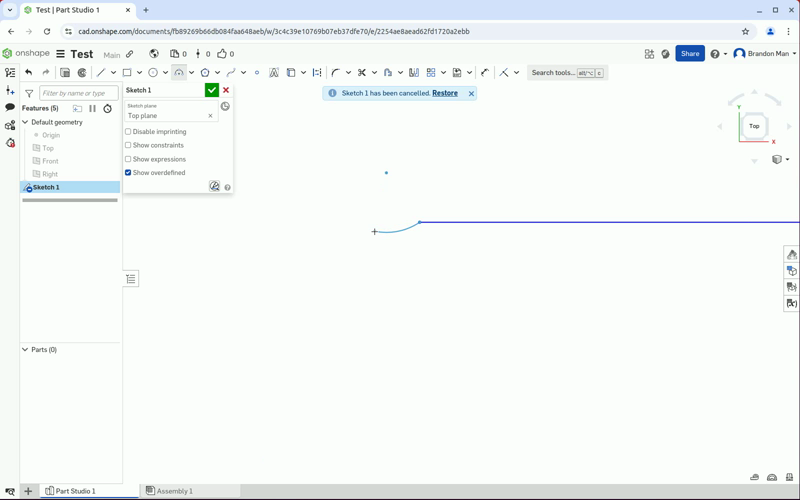
scroll(6)
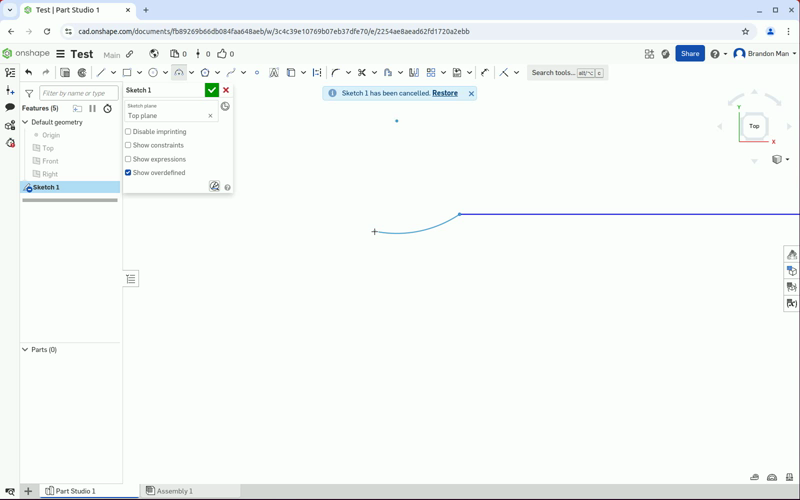
click(374, 231)
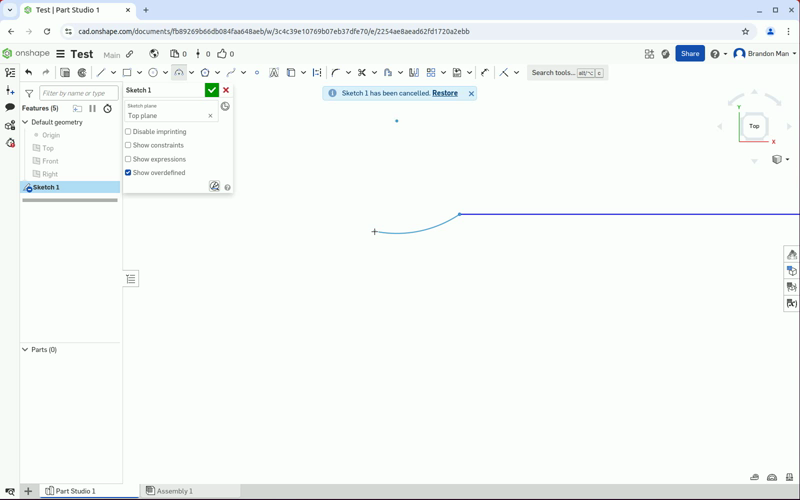
scroll(-6)
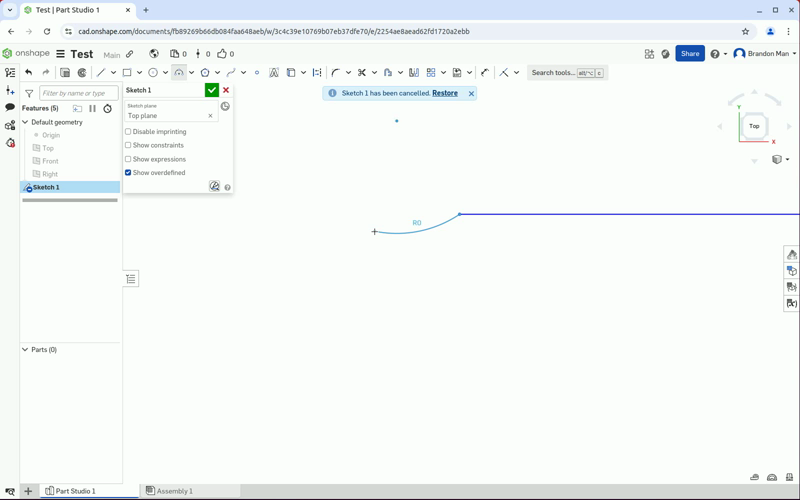
scroll(-6)
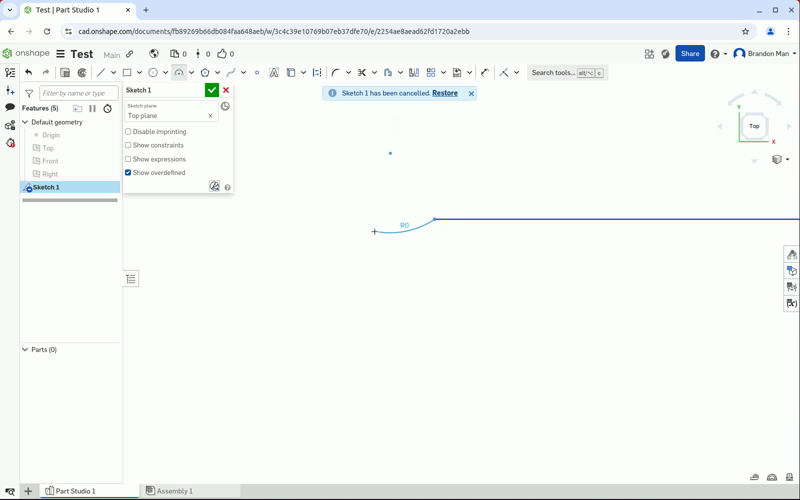
scroll(-6)
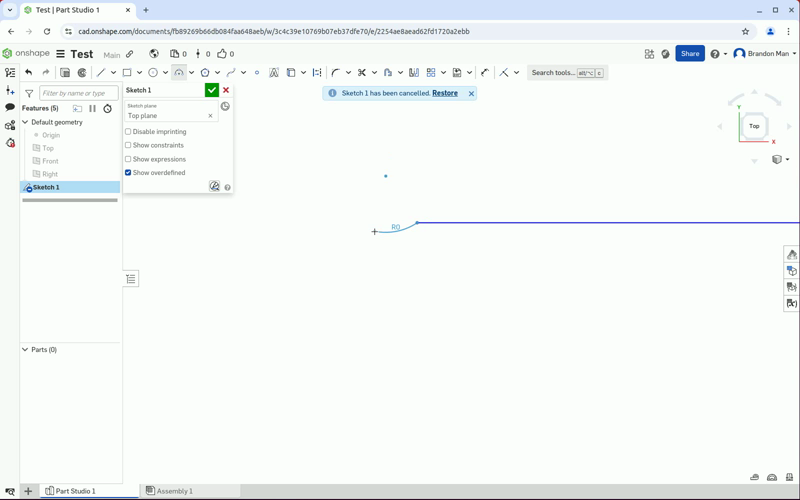
scroll(-6)
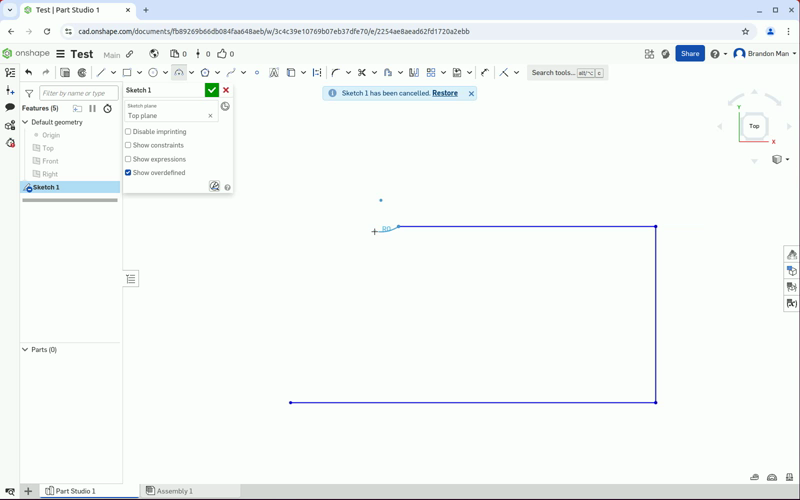
scroll(-6)
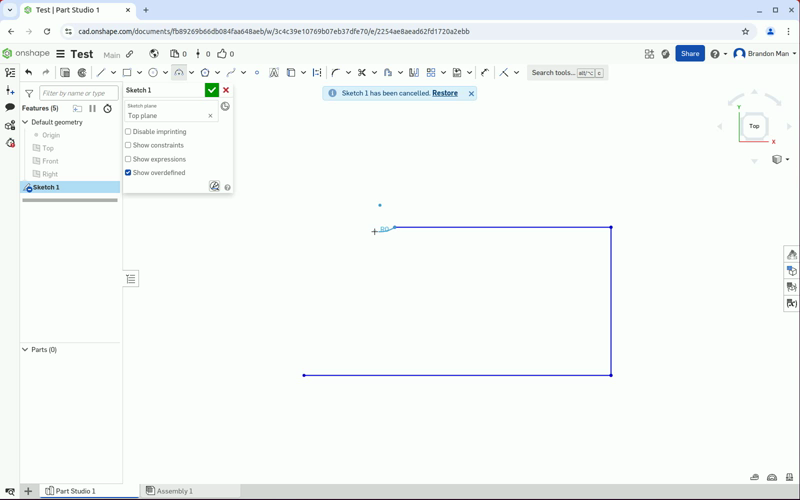
scroll(-6)
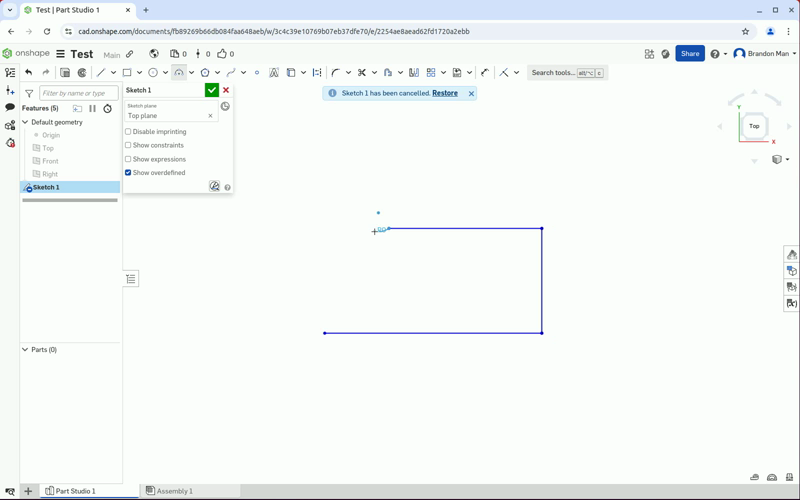
scroll(-6)
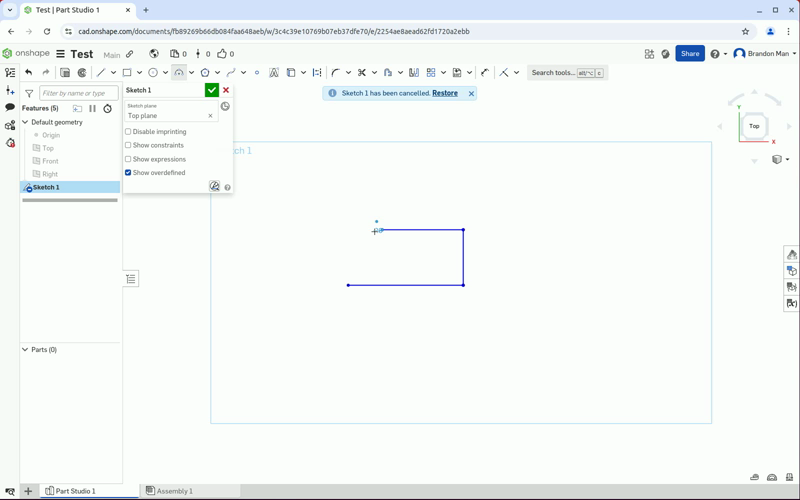
mouse_move(378, 229)
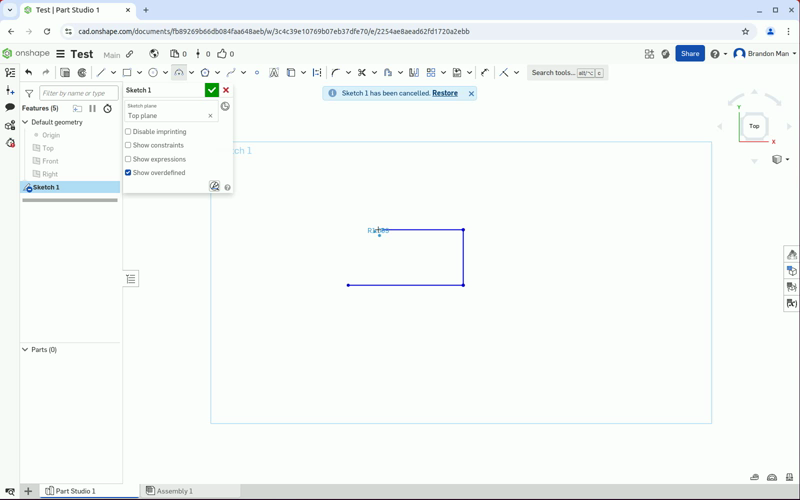
scroll(6)
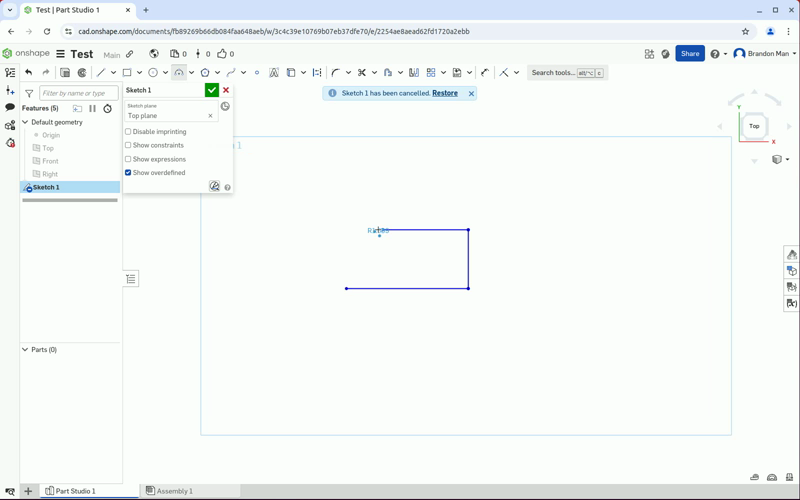
scroll(6)
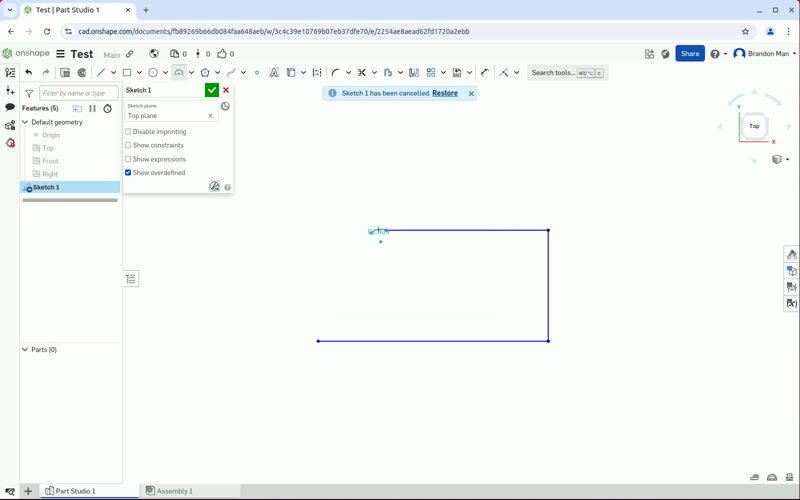
scroll(6)
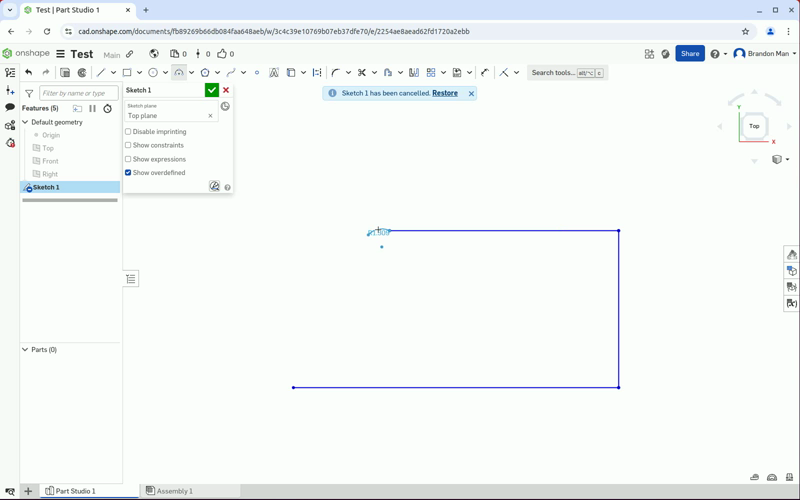
scroll(6)
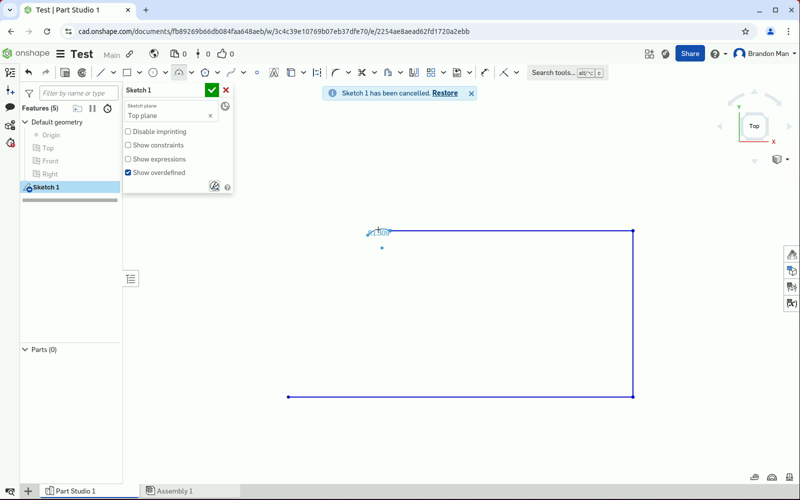
scroll(6)
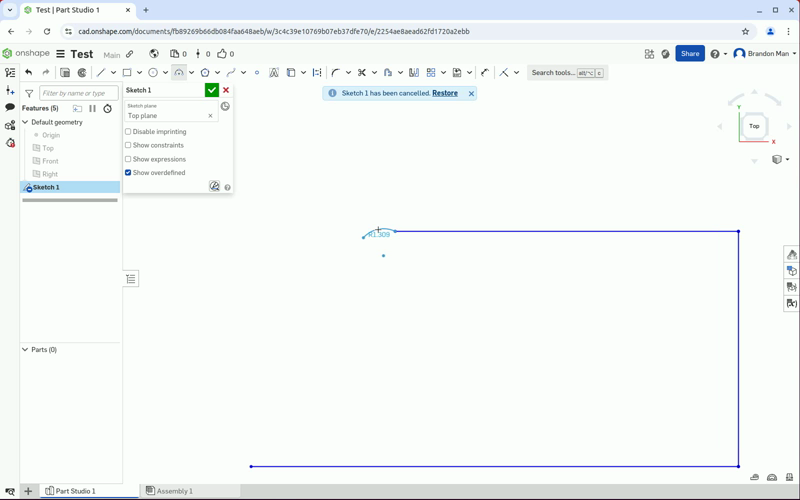
scroll(6)
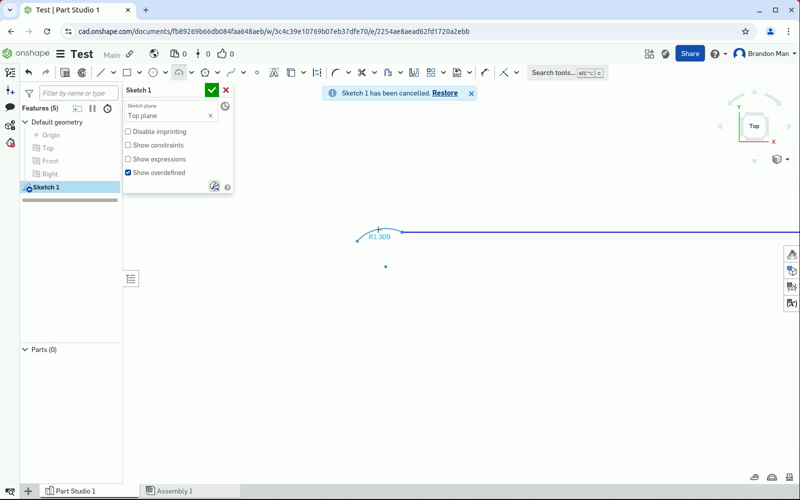
scroll(6)
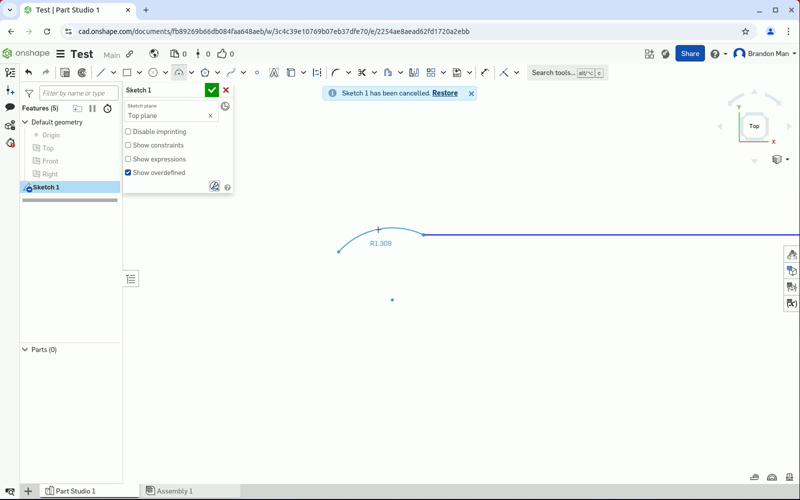
click(378, 229)
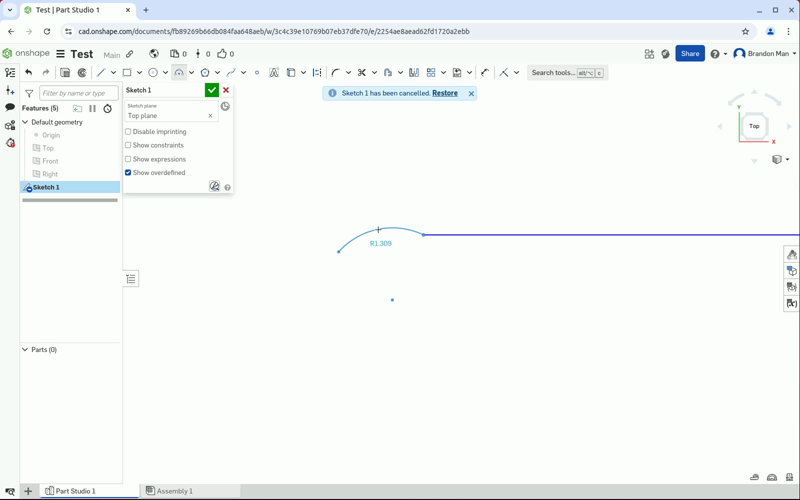
scroll(-6)
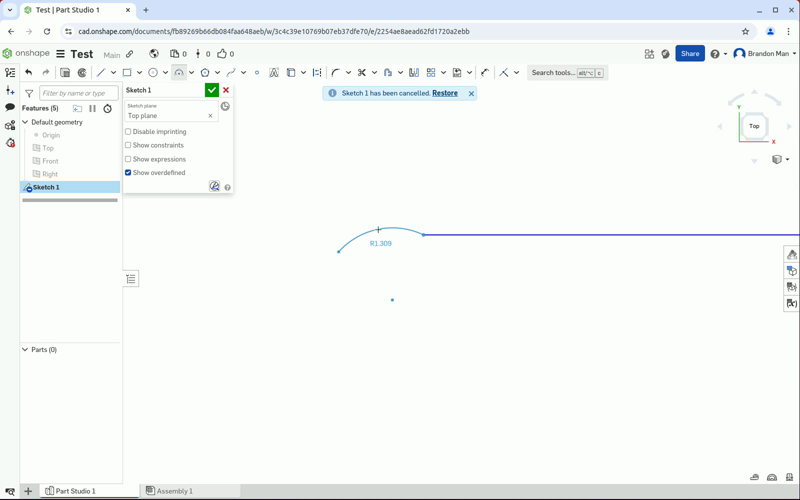
scroll(-6)
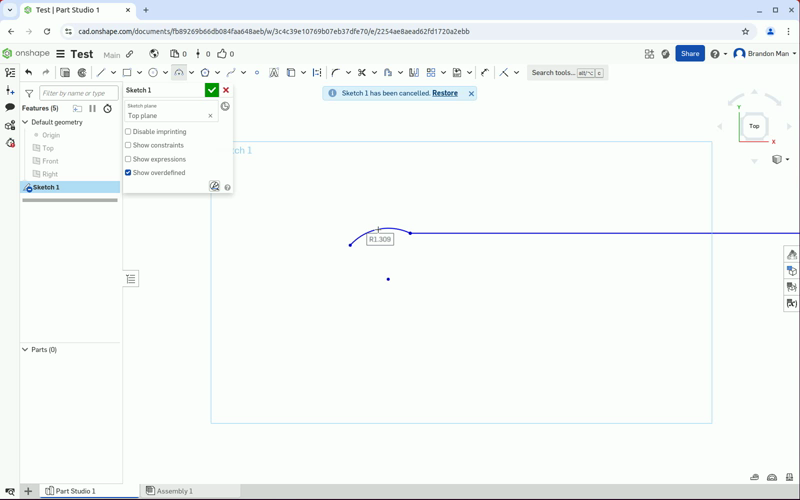
scroll(-6)
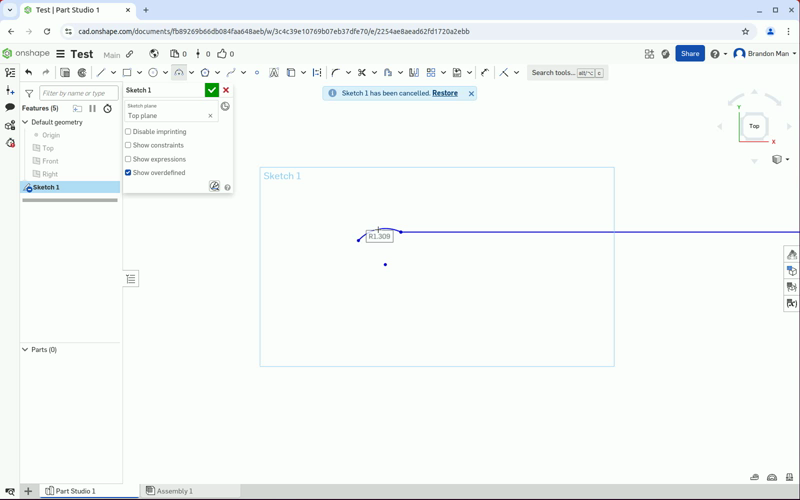
scroll(-6)
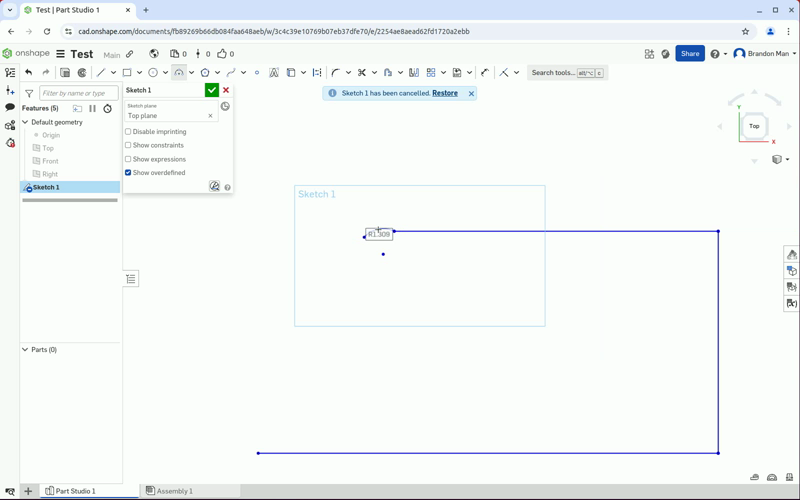
scroll(-6)
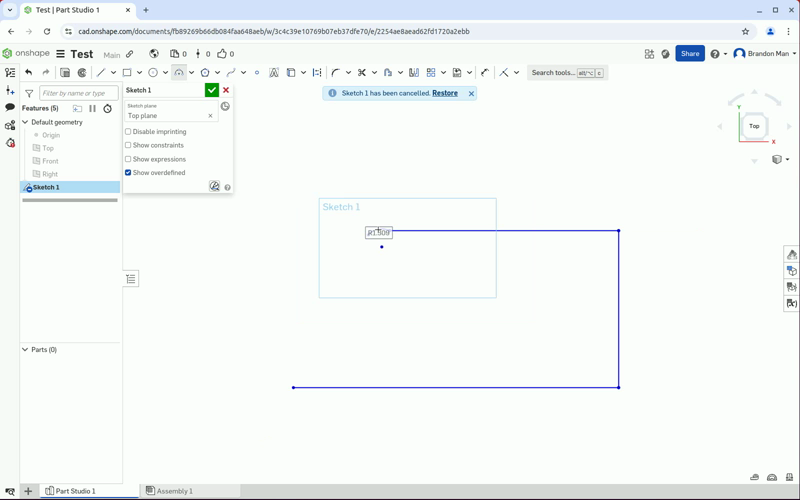
scroll(-6)
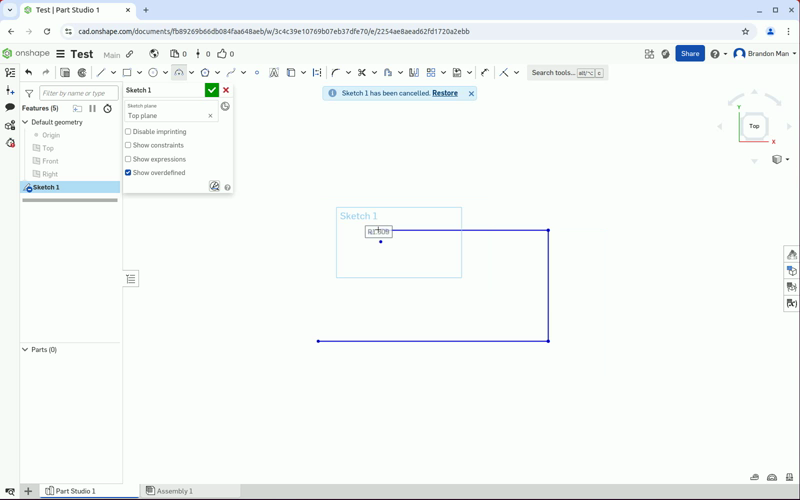
scroll(-6)
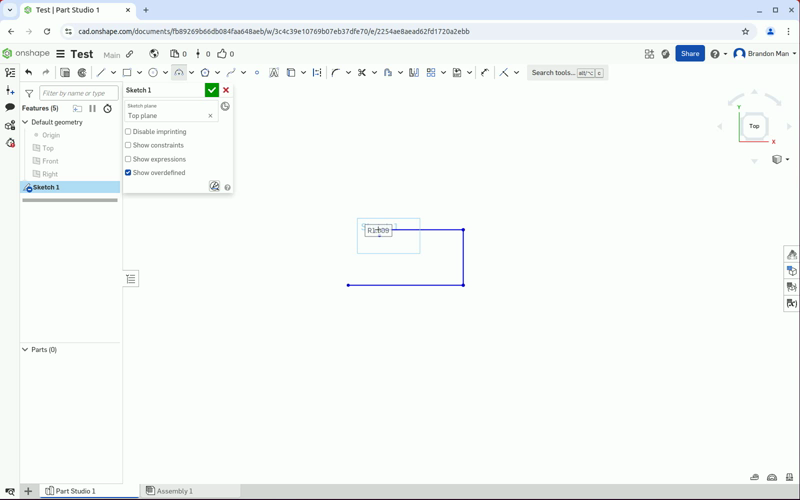
key_up(shift)
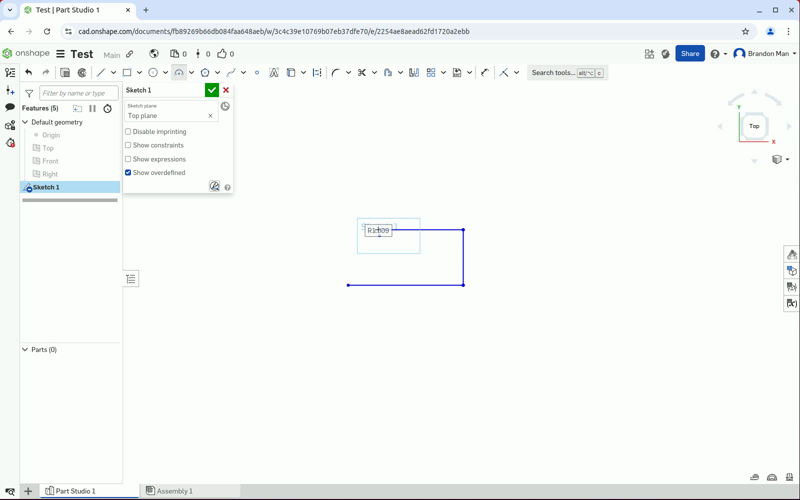
key(esc)
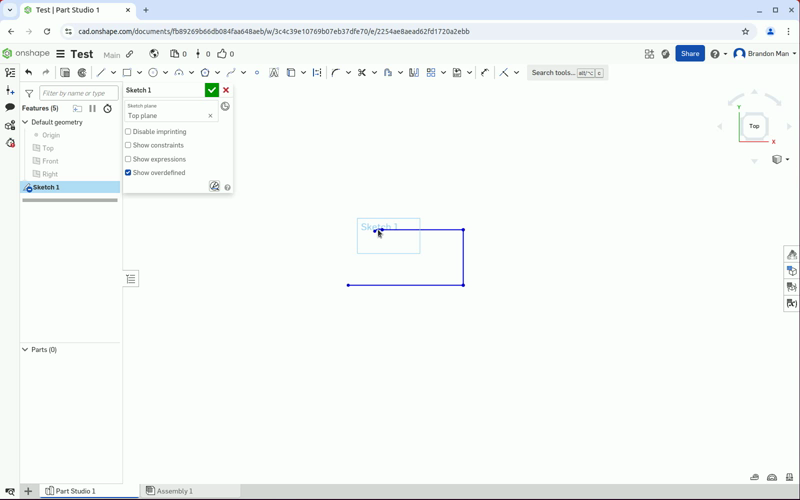
key(l)
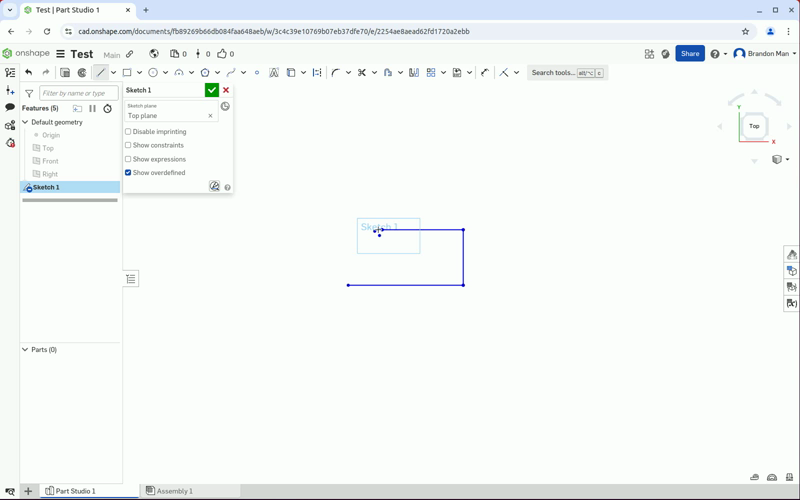
mouse_move(374, 231)
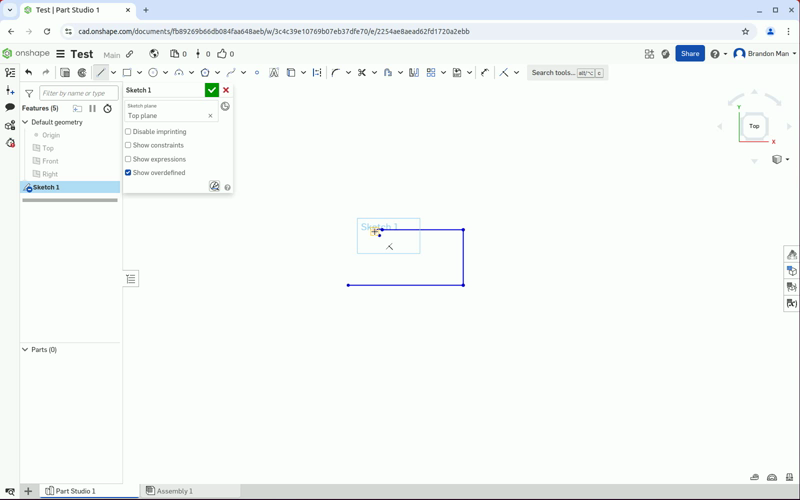
scroll(6)
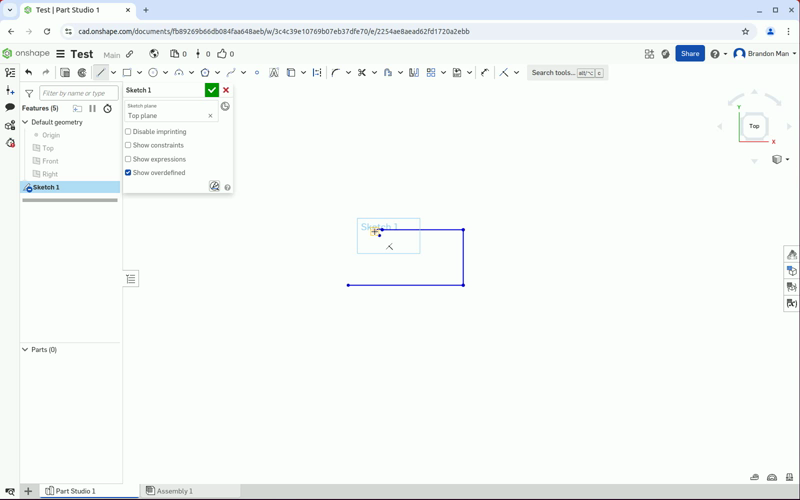
scroll(6)
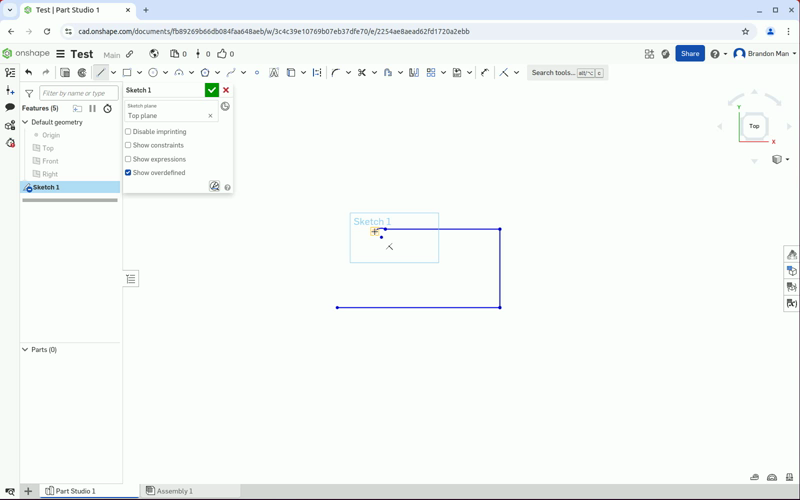
scroll(6)
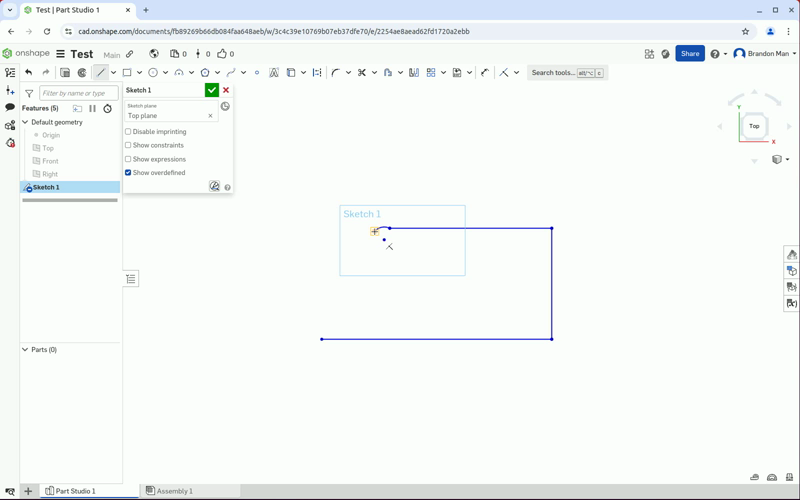
scroll(6)
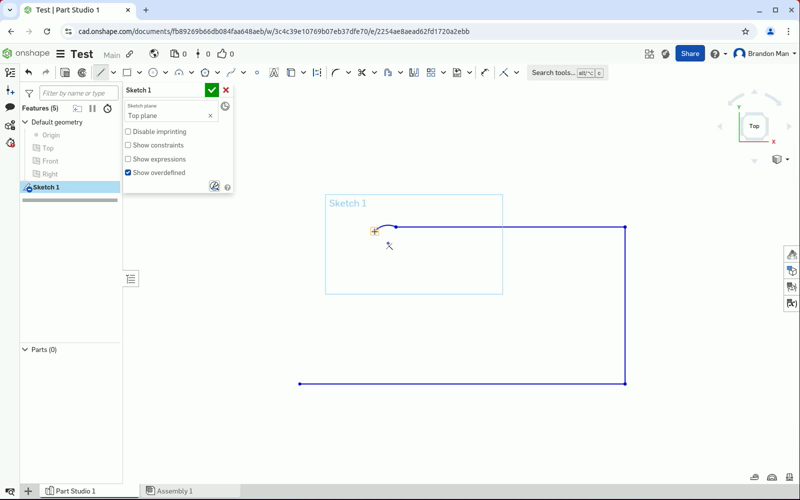
scroll(6)
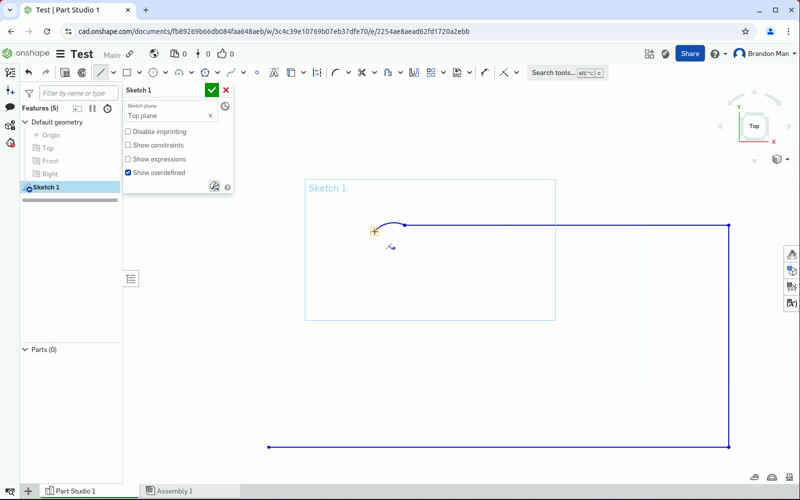
scroll(6)
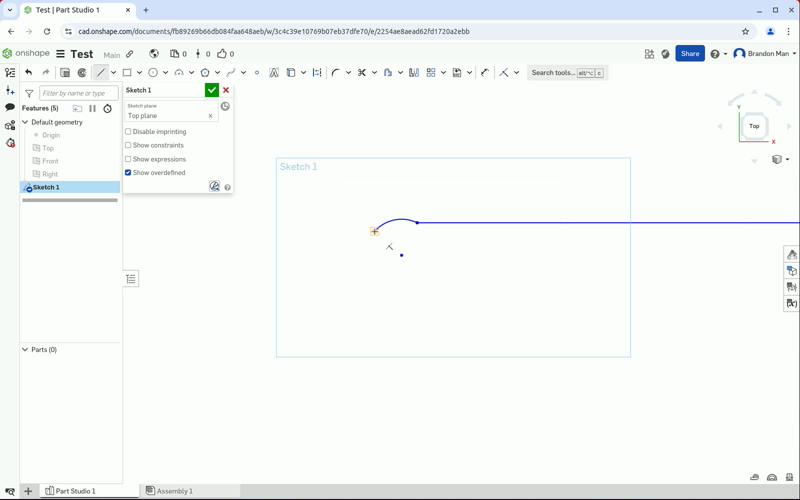
scroll(6)
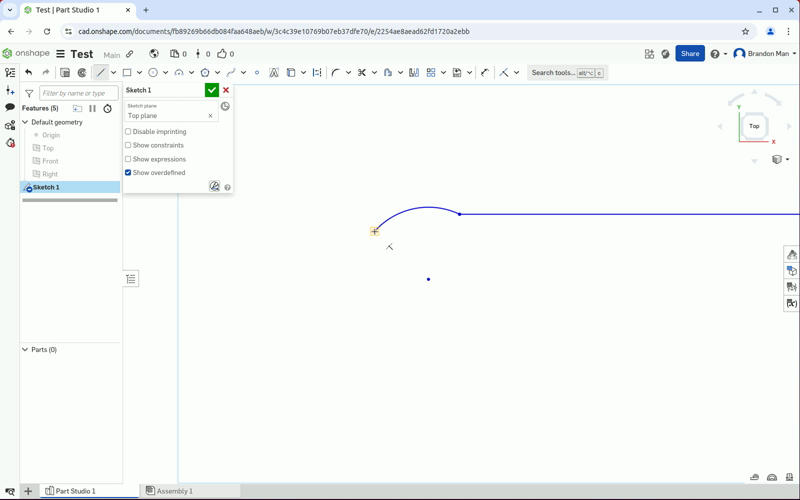
click(374, 231)
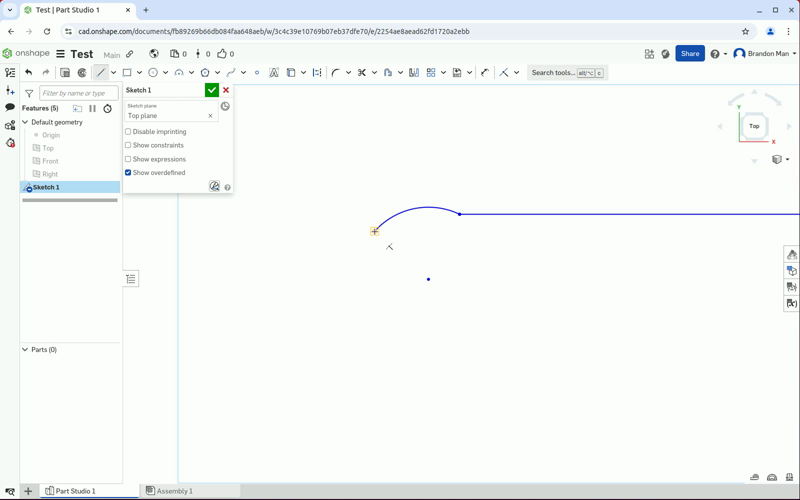
scroll(-6)
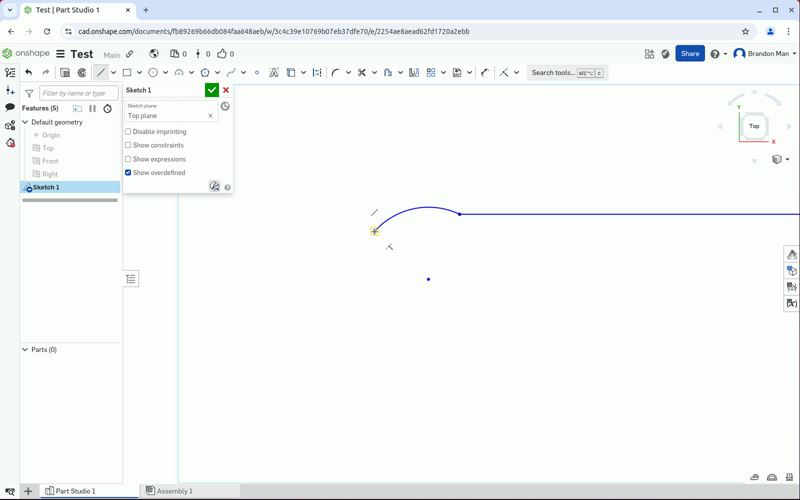
scroll(-6)
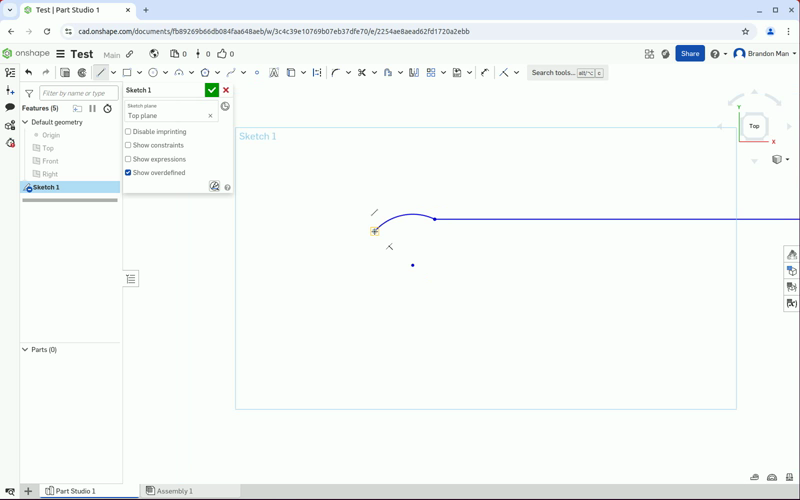
scroll(-6)
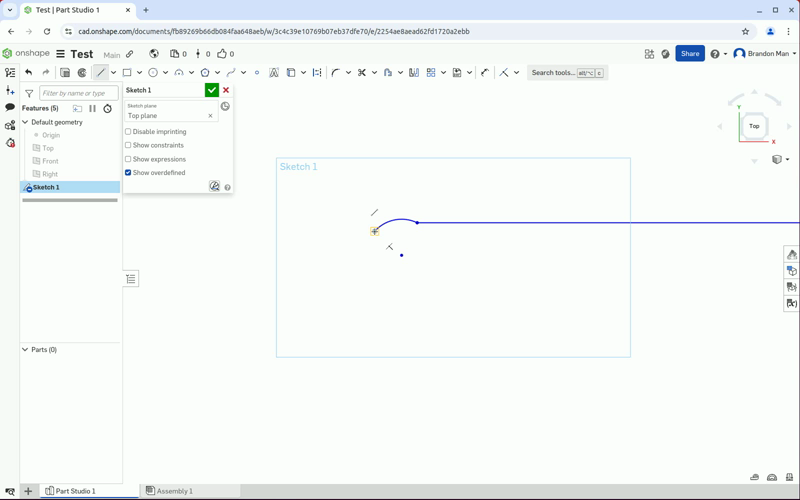
scroll(-6)
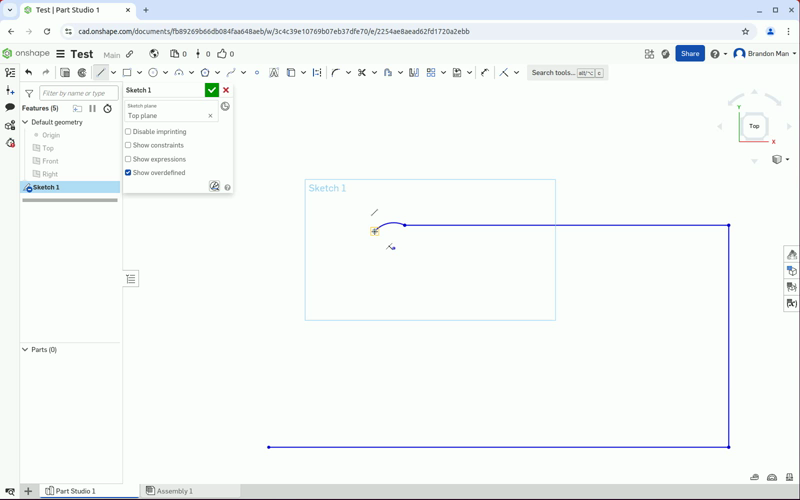
scroll(-6)
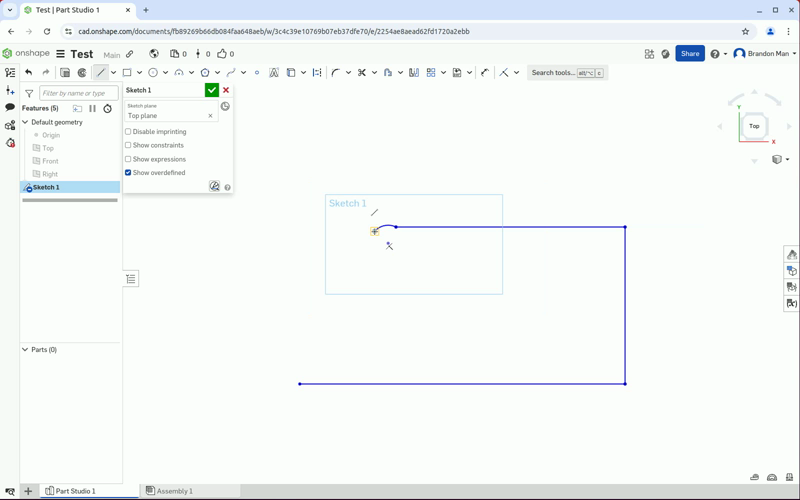
scroll(-6)
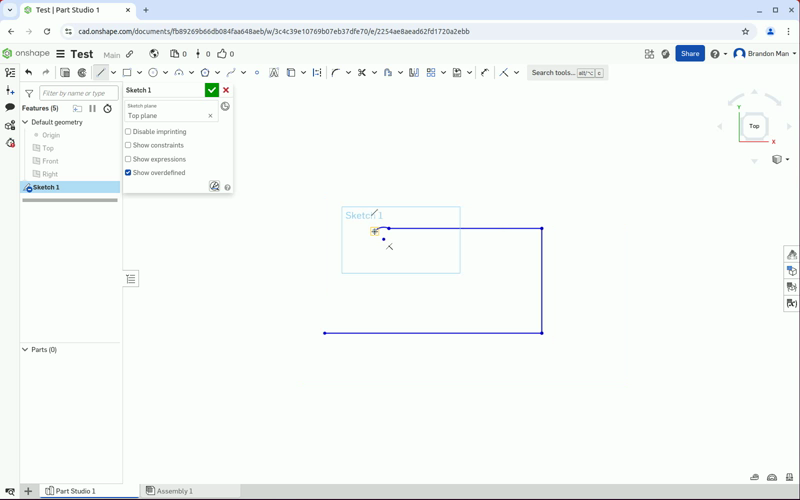
scroll(-6)
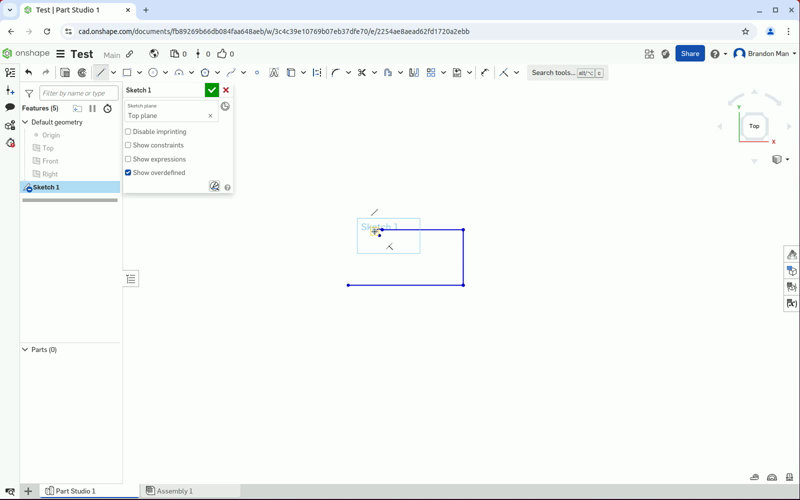
key_down(shift)
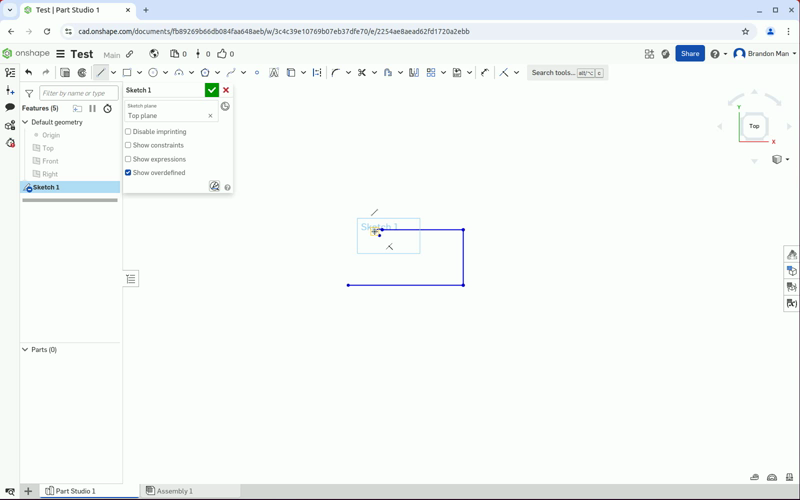
mouse_move(404, 231)
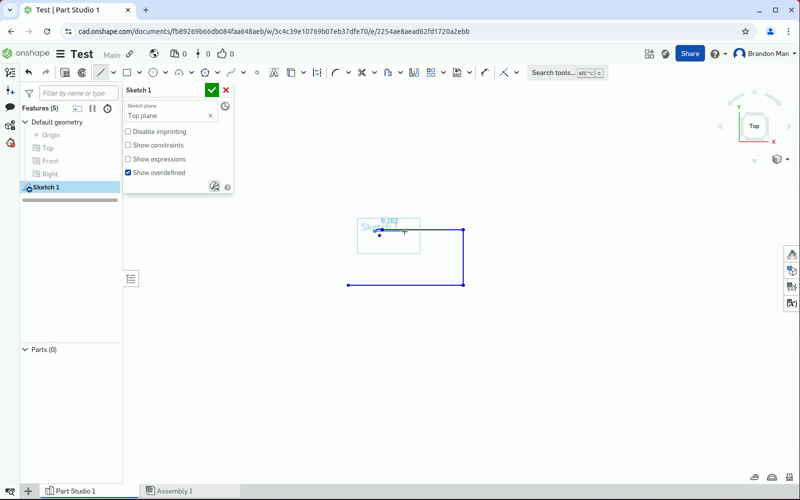
mouse_move(361, 237)
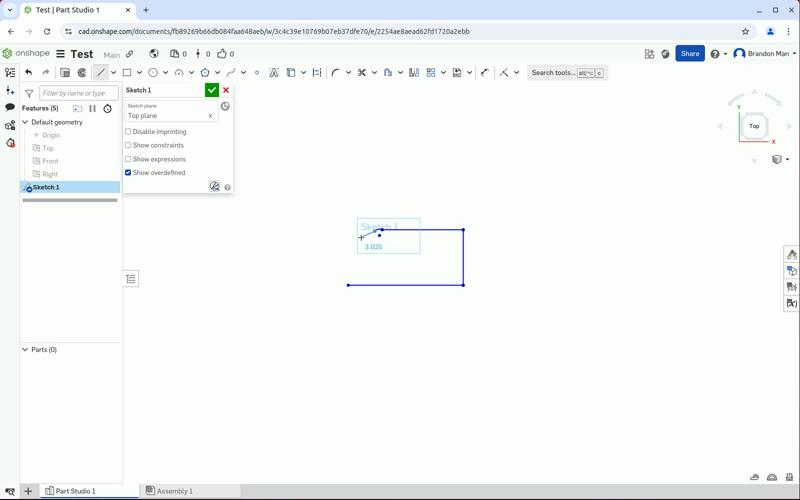
click(361, 237)
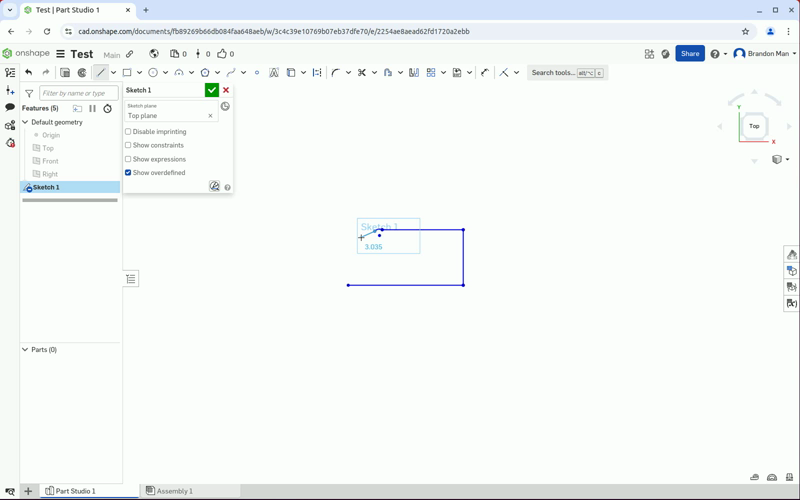
key_up(shift)
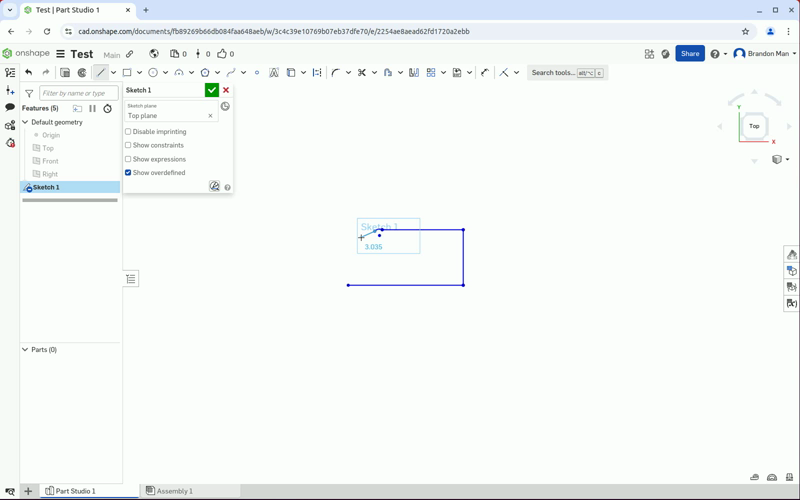
key(esc)
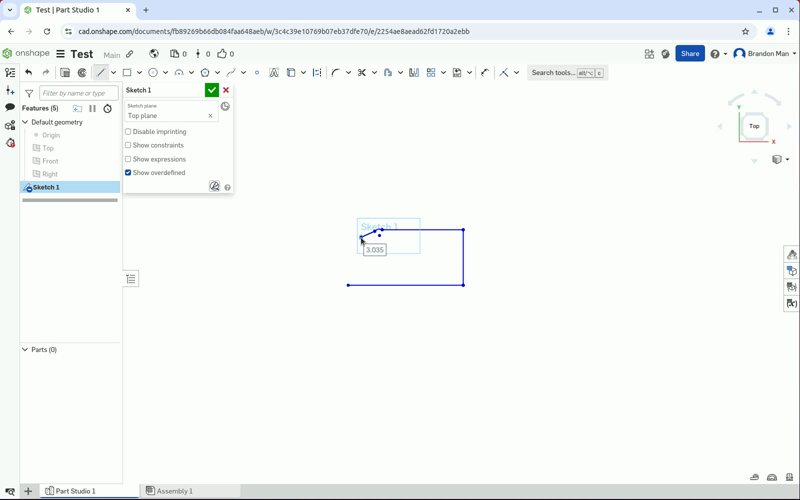
key(a)
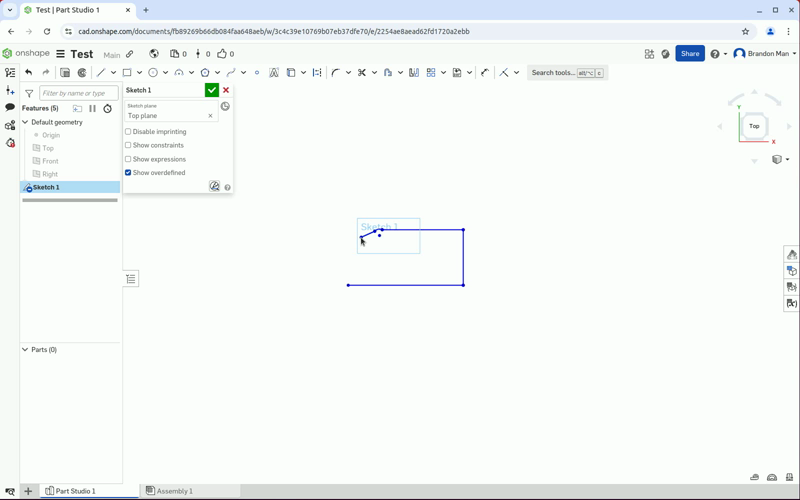
mouse_move(361, 237)
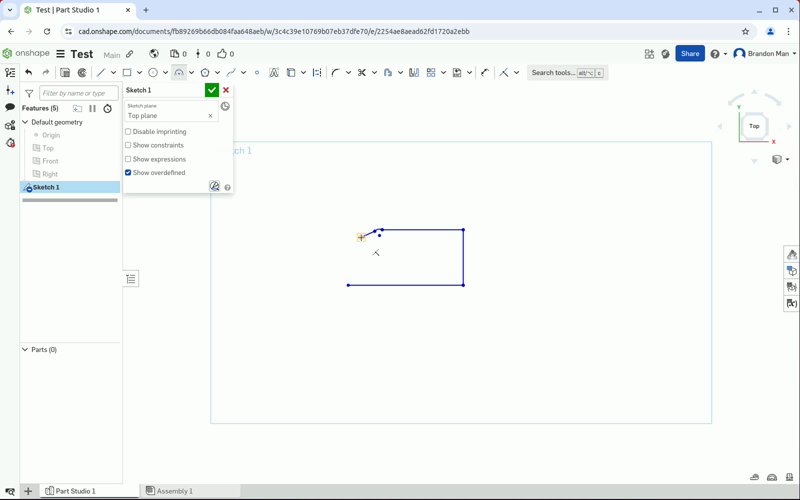
click(361, 237)
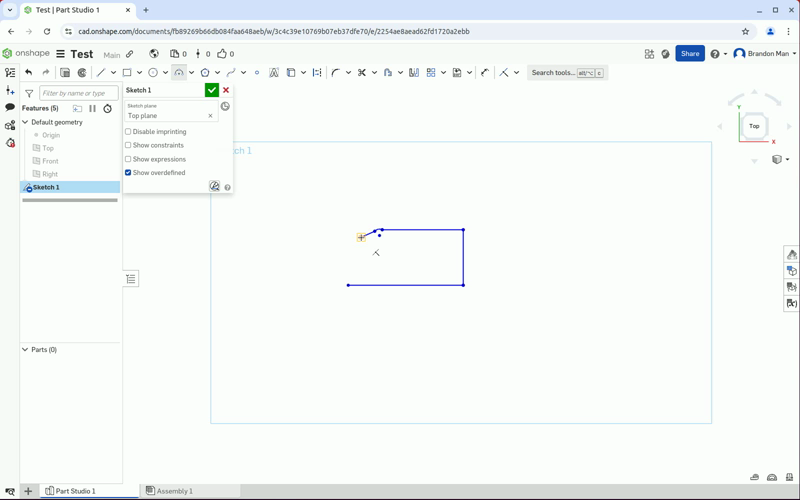
key_down(shift)
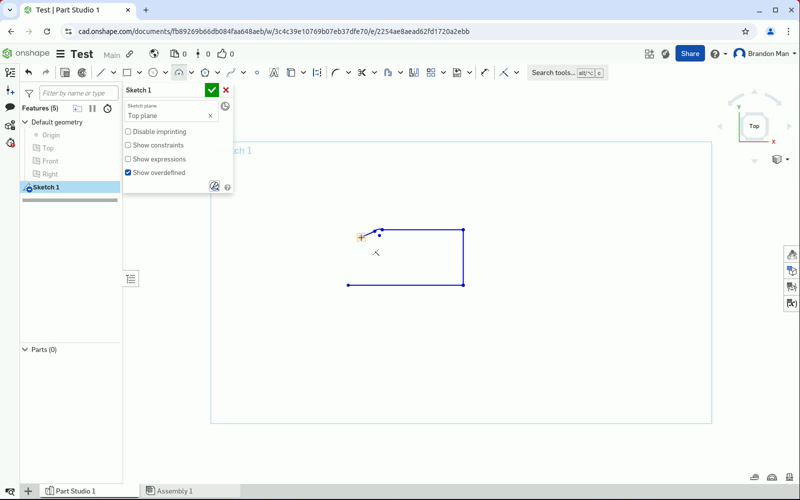
mouse_move(348, 257)
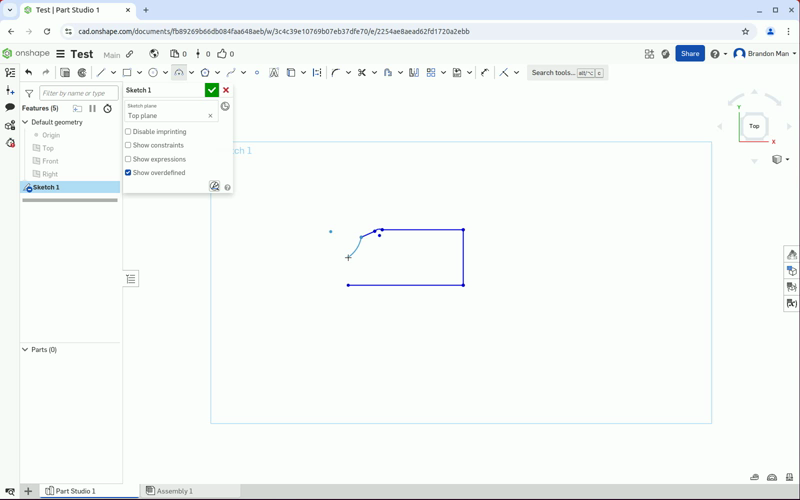
click(348, 257)
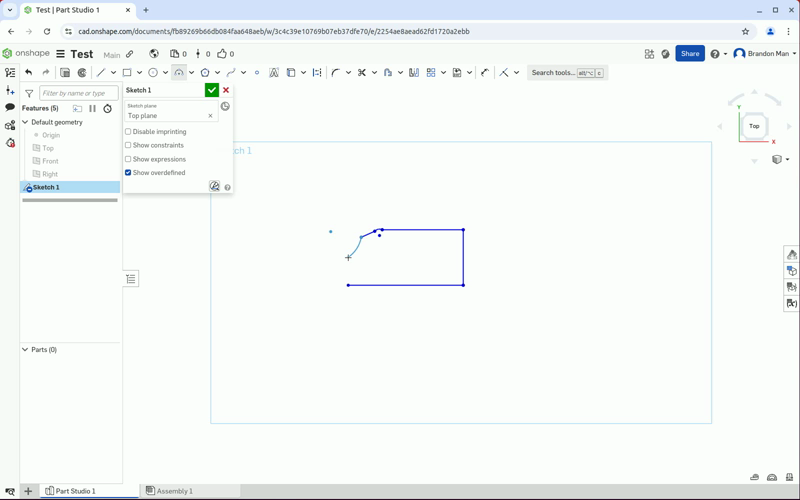
mouse_move(351, 245)
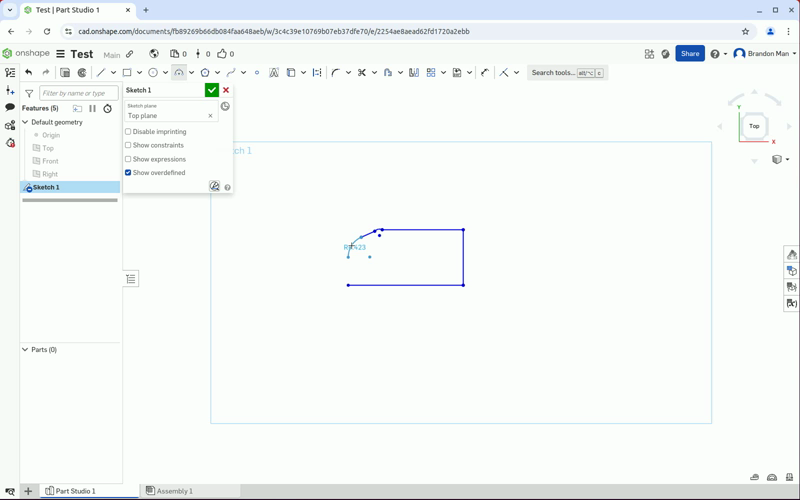
click(351, 245)
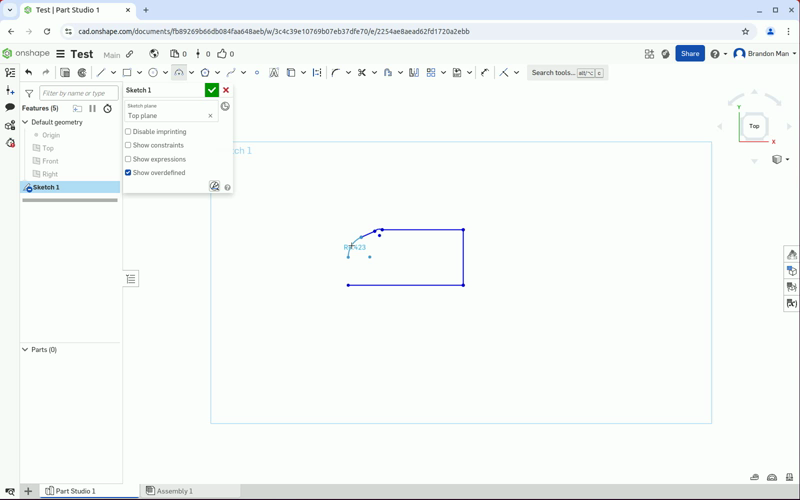
key_up(shift)
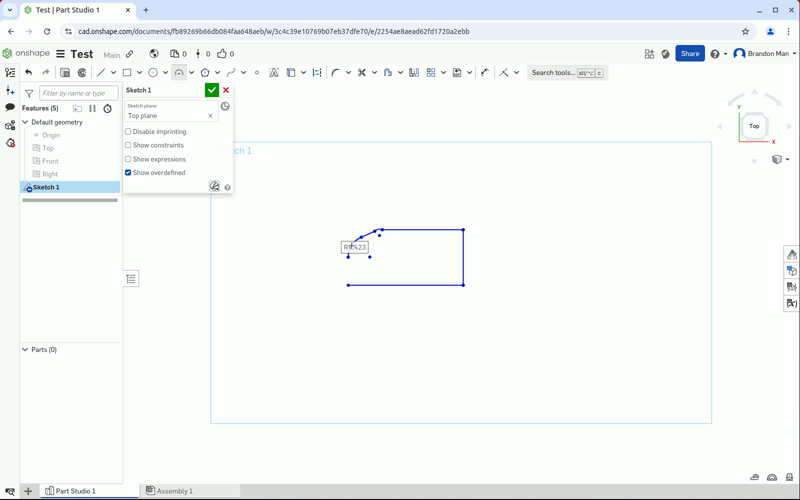
key(esc)
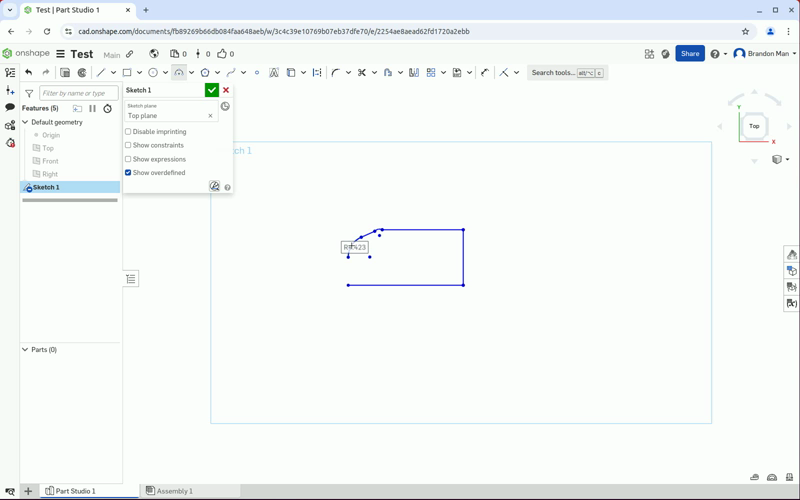
key(l)
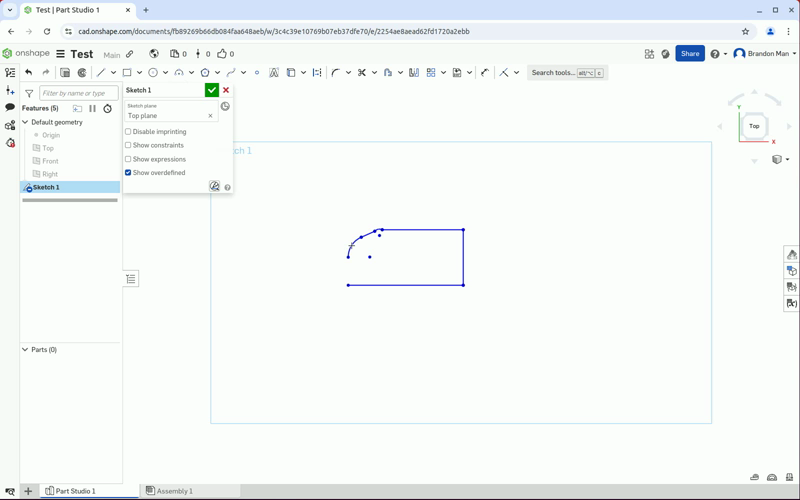
mouse_move(348, 257)
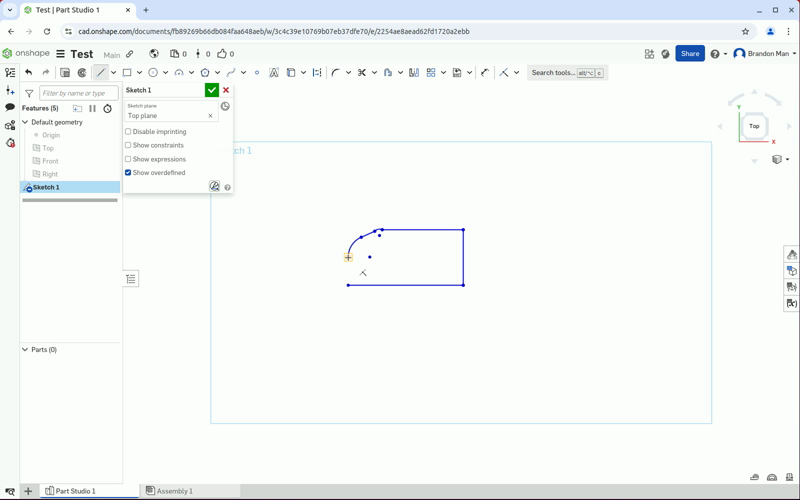
click(348, 257)
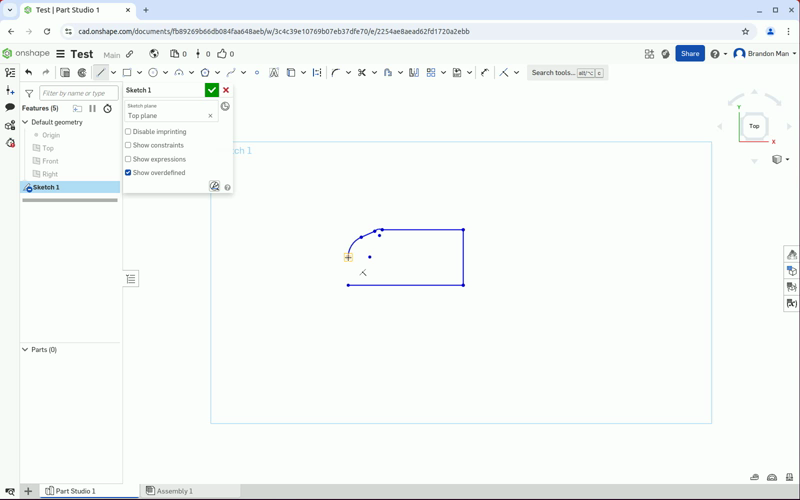
mouse_move(378, 257)
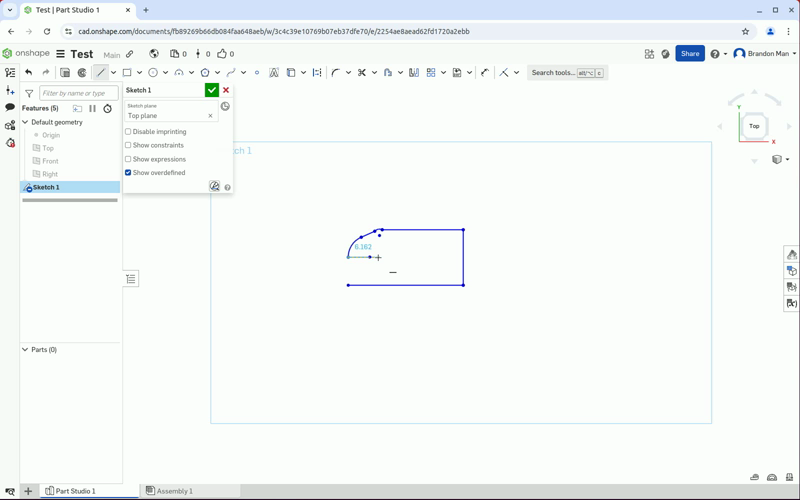
key_down(shift)
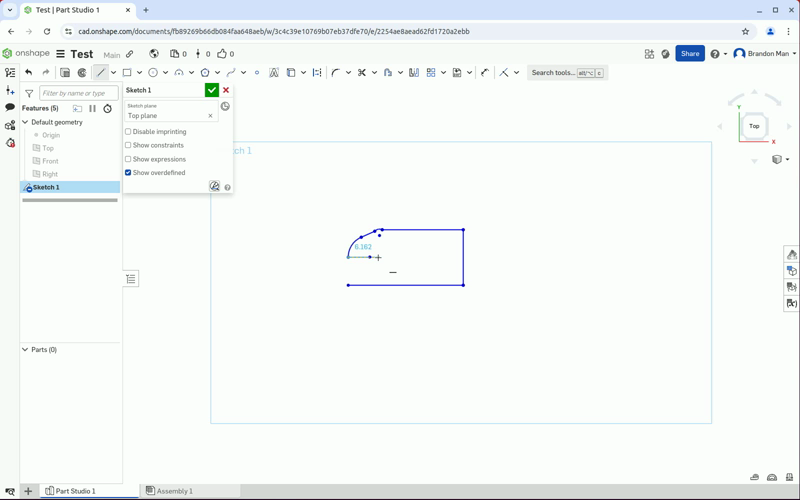
mouse_move(348, 285)
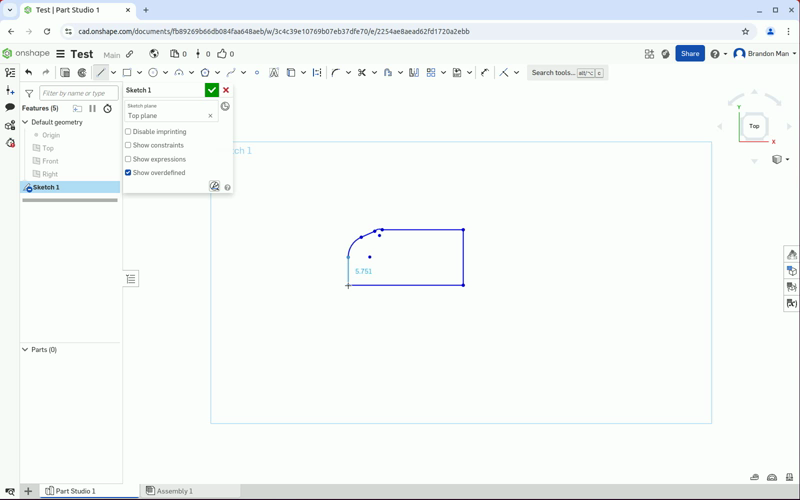
key_up(shift)
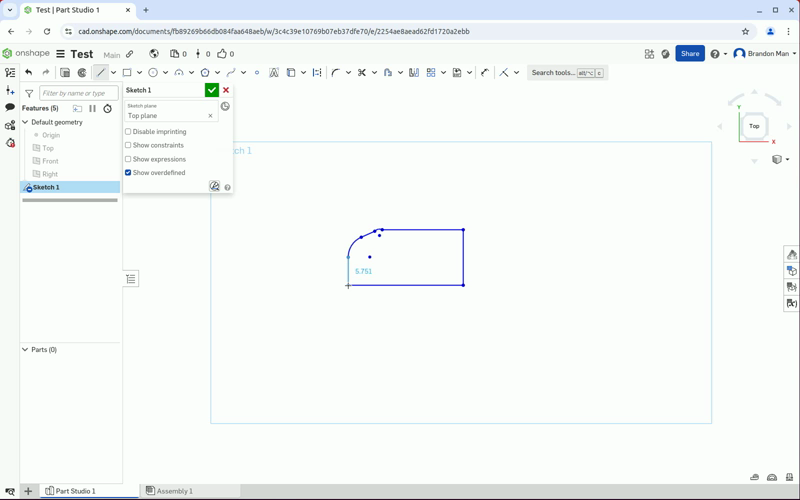
click(348, 285)
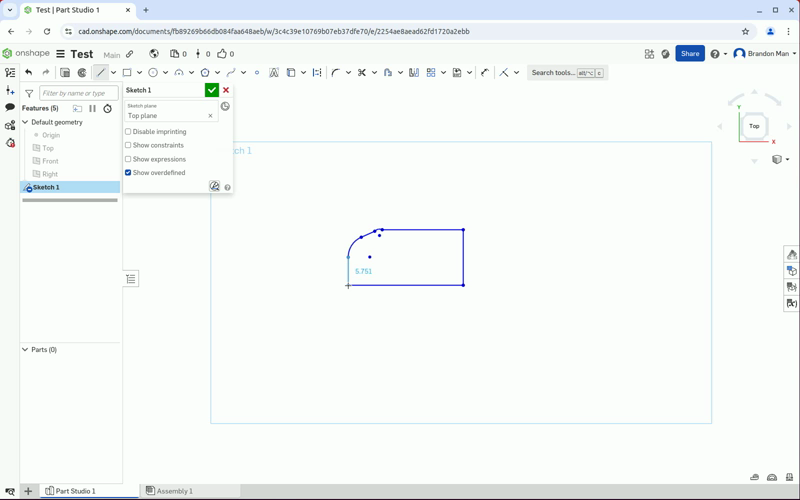
key(esc)
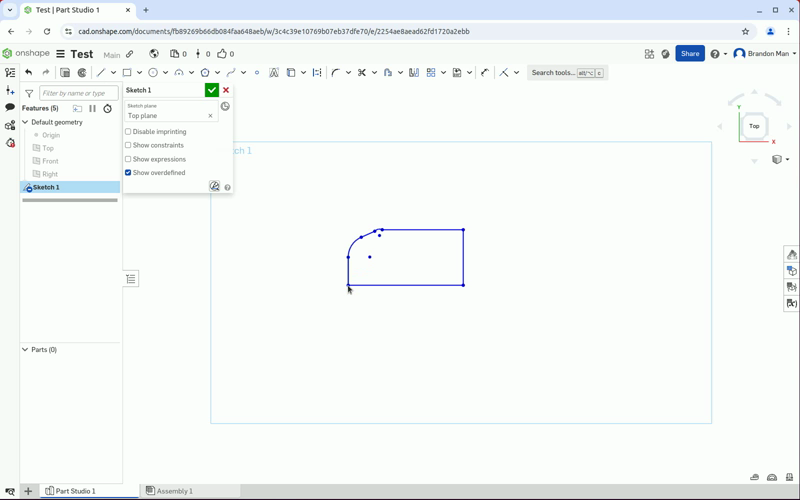
key(l)
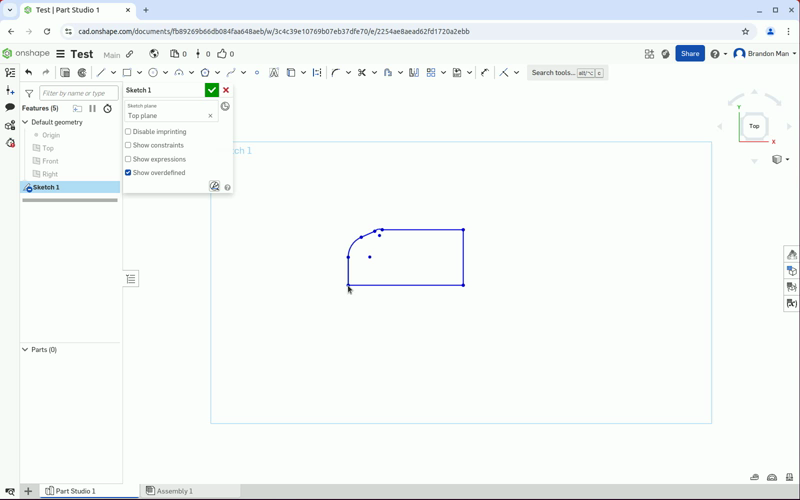
key_down(shift)
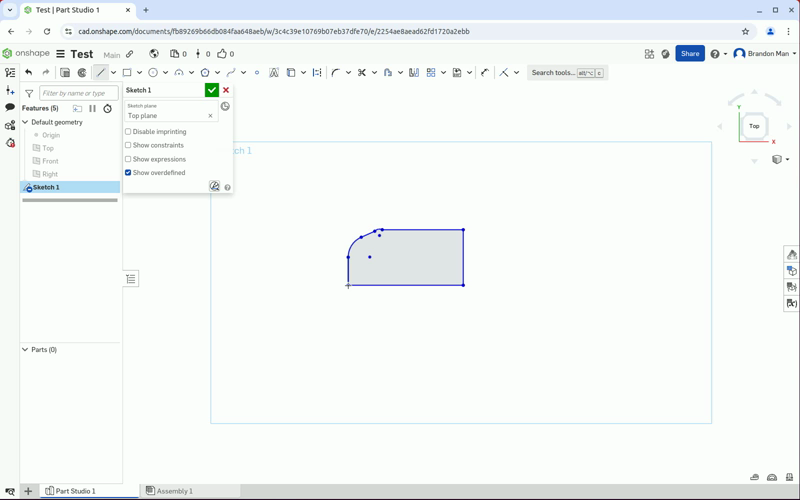
mouse_move(350, 282)
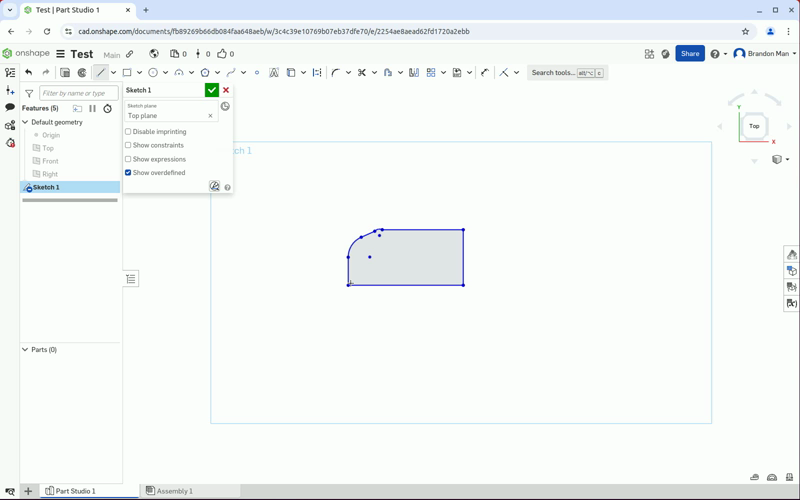
scroll(6)
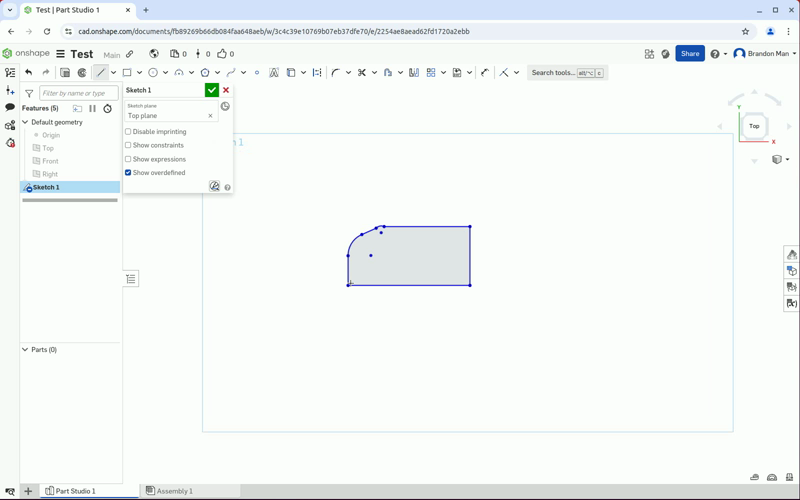
scroll(6)
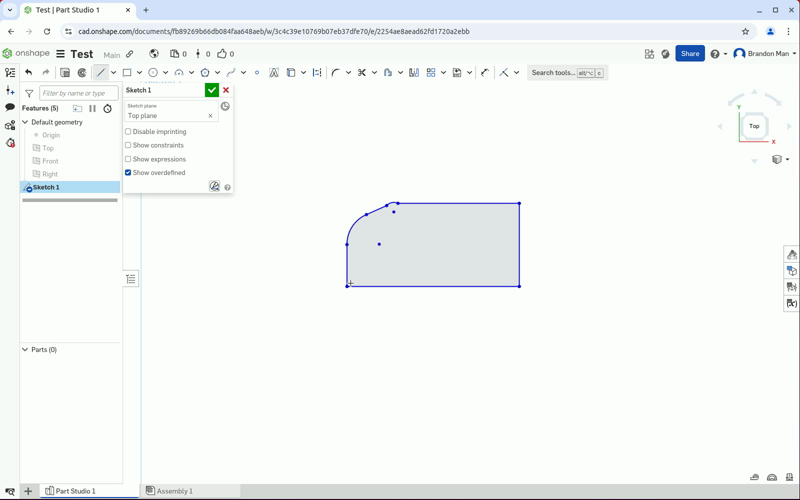
scroll(6)
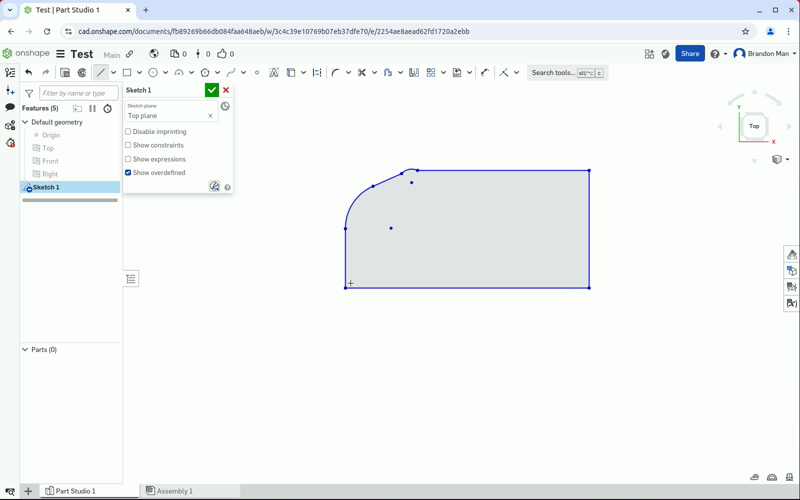
scroll(6)
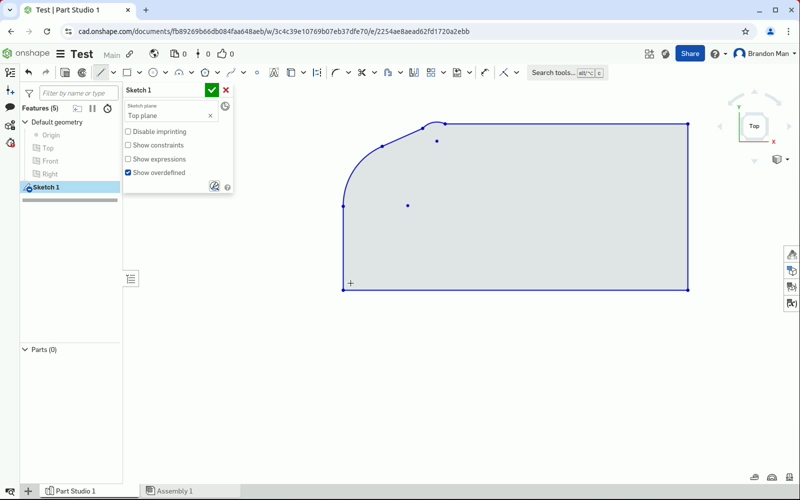
scroll(6)
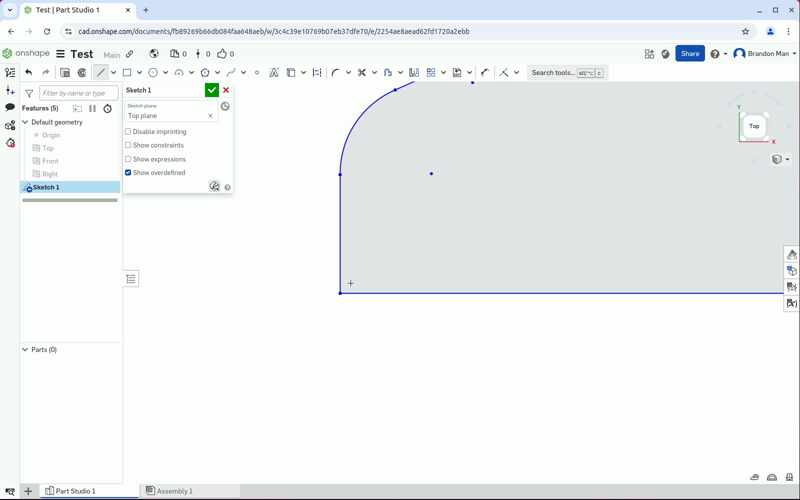
scroll(6)
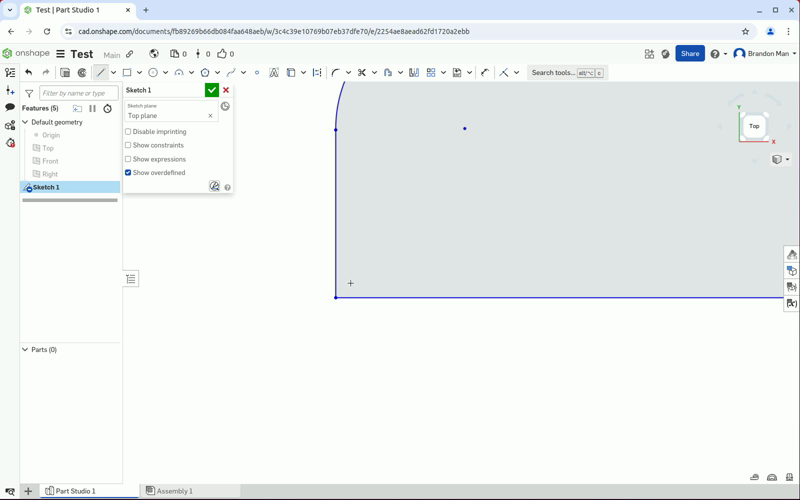
scroll(6)
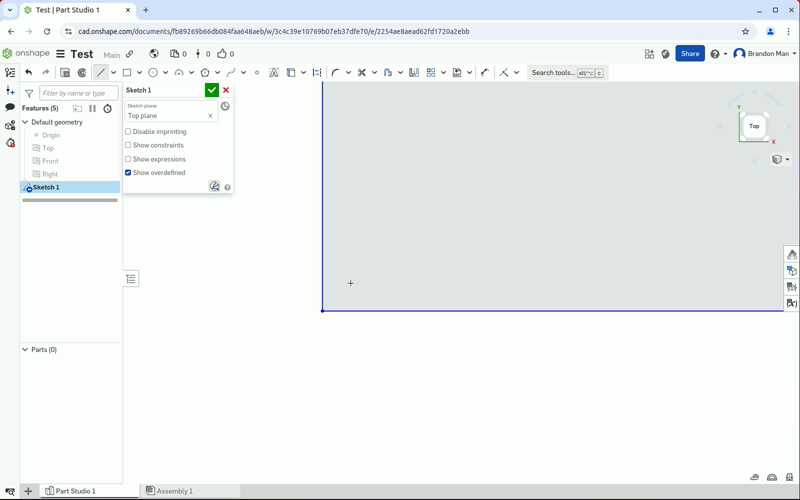
click(350, 282)
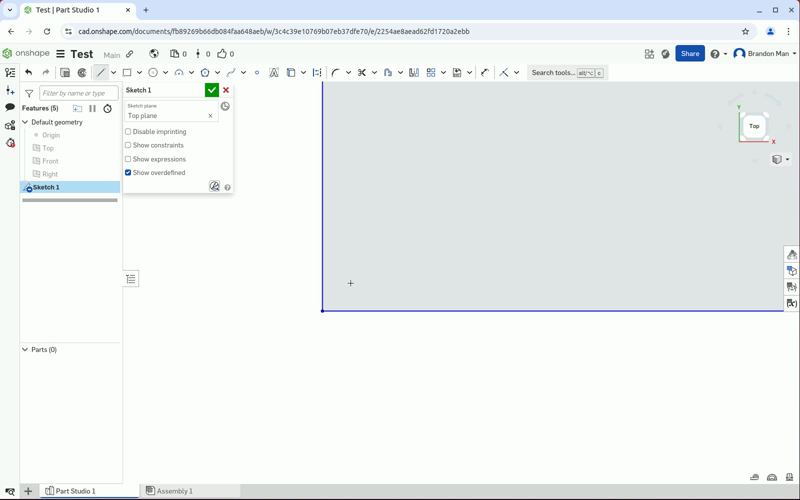
scroll(-6)
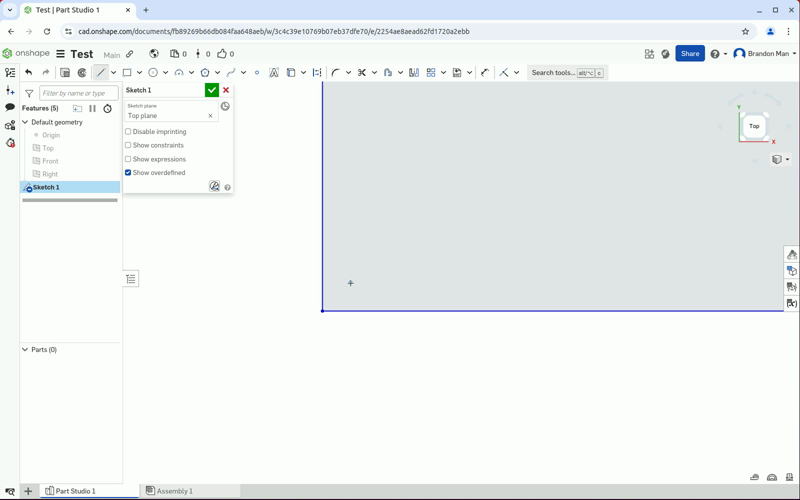
scroll(-6)
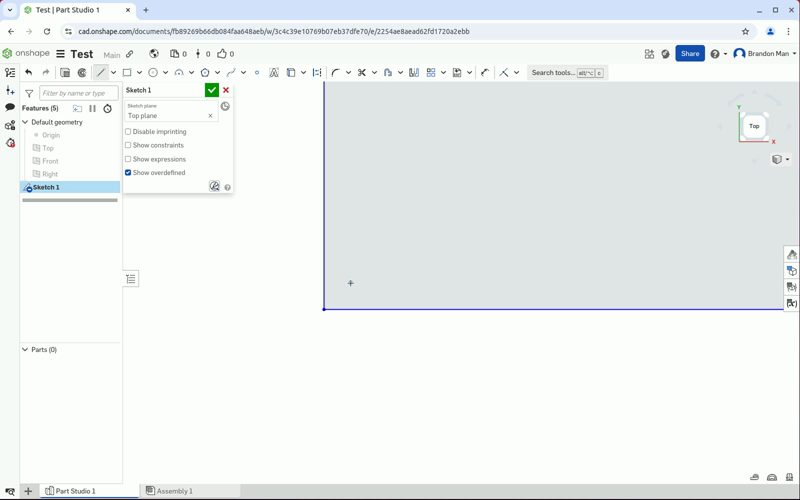
scroll(-6)
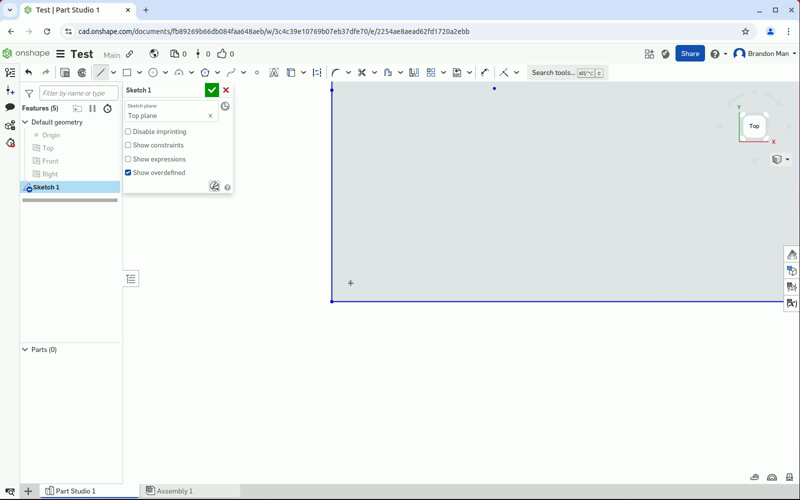
scroll(-6)
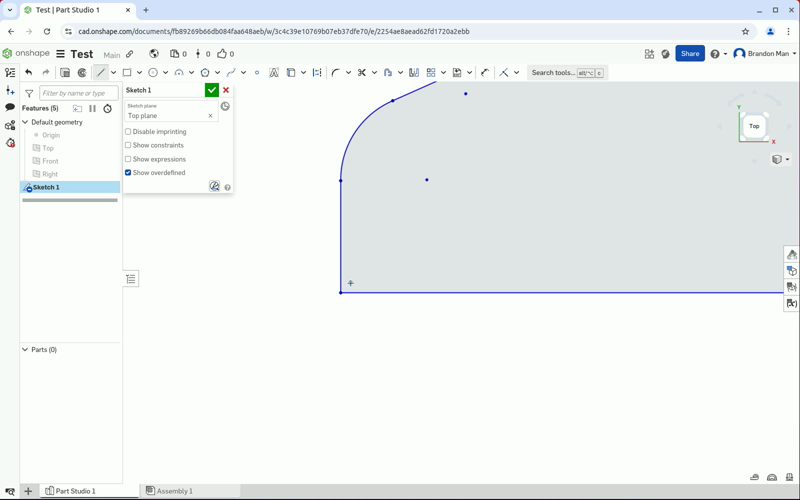
scroll(-6)
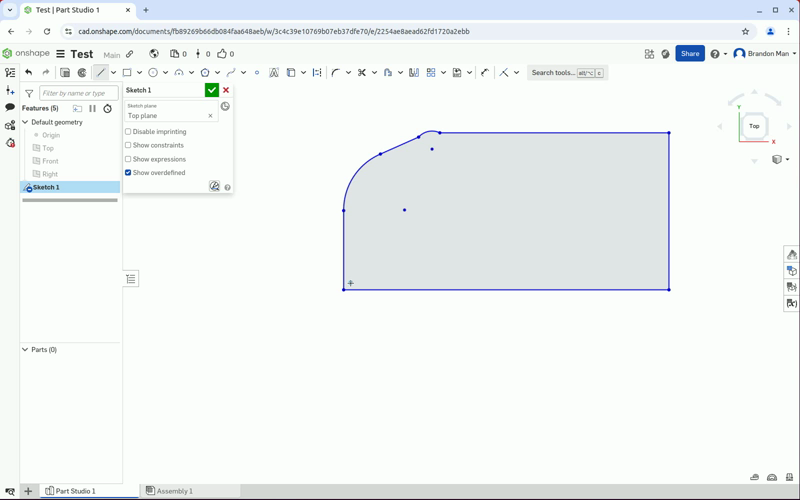
scroll(-6)
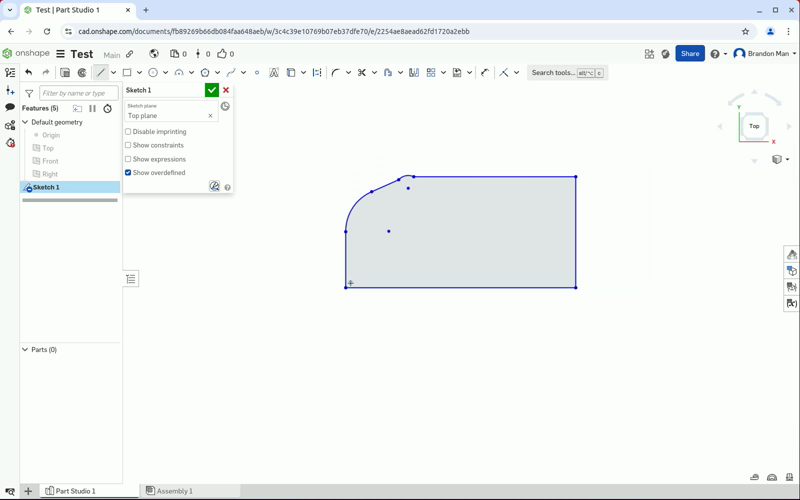
scroll(-6)
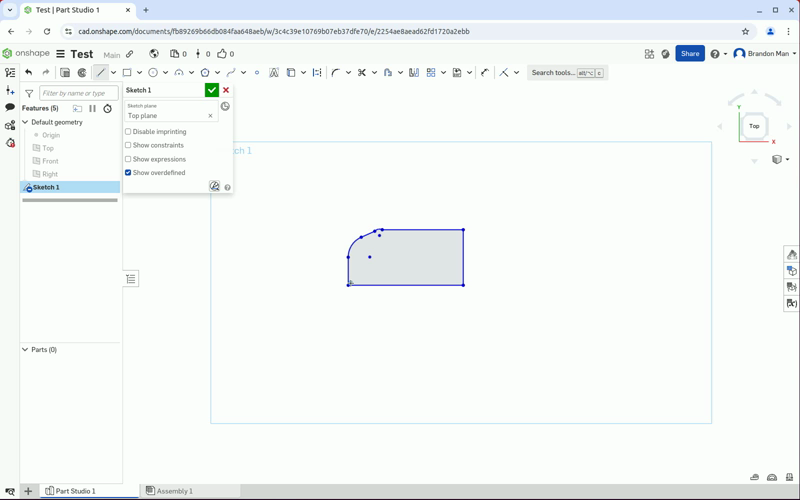
key_up(shift)
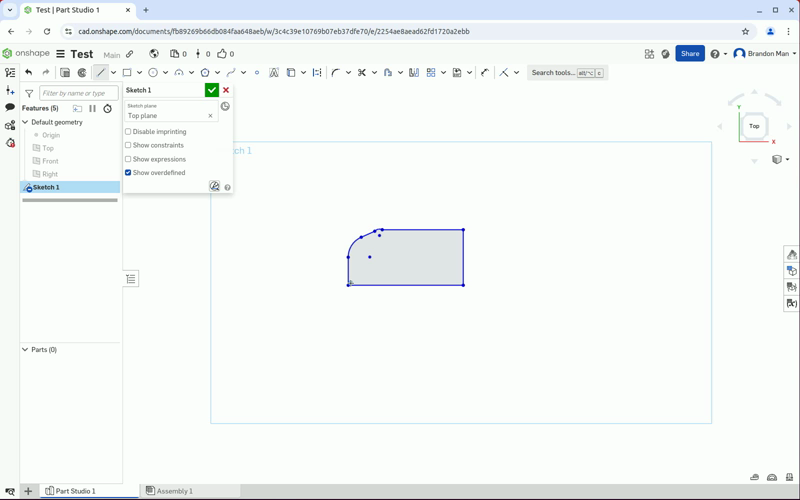
key_down(shift)
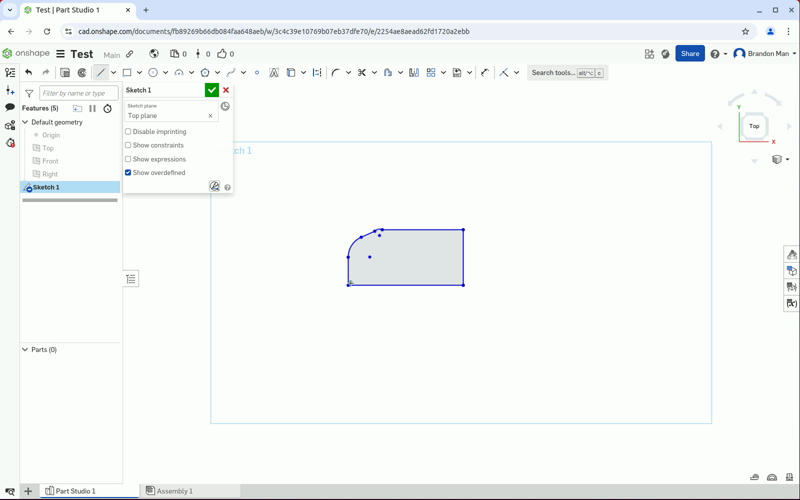
mouse_move(460, 282)
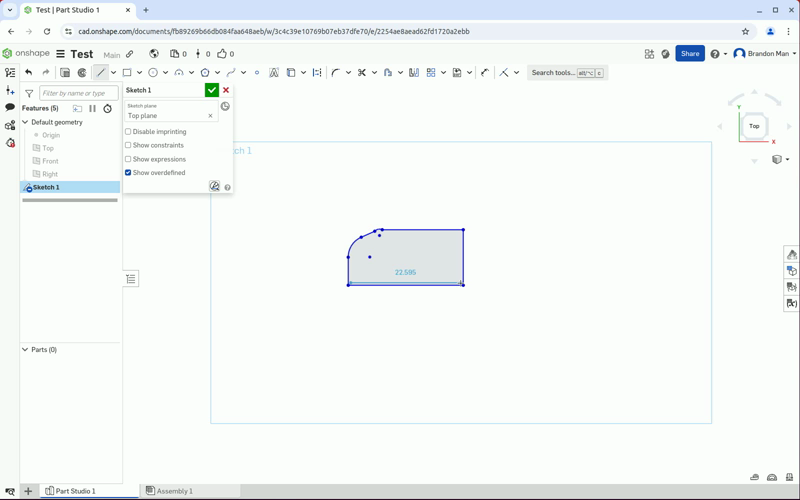
scroll(6)
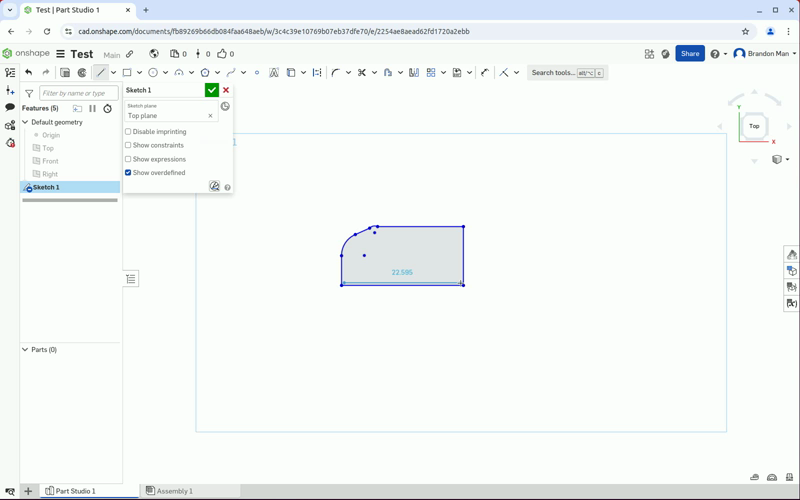
scroll(6)
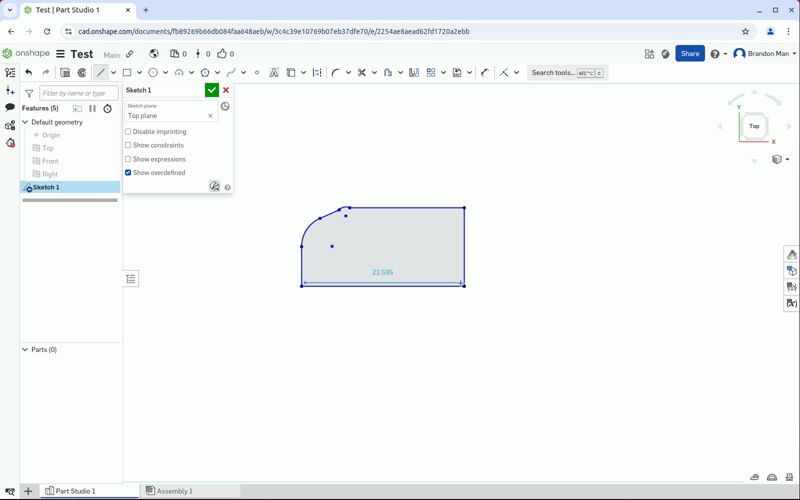
scroll(6)
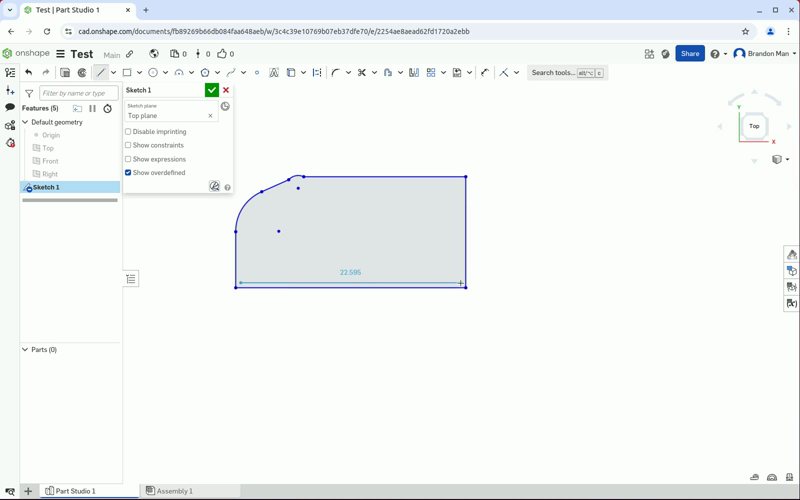
scroll(6)
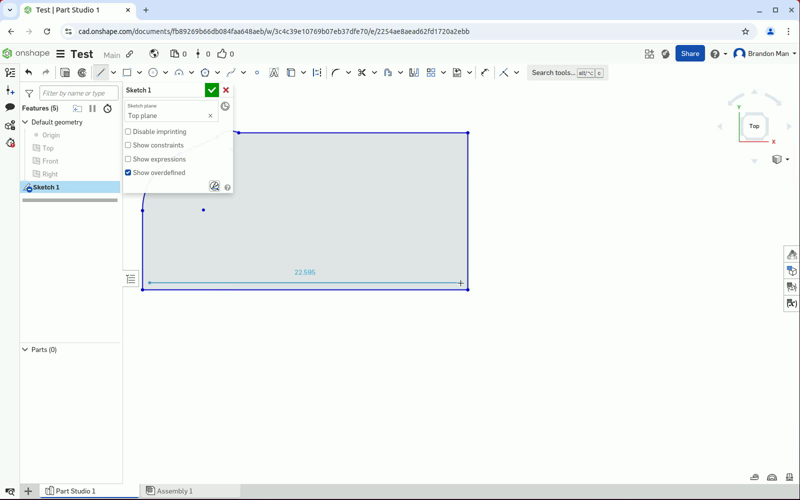
scroll(6)
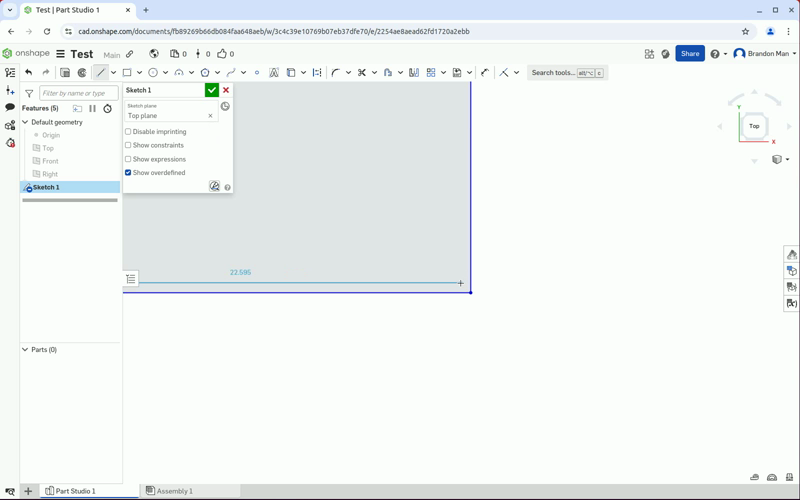
scroll(6)
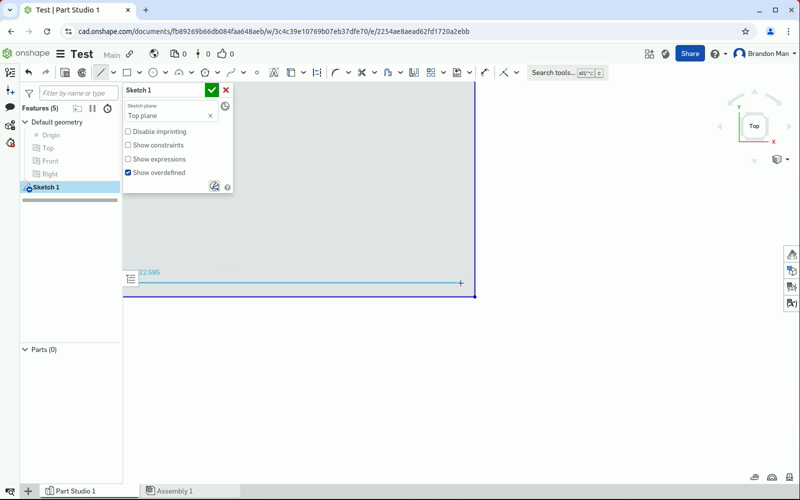
scroll(6)
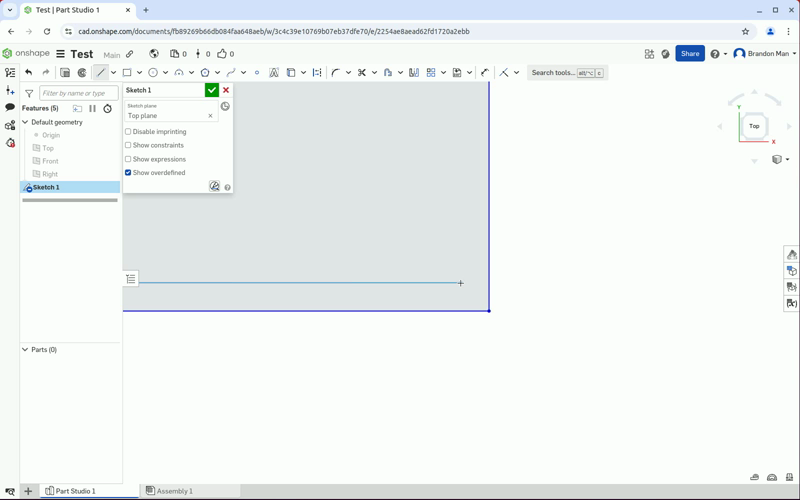
click(460, 282)
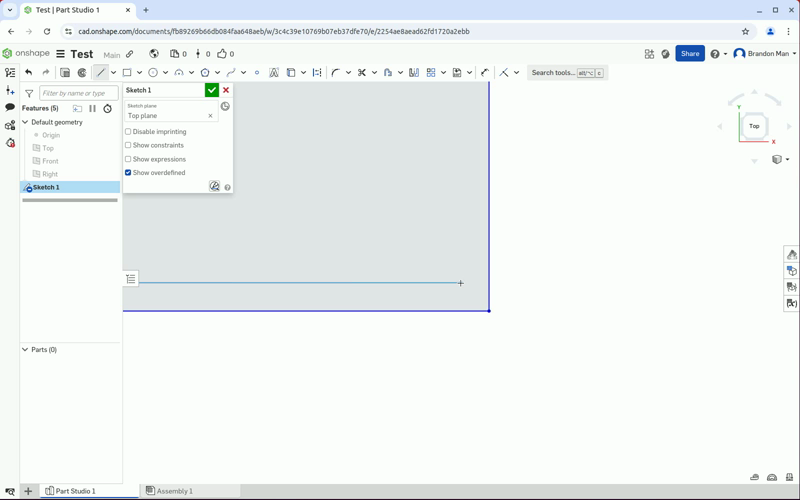
scroll(-6)
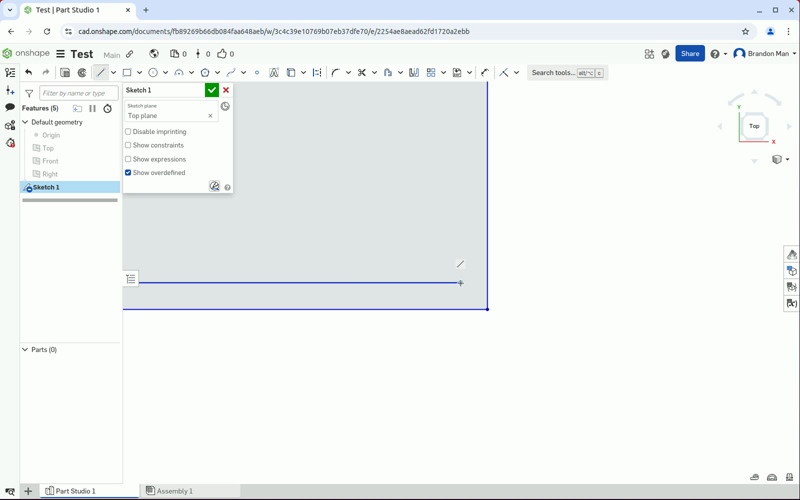
scroll(-6)
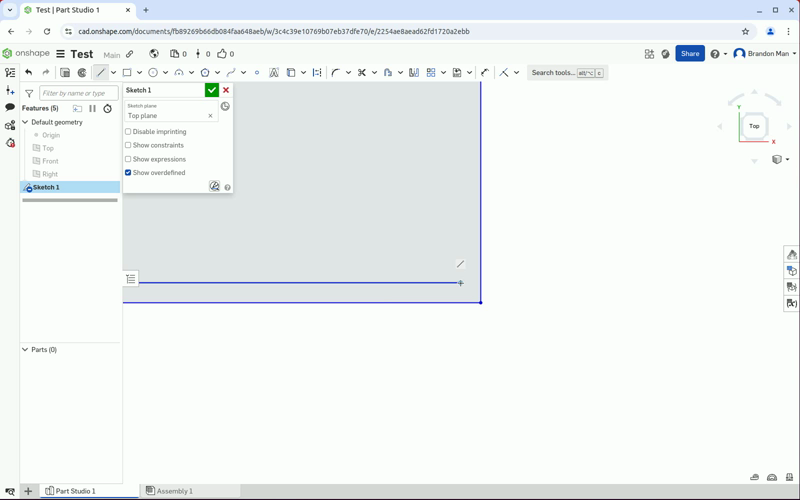
scroll(-6)
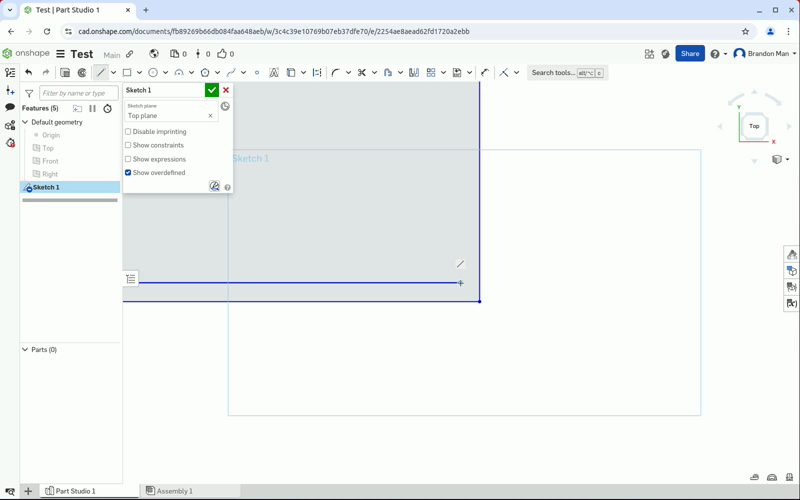
scroll(-6)
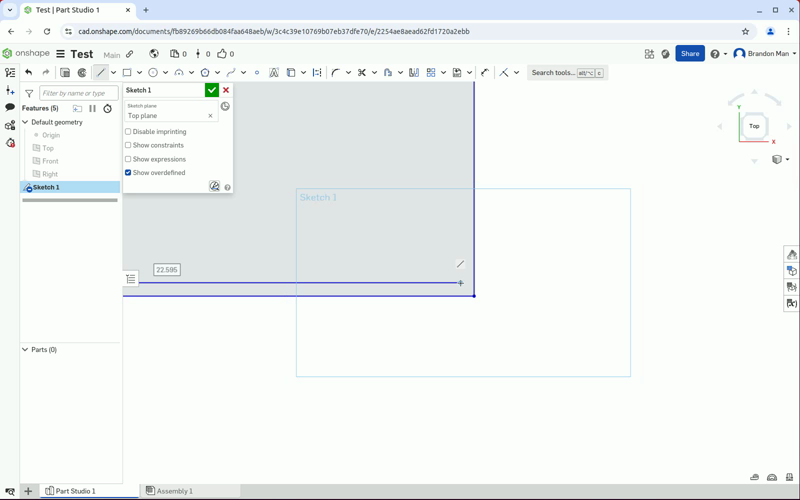
scroll(-6)
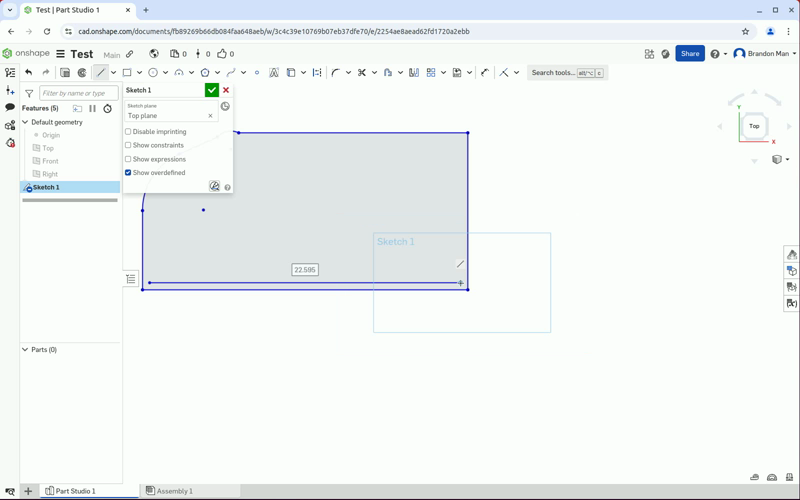
scroll(-6)
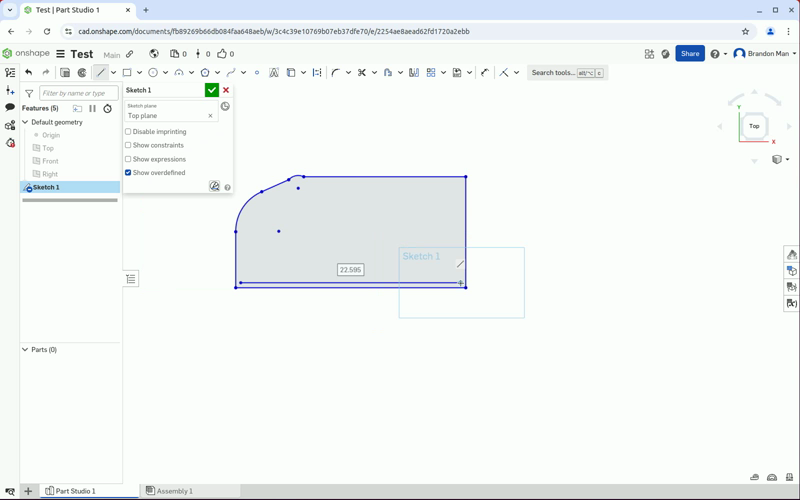
scroll(-6)
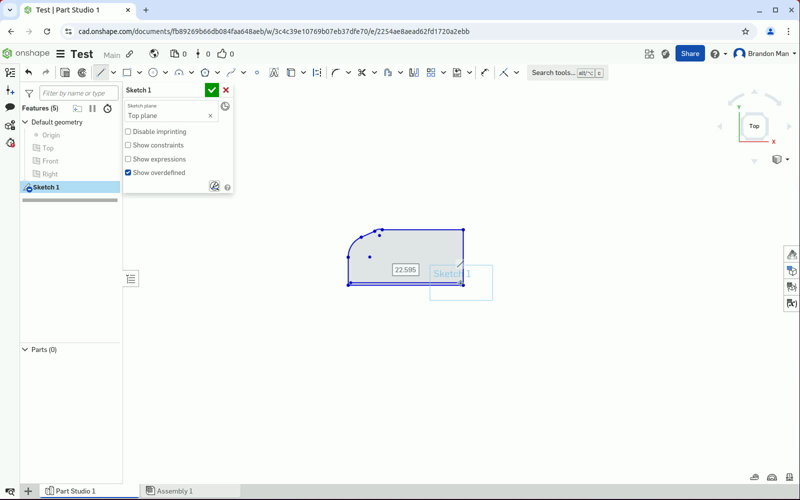
key_up(shift)
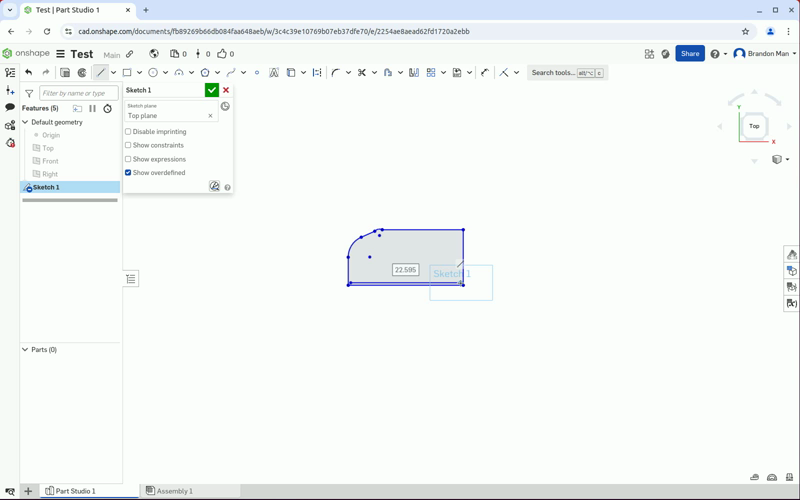
key_down(shift)
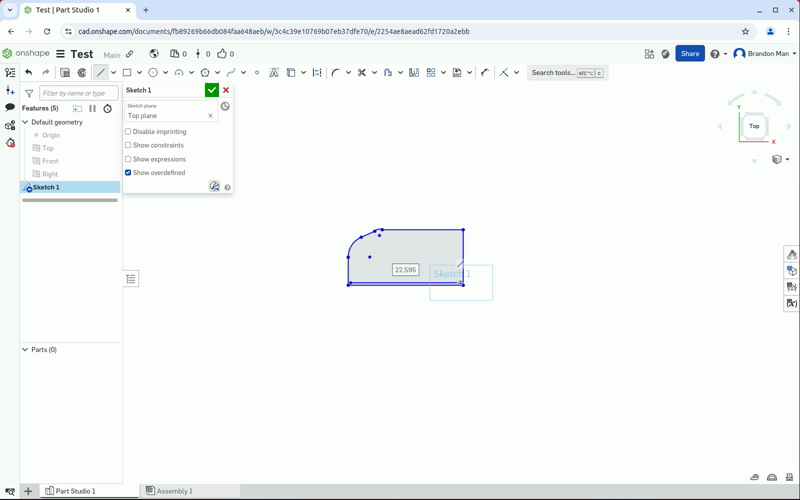
mouse_move(490, 282)
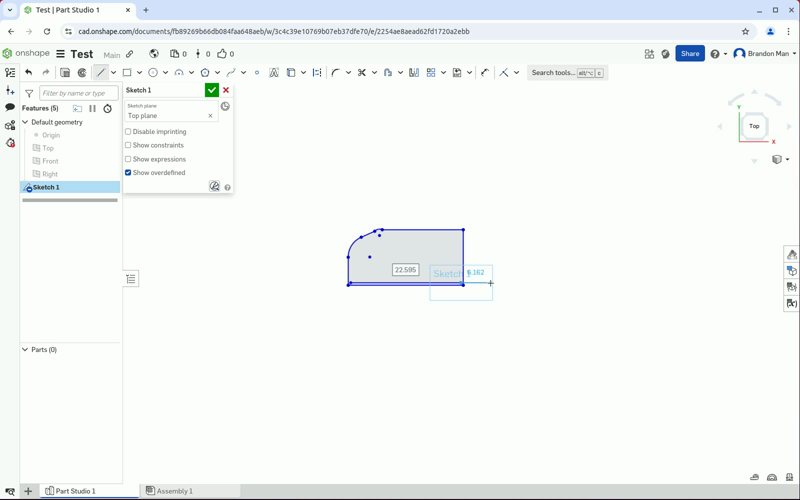
mouse_move(460, 232)
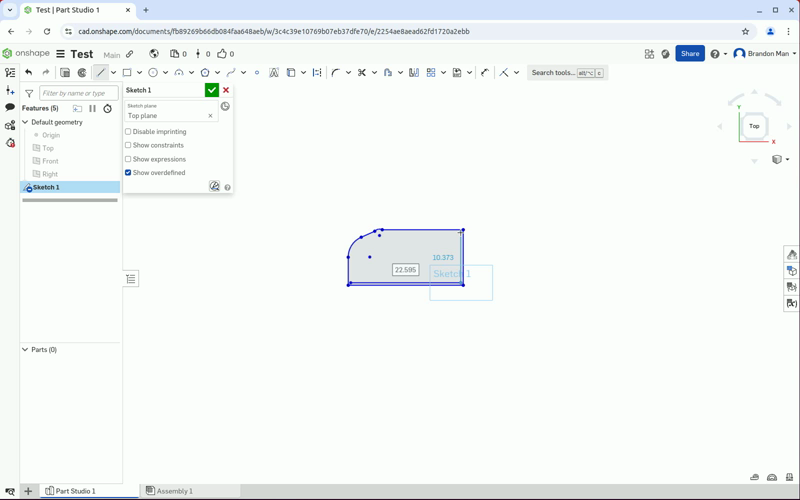
scroll(6)
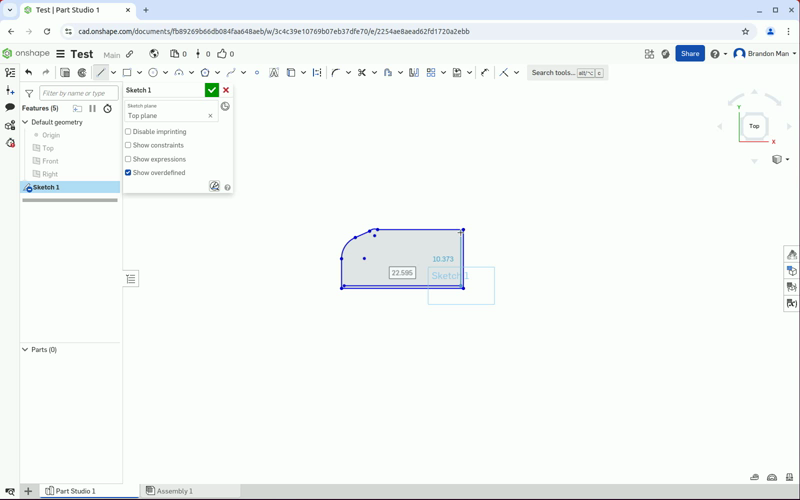
scroll(6)
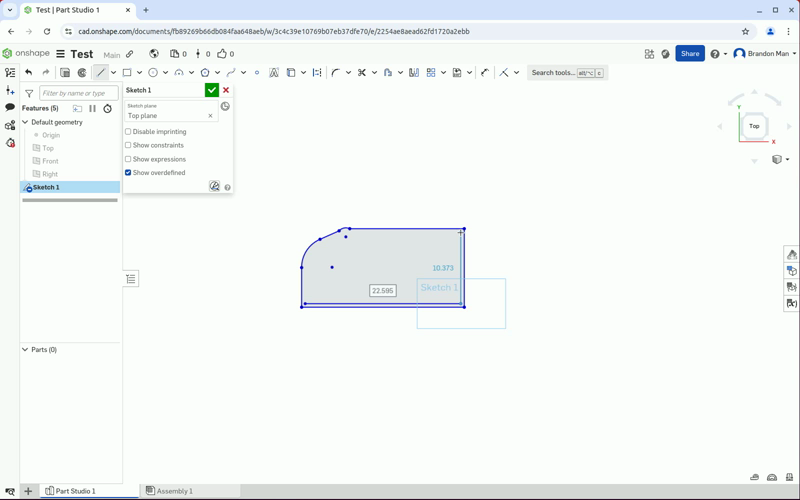
scroll(6)
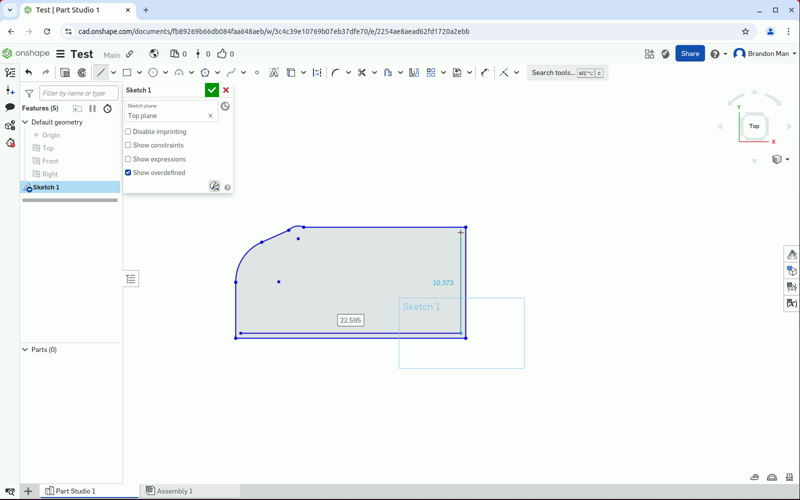
scroll(6)
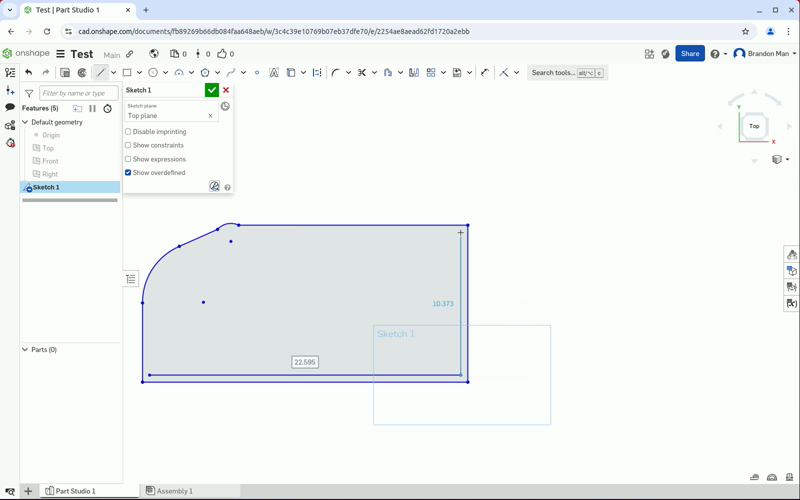
scroll(6)
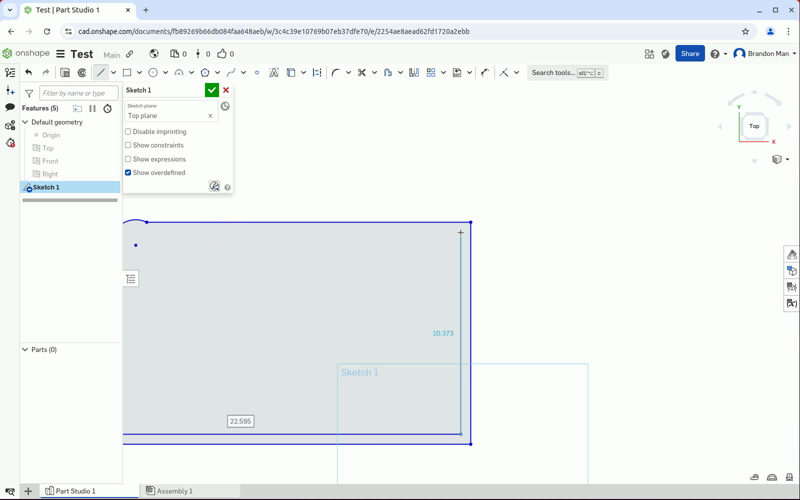
scroll(6)
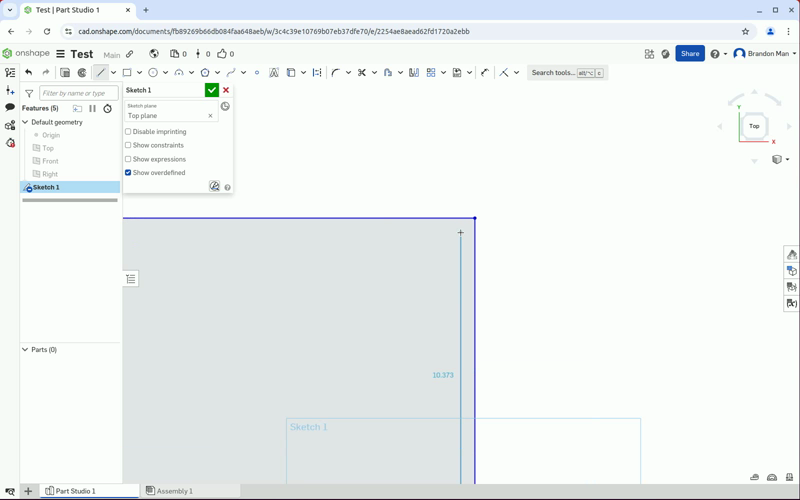
scroll(6)
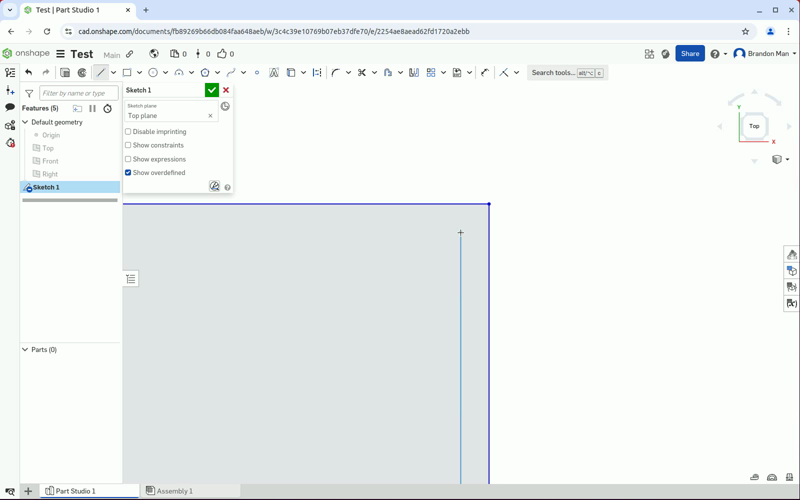
click(460, 232)
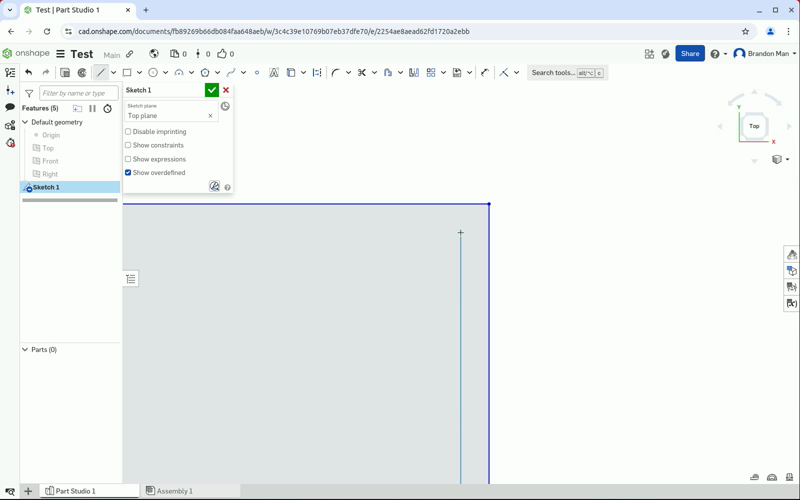
scroll(-6)
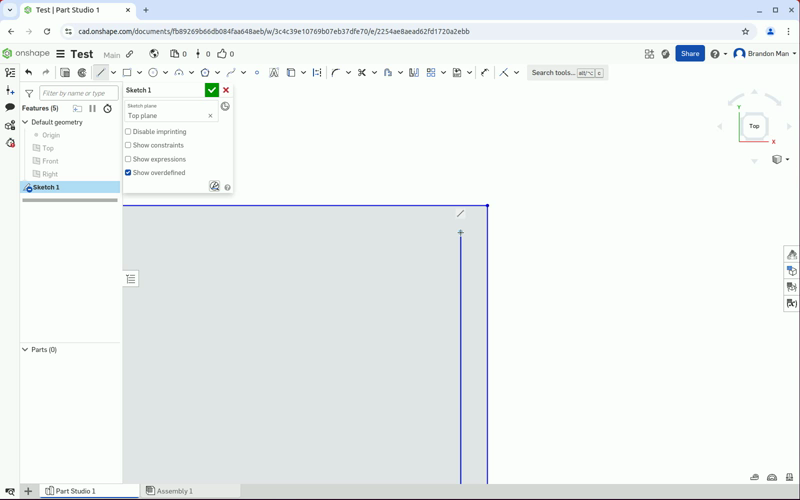
scroll(-6)
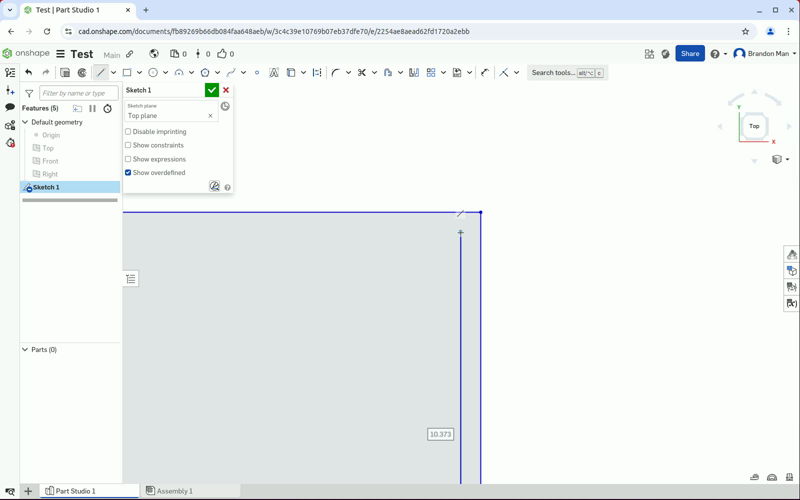
scroll(-6)
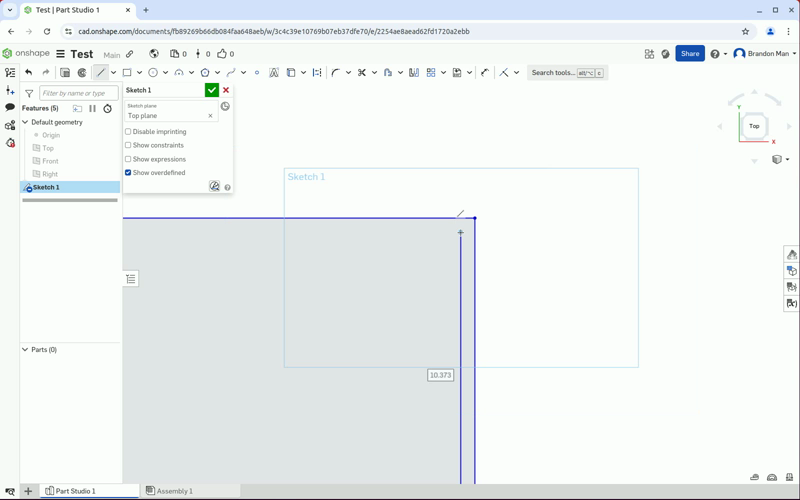
scroll(-6)
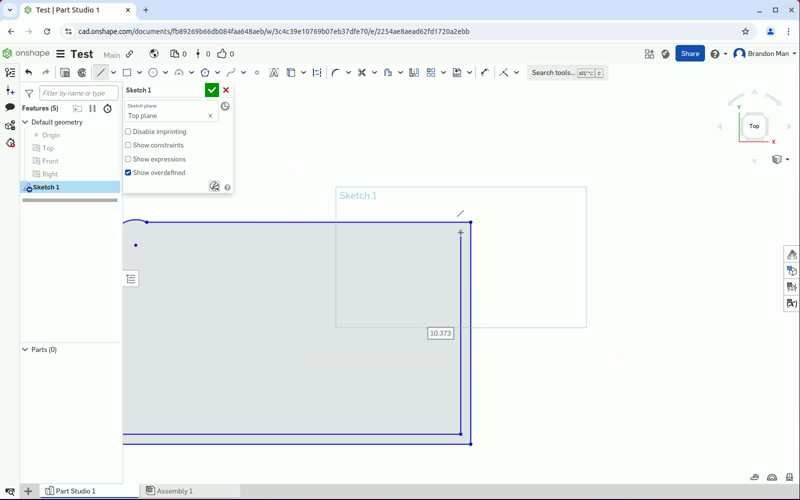
scroll(-6)
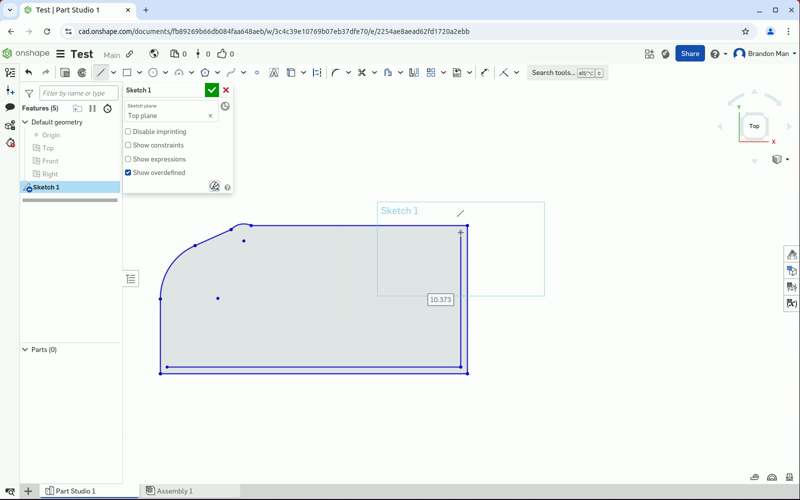
scroll(-6)
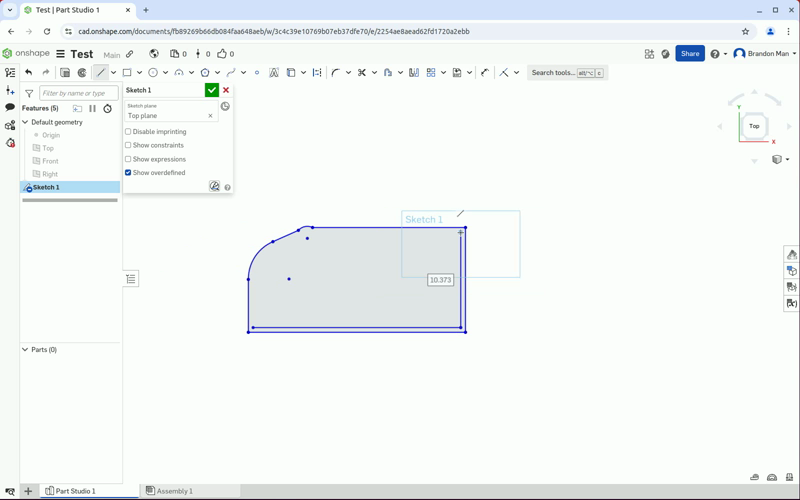
scroll(-6)
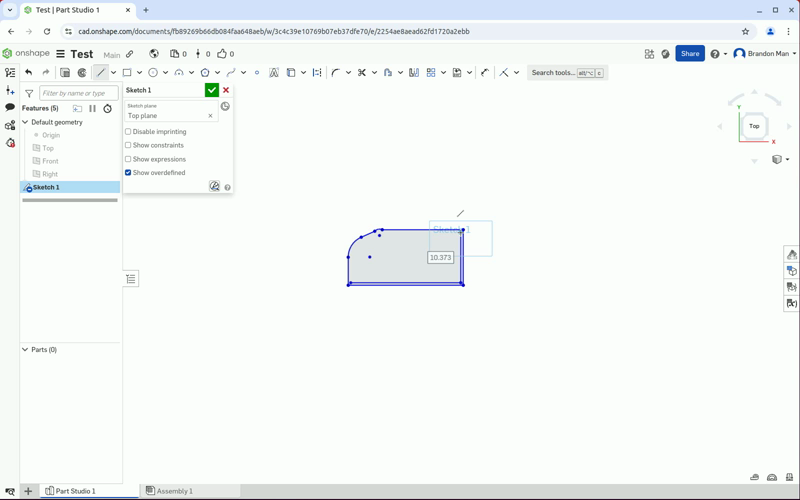
key_up(shift)
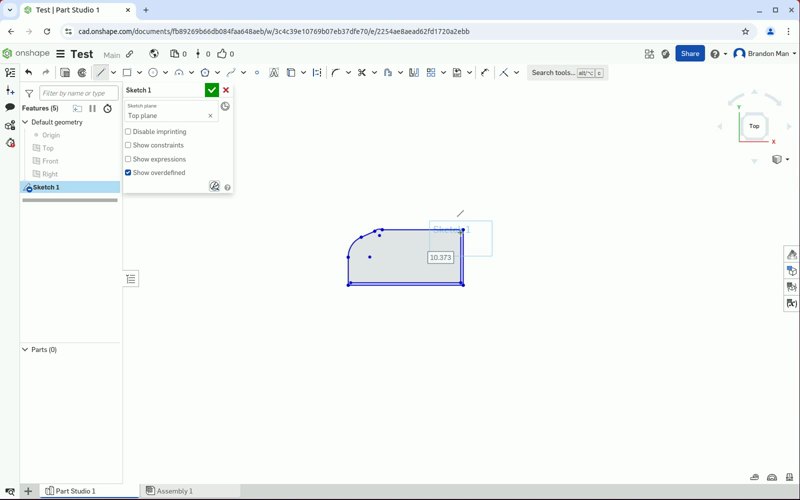
key_down(shift)
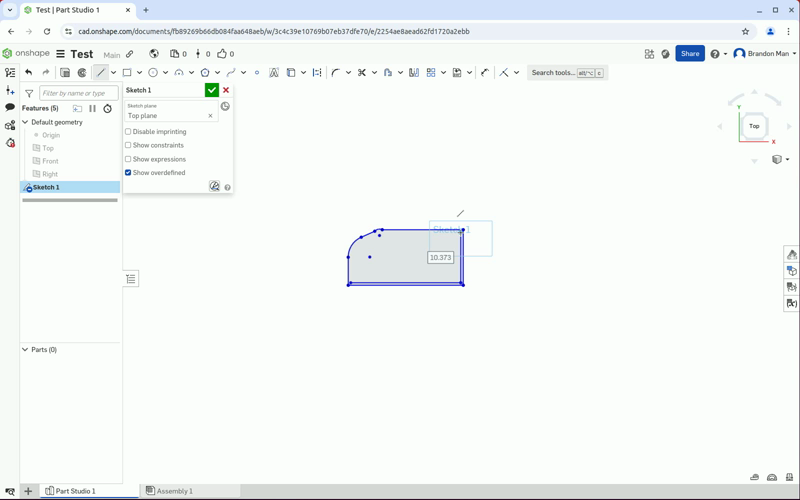
mouse_move(382, 232)
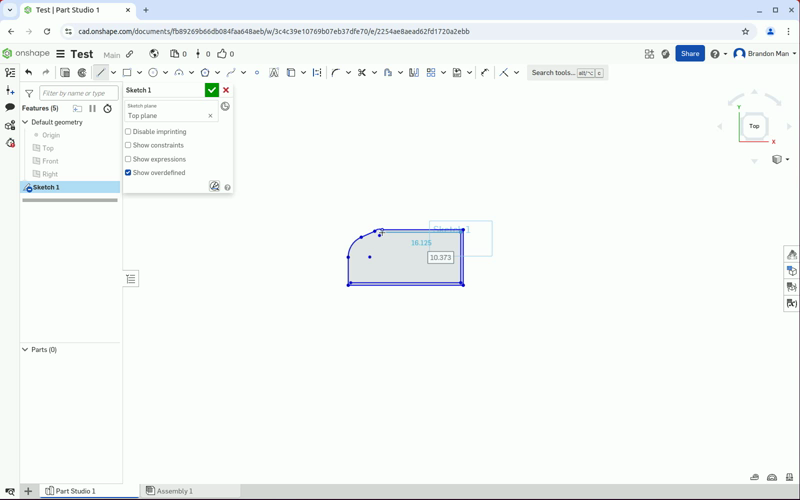
scroll(6)
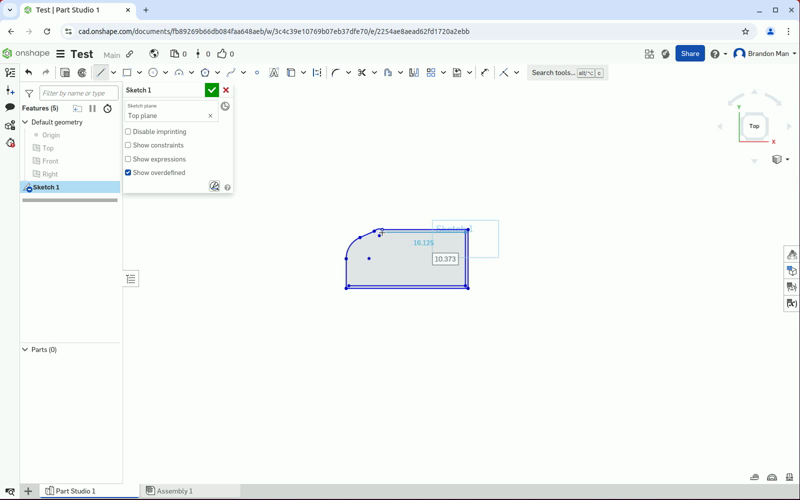
scroll(6)
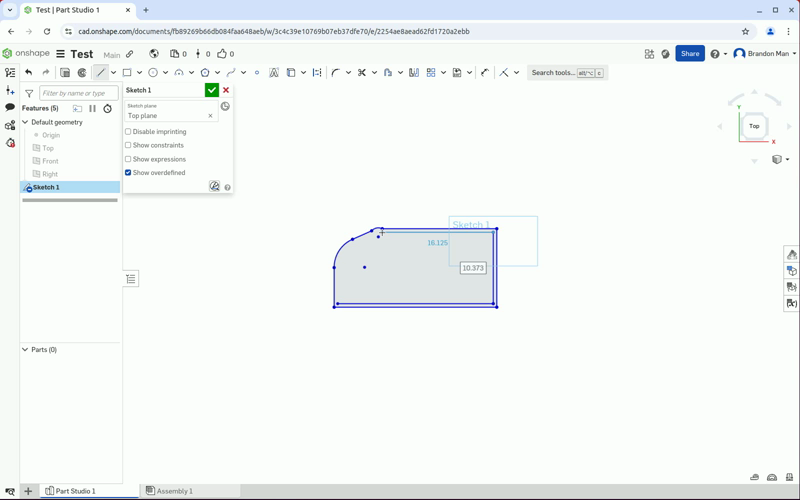
scroll(6)
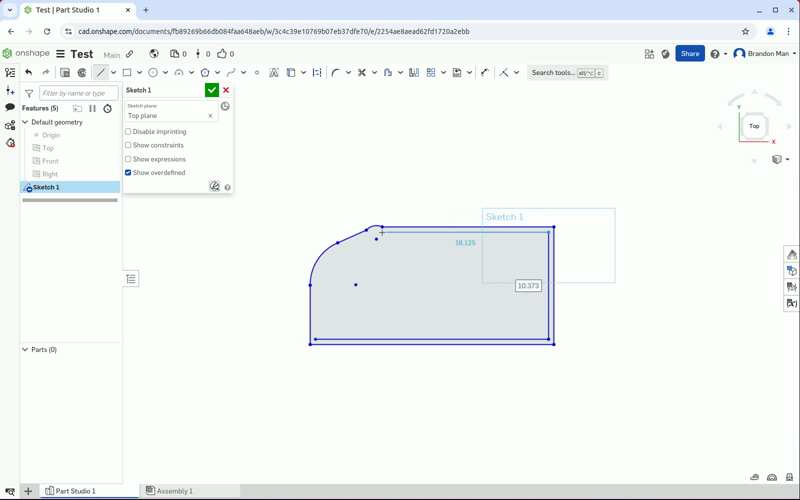
scroll(6)
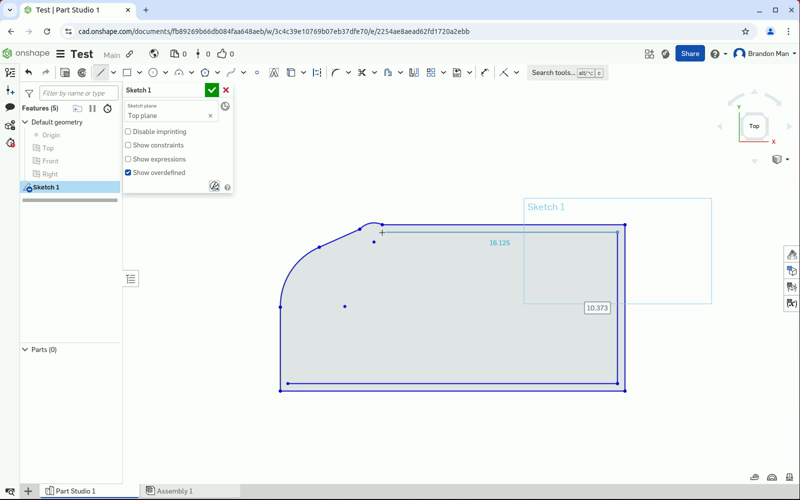
scroll(6)
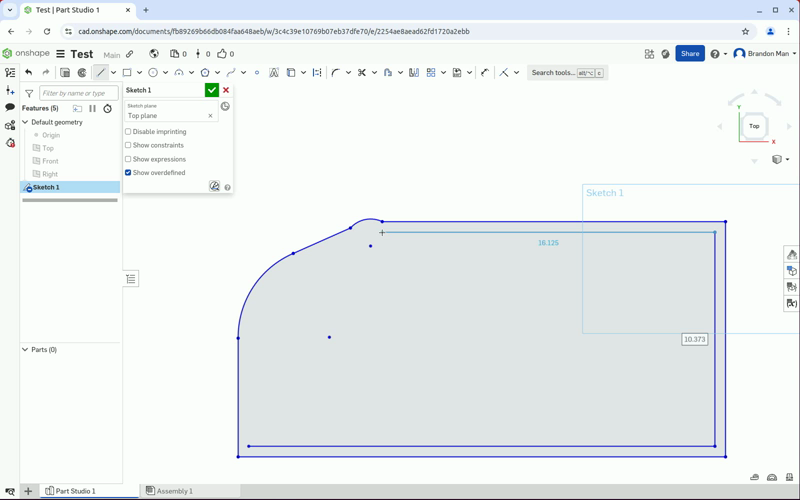
scroll(6)
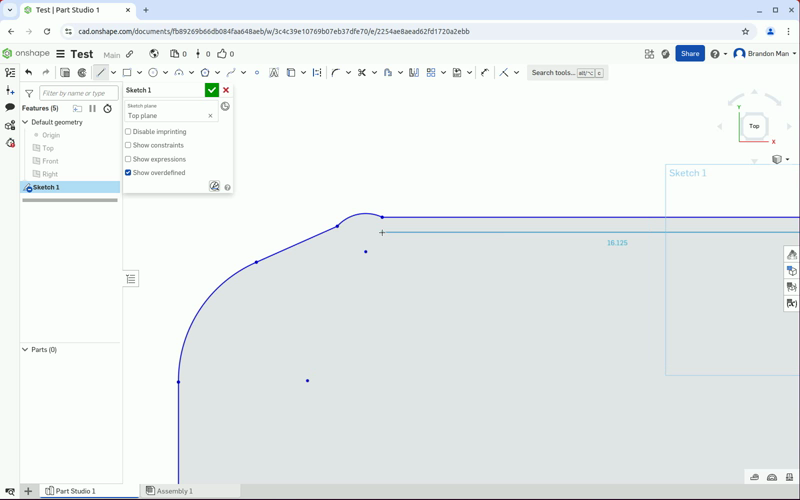
scroll(6)
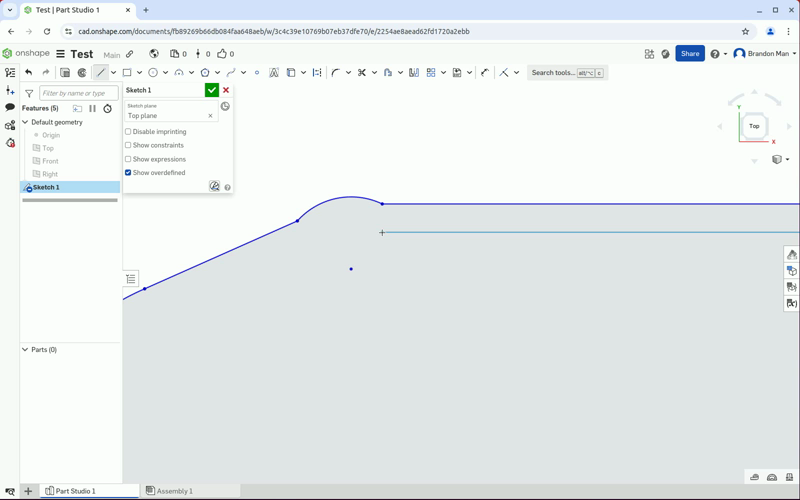
click(382, 232)
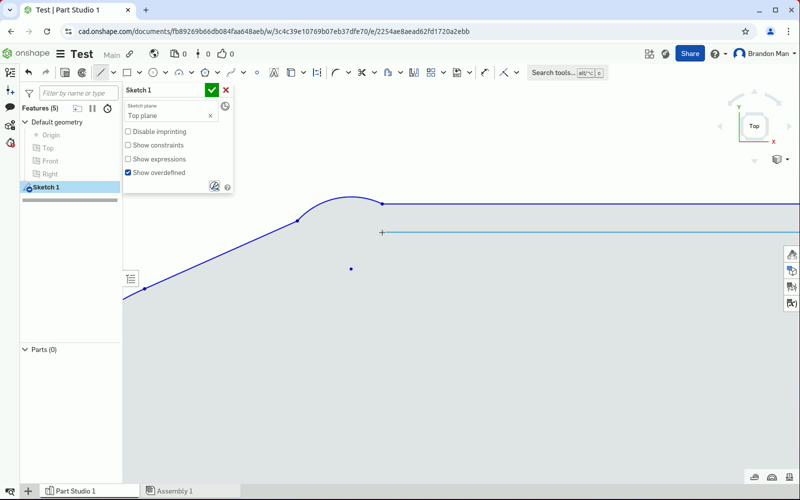
scroll(-6)
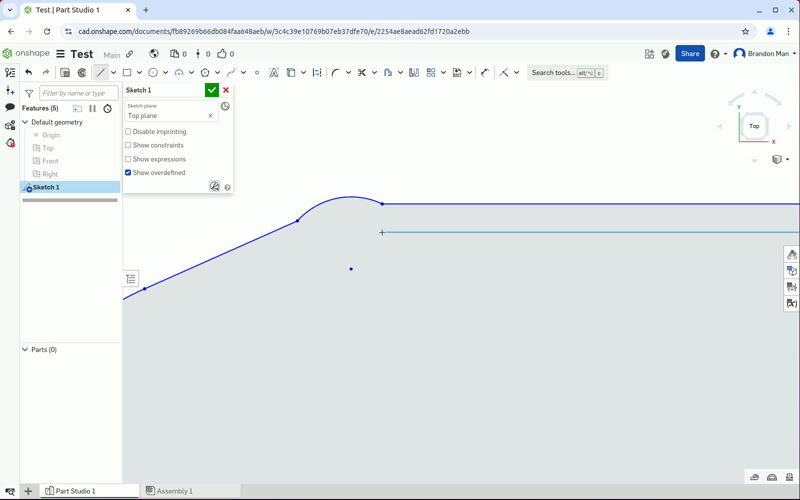
scroll(-6)
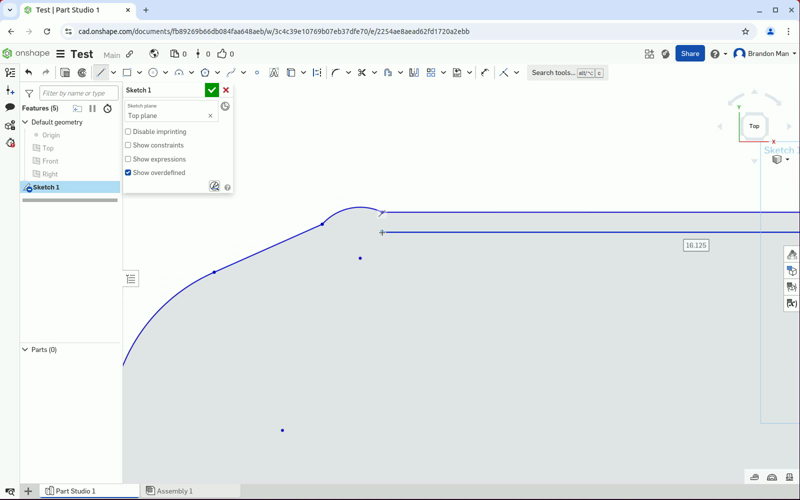
scroll(-6)
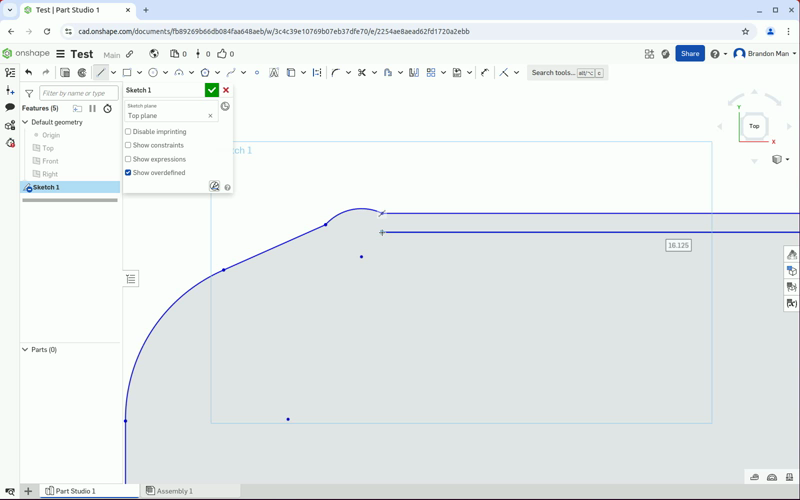
scroll(-6)
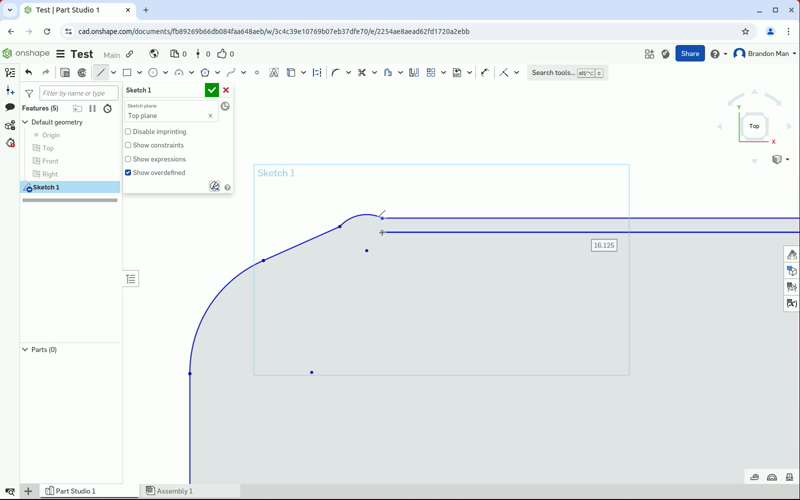
scroll(-6)
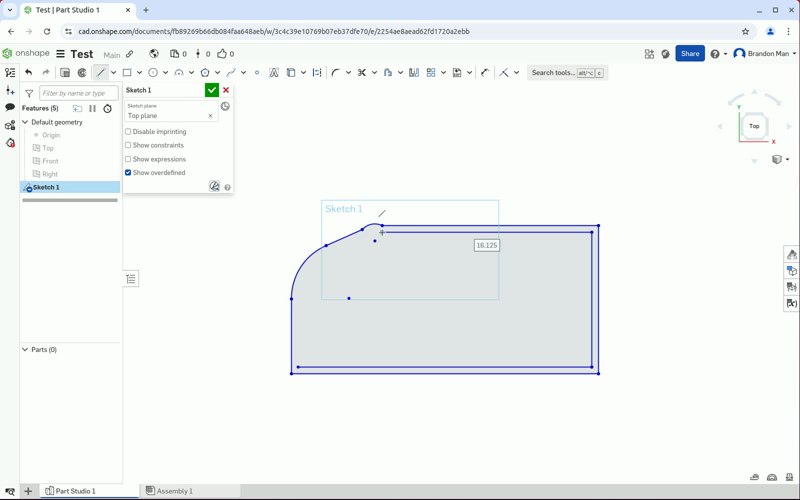
scroll(-6)
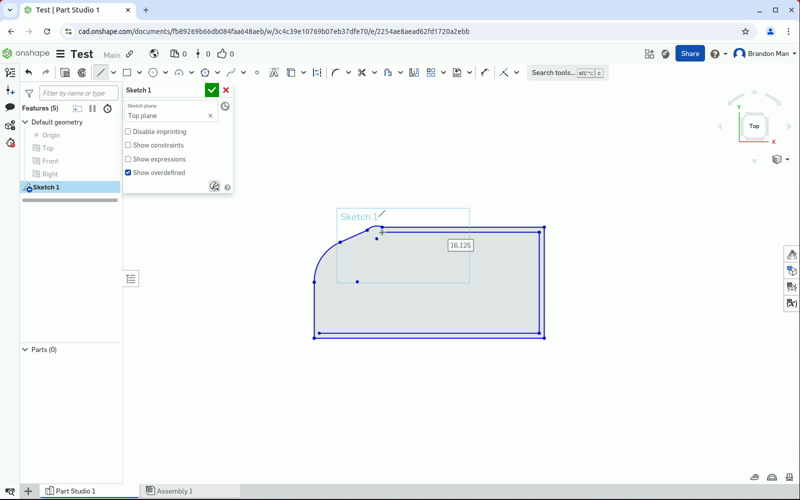
scroll(-6)
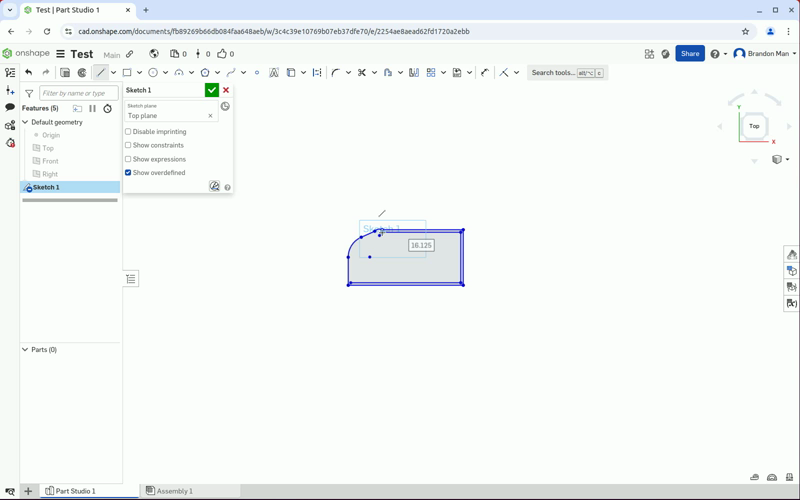
key_up(shift)
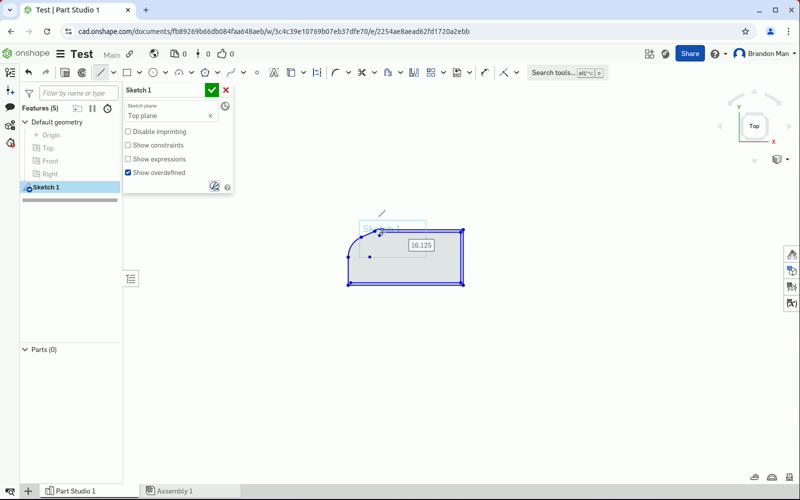
key(esc)
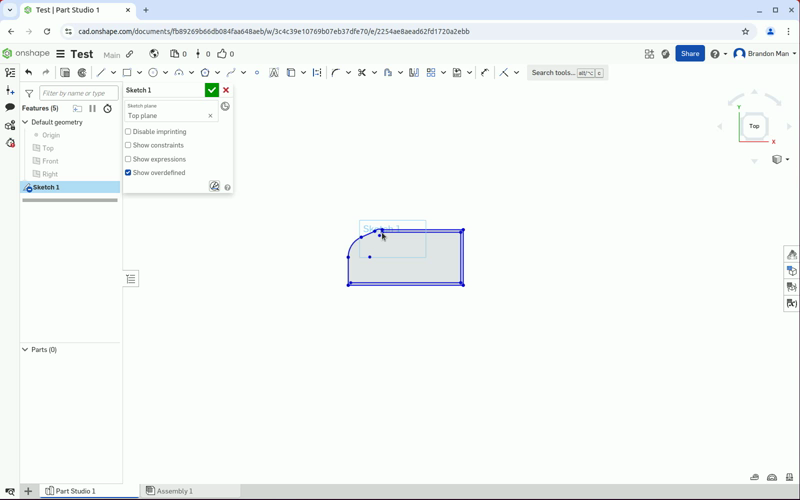
key(a)
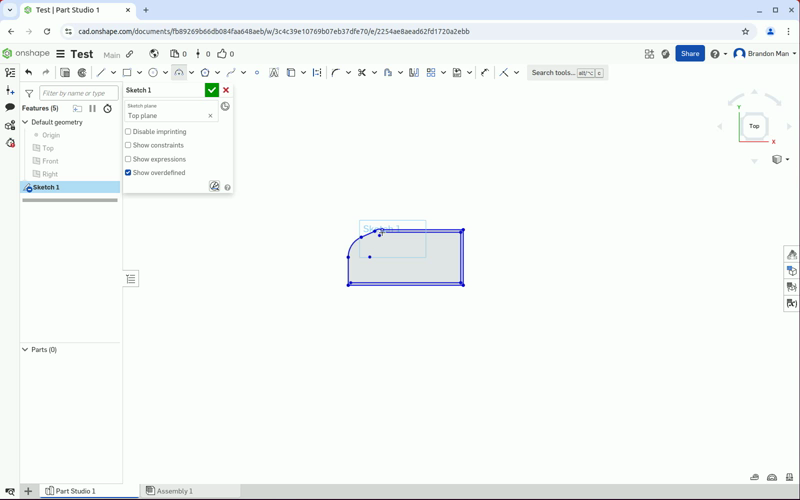
mouse_move(382, 232)
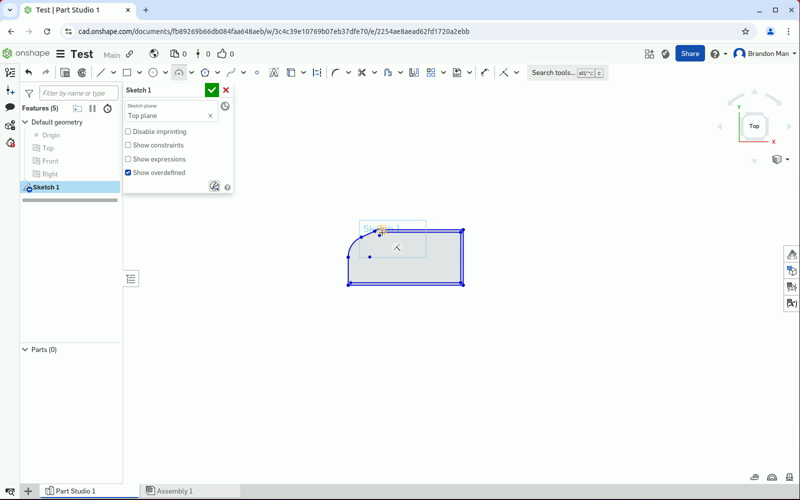
scroll(6)
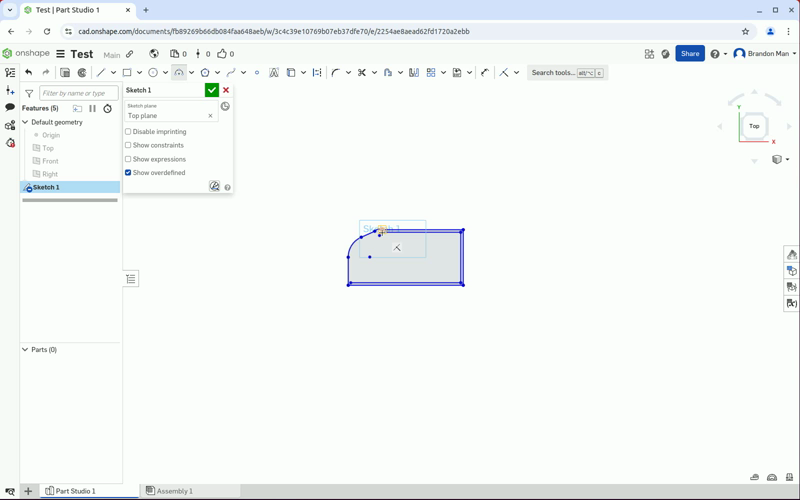
scroll(6)
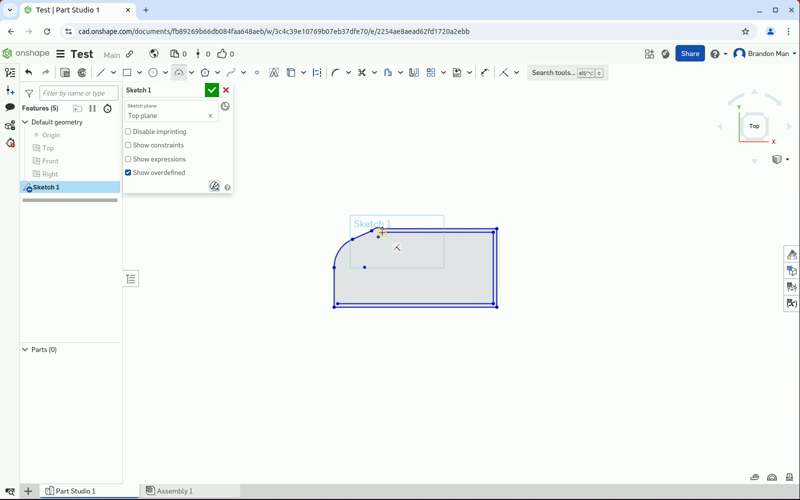
scroll(6)
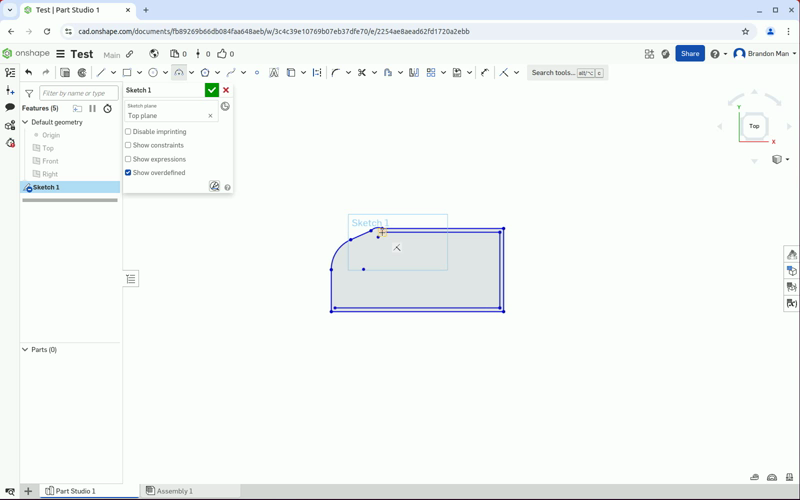
scroll(6)
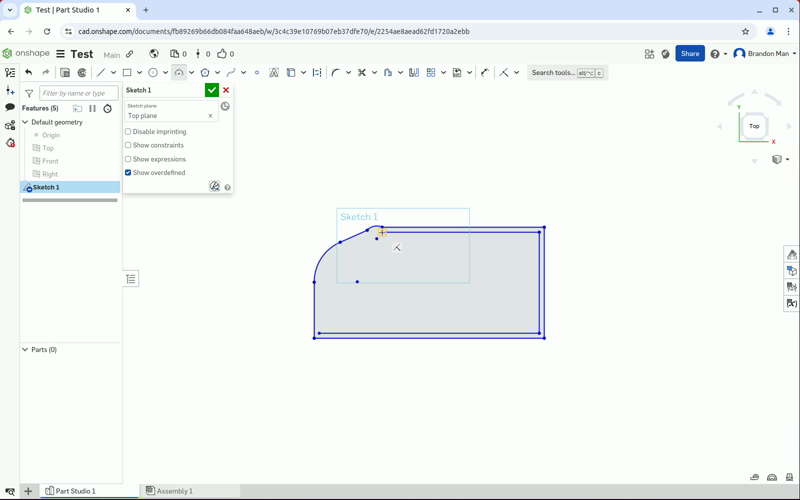
scroll(6)
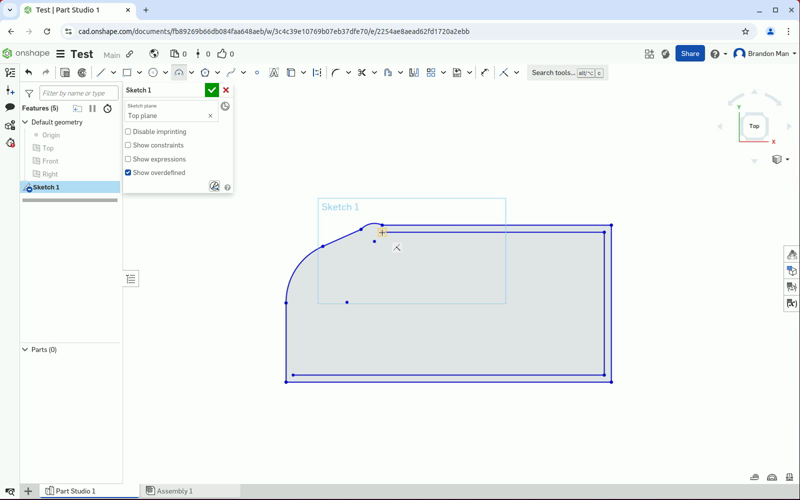
scroll(6)
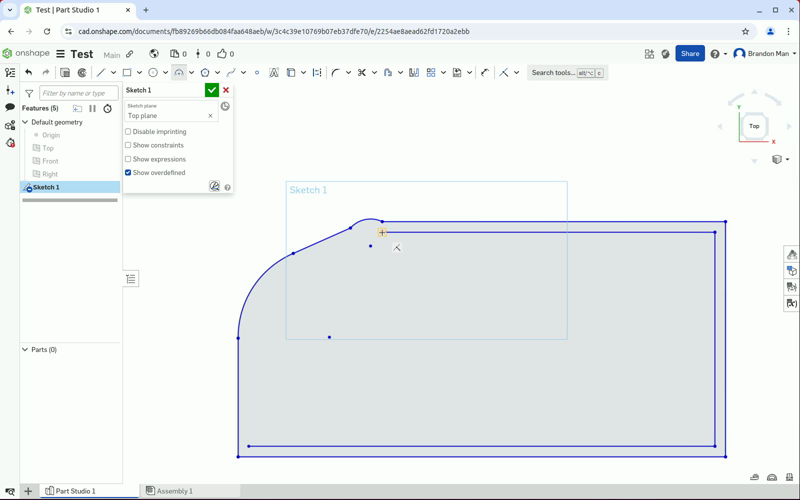
scroll(6)
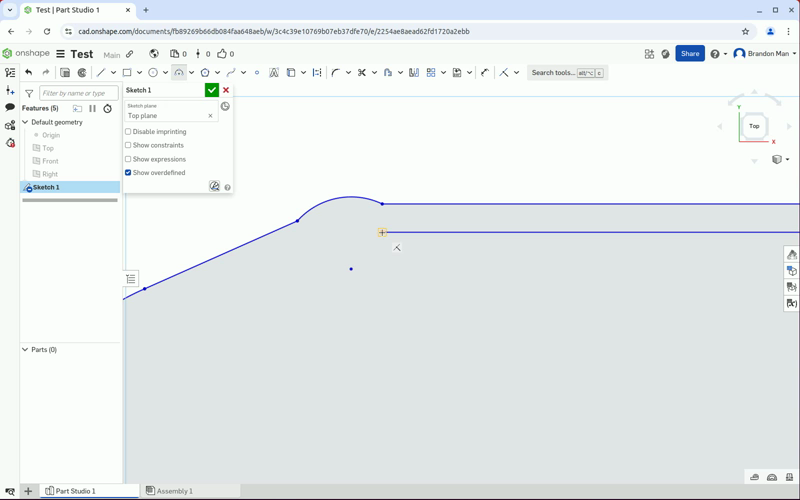
click(382, 232)
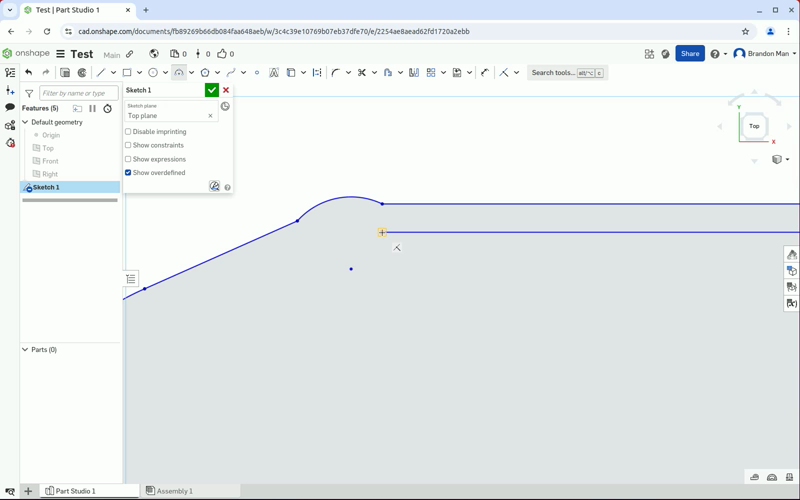
scroll(-6)
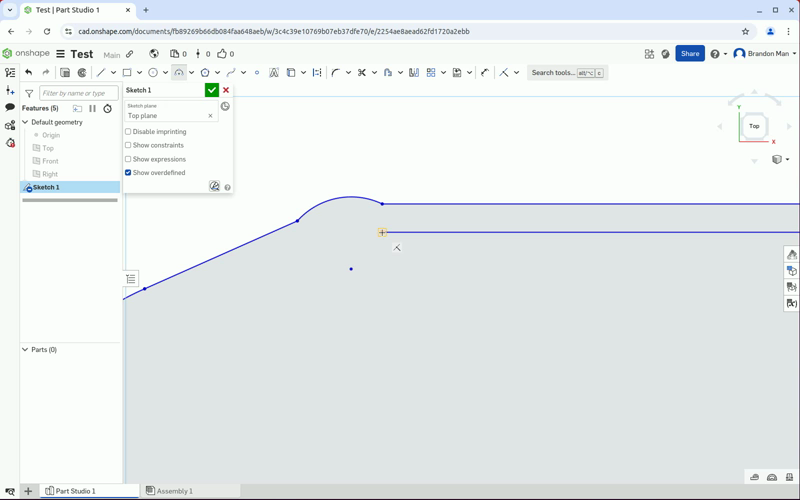
scroll(-6)
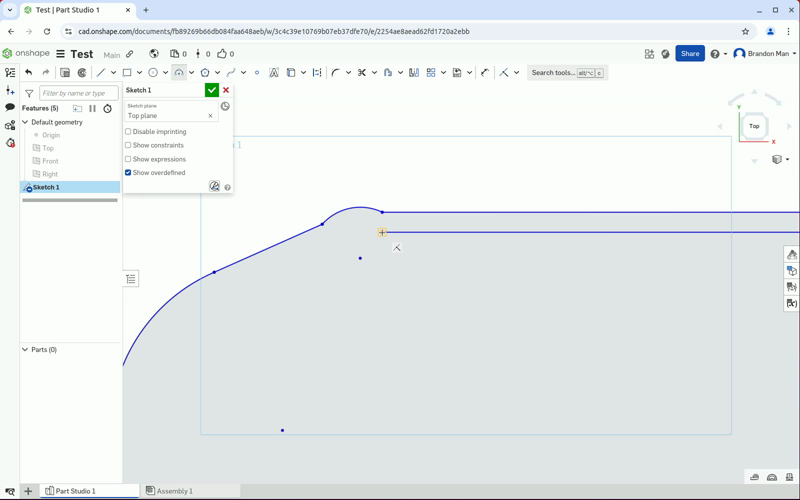
scroll(-6)
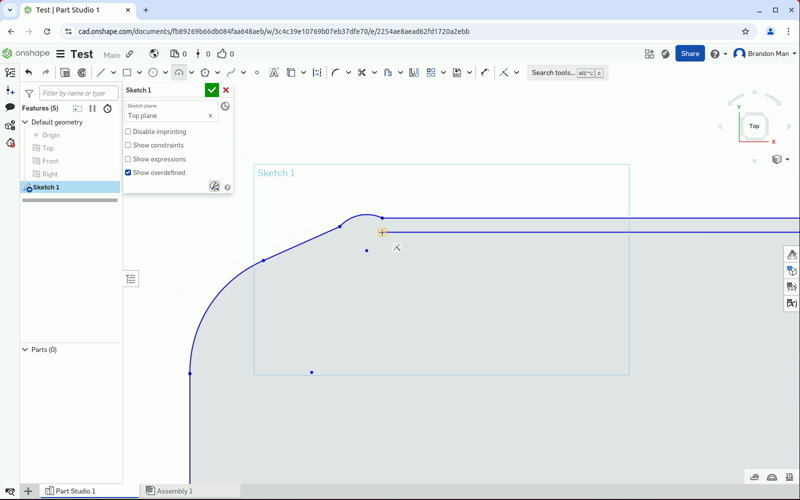
scroll(-6)
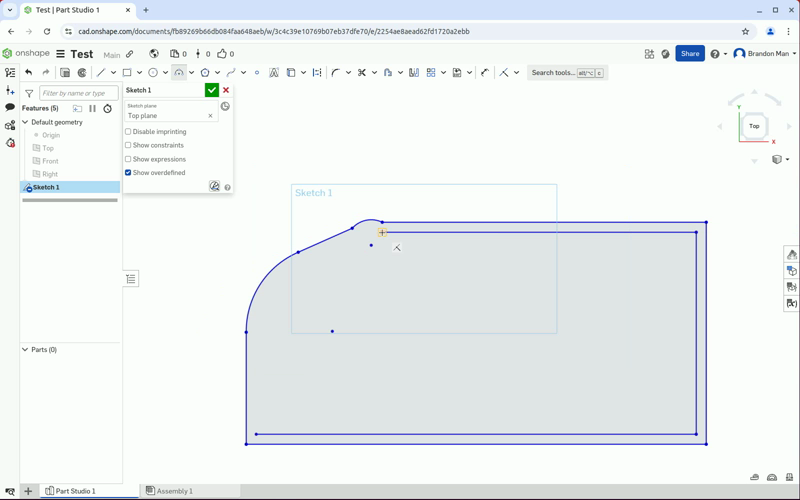
scroll(-6)
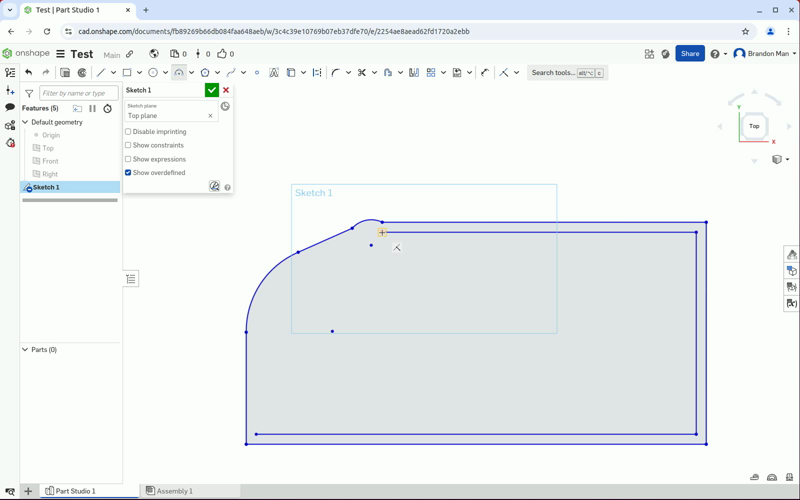
scroll(-6)
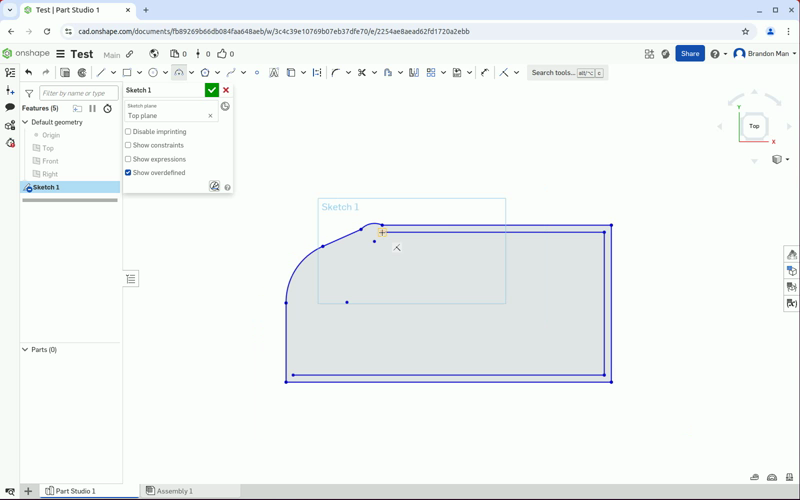
scroll(-6)
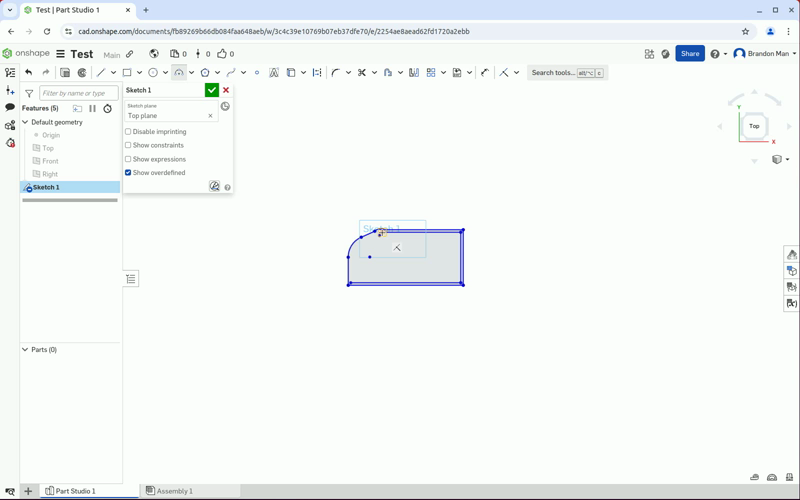
key_down(shift)
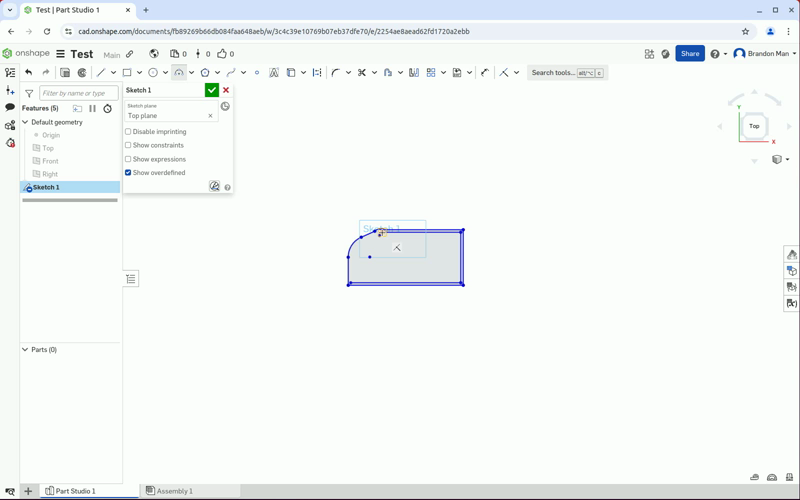
mouse_move(376, 233)
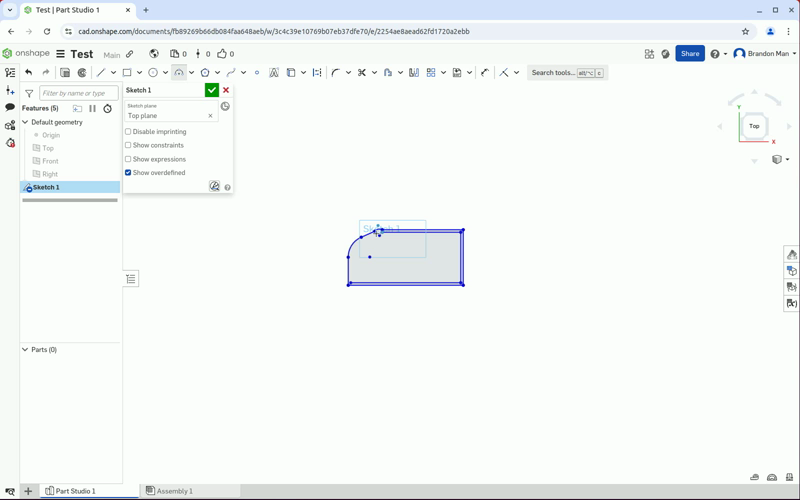
scroll(6)
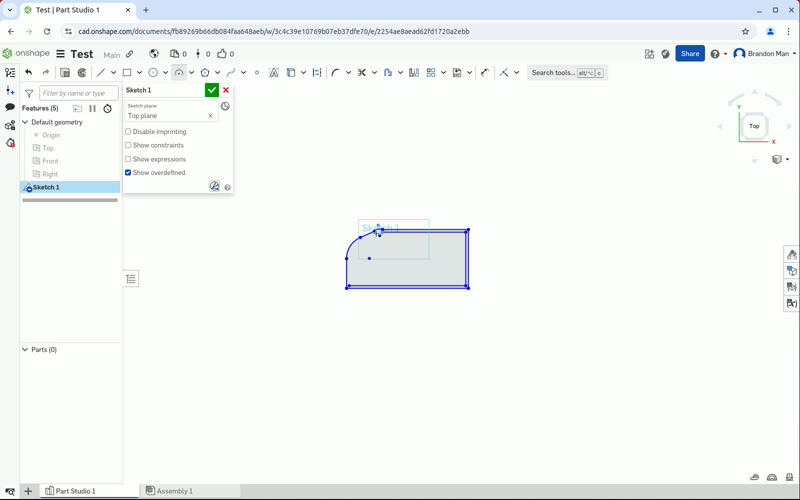
scroll(6)
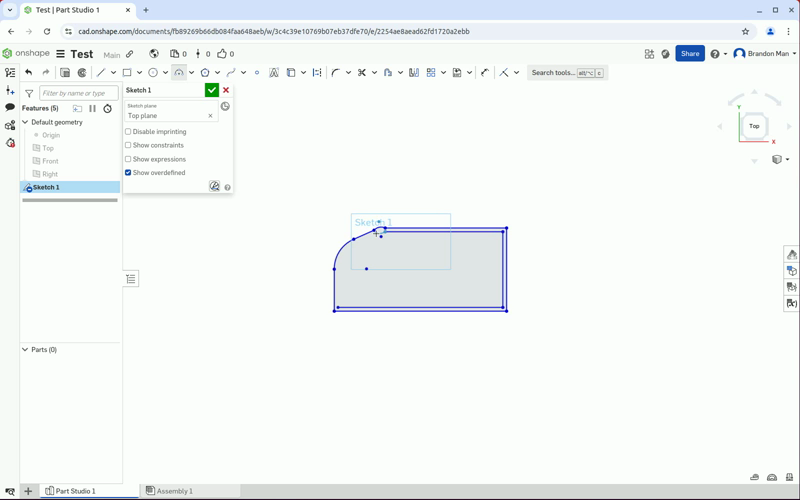
scroll(6)
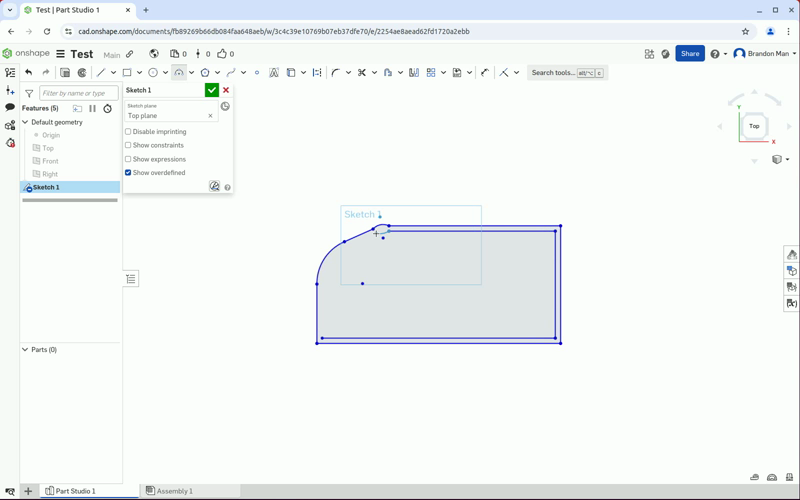
scroll(6)
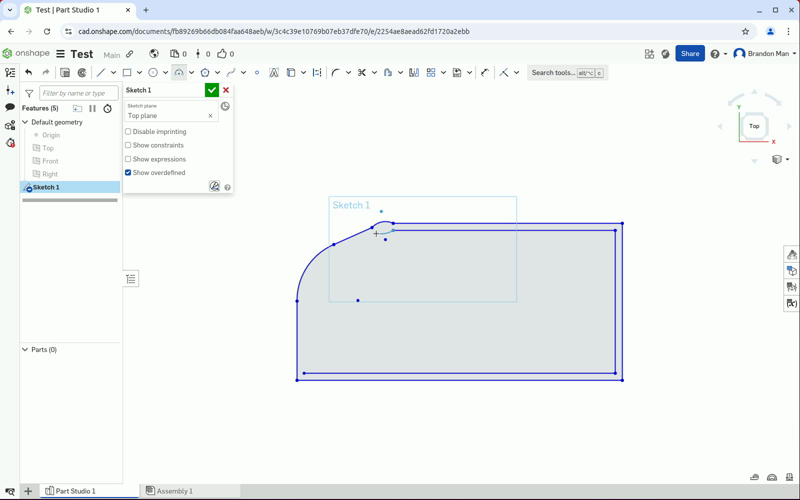
scroll(6)
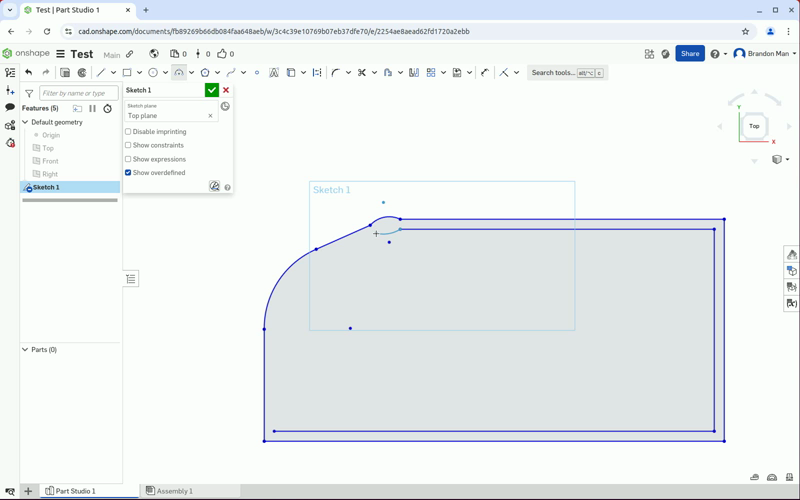
scroll(6)
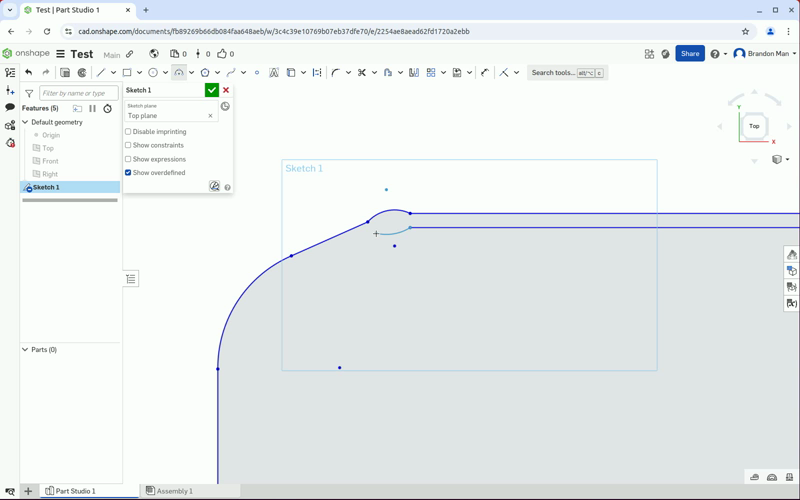
scroll(6)
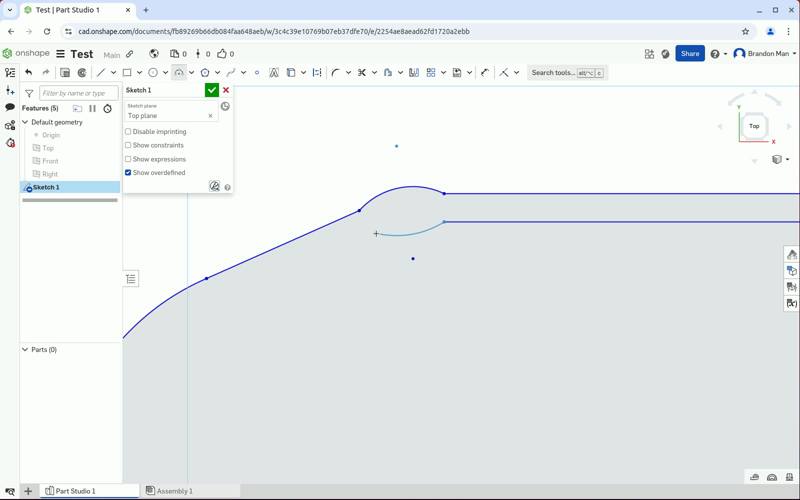
click(376, 233)
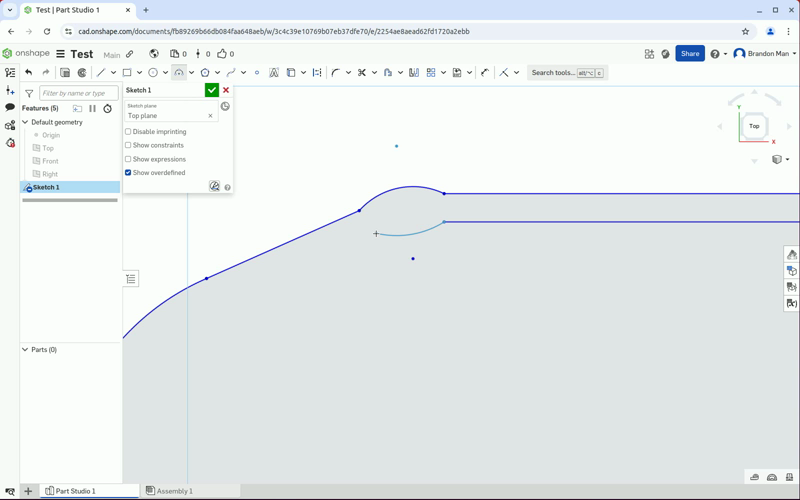
scroll(-6)
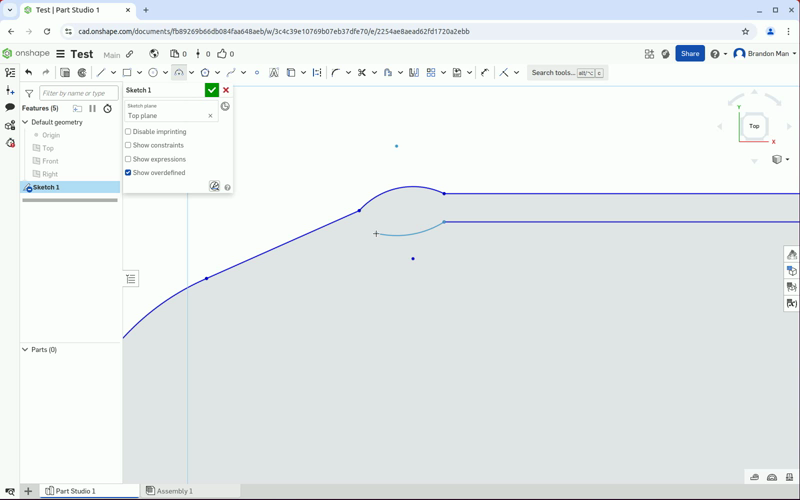
scroll(-6)
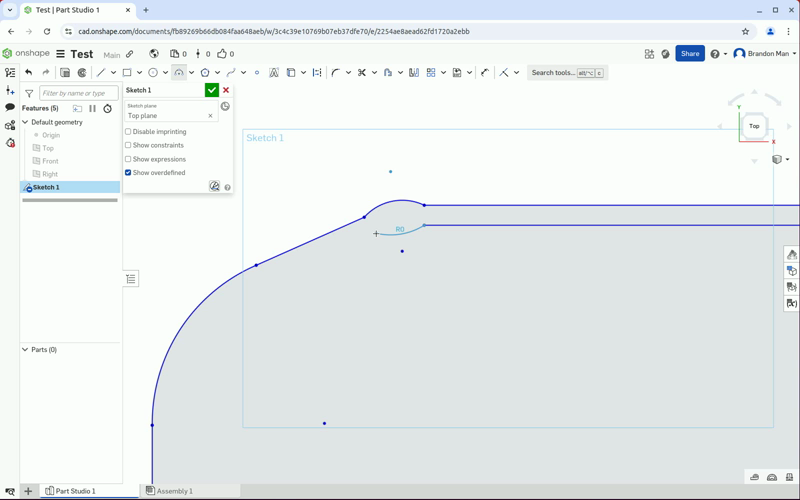
scroll(-6)
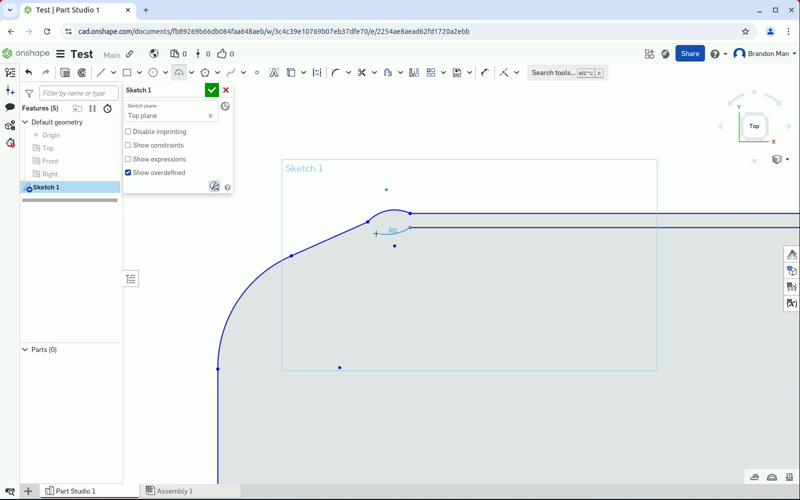
scroll(-6)
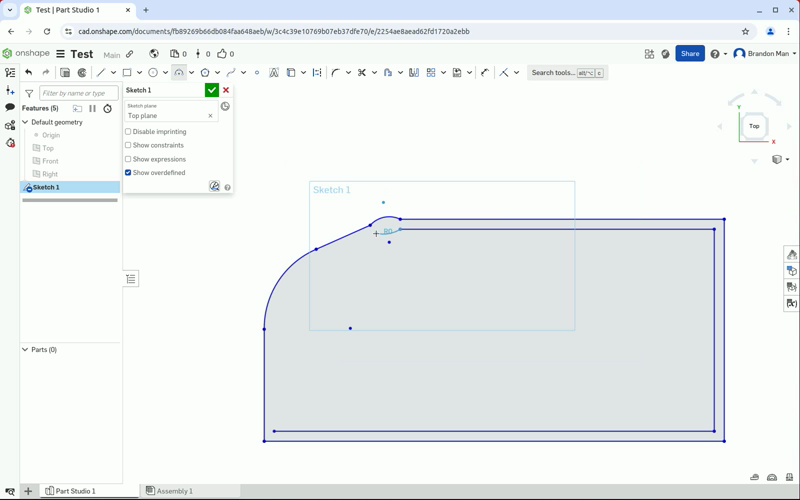
scroll(-6)
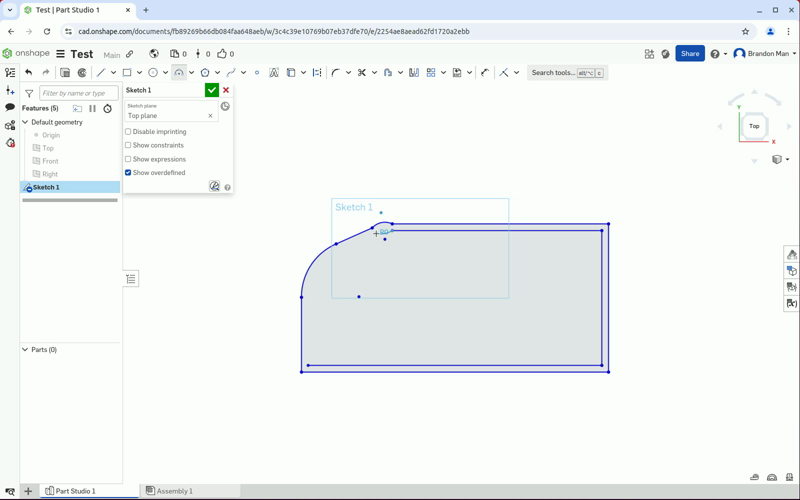
scroll(-6)
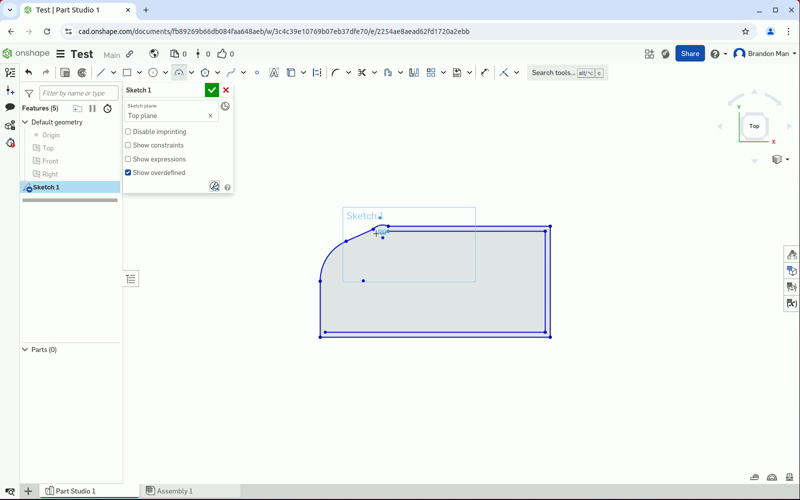
scroll(-6)
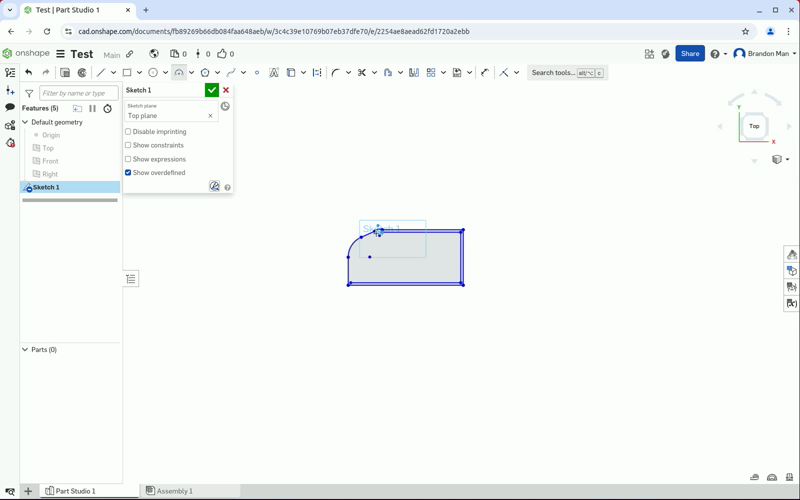
mouse_move(378, 231)
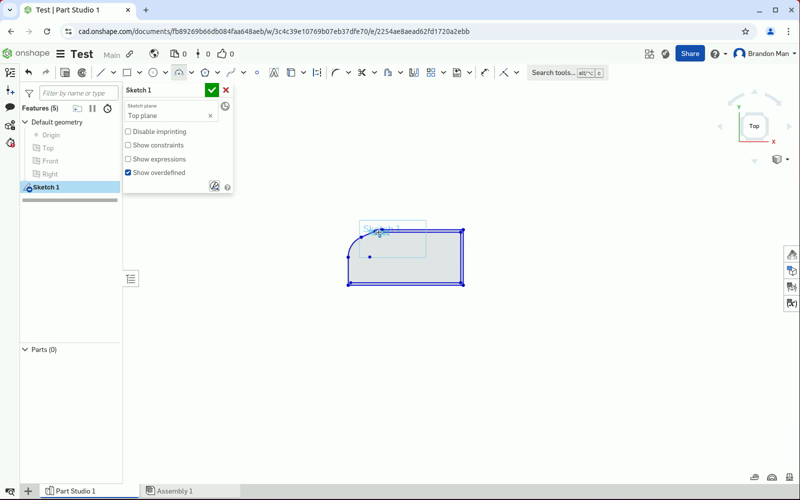
scroll(6)
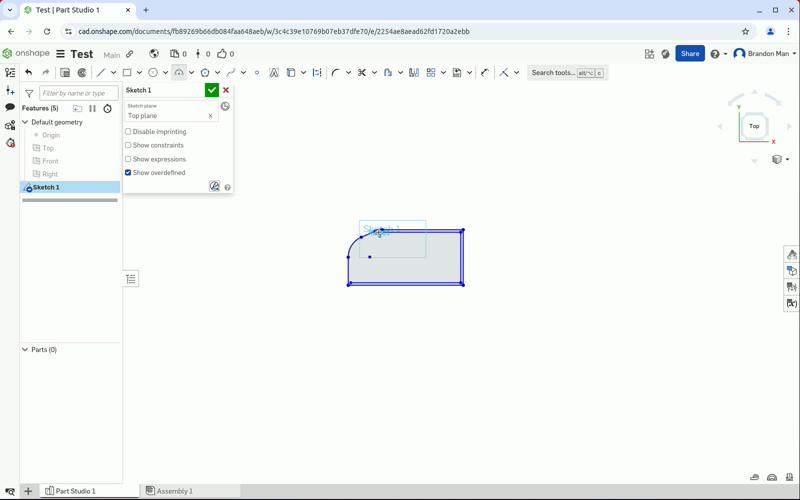
scroll(6)
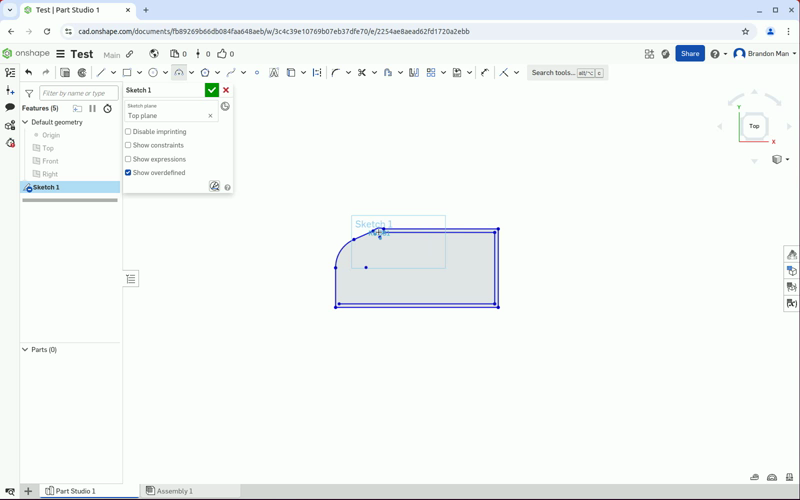
scroll(6)
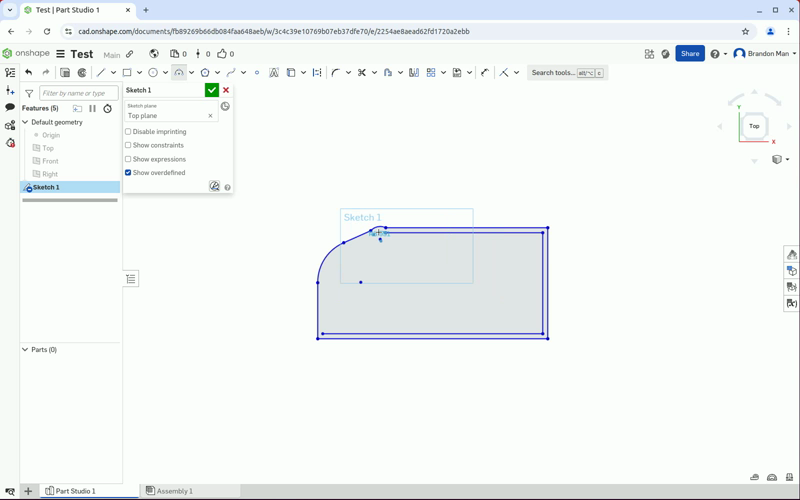
scroll(6)
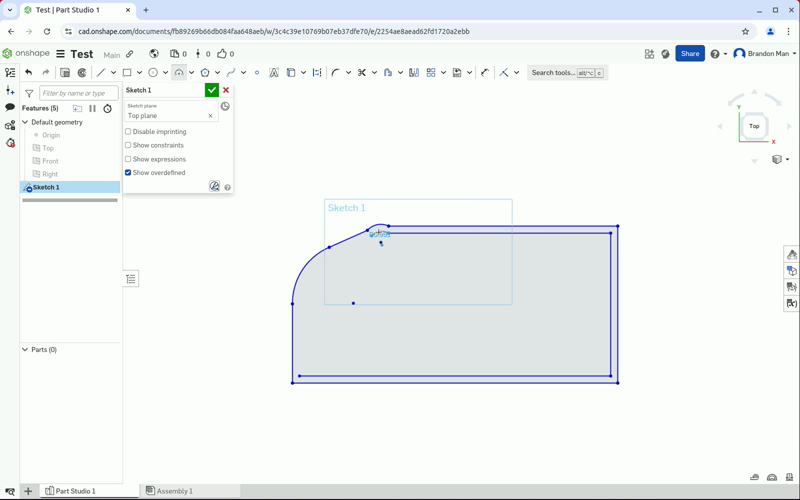
scroll(6)
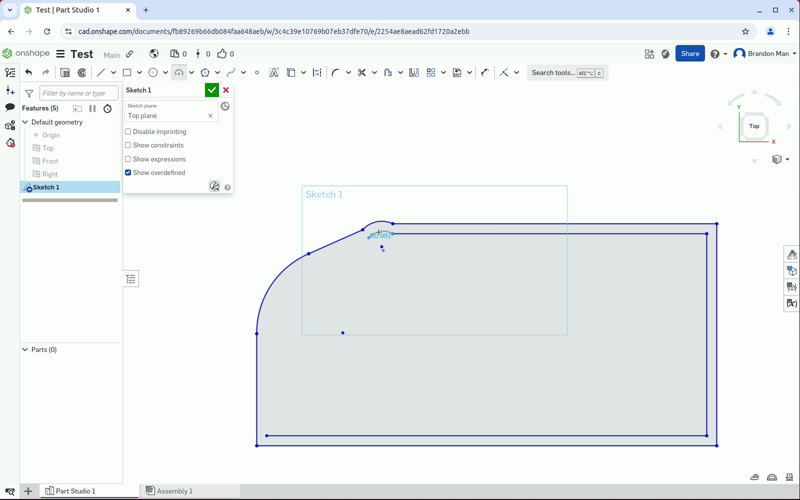
scroll(6)
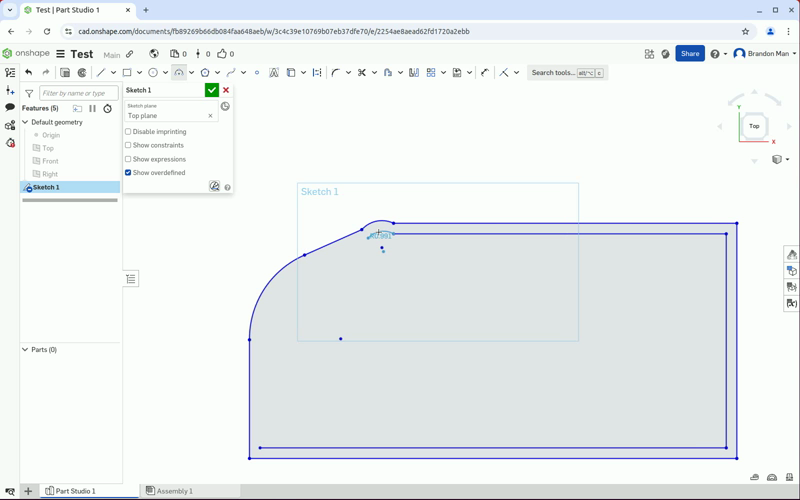
scroll(6)
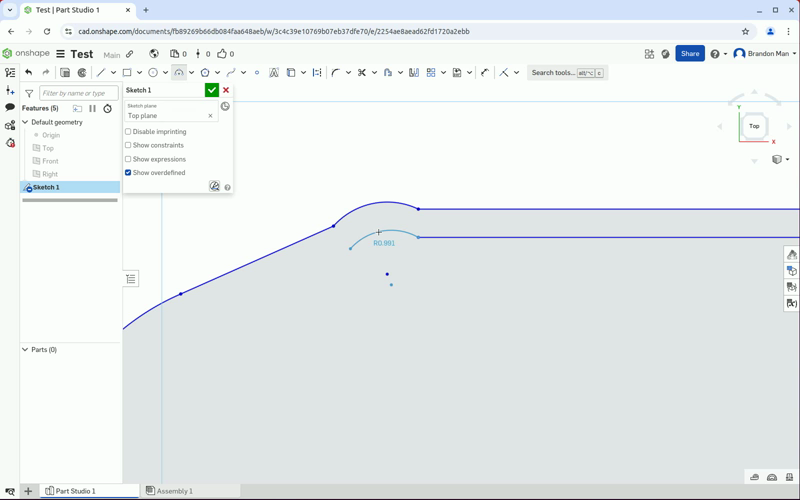
click(378, 231)
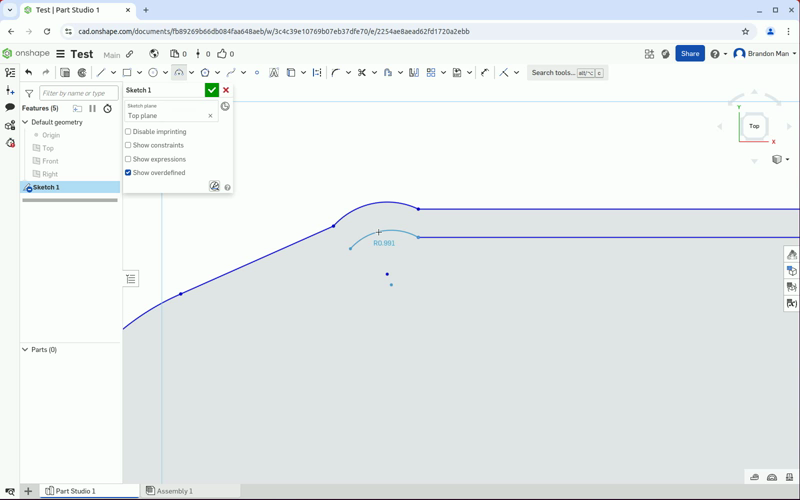
scroll(-6)
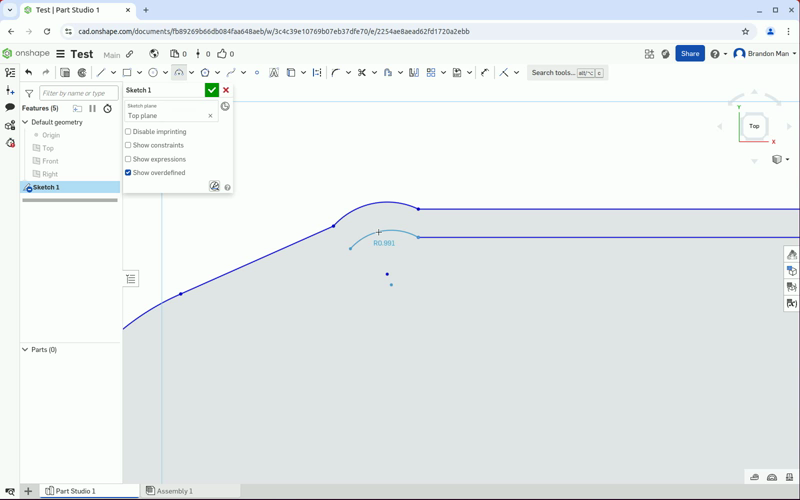
scroll(-6)
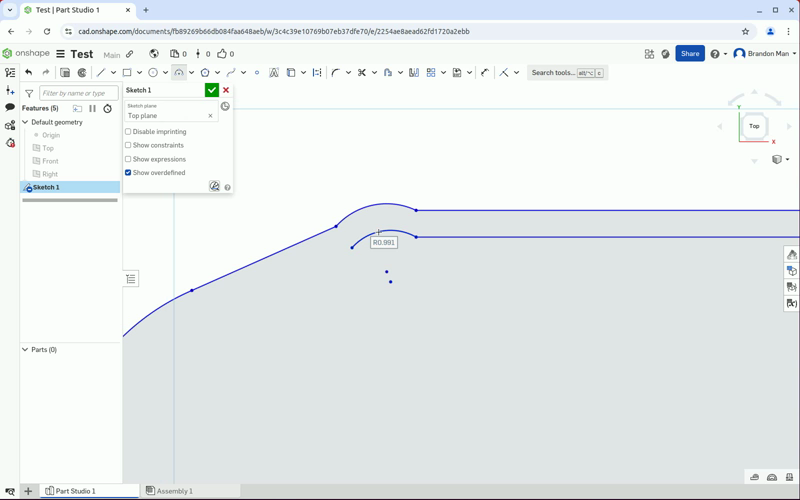
scroll(-6)
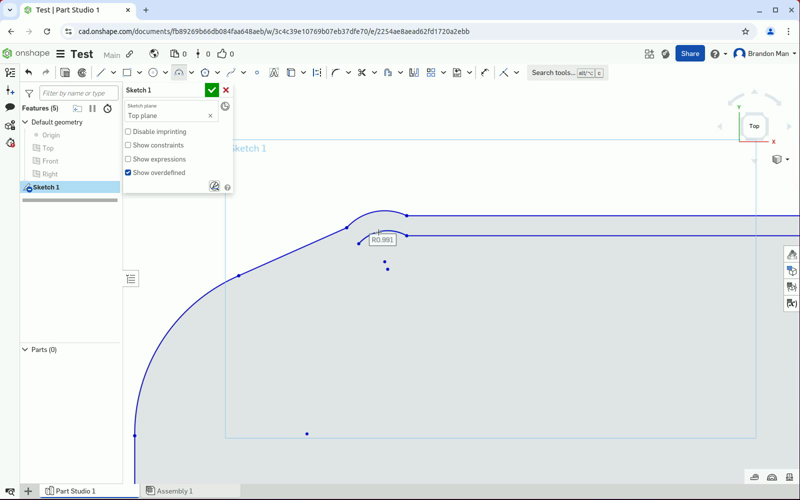
scroll(-6)
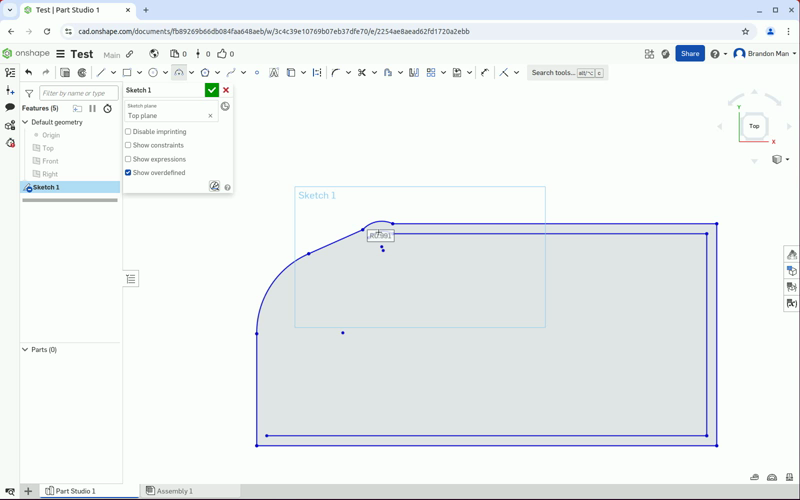
scroll(-6)
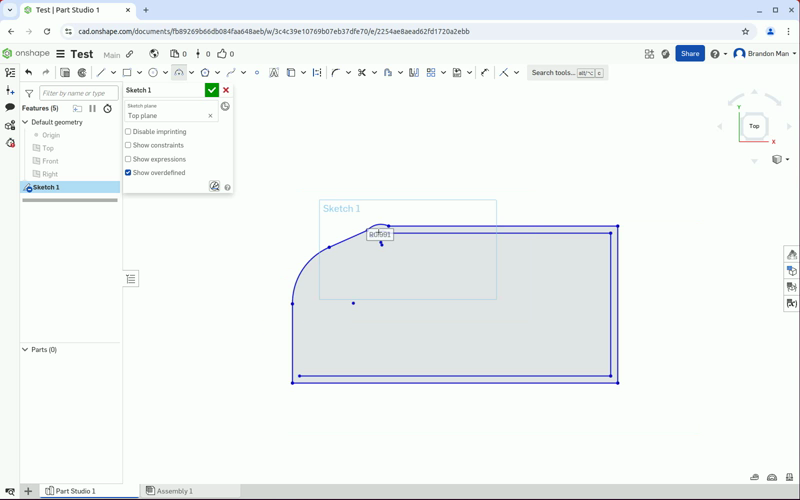
scroll(-6)
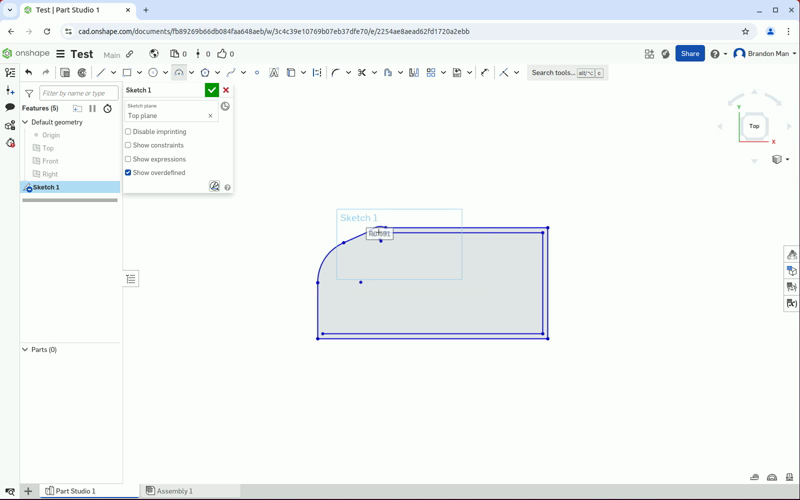
scroll(-6)
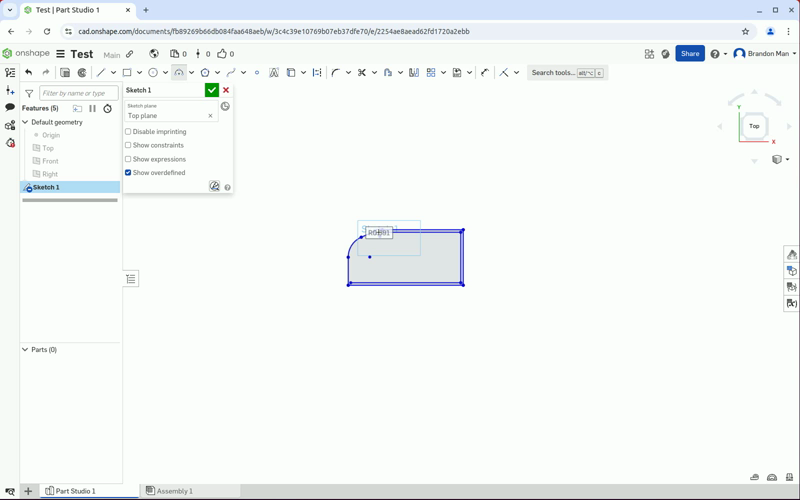
key_up(shift)
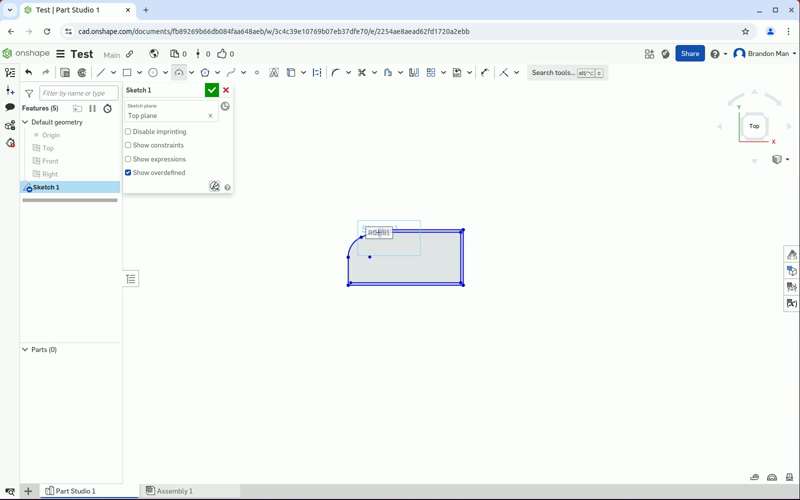
key(esc)
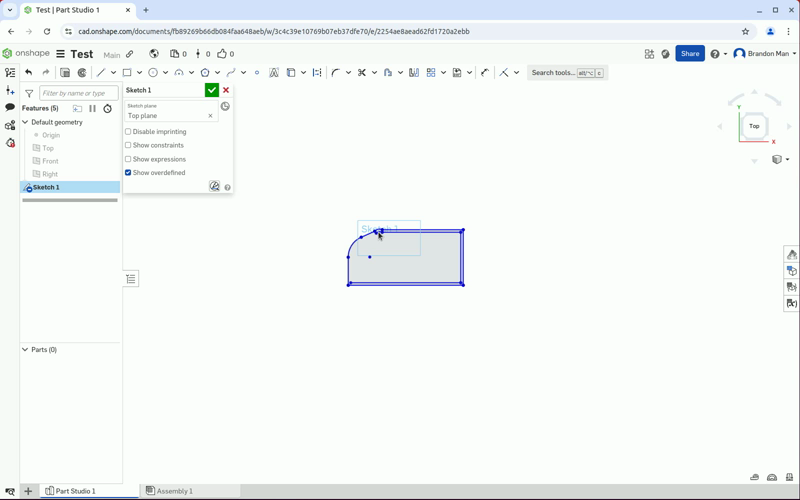
key(l)
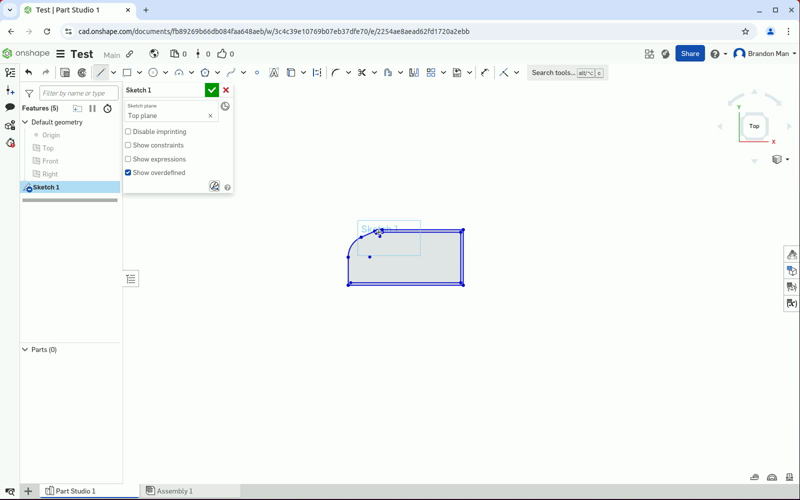
mouse_move(376, 233)
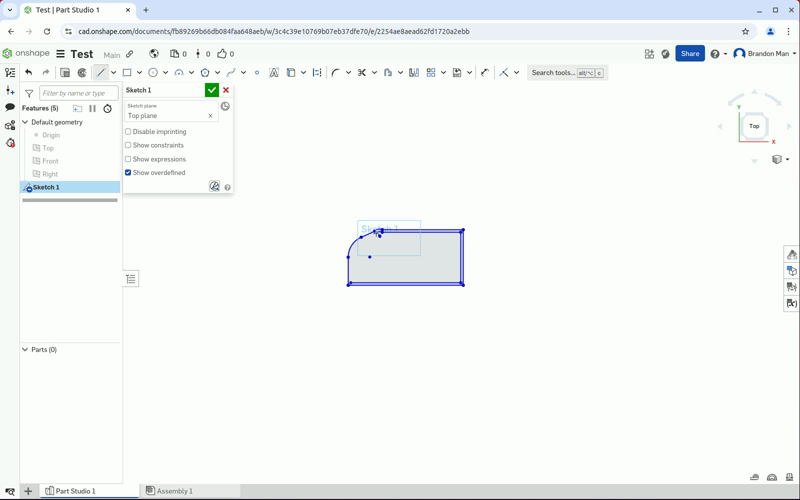
scroll(6)
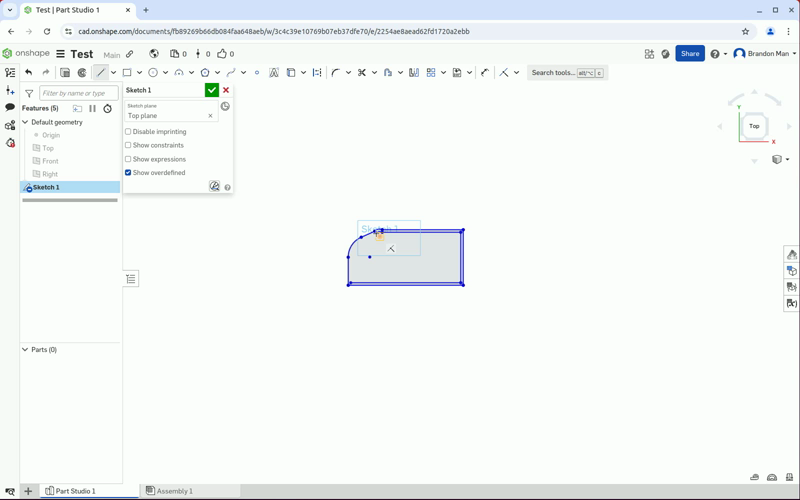
scroll(6)
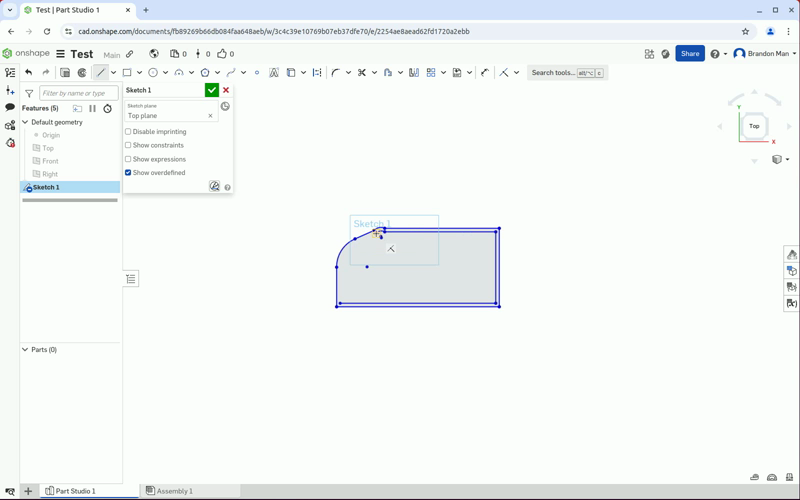
scroll(6)
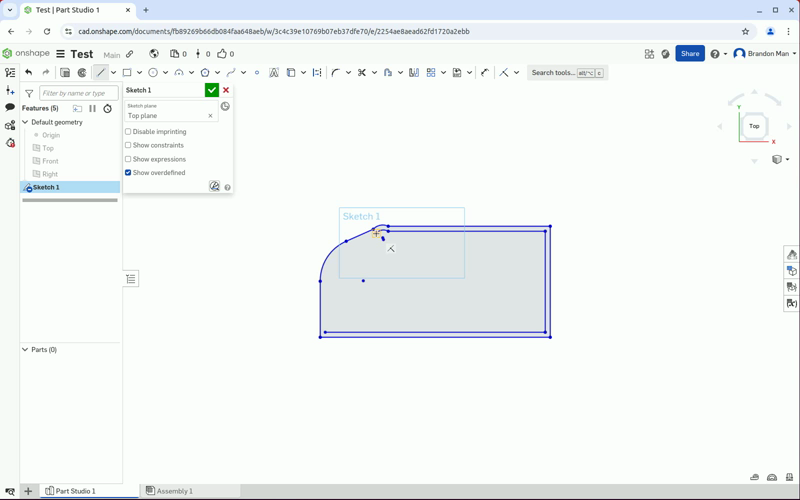
scroll(6)
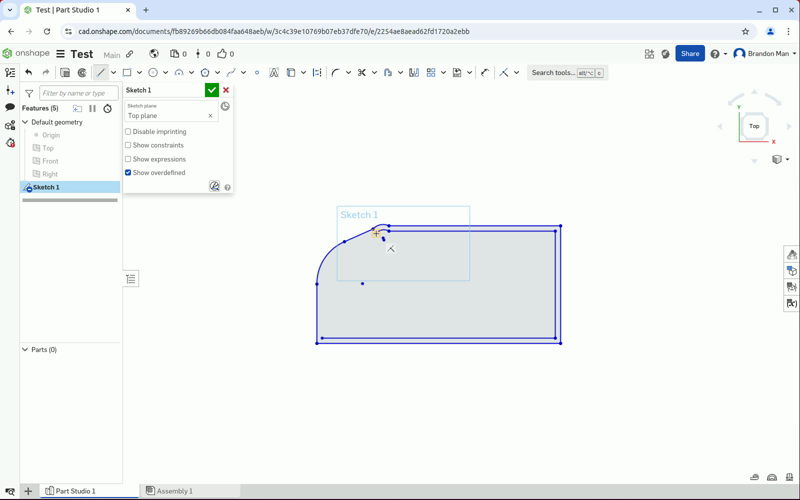
scroll(6)
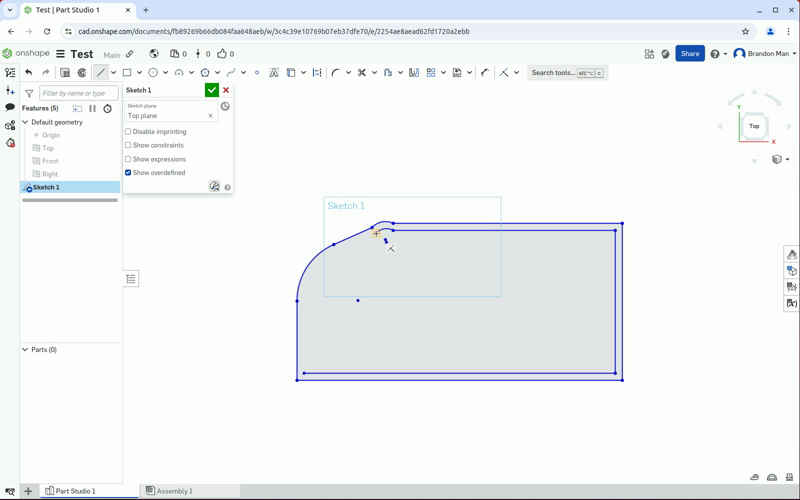
scroll(6)
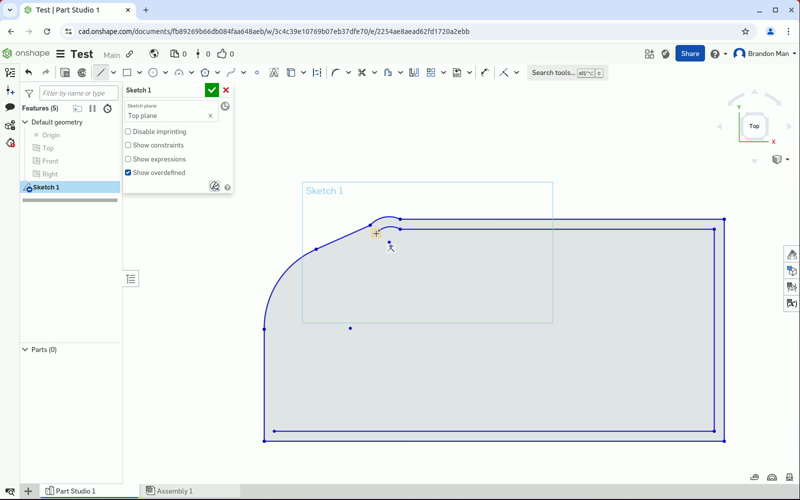
scroll(6)
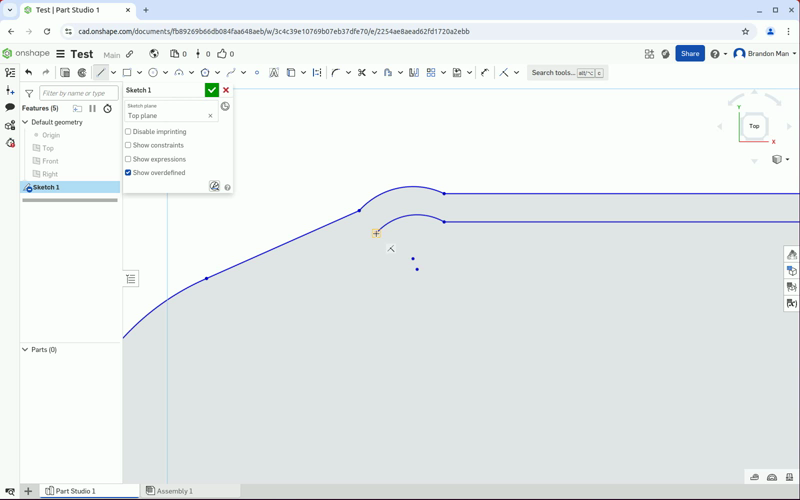
click(376, 233)
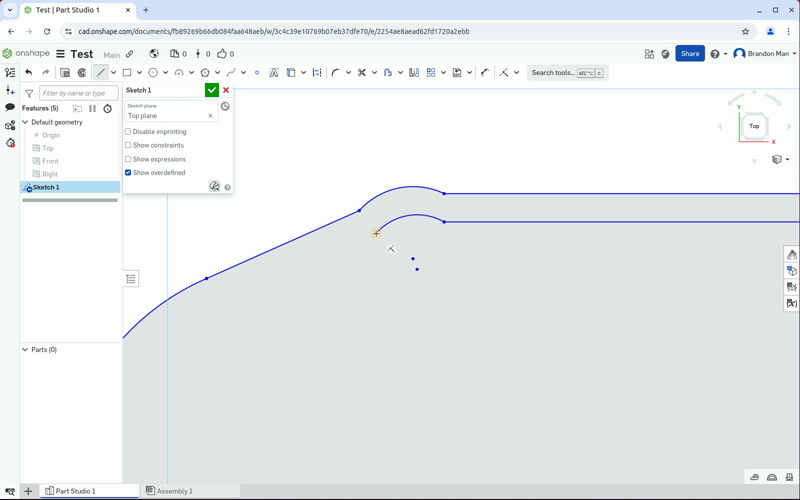
scroll(-6)
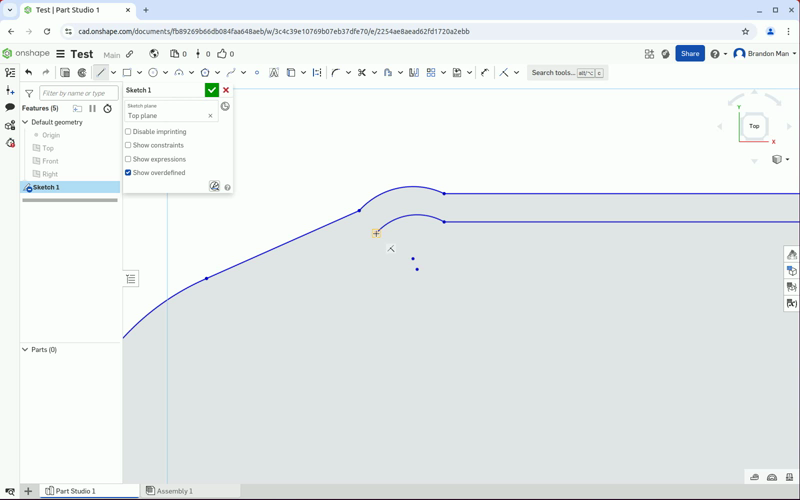
scroll(-6)
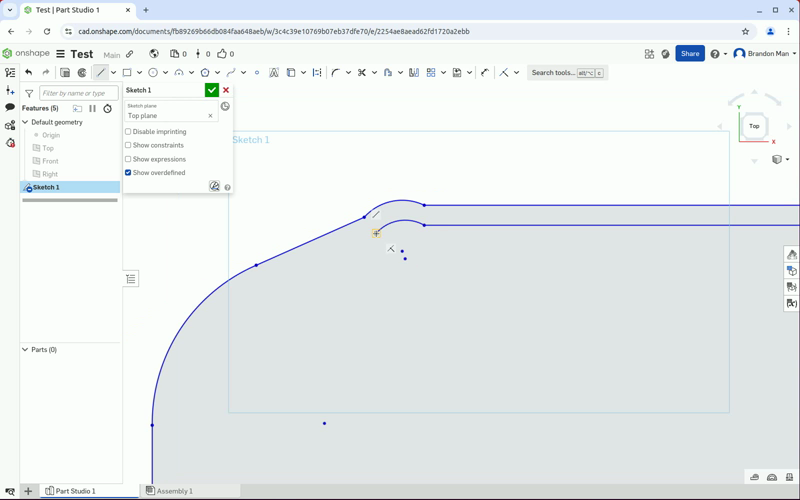
scroll(-6)
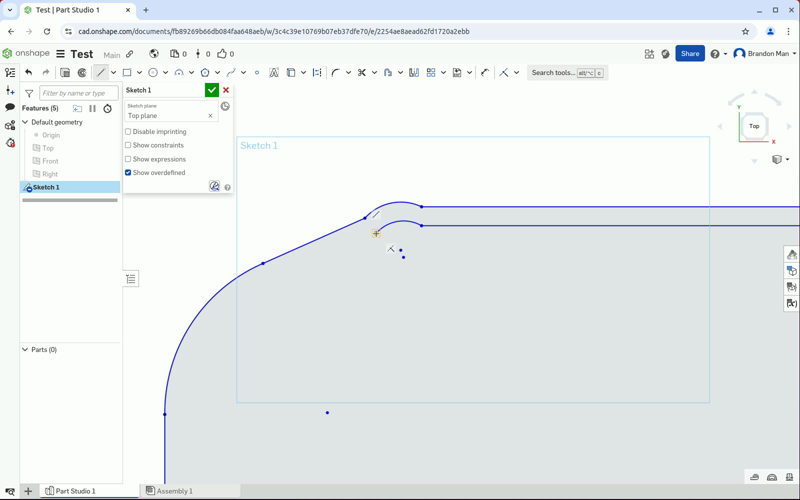
scroll(-6)
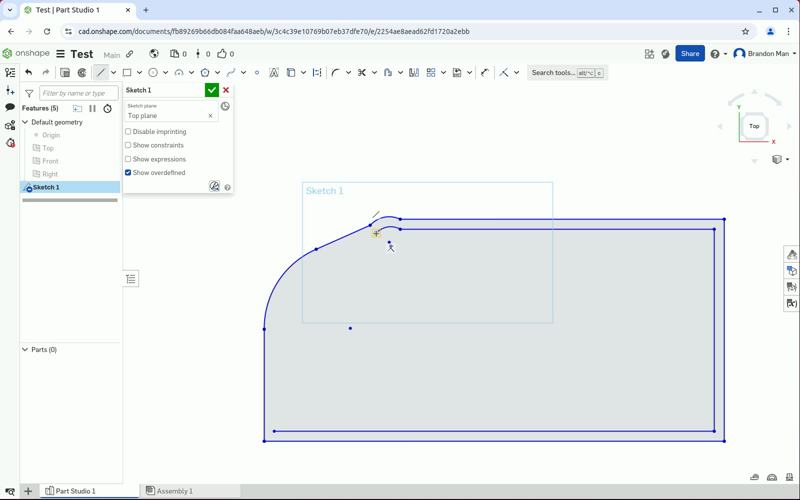
scroll(-6)
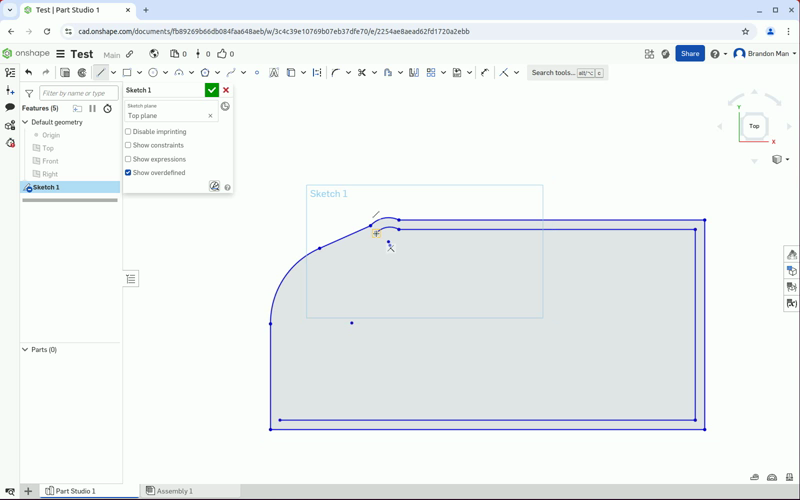
scroll(-6)
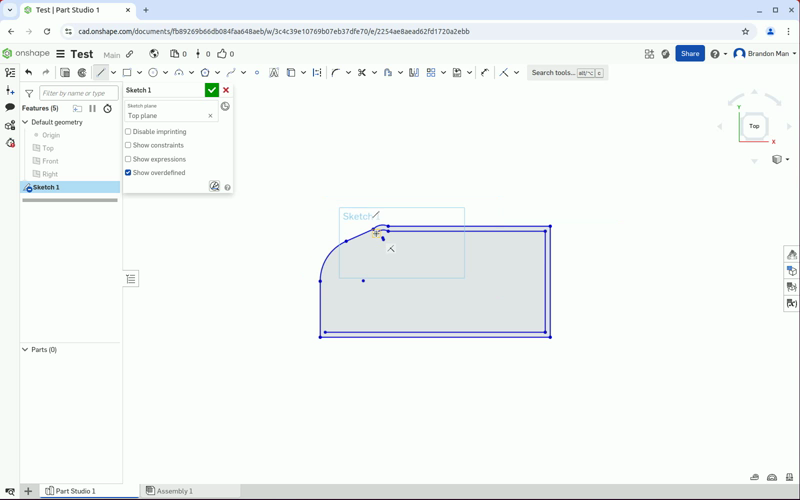
scroll(-6)
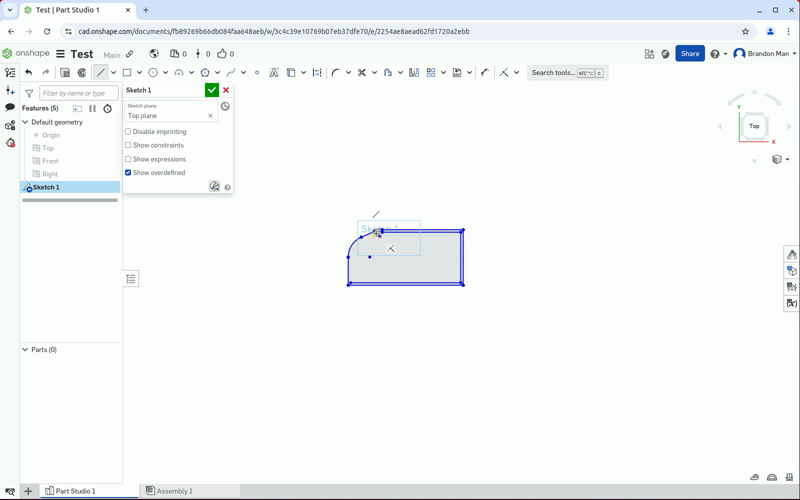
key_down(shift)
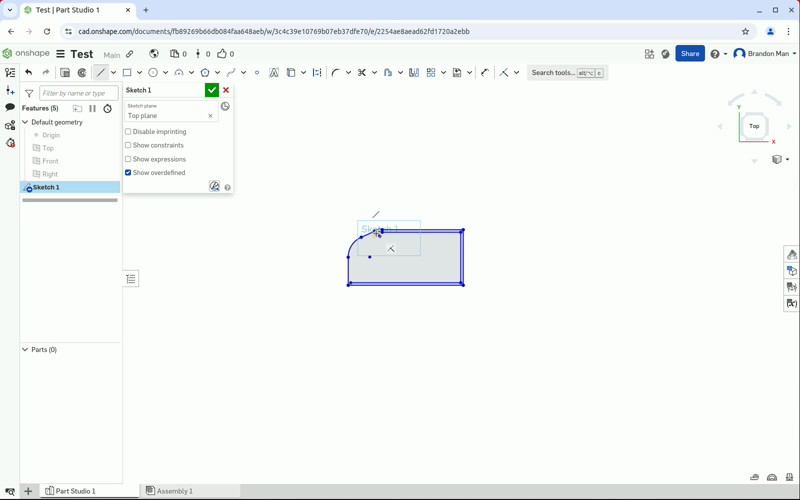
mouse_move(406, 233)
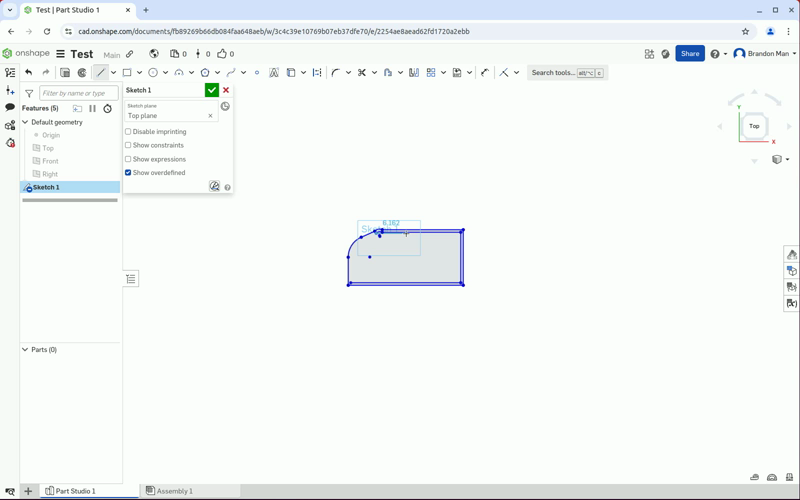
mouse_move(361, 239)
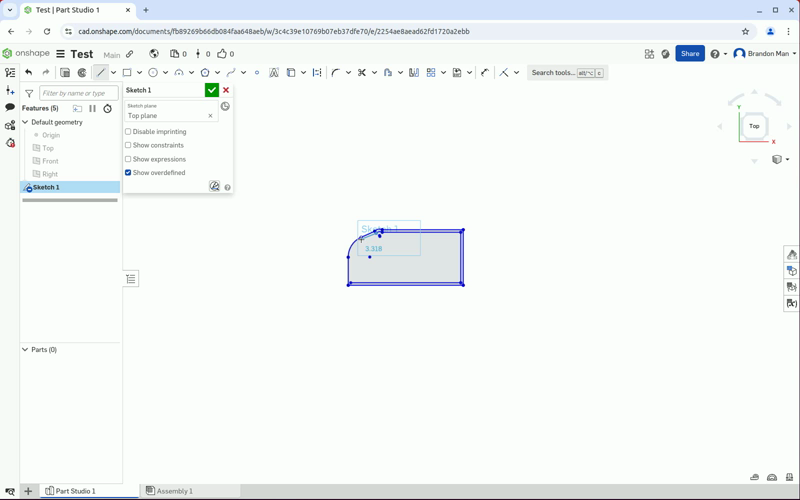
scroll(6)
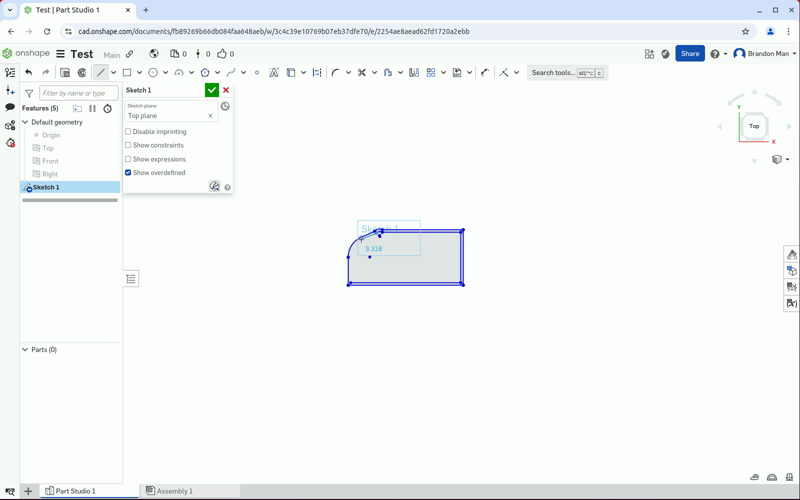
scroll(6)
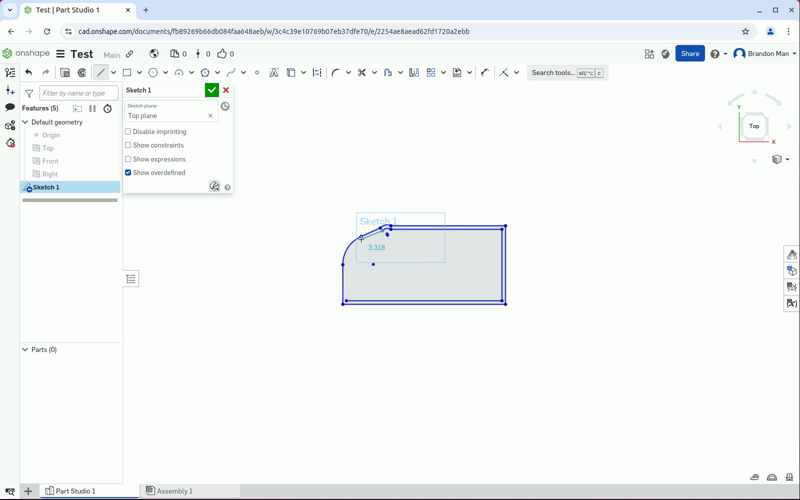
scroll(6)
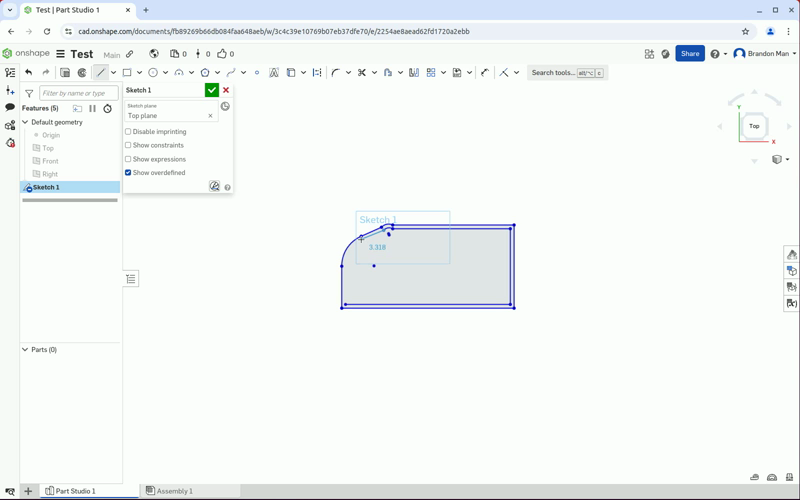
scroll(6)
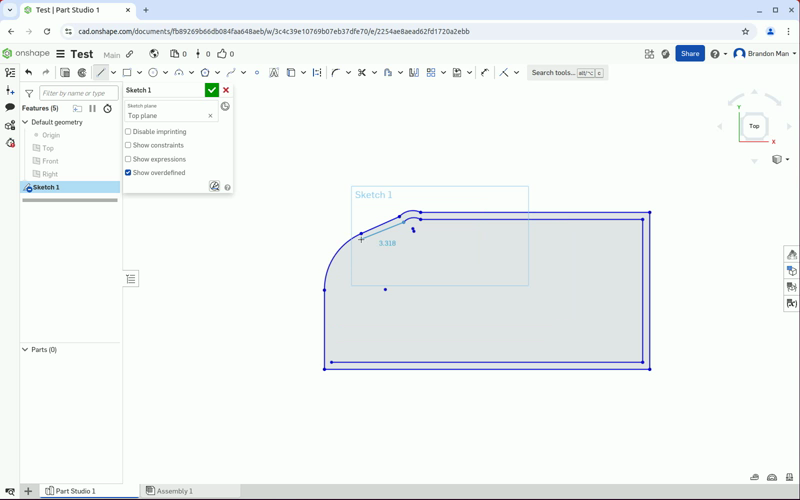
scroll(6)
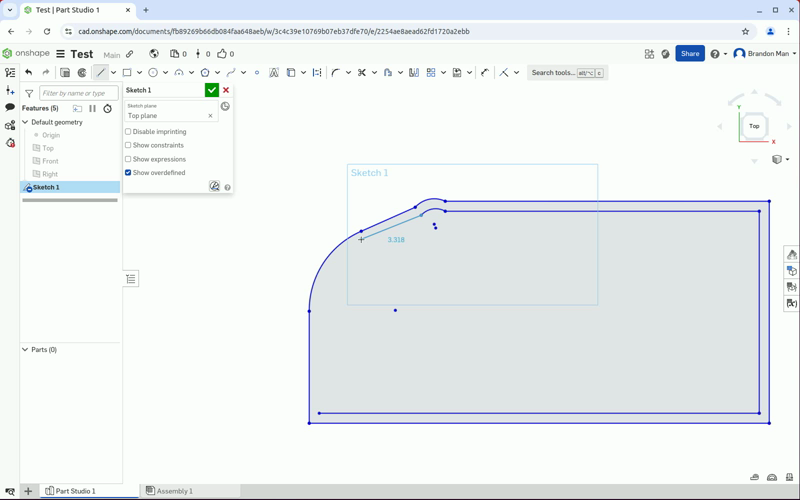
scroll(6)
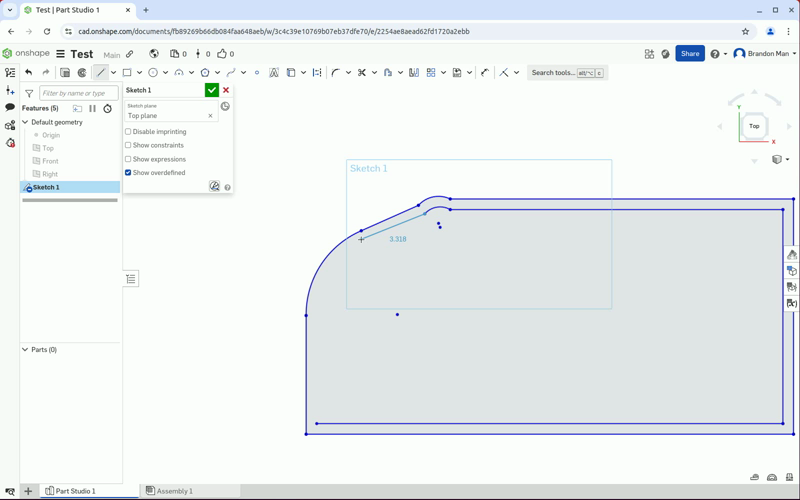
scroll(6)
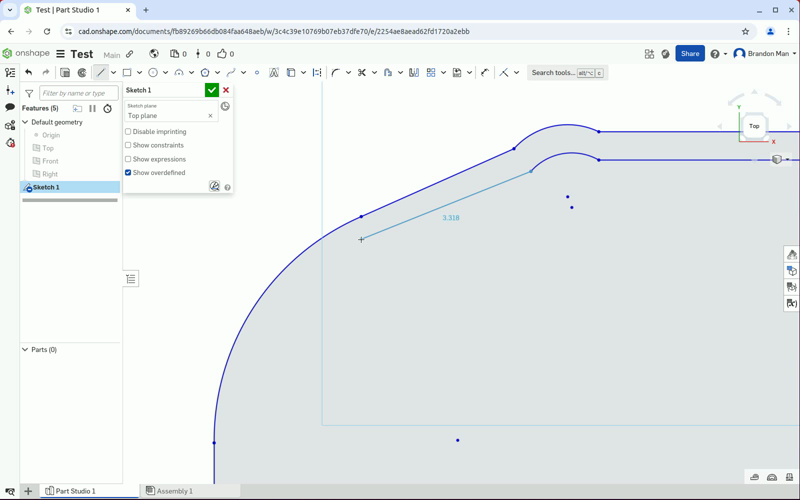
click(361, 239)
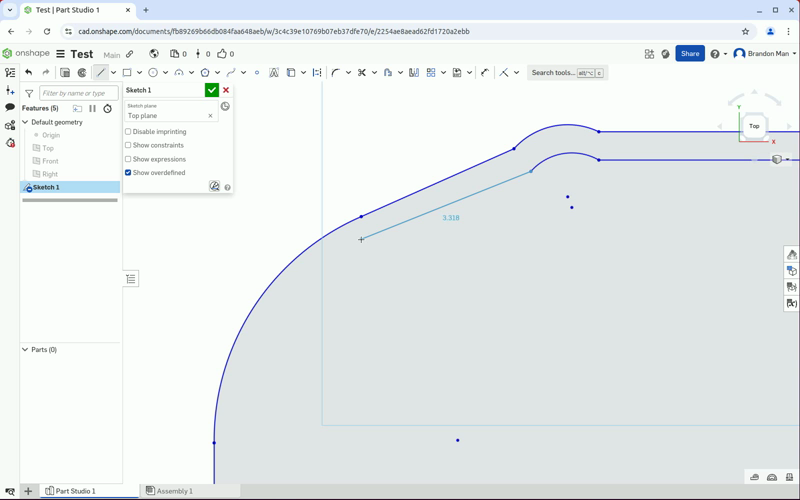
scroll(-6)
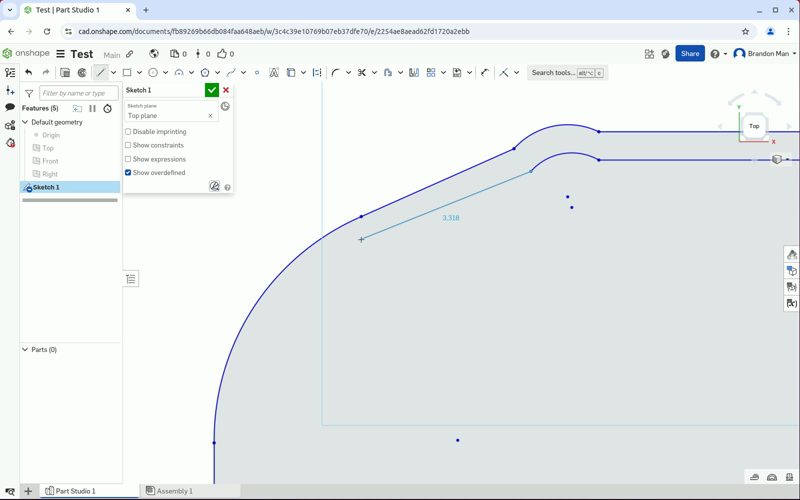
scroll(-6)
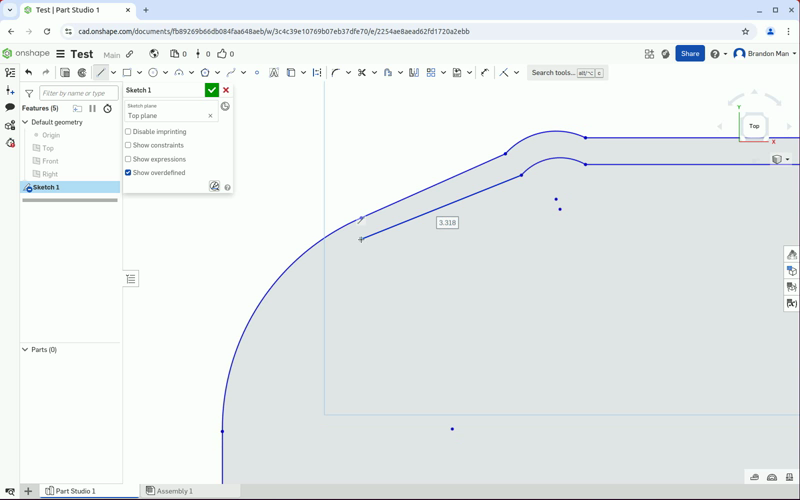
scroll(-6)
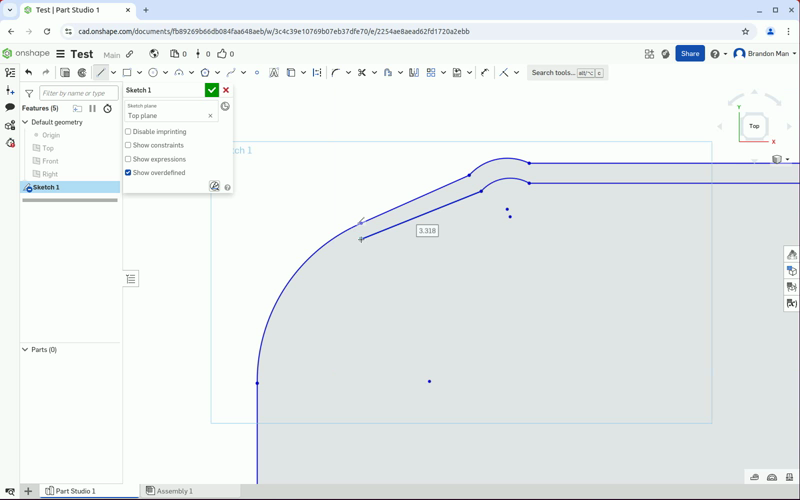
scroll(-6)
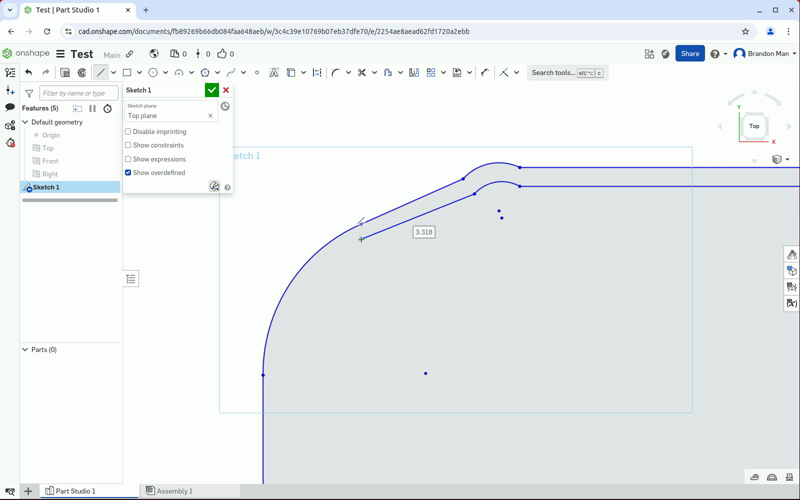
scroll(-6)
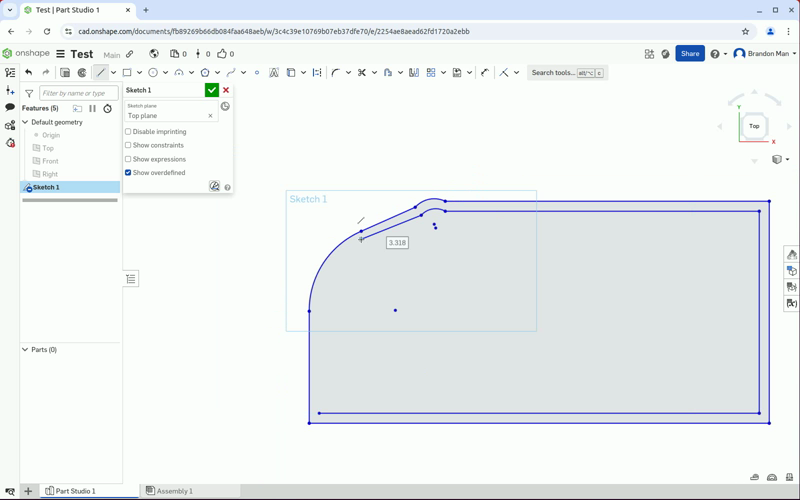
scroll(-6)
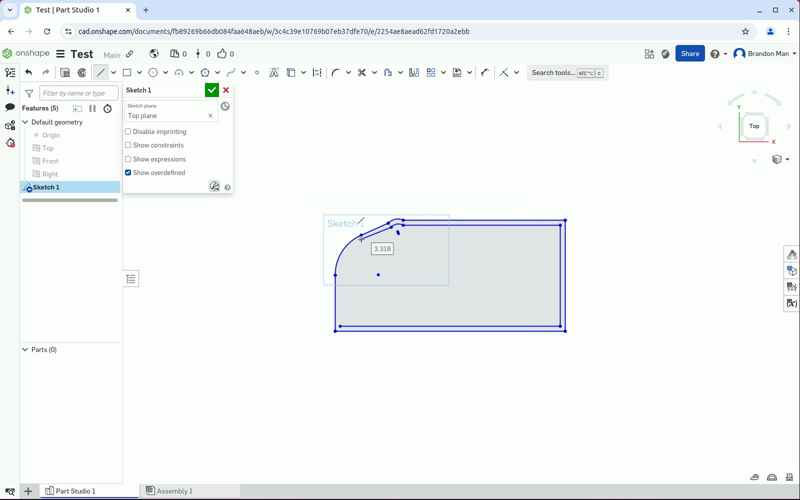
scroll(-6)
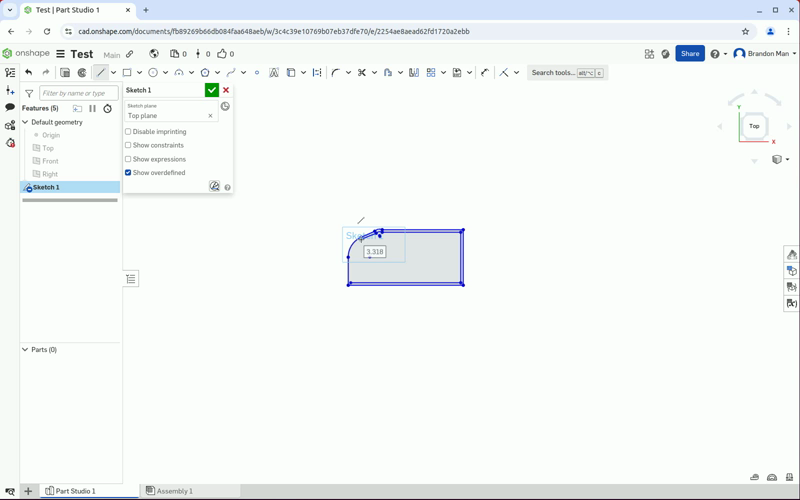
key_up(shift)
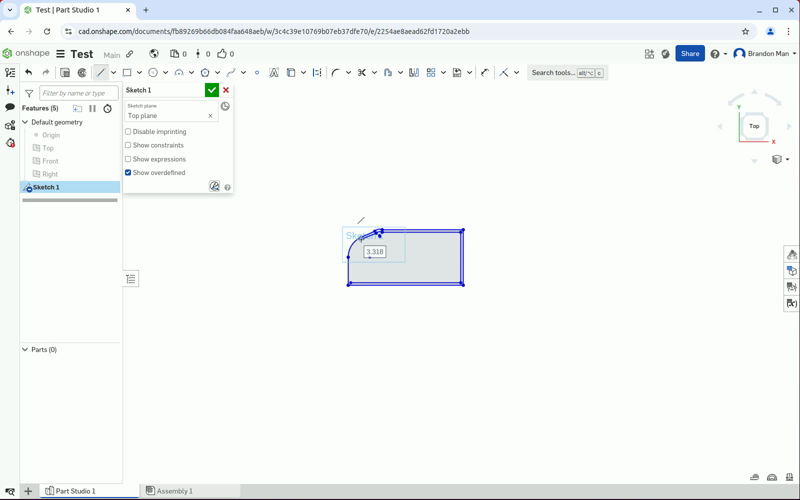
key(esc)
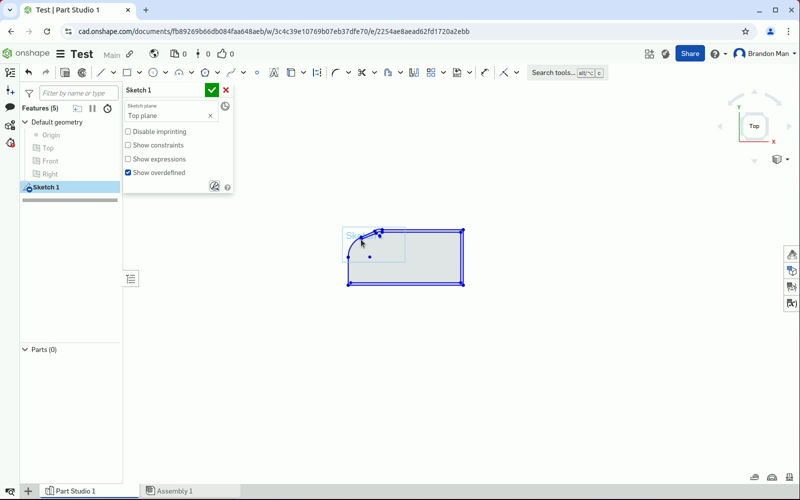
key(a)
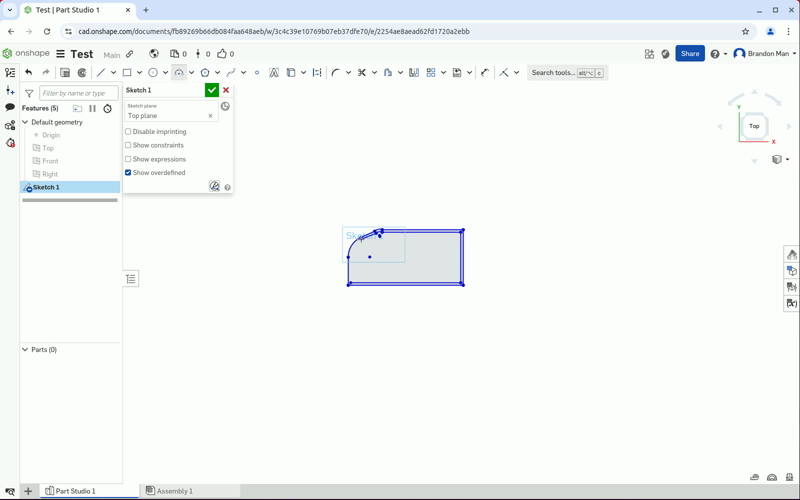
mouse_move(361, 239)
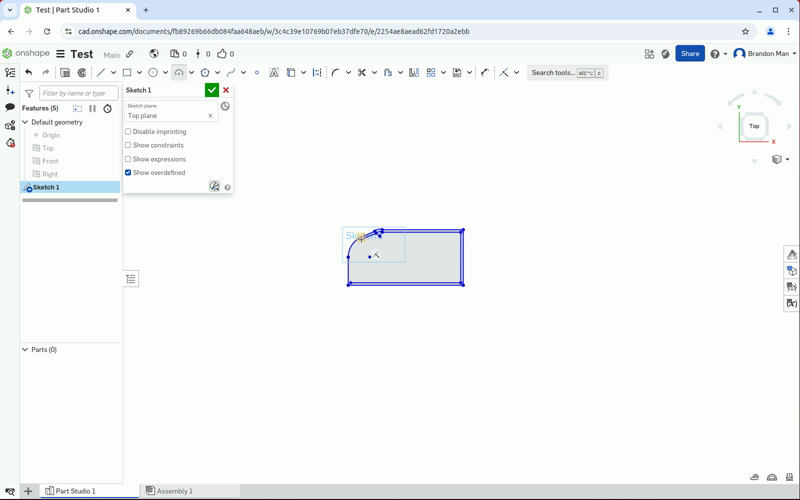
scroll(6)
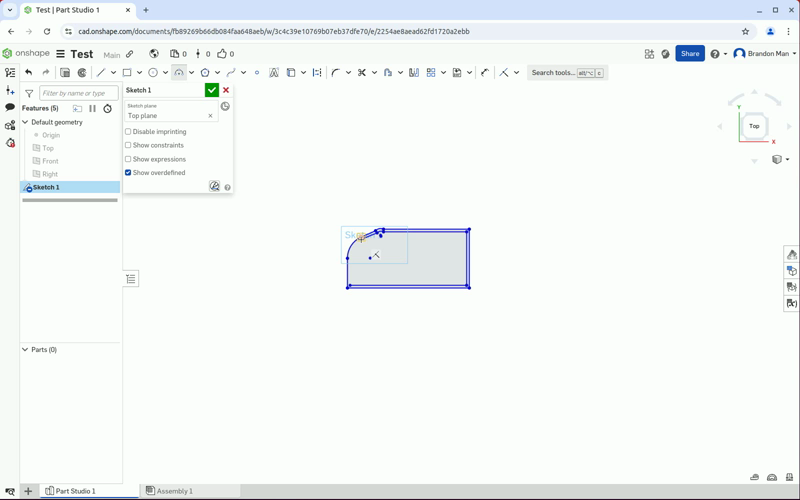
scroll(6)
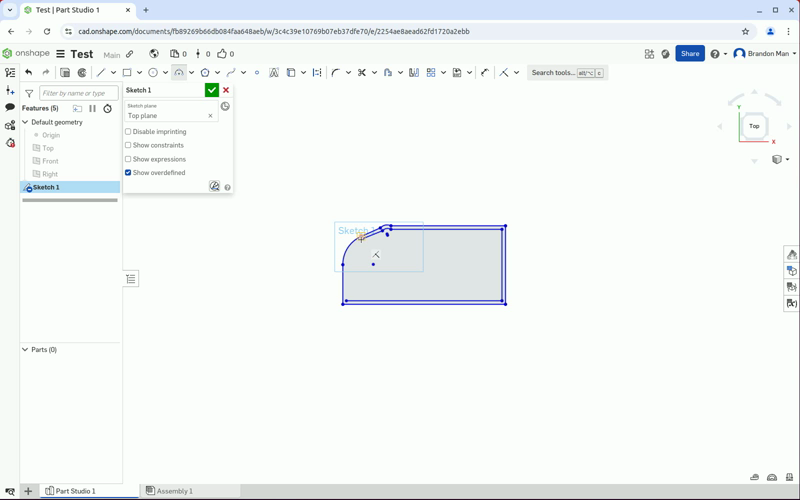
scroll(6)
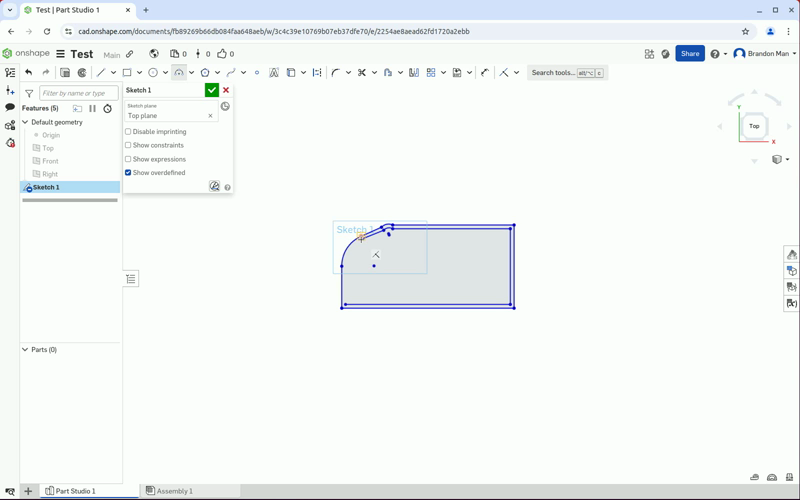
scroll(6)
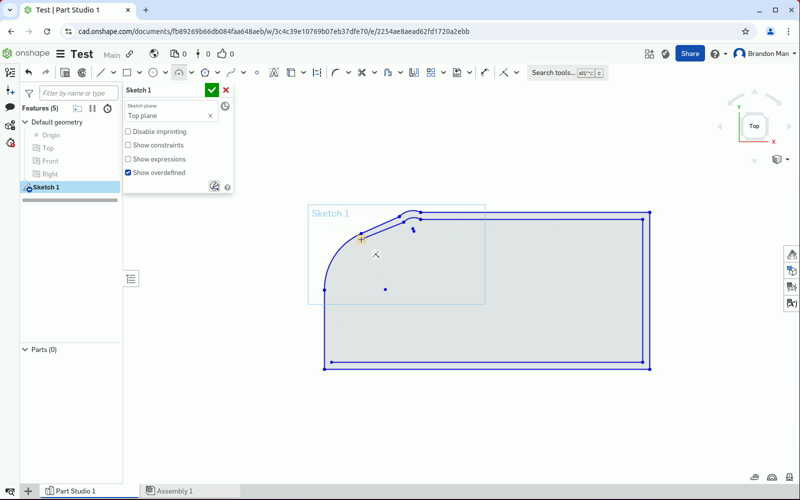
scroll(6)
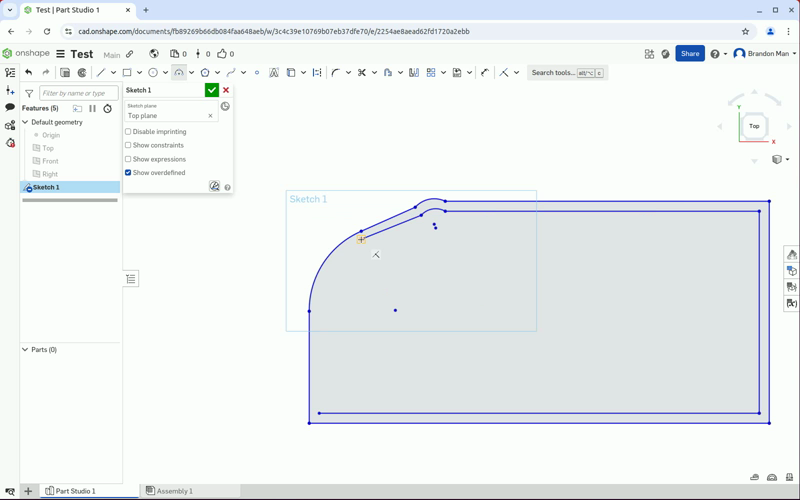
scroll(6)
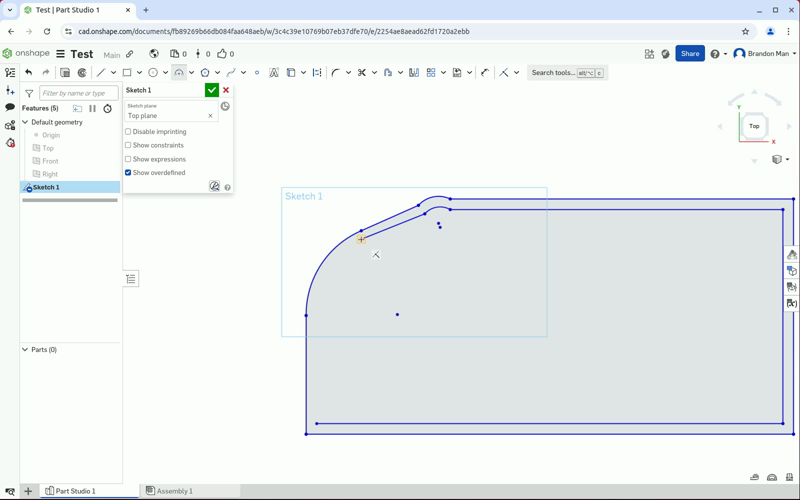
scroll(6)
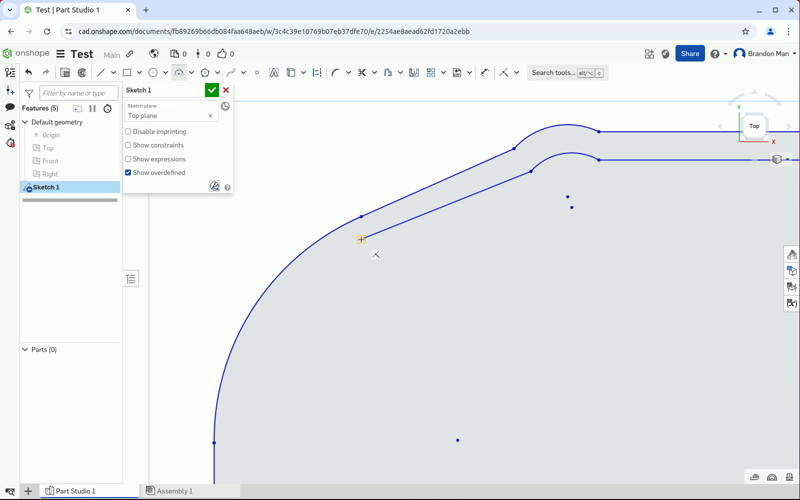
click(361, 239)
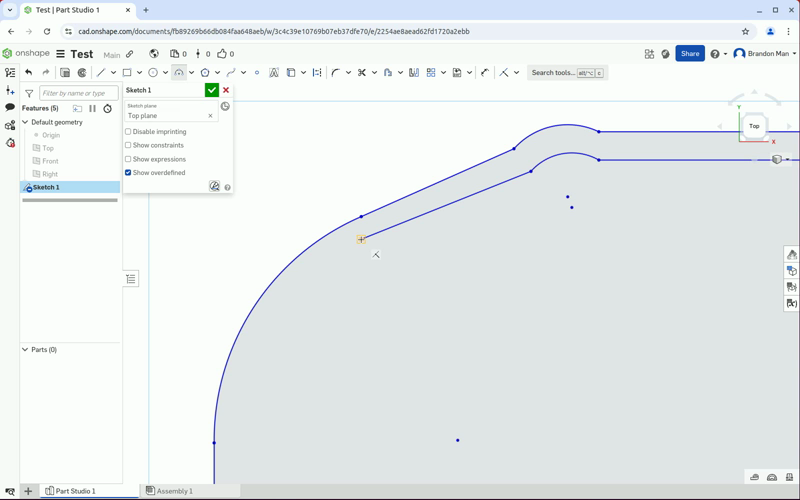
scroll(-6)
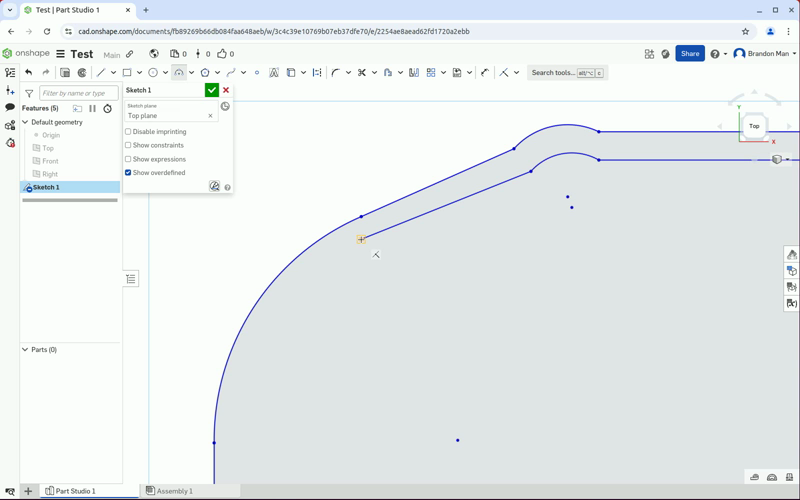
scroll(-6)
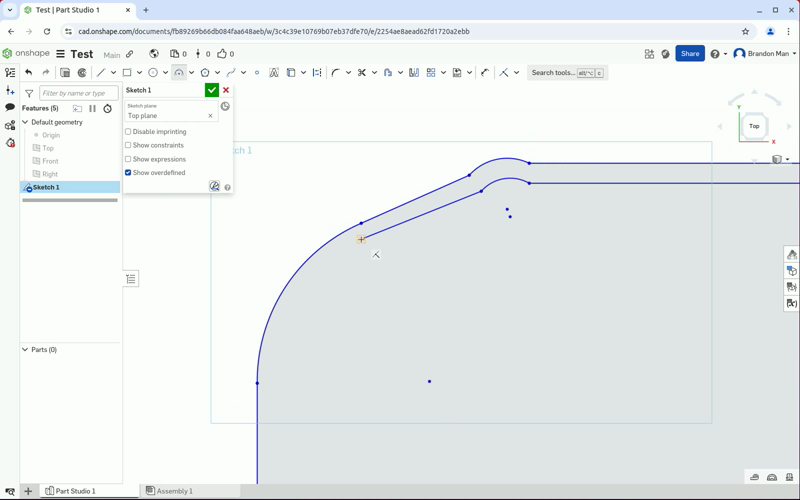
scroll(-6)
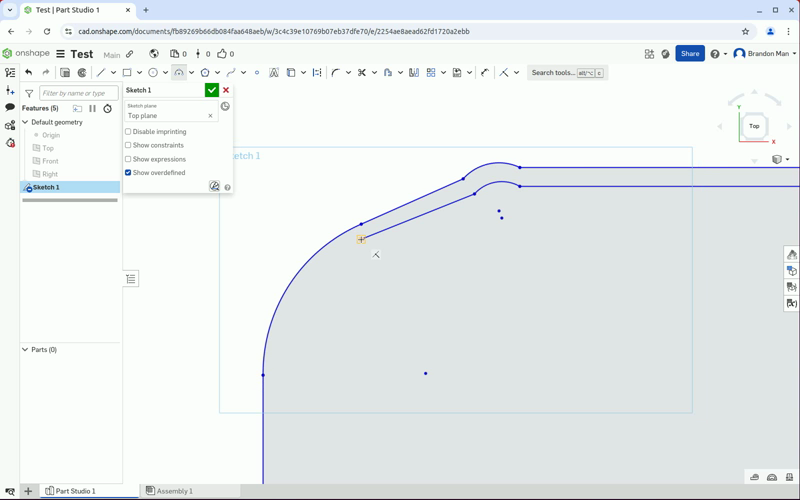
scroll(-6)
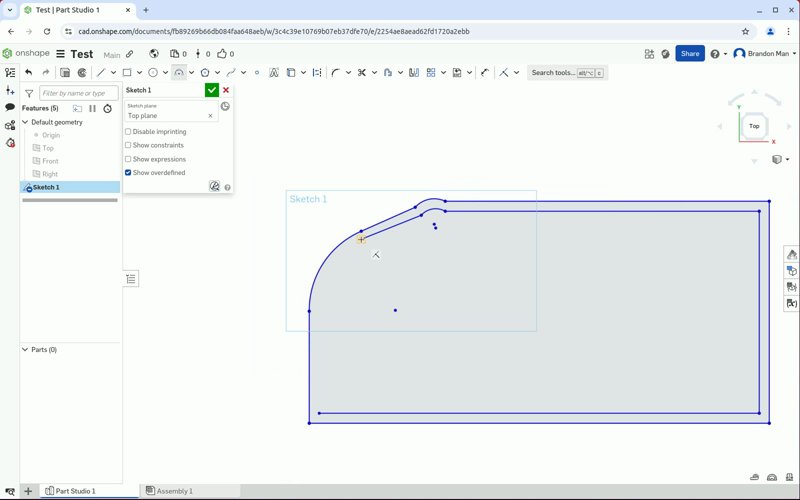
scroll(-6)
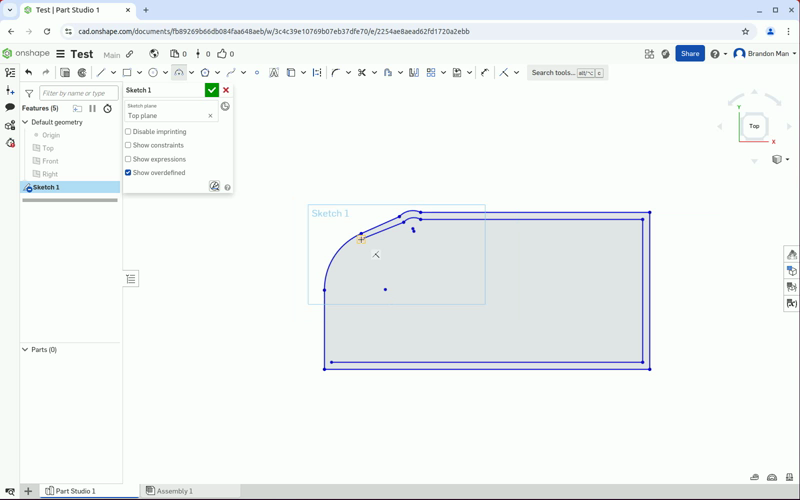
scroll(-6)
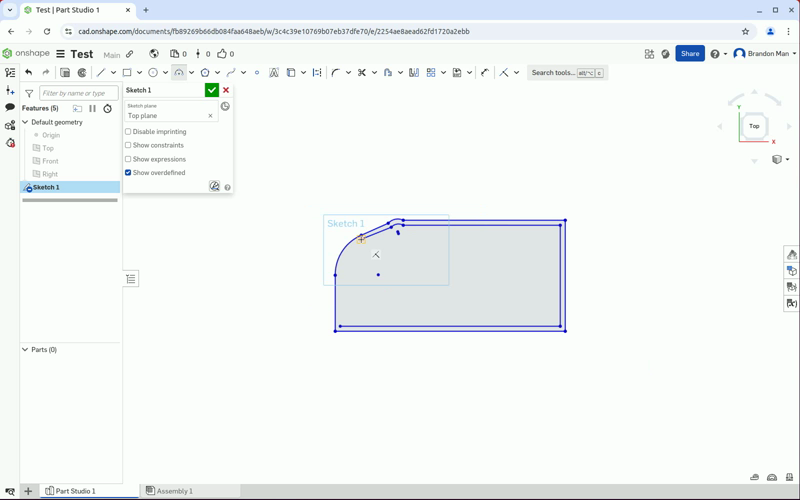
scroll(-6)
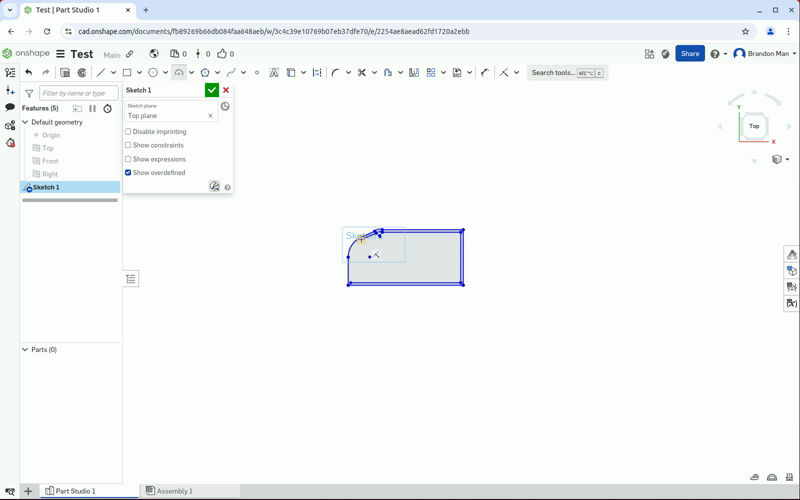
key_down(shift)
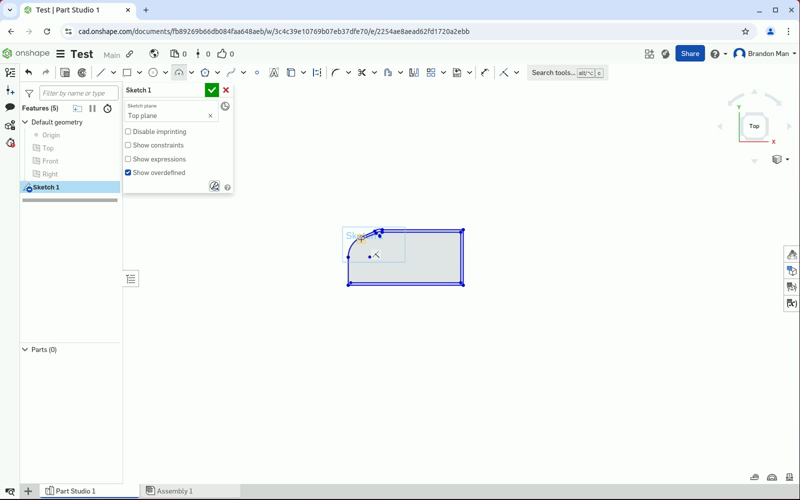
mouse_move(350, 257)
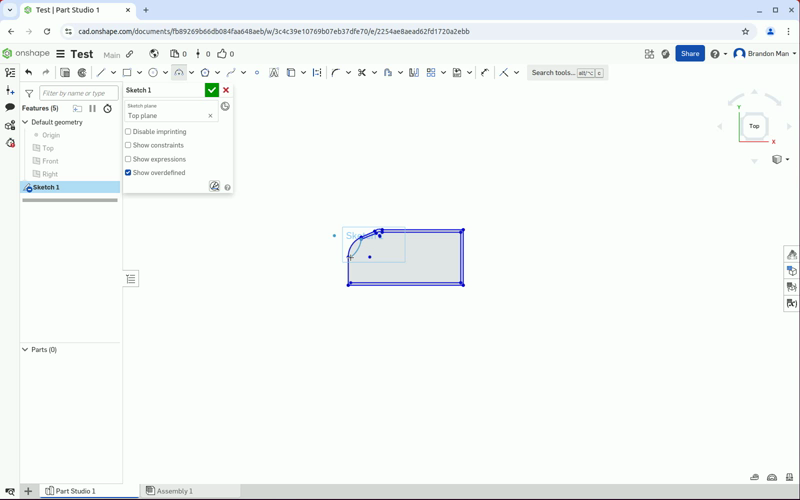
scroll(6)
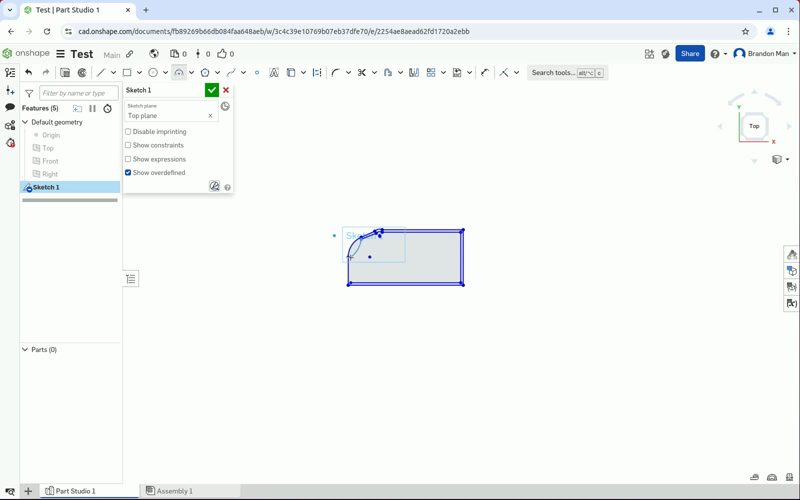
scroll(6)
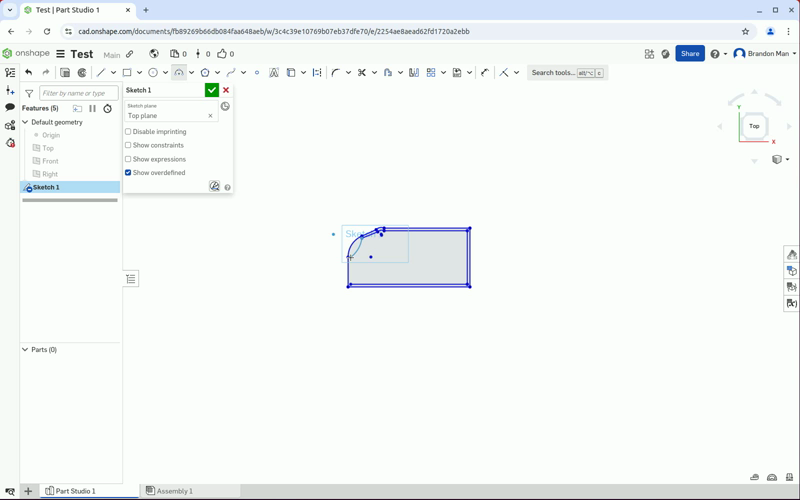
scroll(6)
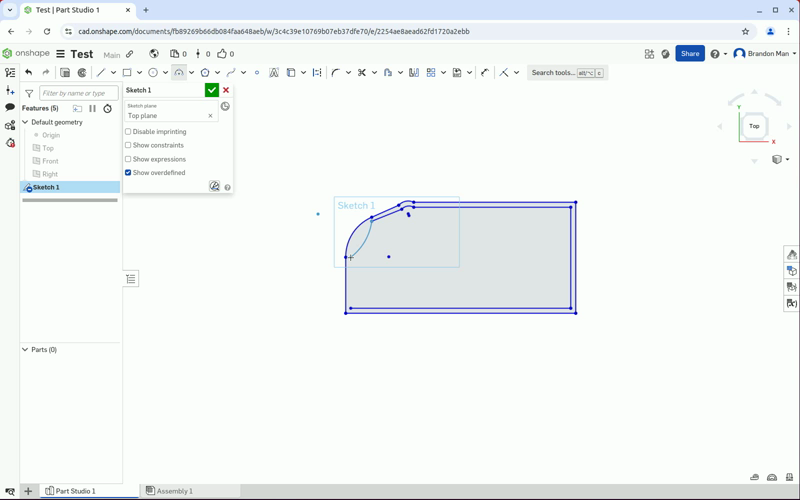
scroll(6)
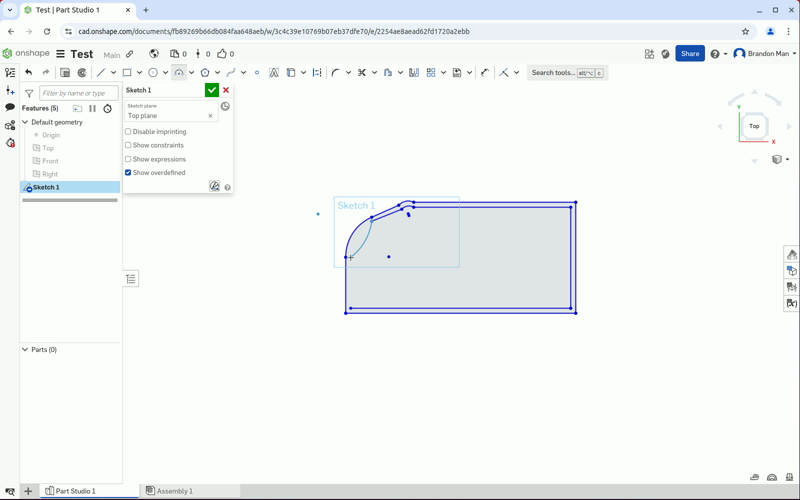
scroll(6)
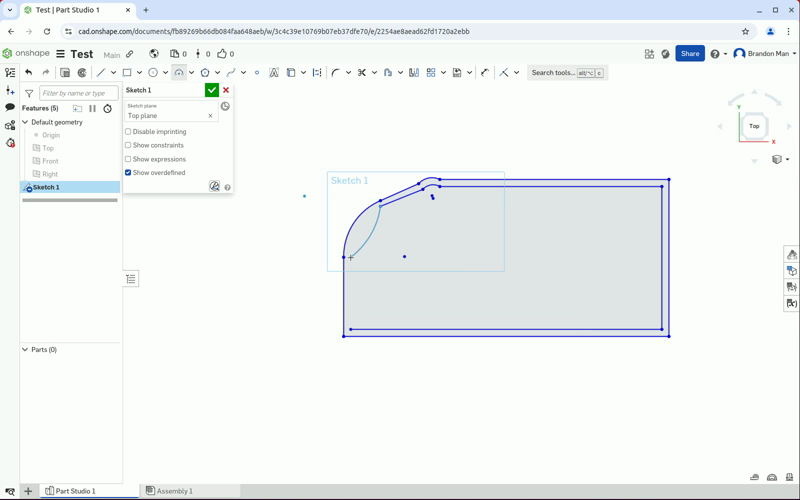
scroll(6)
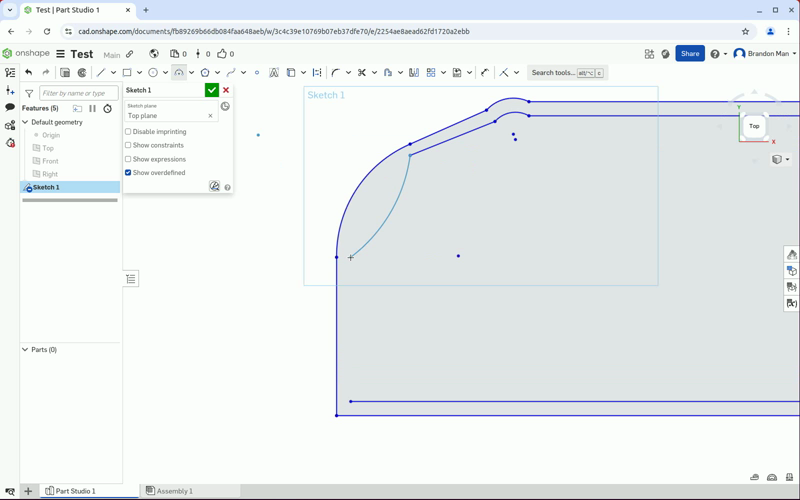
scroll(6)
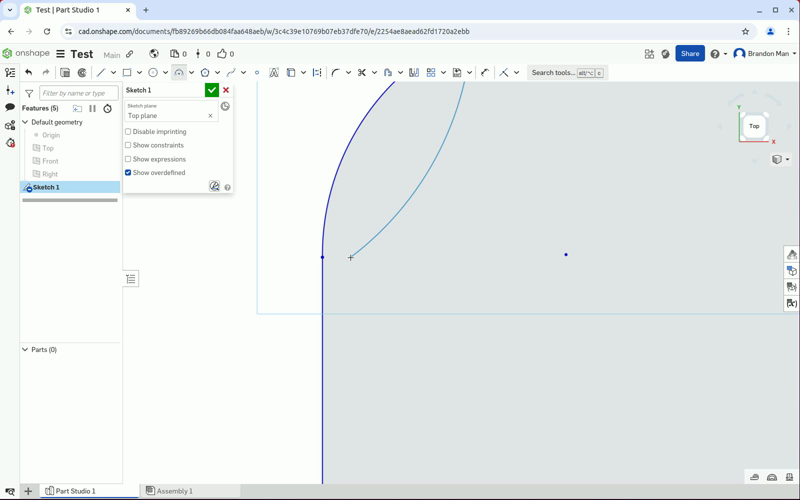
click(350, 257)
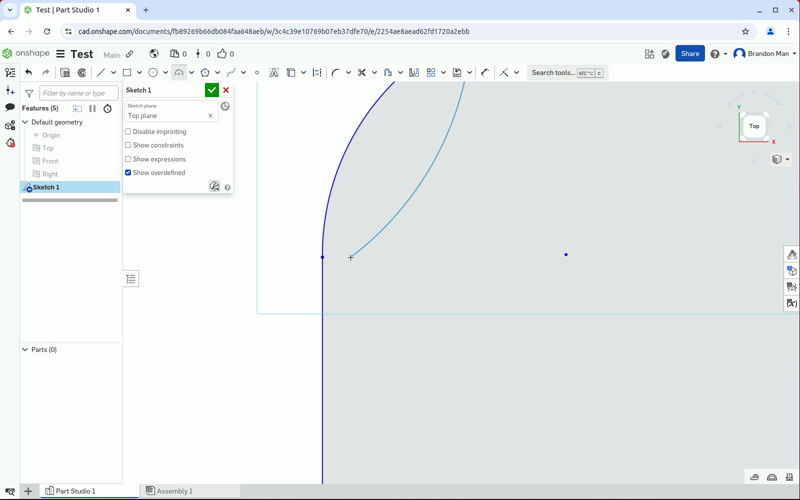
scroll(-6)
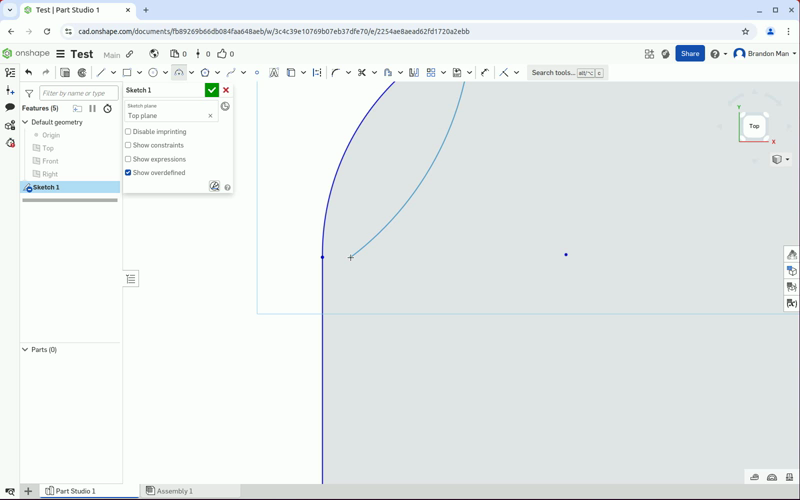
scroll(-6)
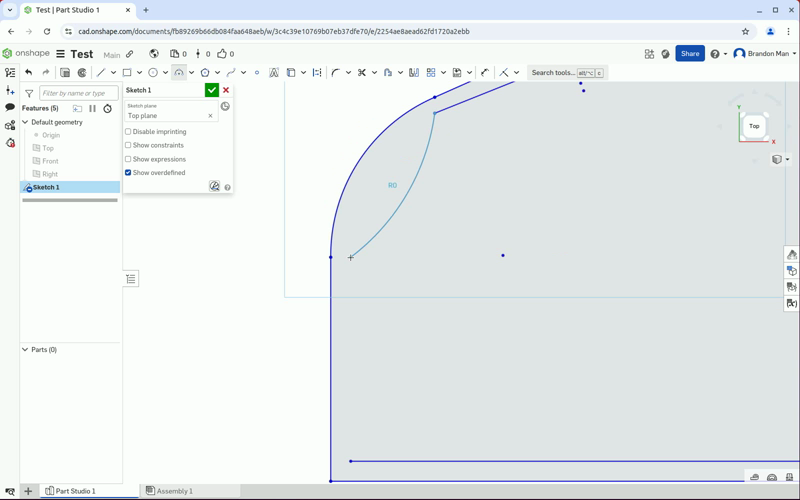
scroll(-6)
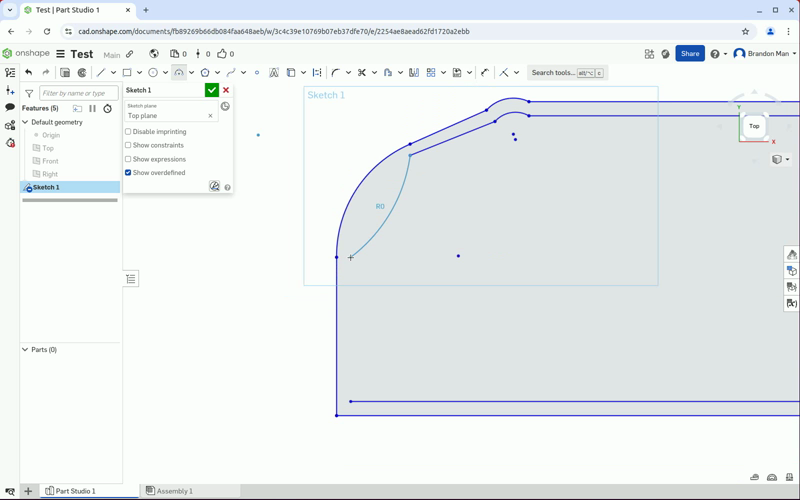
scroll(-6)
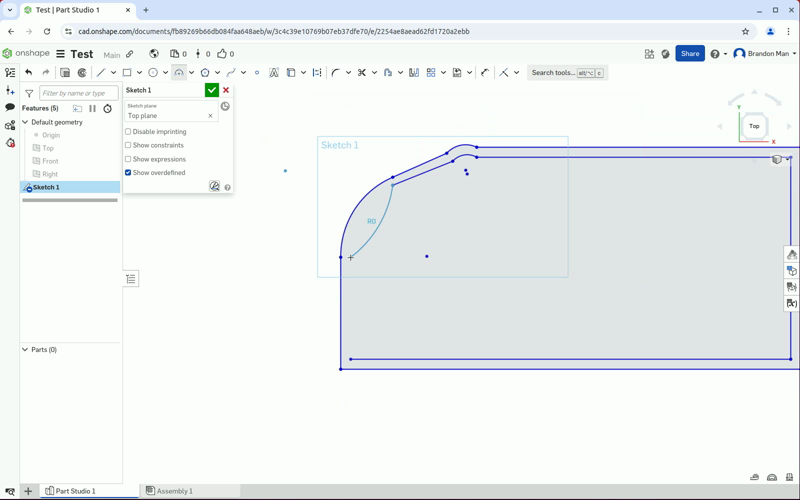
scroll(-6)
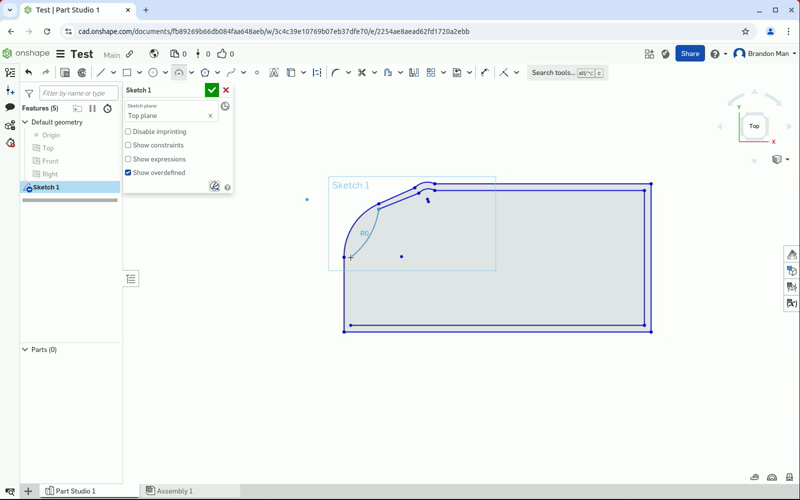
scroll(-6)
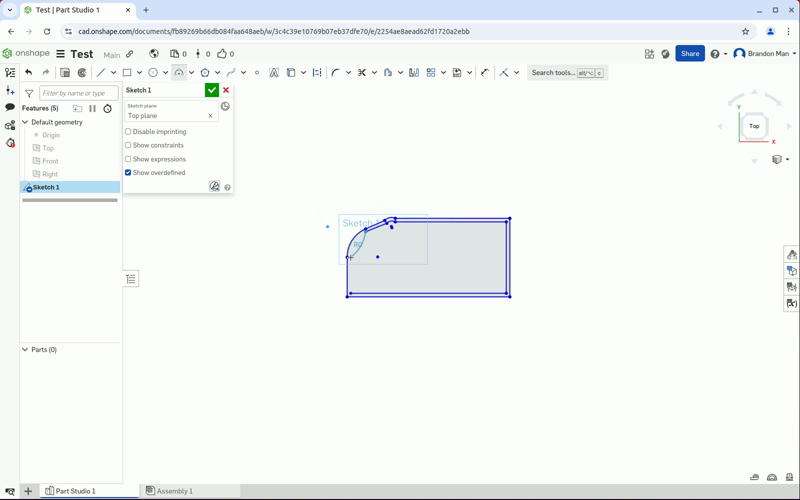
scroll(-6)
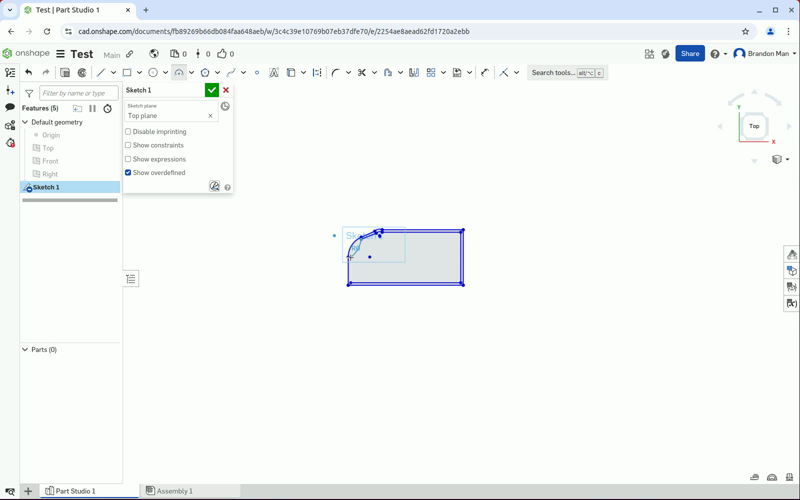
mouse_move(353, 246)
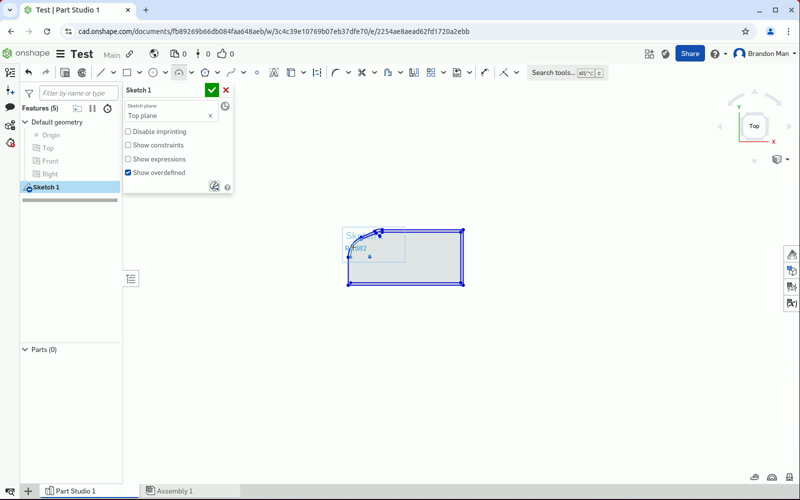
scroll(6)
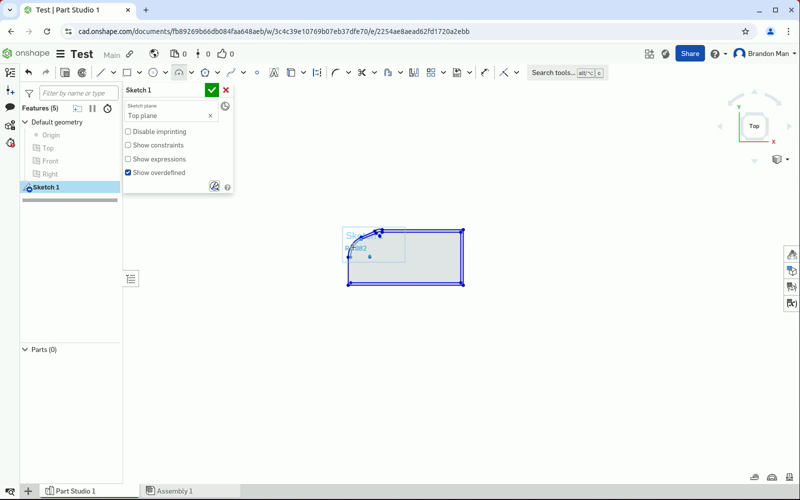
scroll(6)
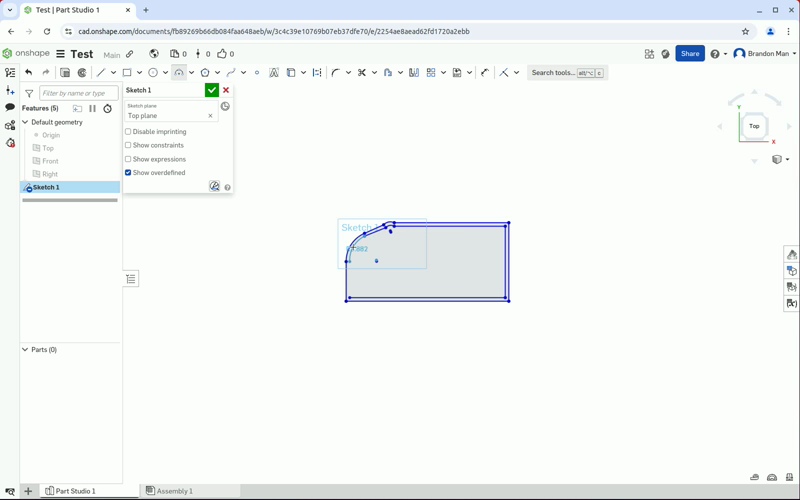
scroll(6)
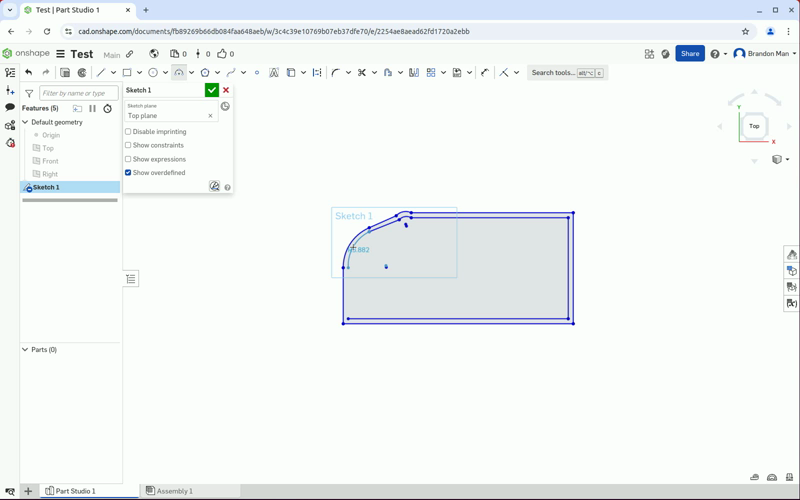
scroll(6)
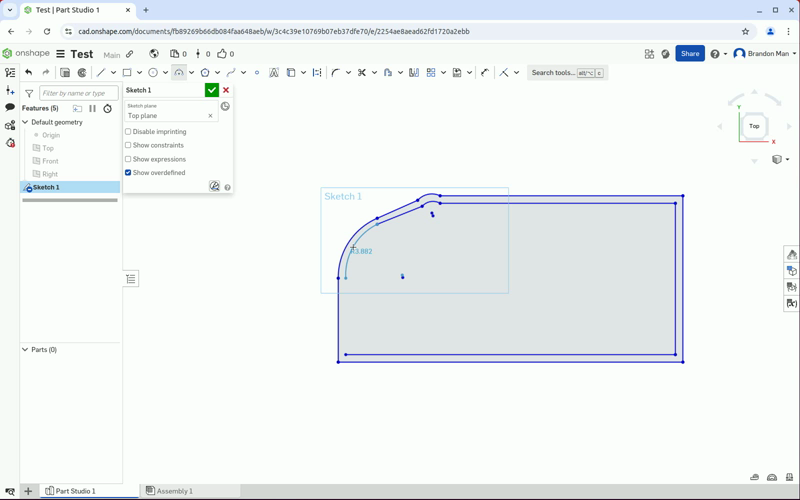
scroll(6)
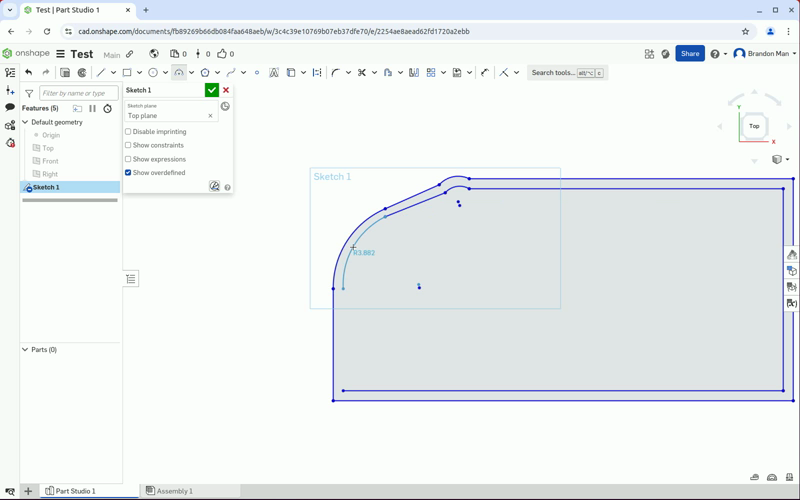
scroll(6)
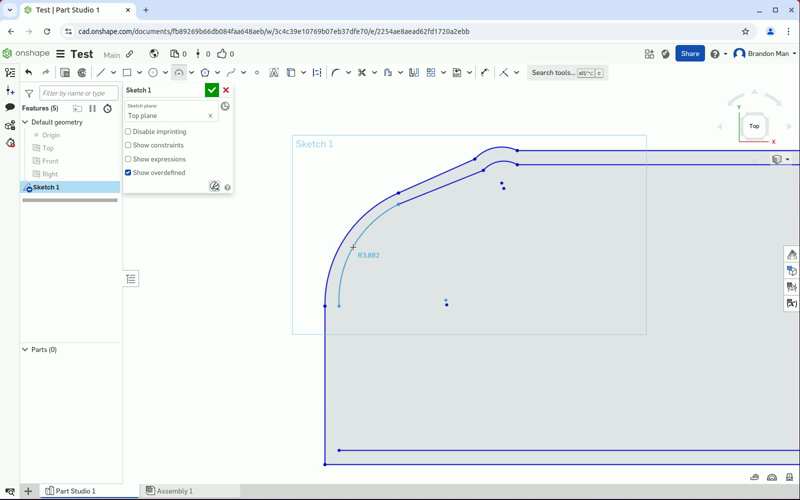
scroll(6)
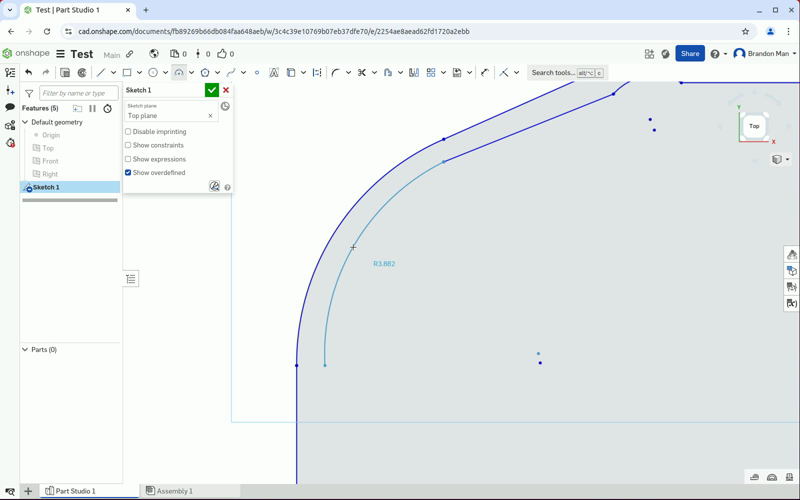
click(353, 246)
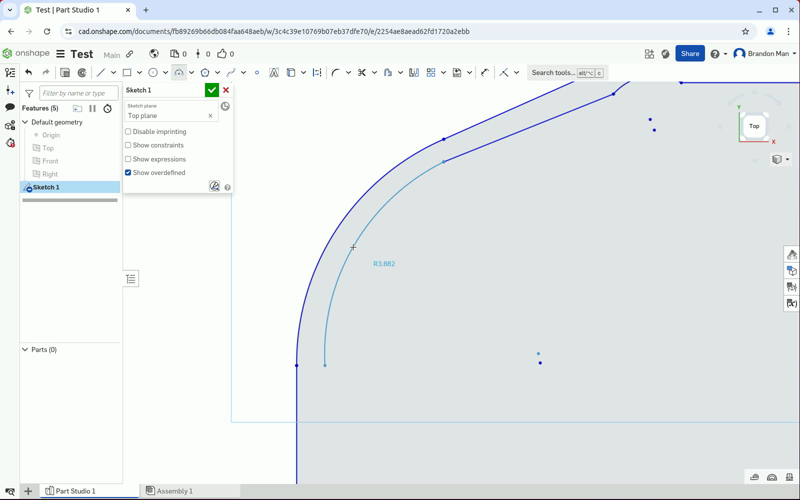
scroll(-6)
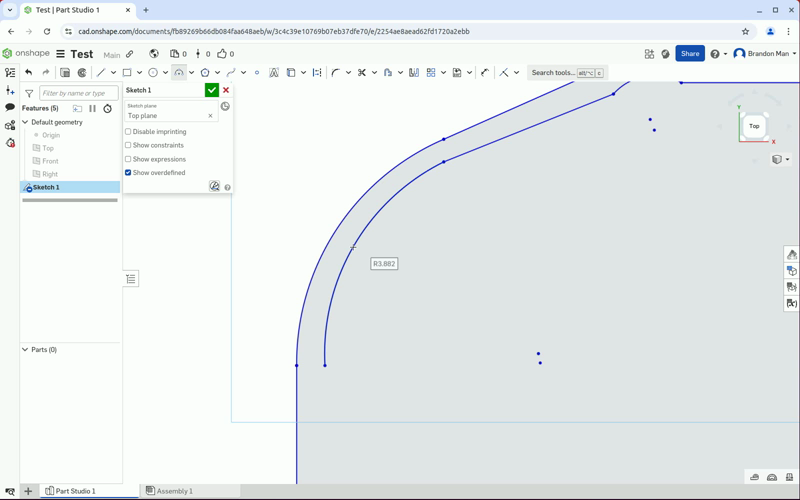
scroll(-6)
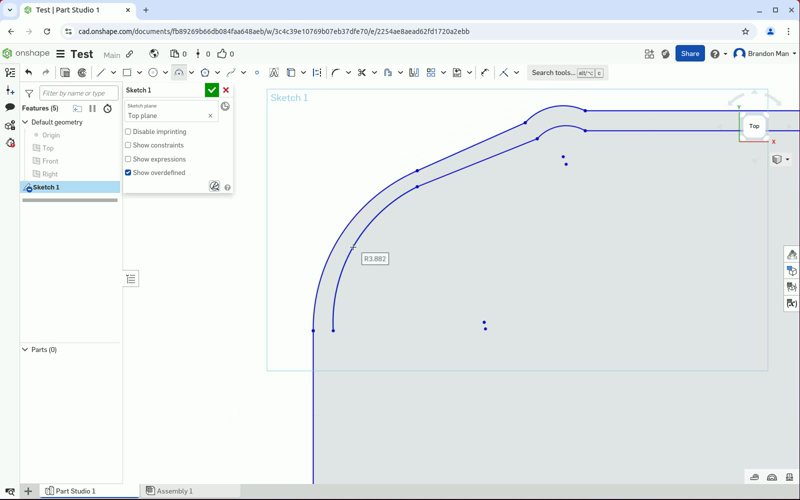
scroll(-6)
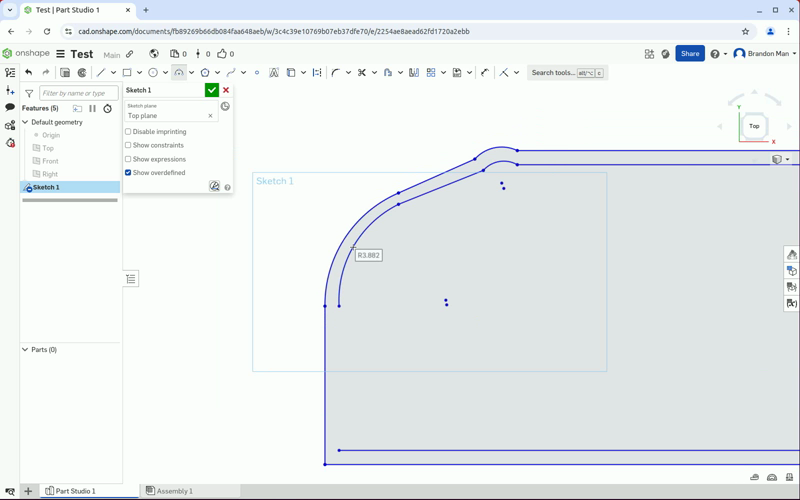
scroll(-6)
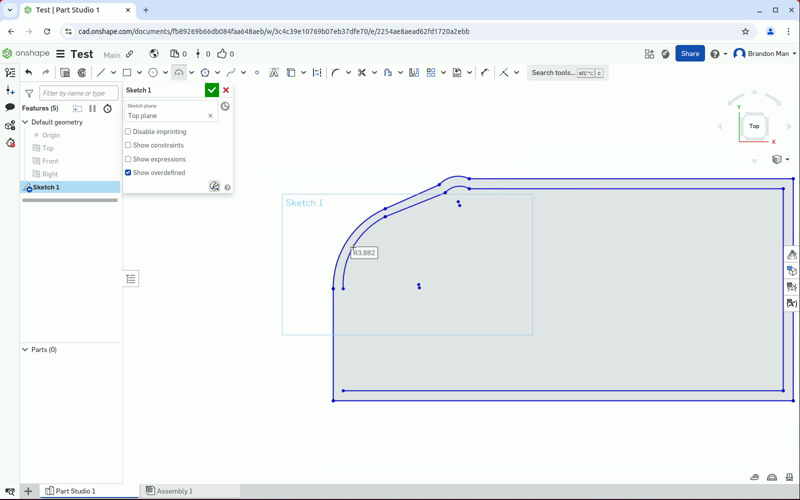
scroll(-6)
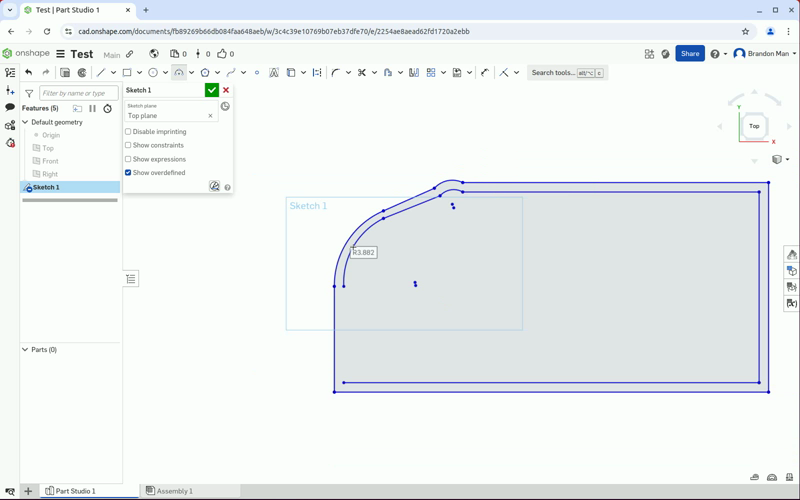
scroll(-6)
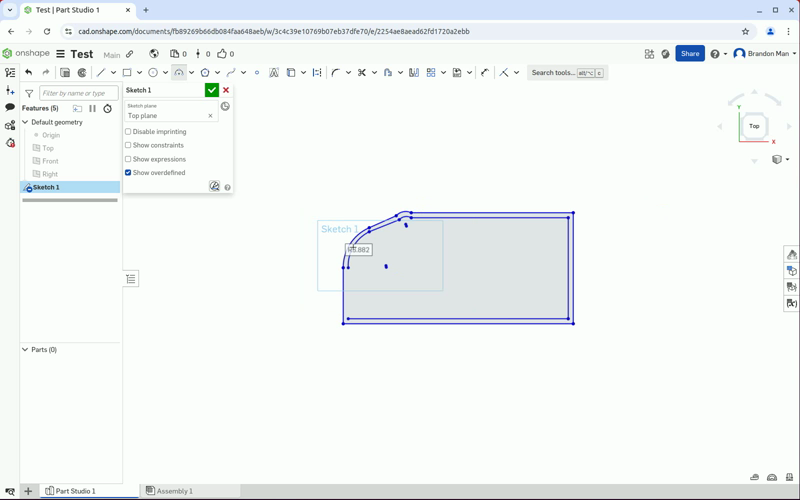
scroll(-6)
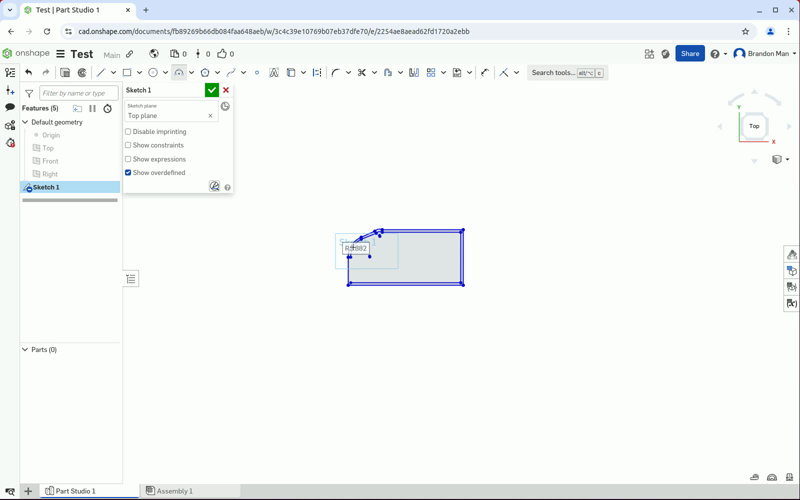
key_up(shift)
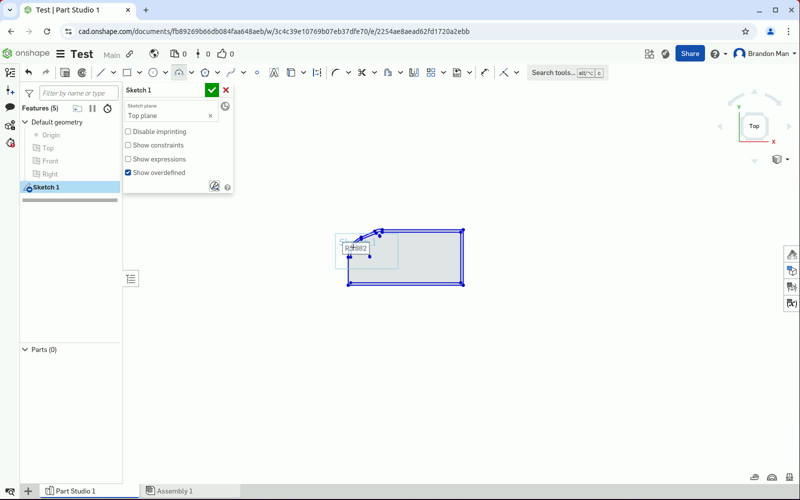
key(esc)
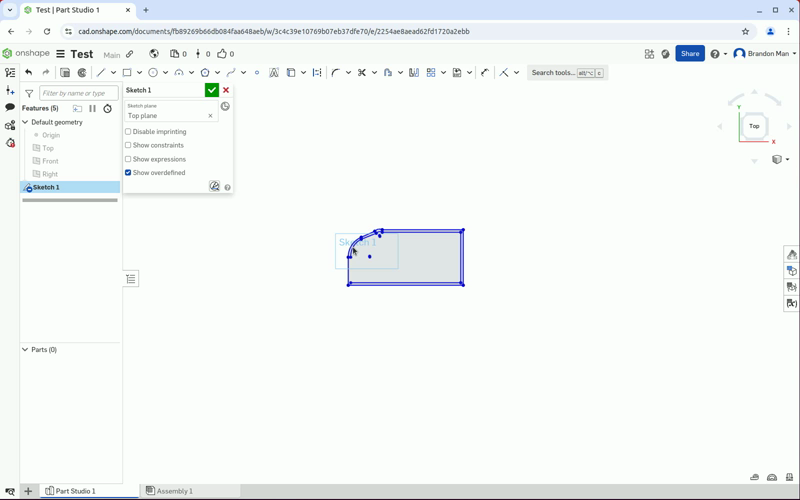
key(l)
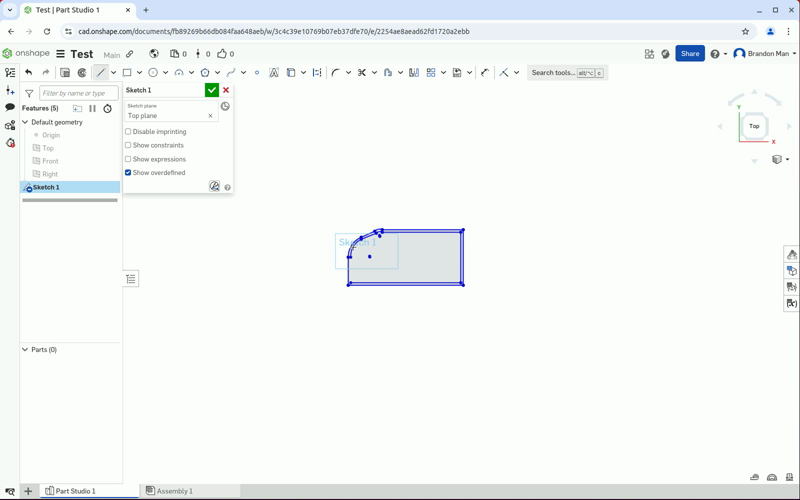
mouse_move(350, 257)
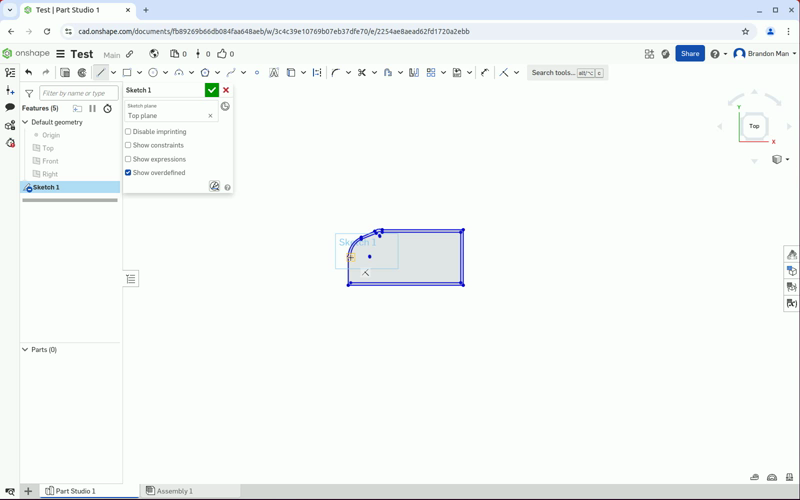
scroll(6)
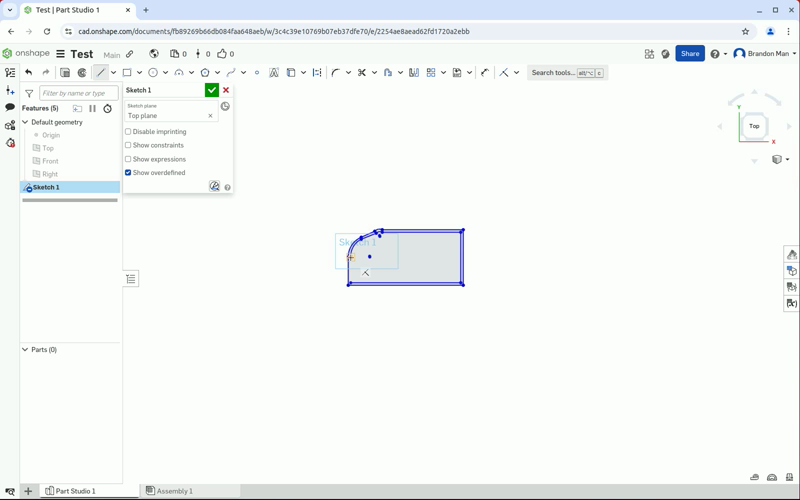
scroll(6)
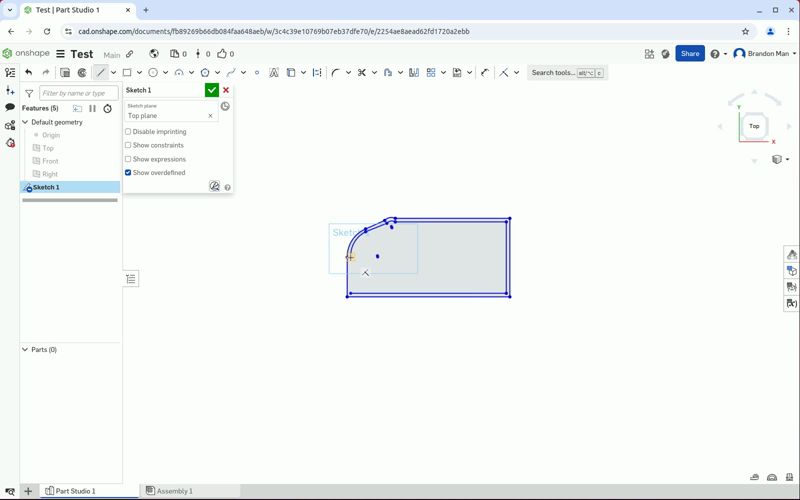
scroll(6)
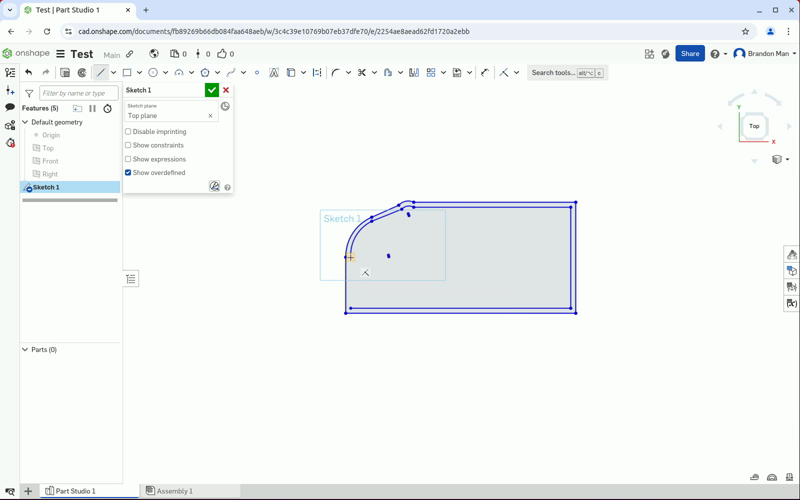
scroll(6)
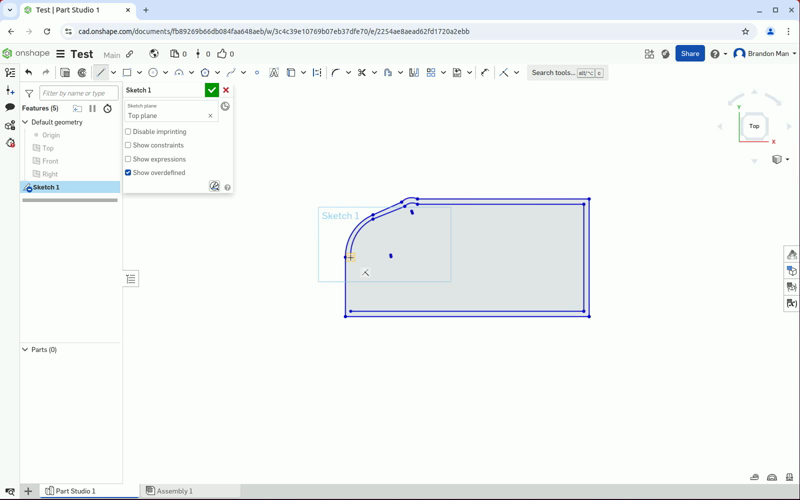
scroll(6)
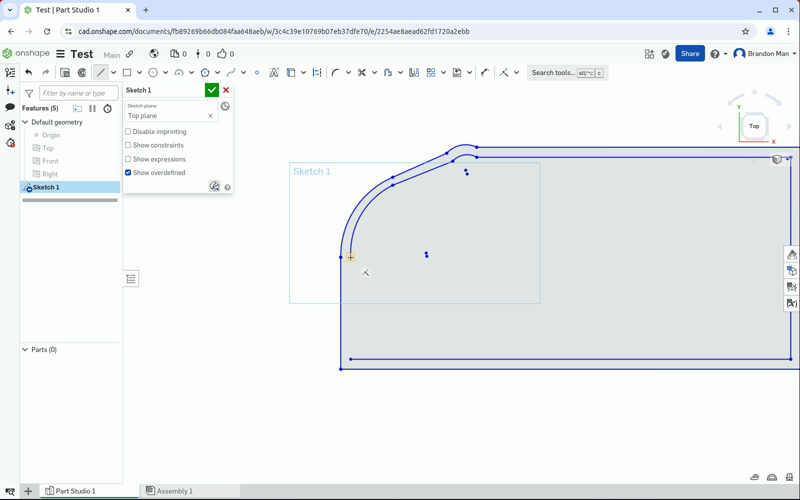
scroll(6)
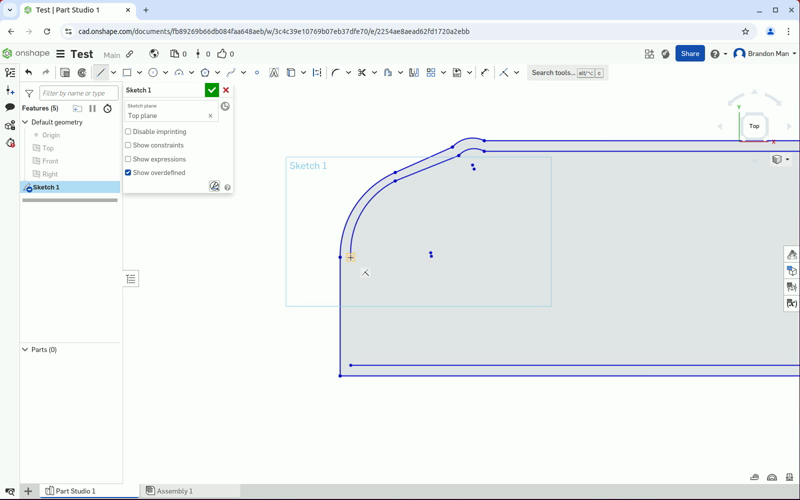
scroll(6)
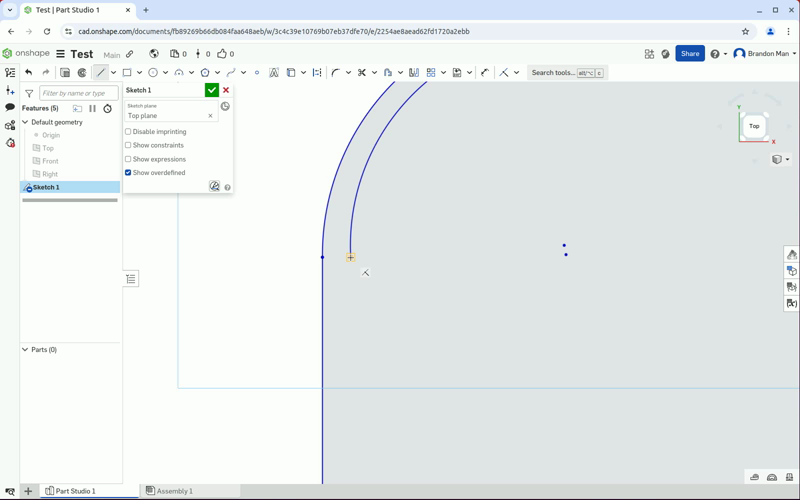
click(350, 257)
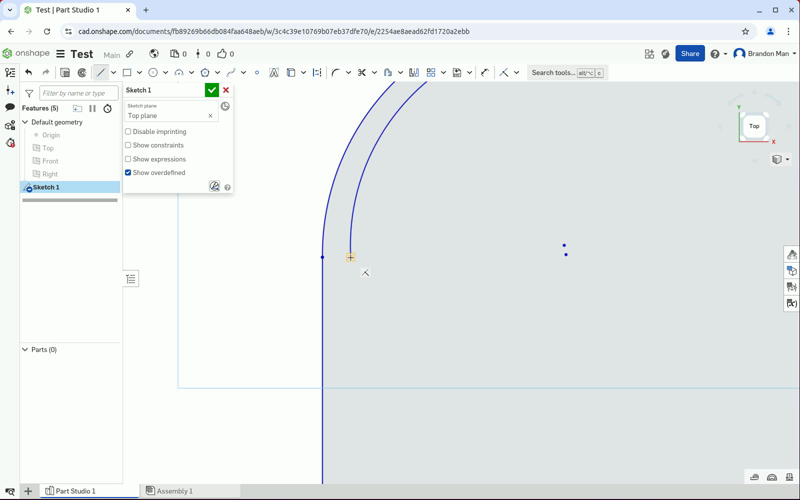
scroll(-6)
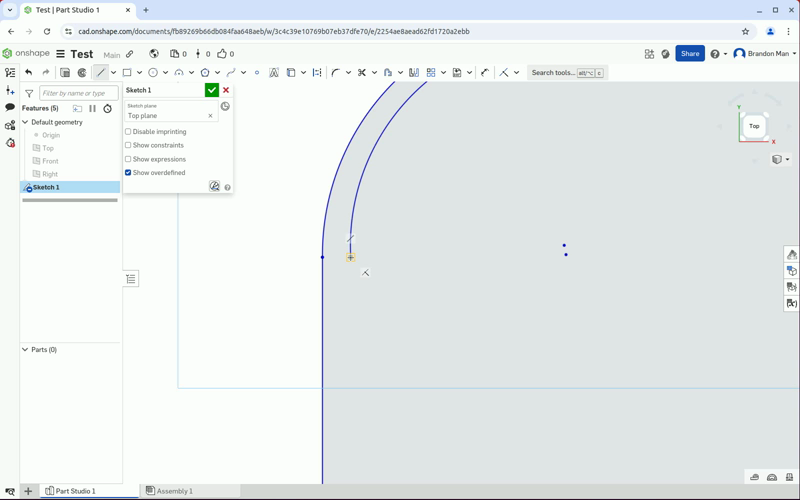
scroll(-6)
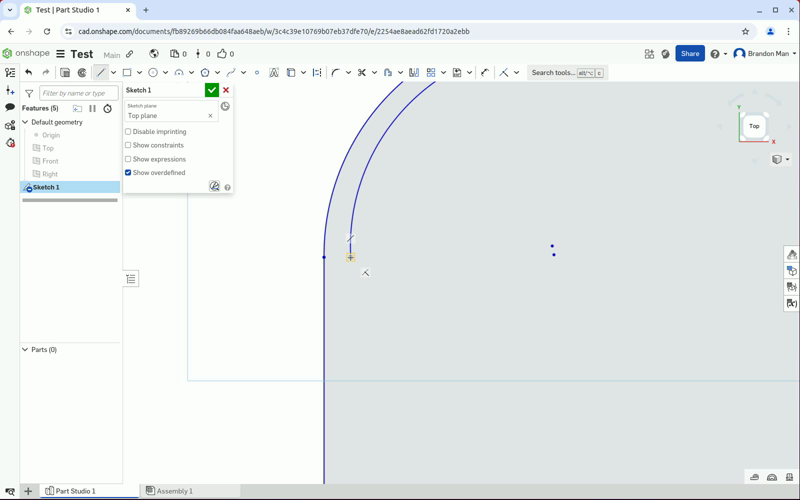
scroll(-6)
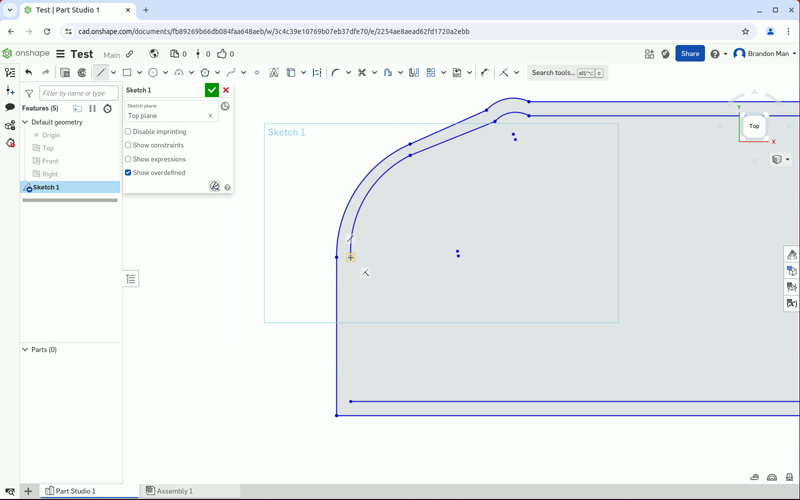
scroll(-6)
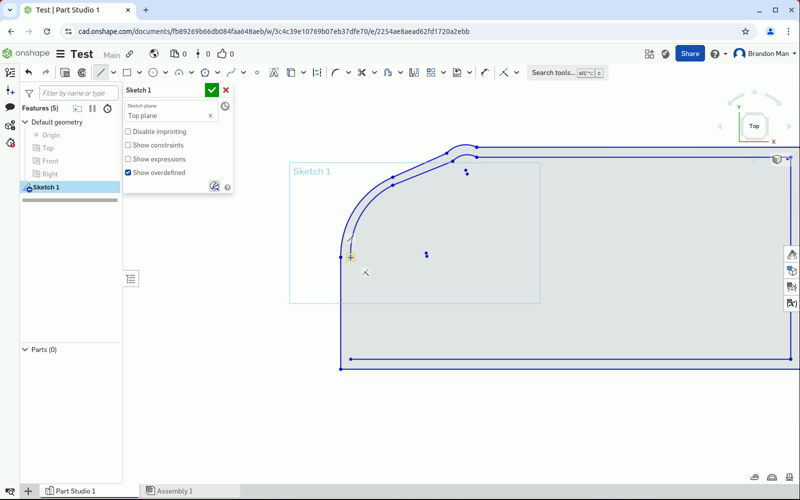
scroll(-6)
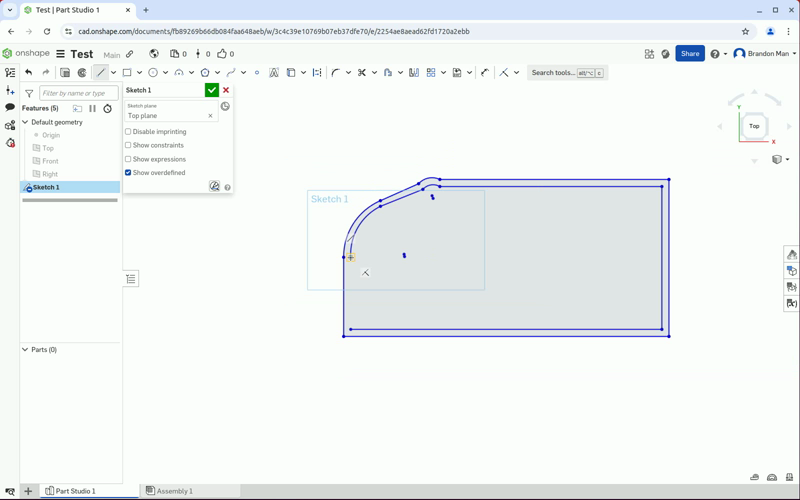
scroll(-6)
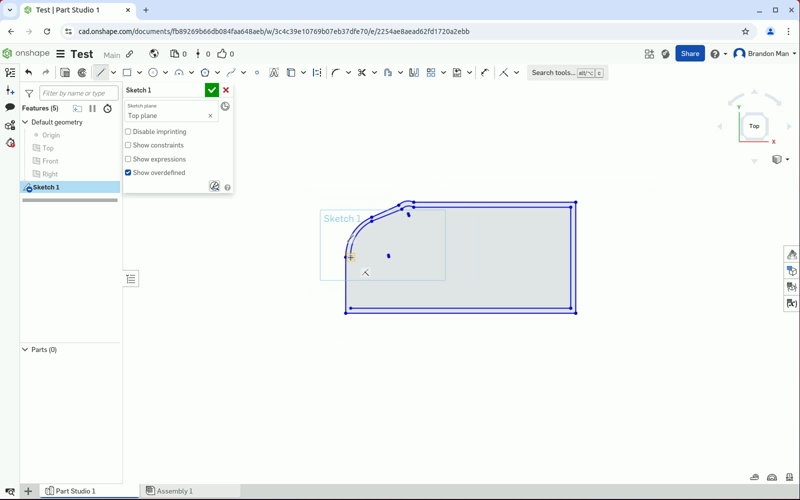
scroll(-6)
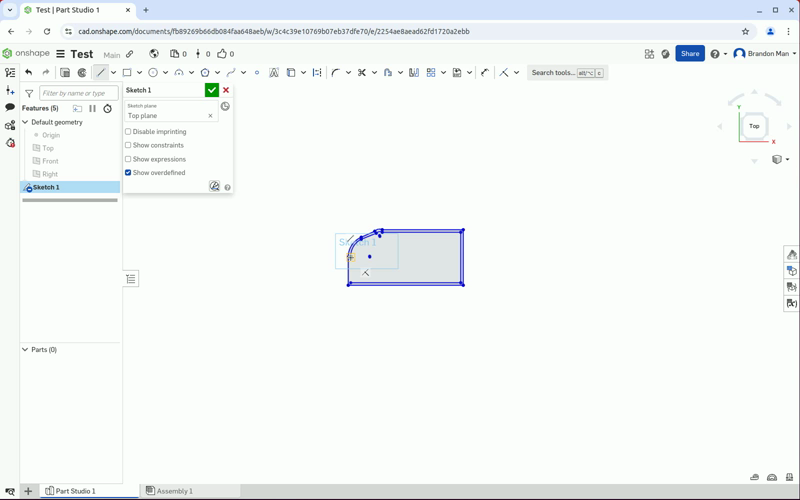
mouse_move(380, 257)
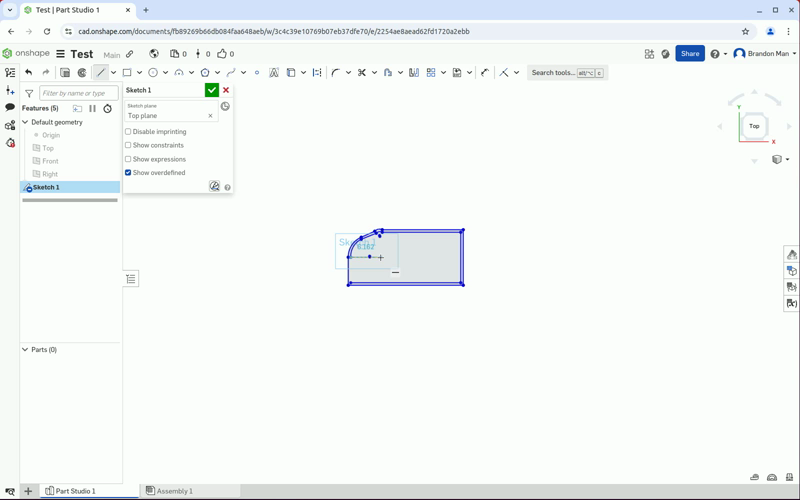
key_down(shift)
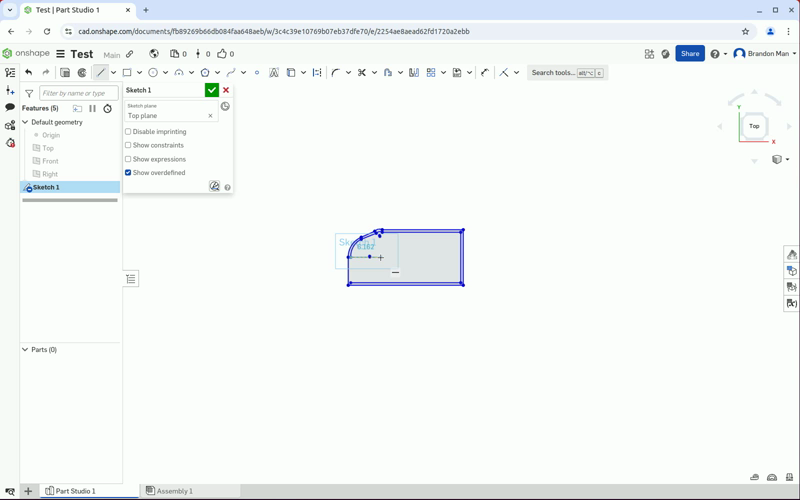
mouse_move(350, 282)
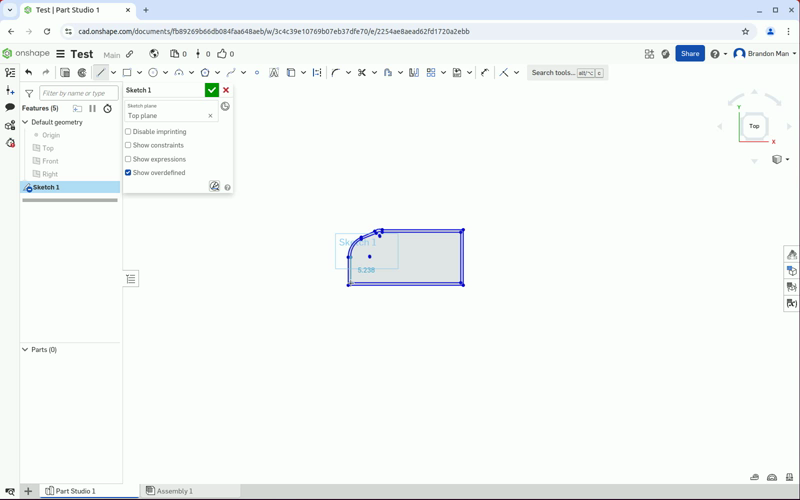
scroll(6)
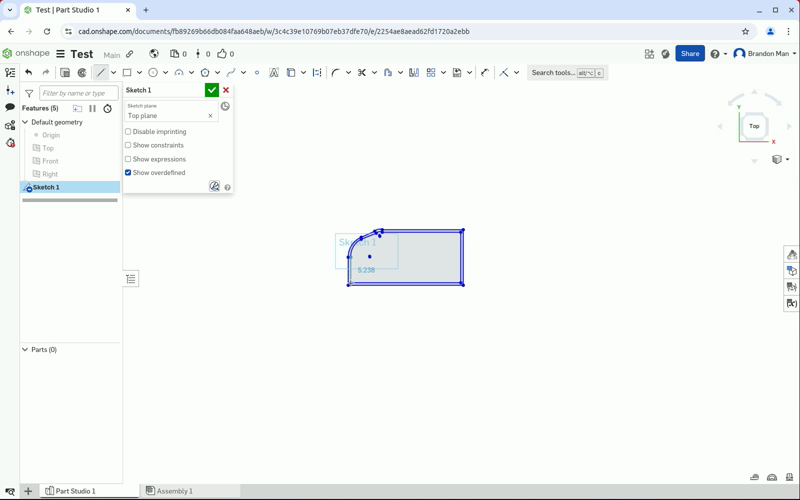
scroll(6)
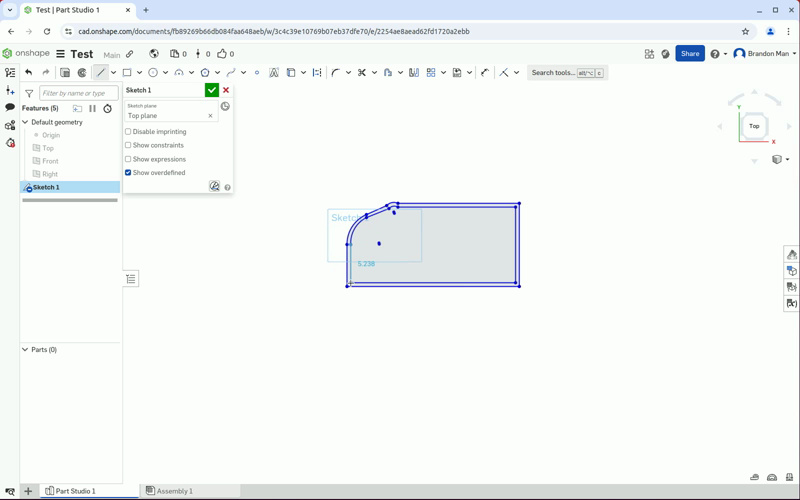
scroll(6)
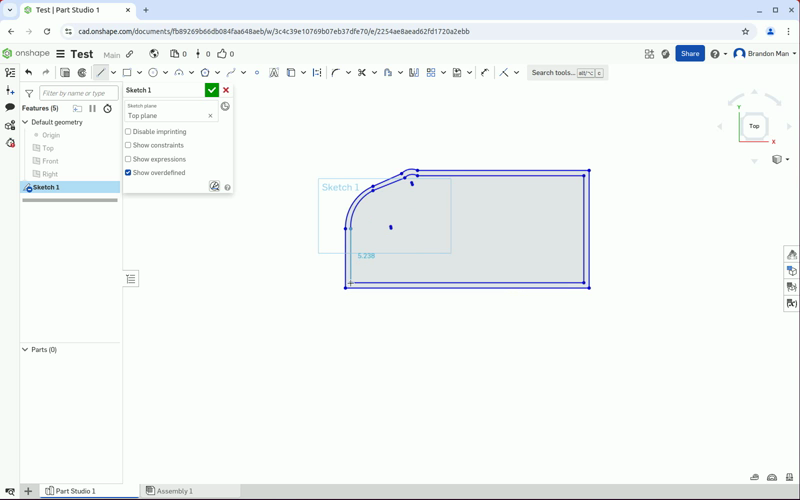
scroll(6)
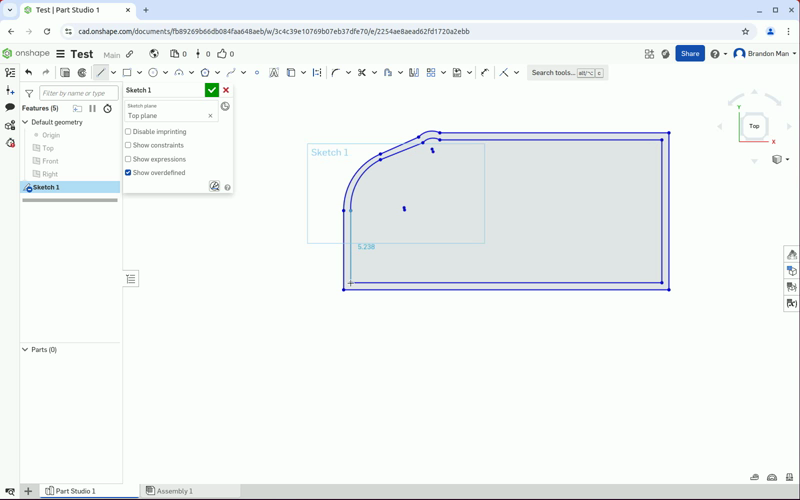
scroll(6)
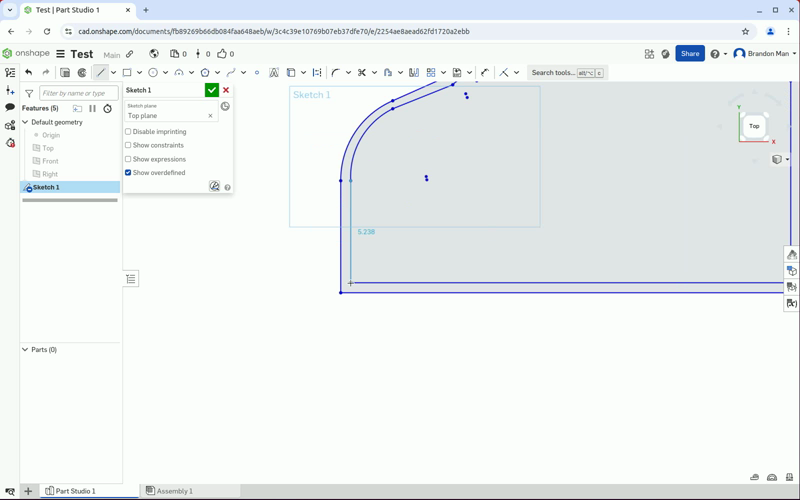
scroll(6)
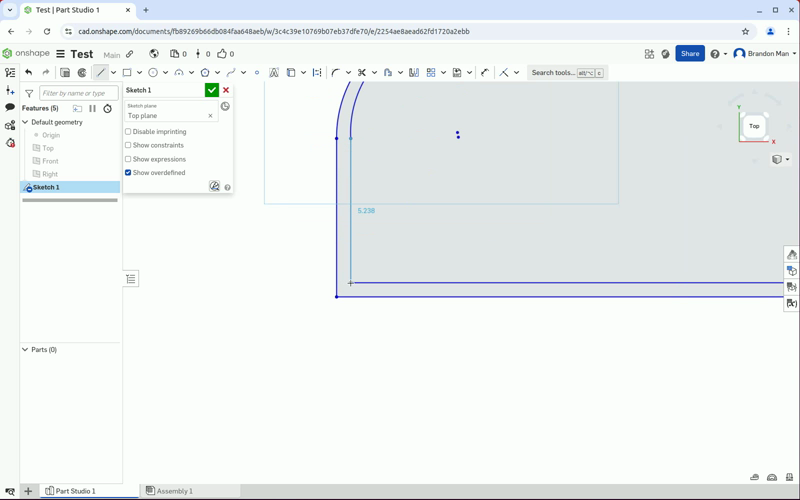
scroll(6)
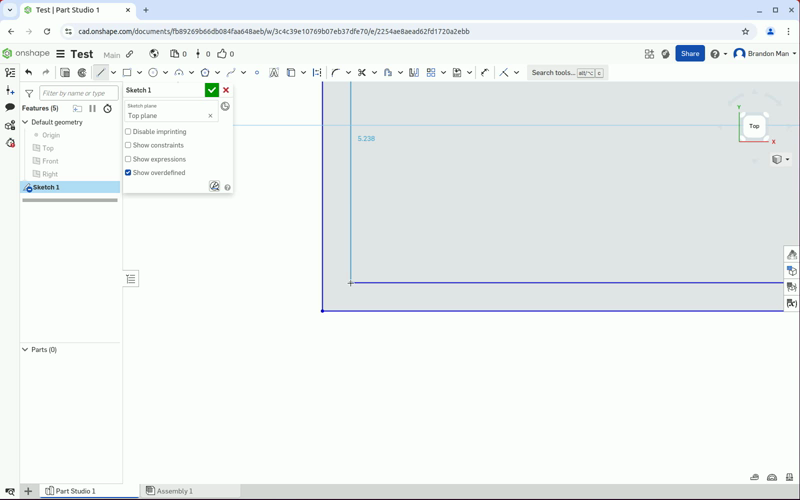
key_up(shift)
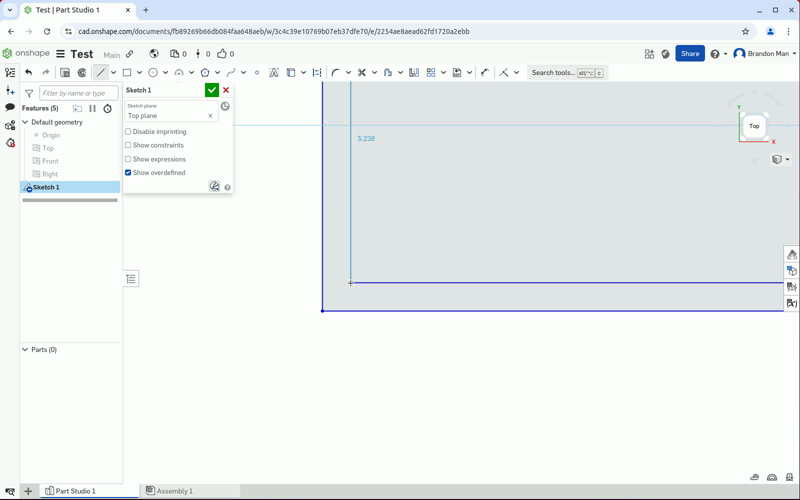
click(350, 282)
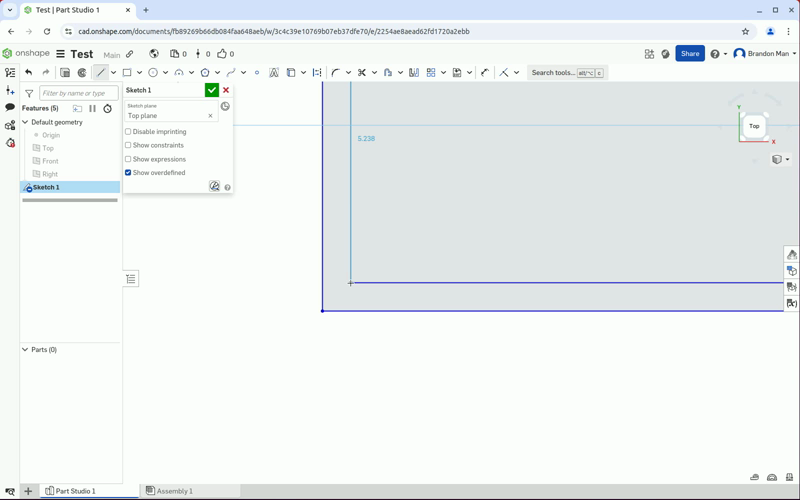
scroll(-6)
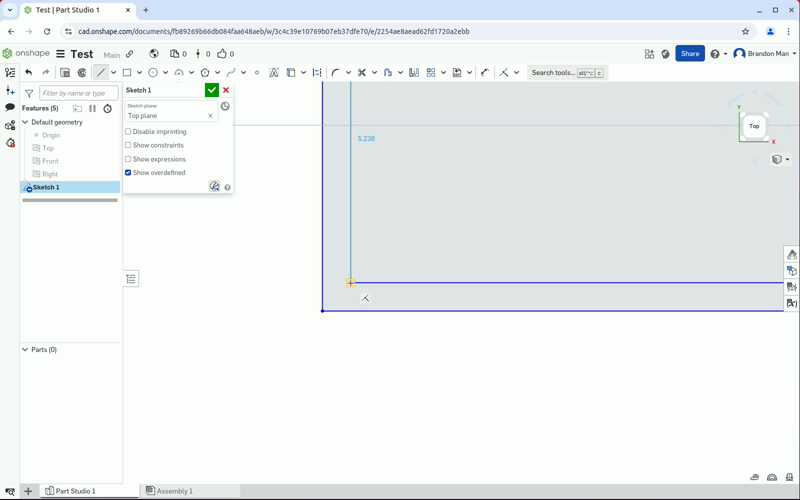
scroll(-6)
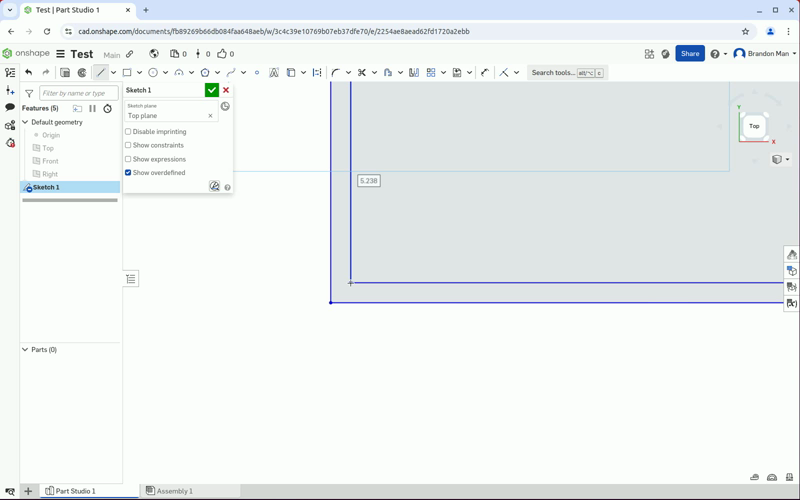
scroll(-6)
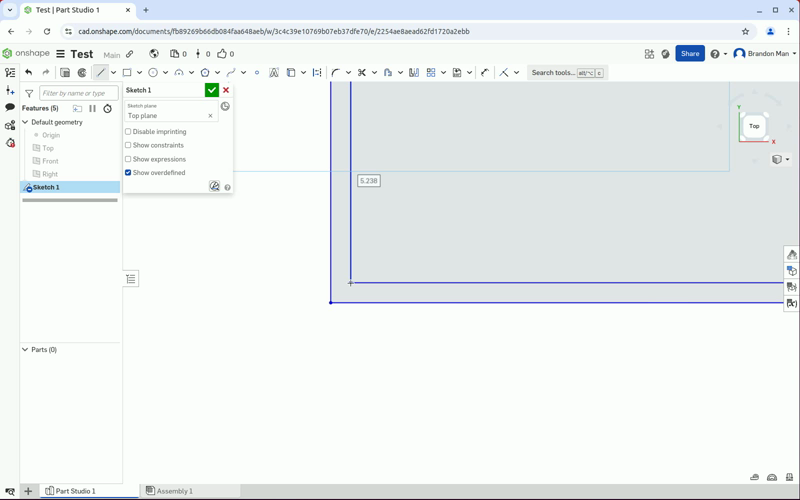
scroll(-6)
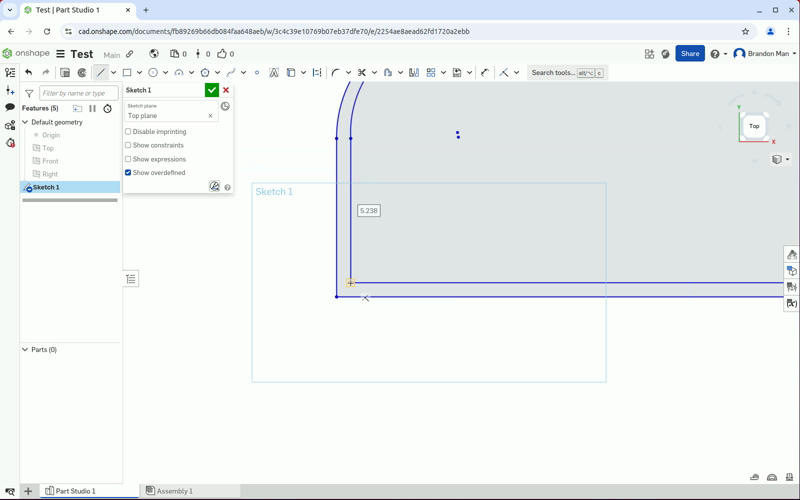
scroll(-6)
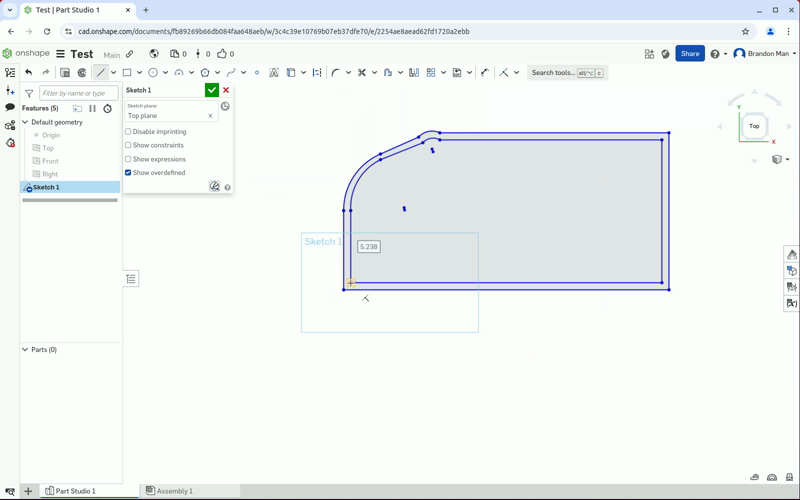
scroll(-6)
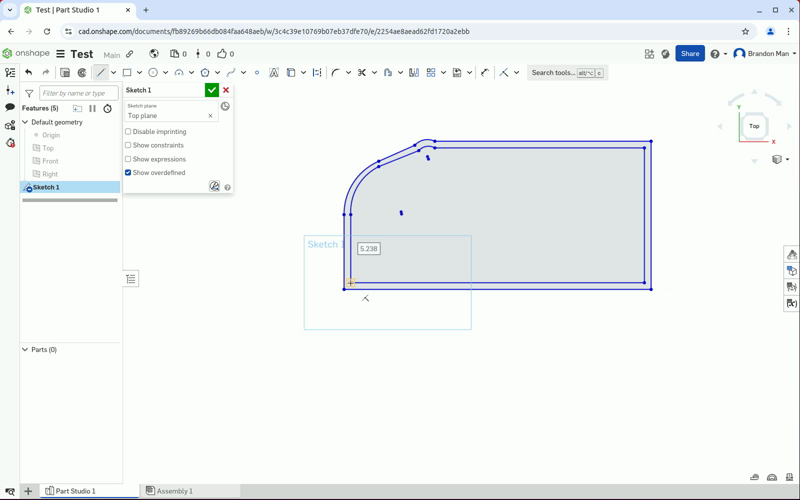
scroll(-6)
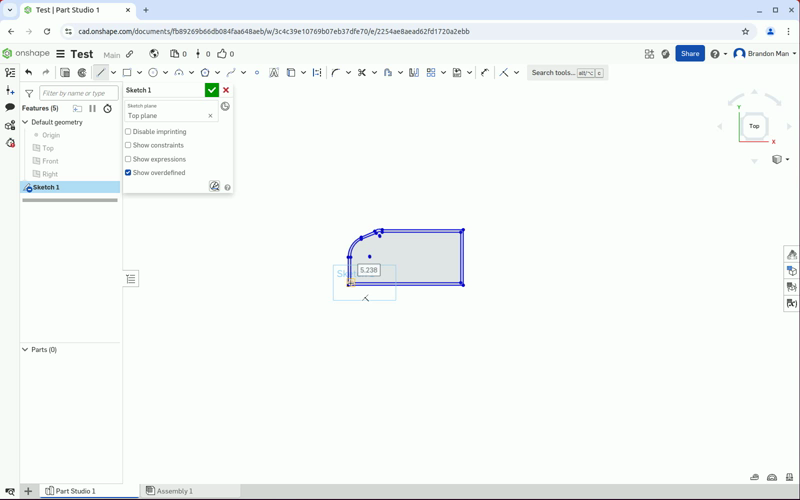
key(esc)
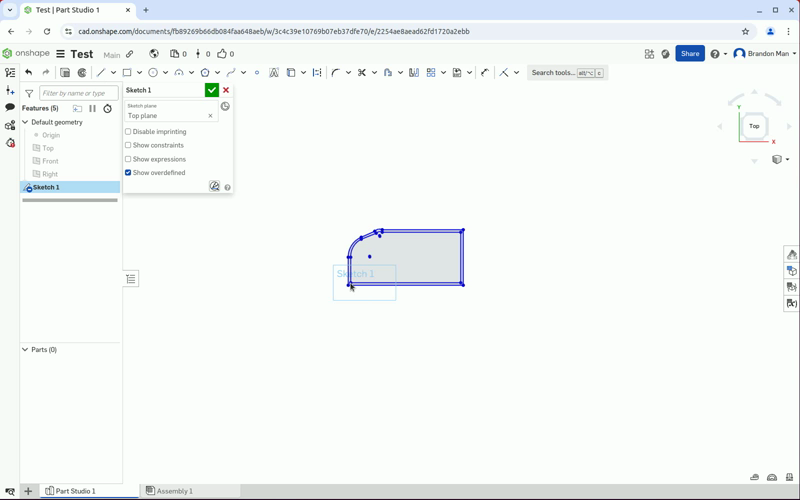
mouse_move(364, 237)
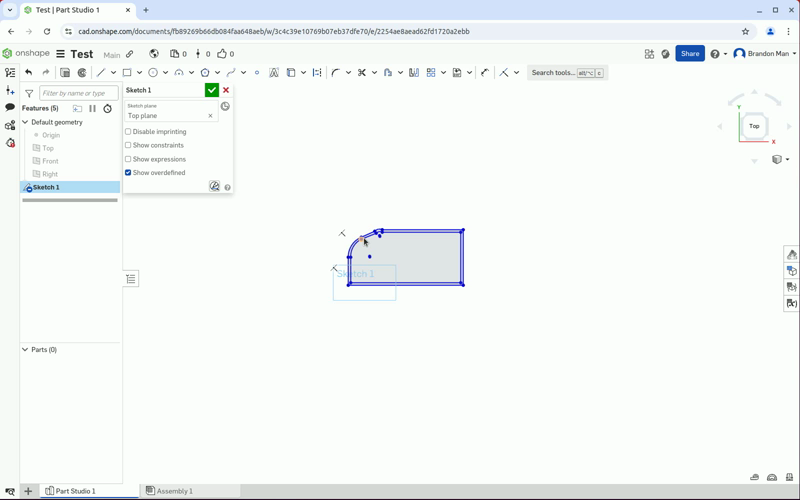
scroll(6)
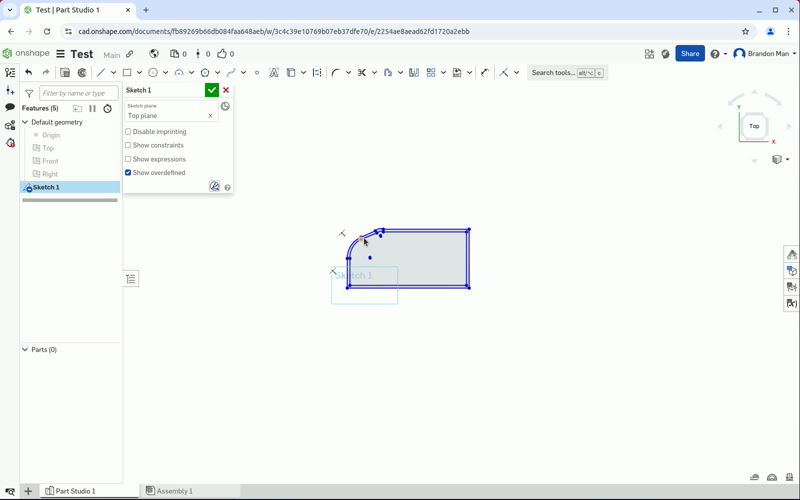
scroll(6)
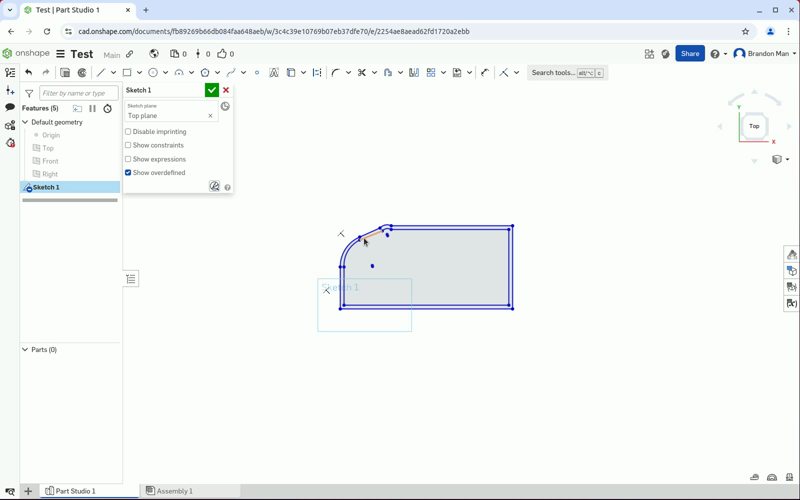
scroll(6)
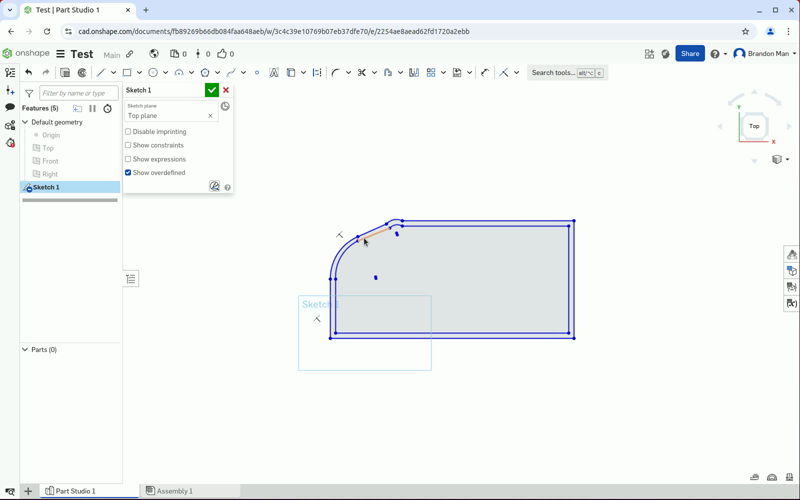
scroll(6)
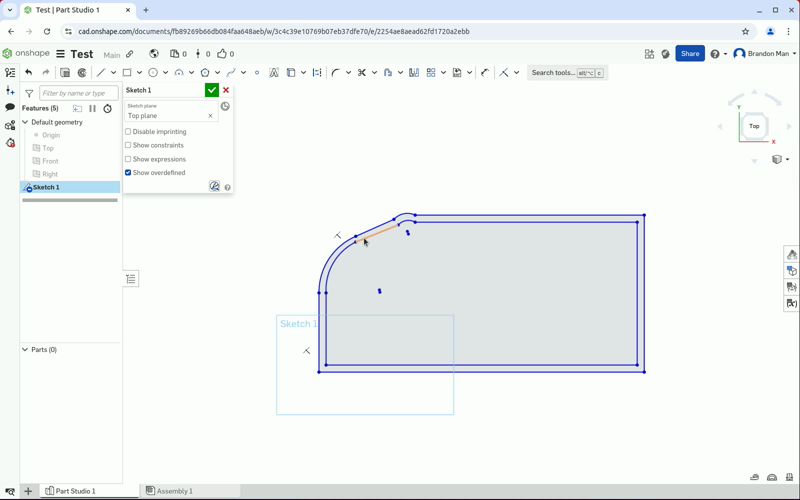
scroll(6)
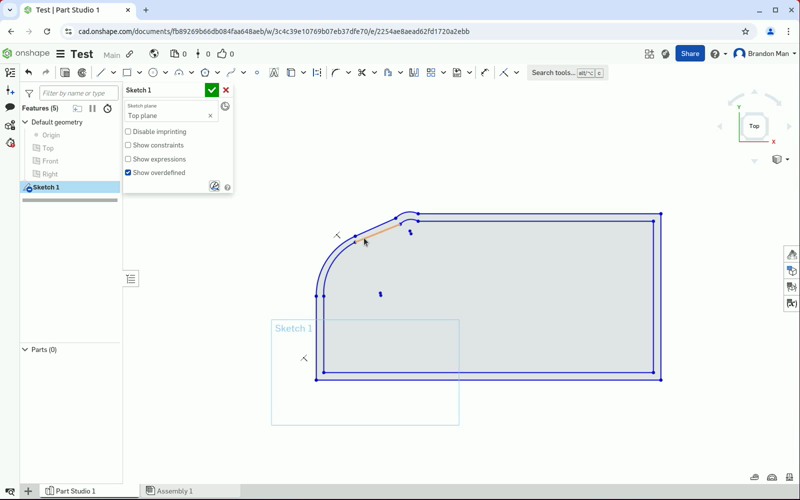
scroll(6)
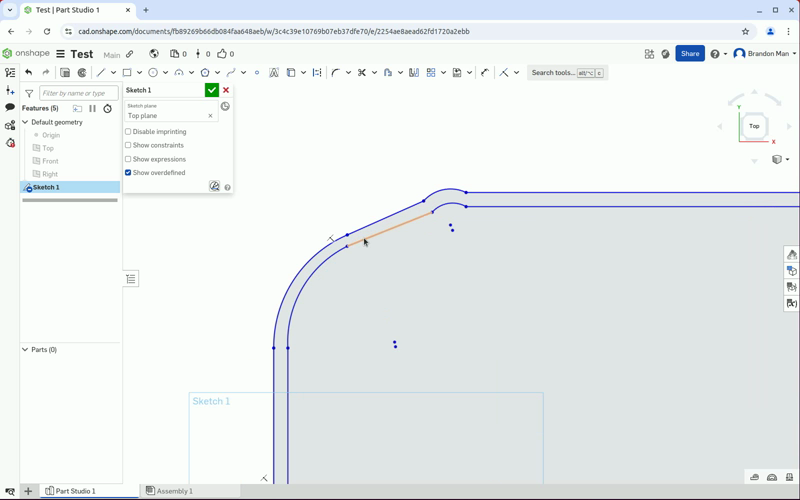
scroll(6)
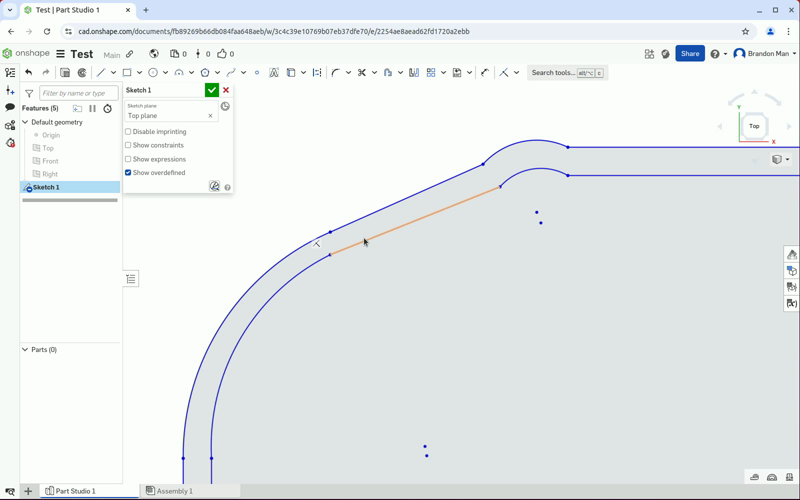
click(364, 237)
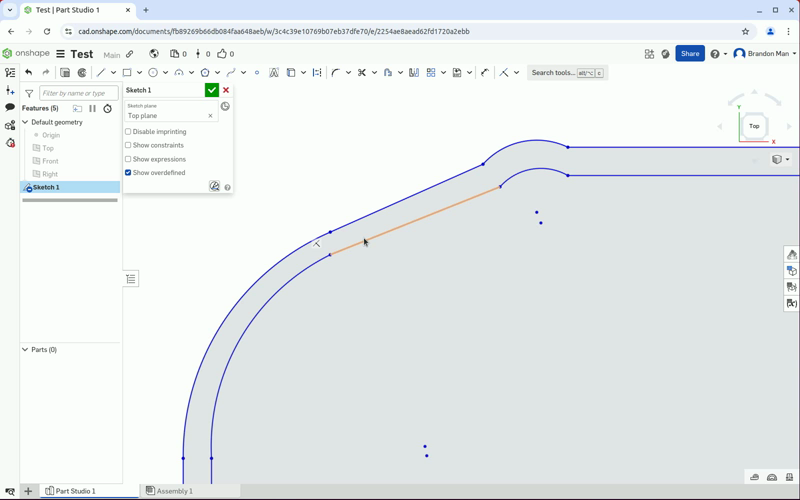
scroll(-6)
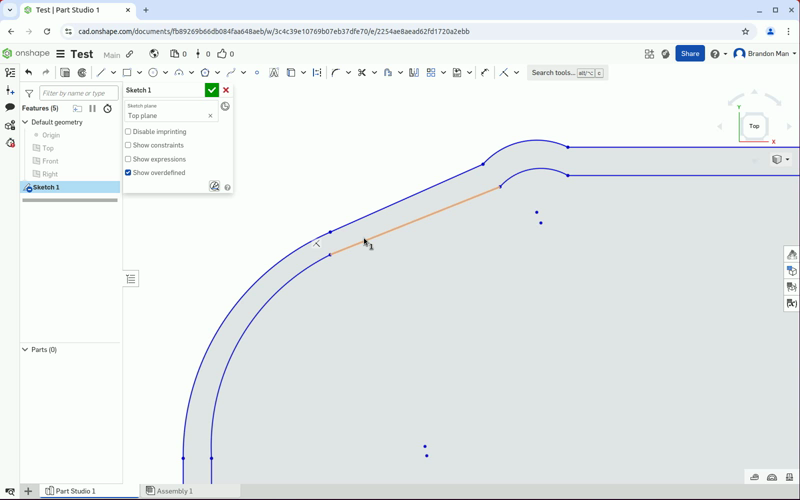
scroll(-6)
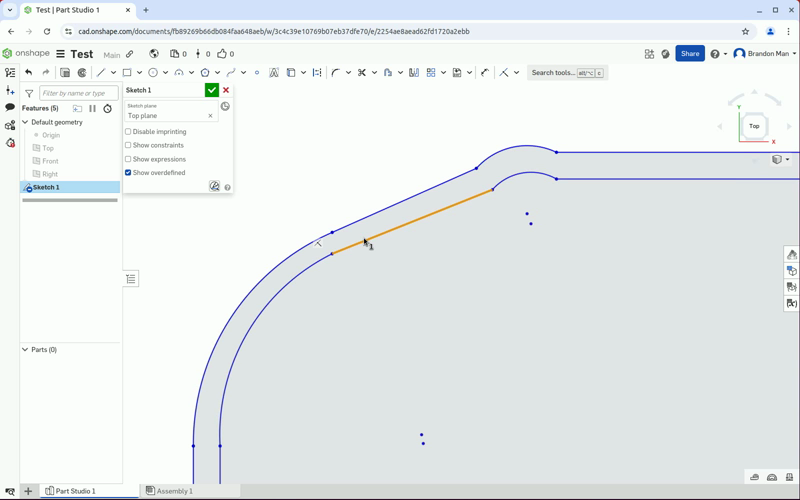
scroll(-6)
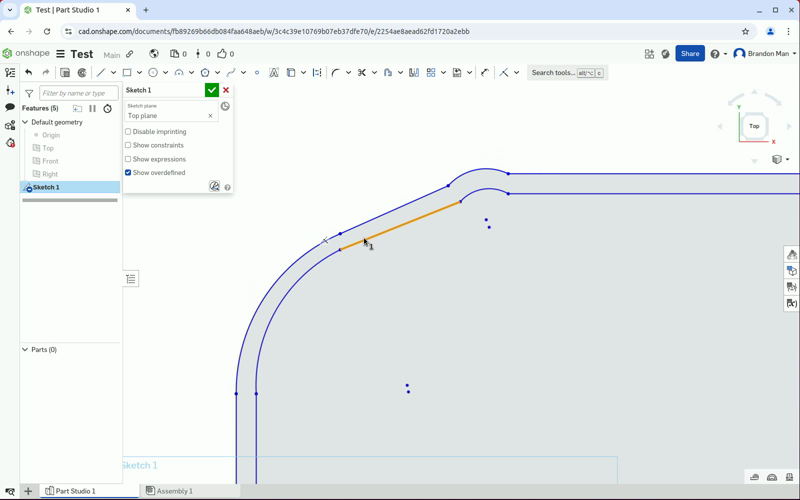
scroll(-6)
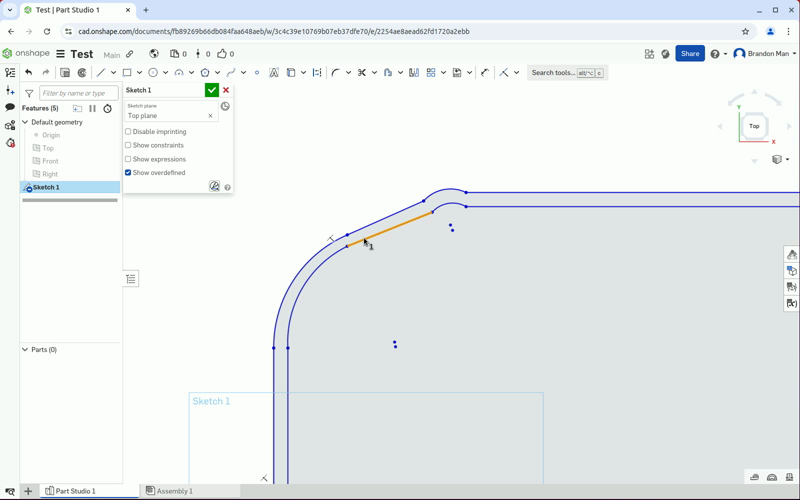
scroll(-6)
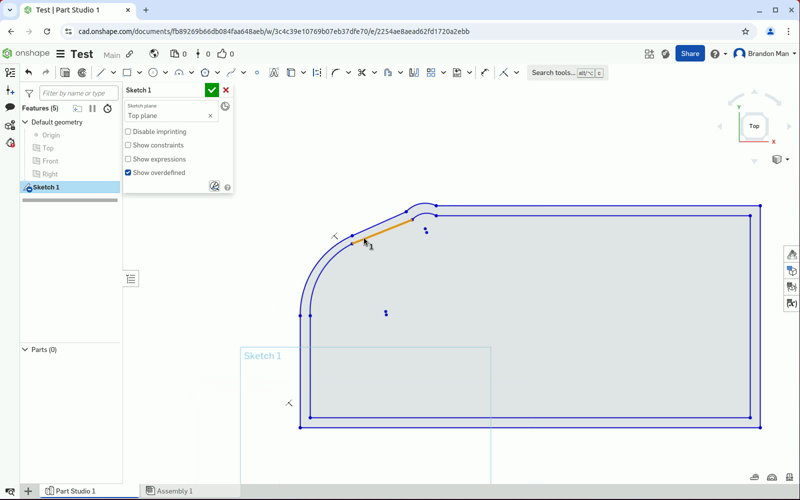
scroll(-6)
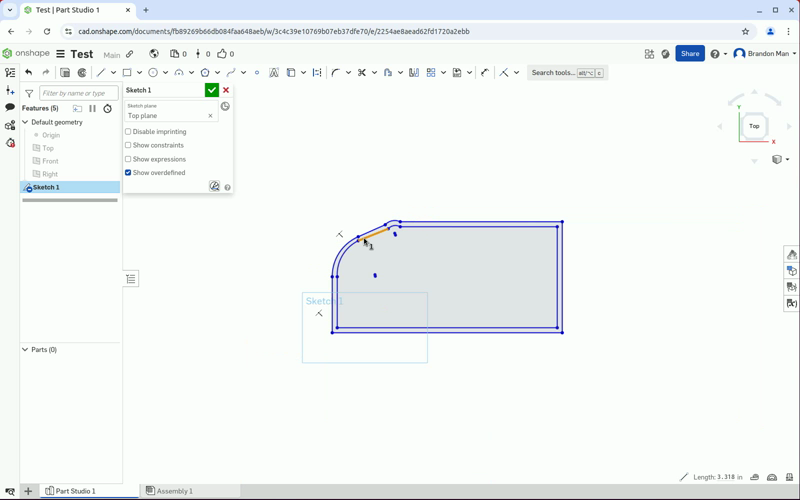
scroll(-6)
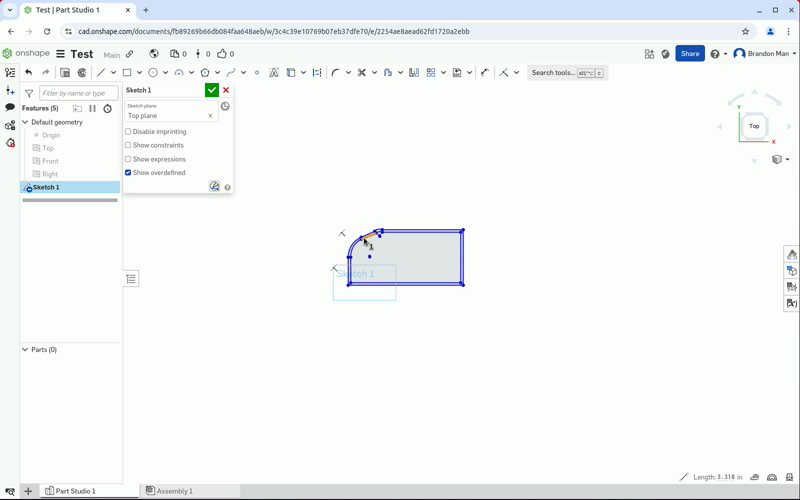
mouse_move(73, 352)
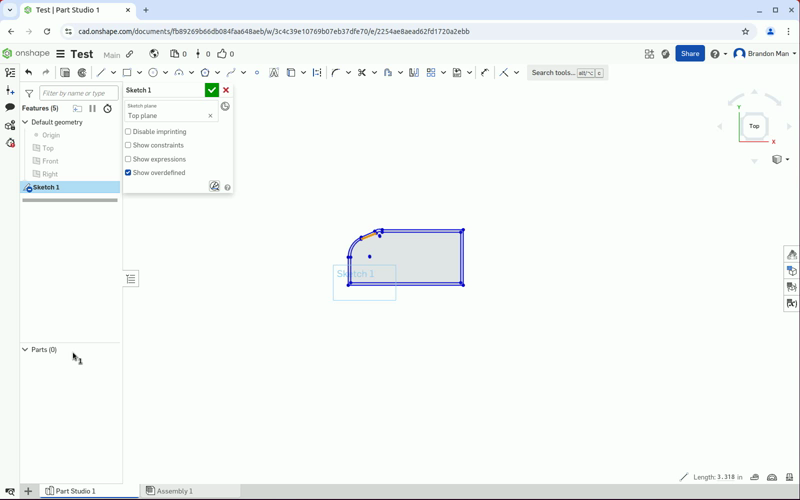
key(shift+y)
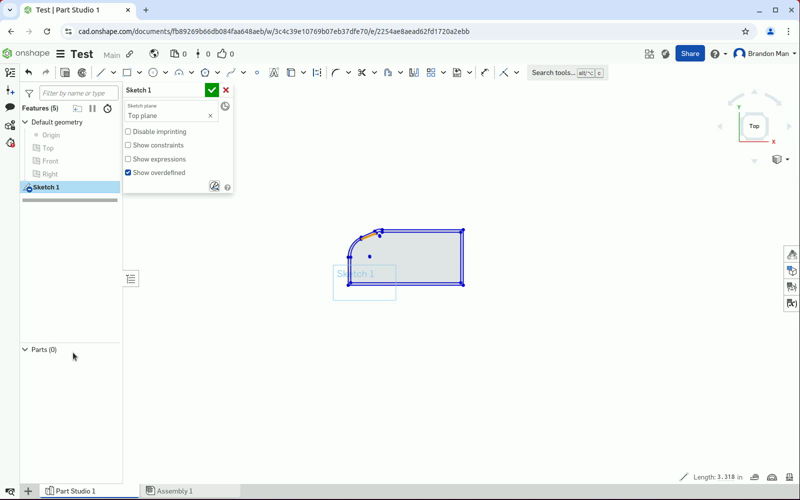
key(shift+e)
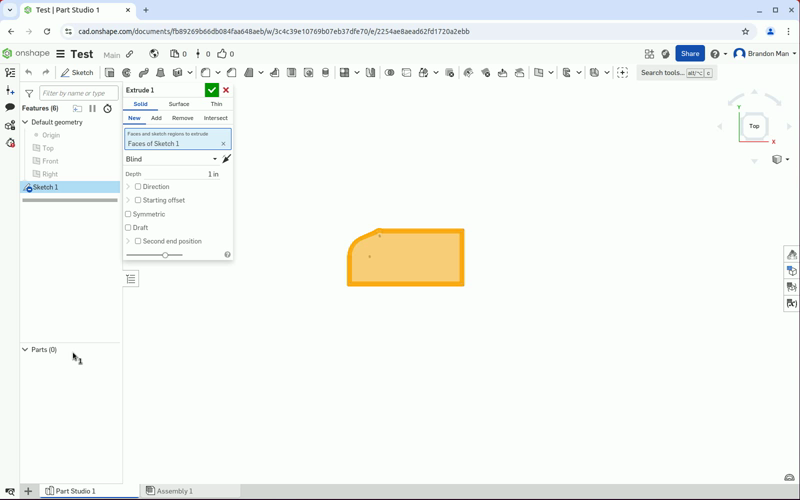
mouse_move(143, 106)
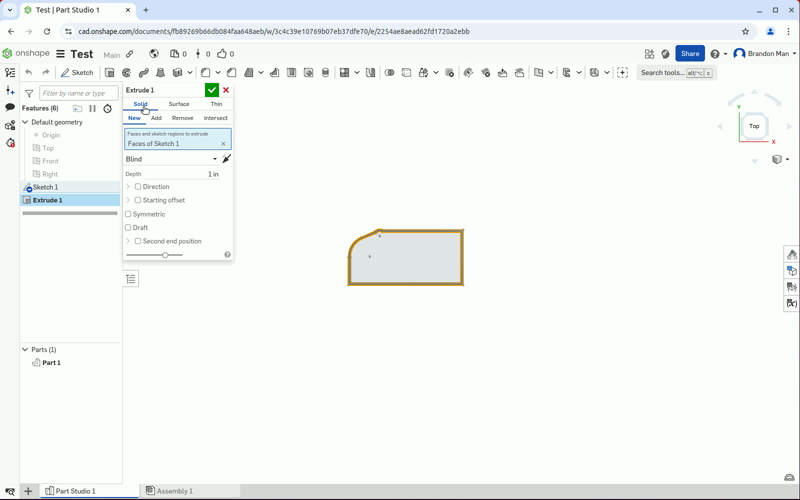
click(143, 106)
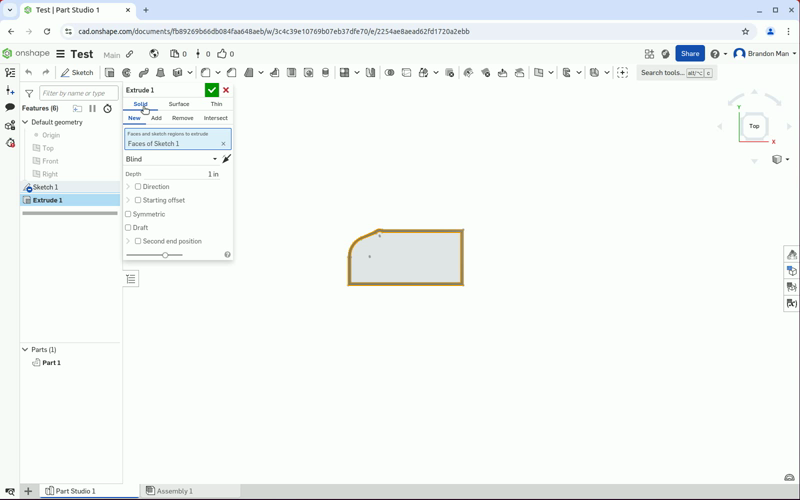
mouse_move(137, 120)
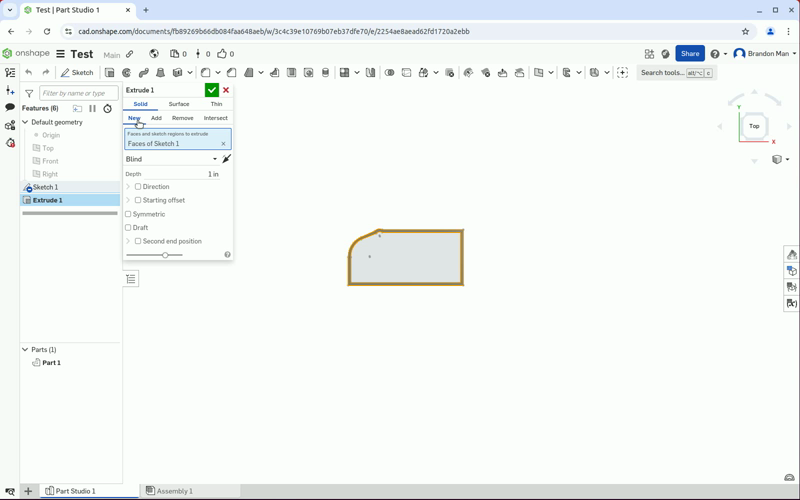
click(137, 120)
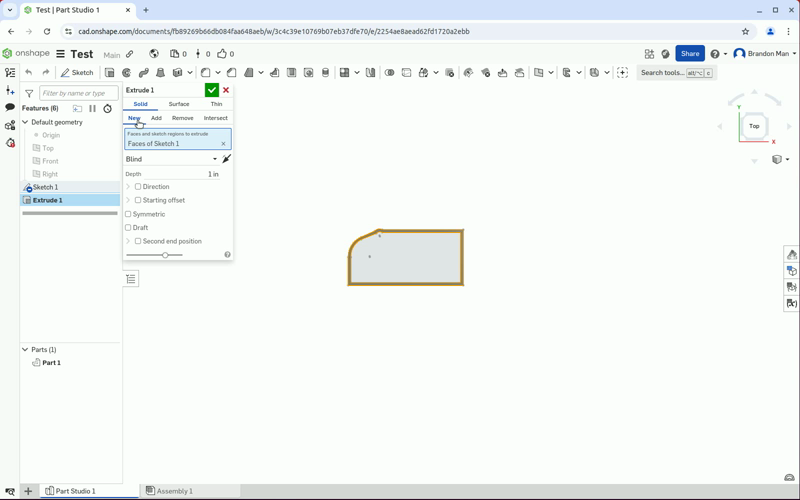
key(tab, 4)
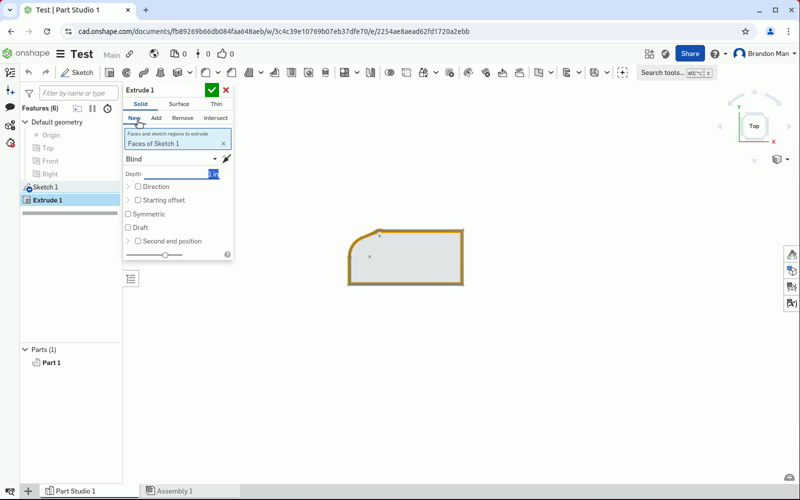
text(7.221)
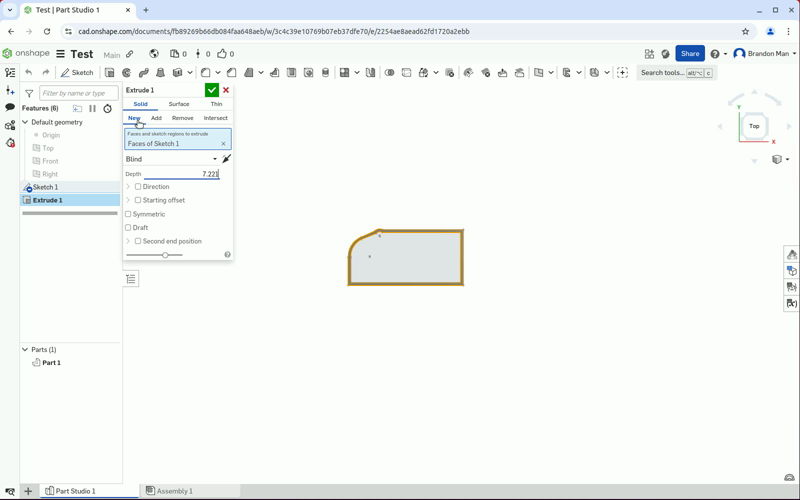
key(enter)
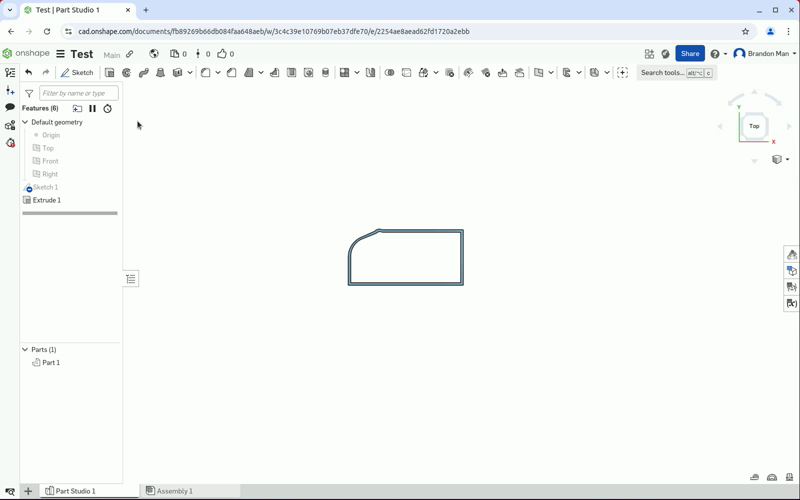
key(shift+h)
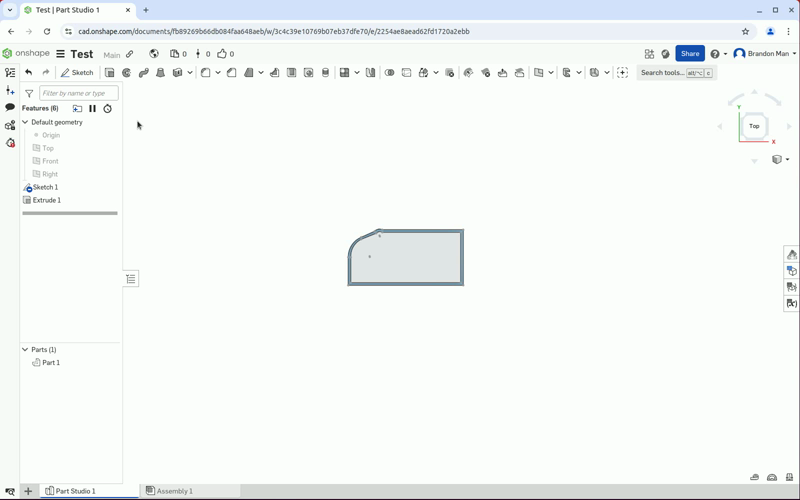
key(shift+h)
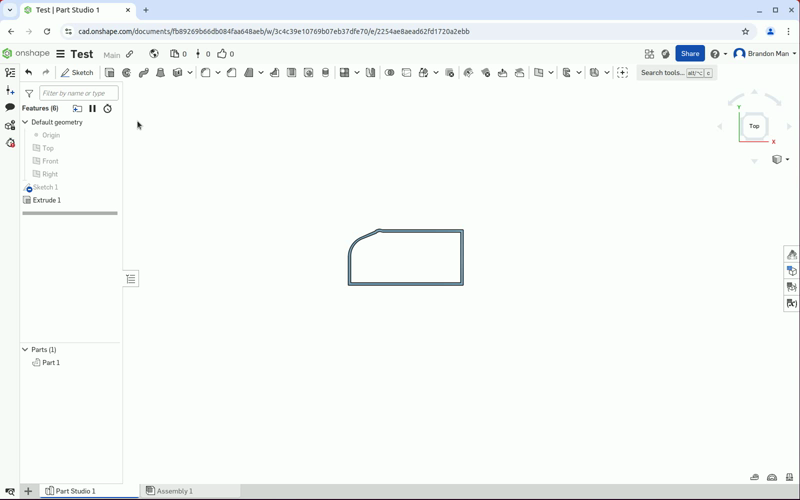
mouse_move(73, 189)
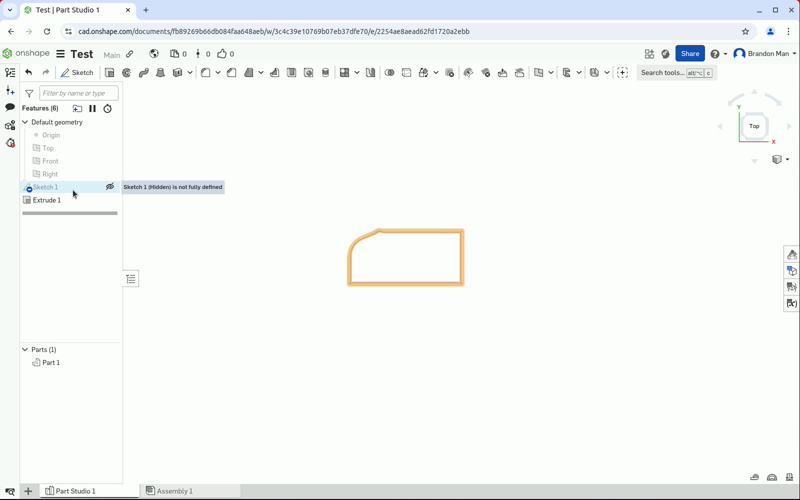
click(73, 189)
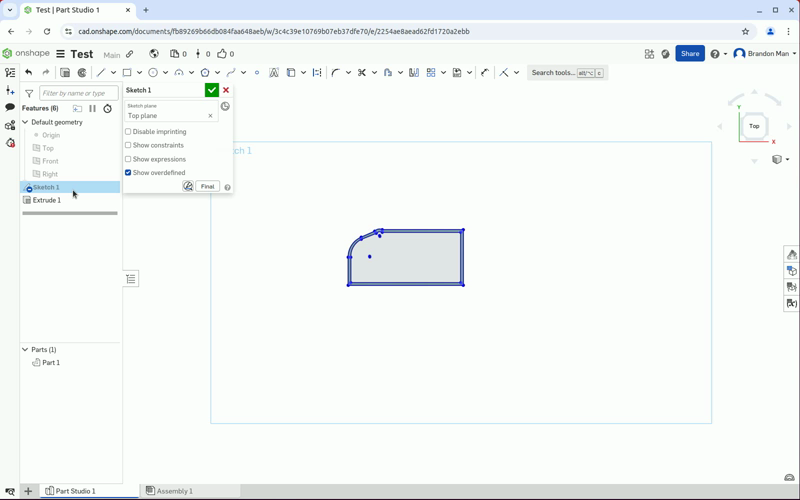
mouse_move(229, 92)
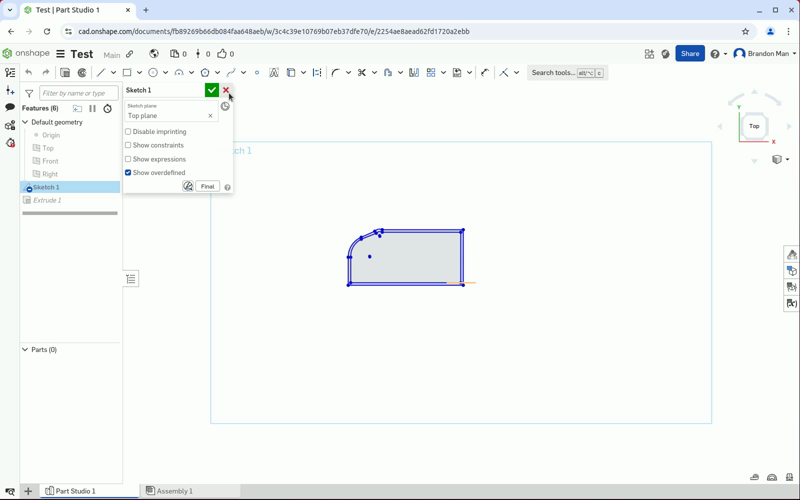
click(229, 92)
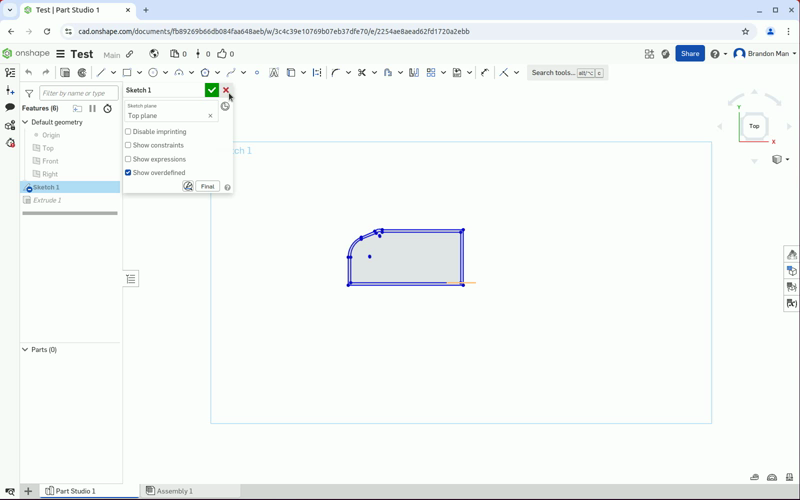
key(shift+s)
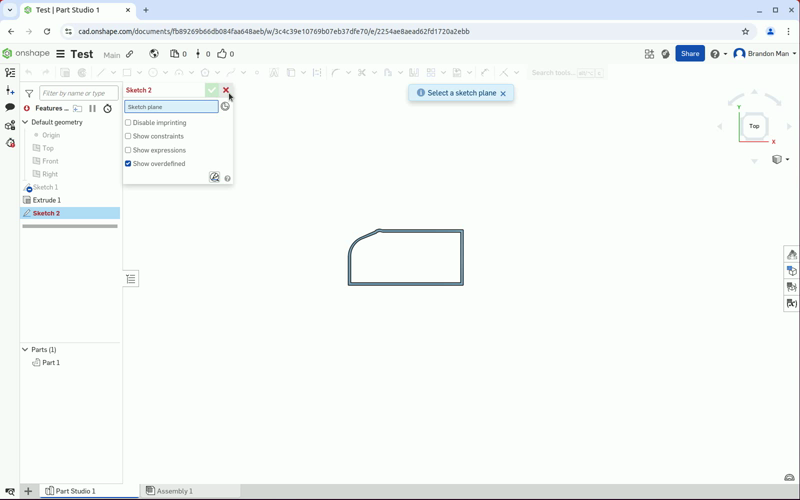
mouse_move(73, 150)
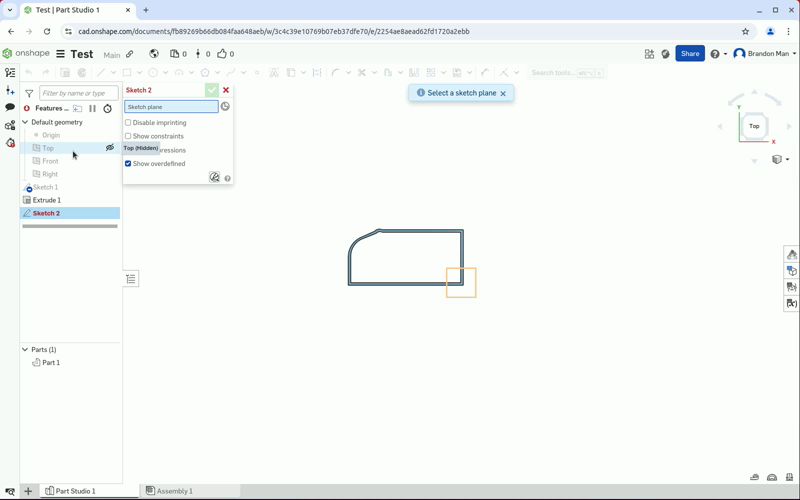
click(73, 150)
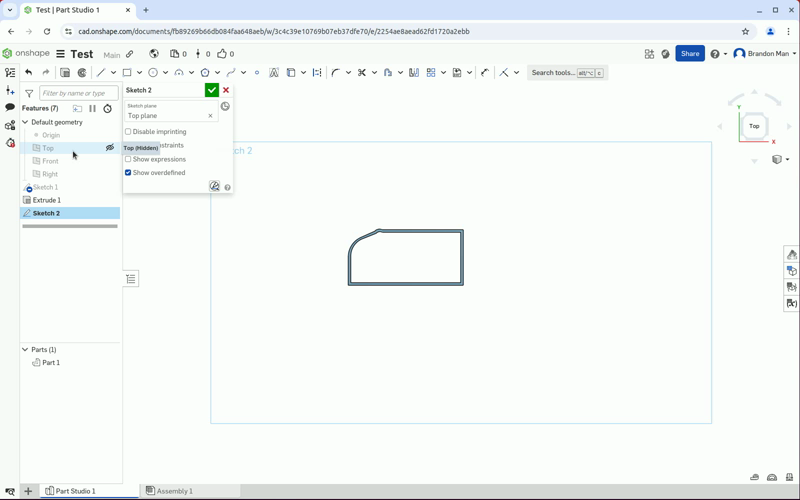
mouse_move(73, 352)
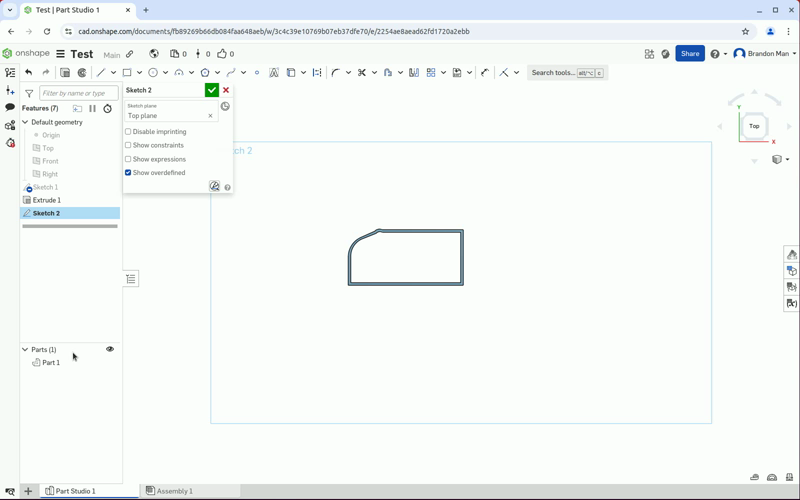
key(y)
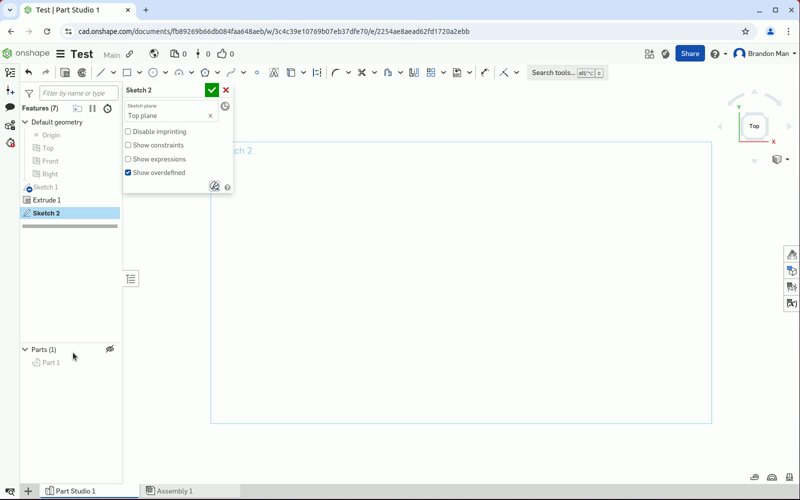
key(l)
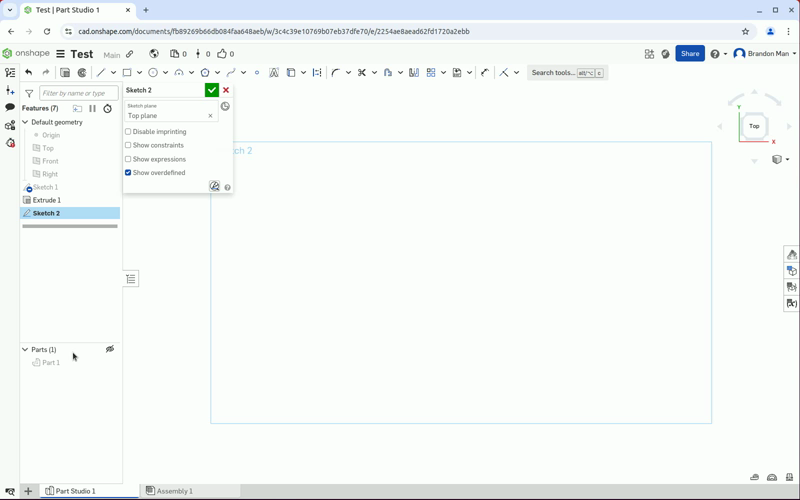
key_down(shift)
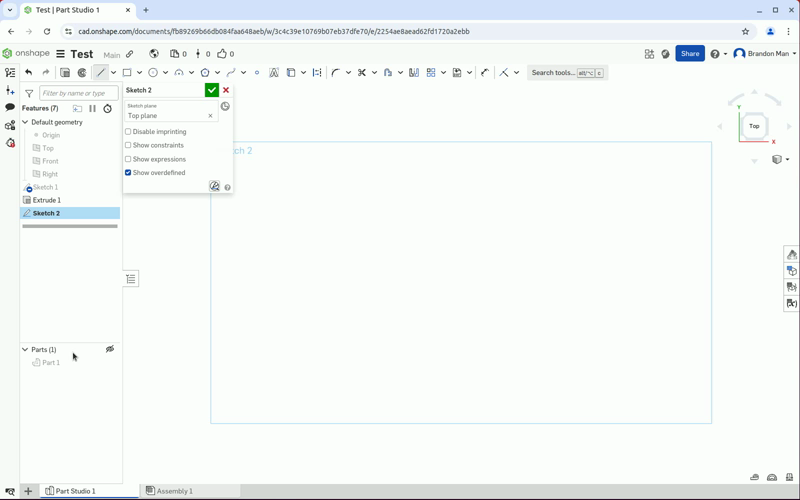
mouse_move(348, 285)
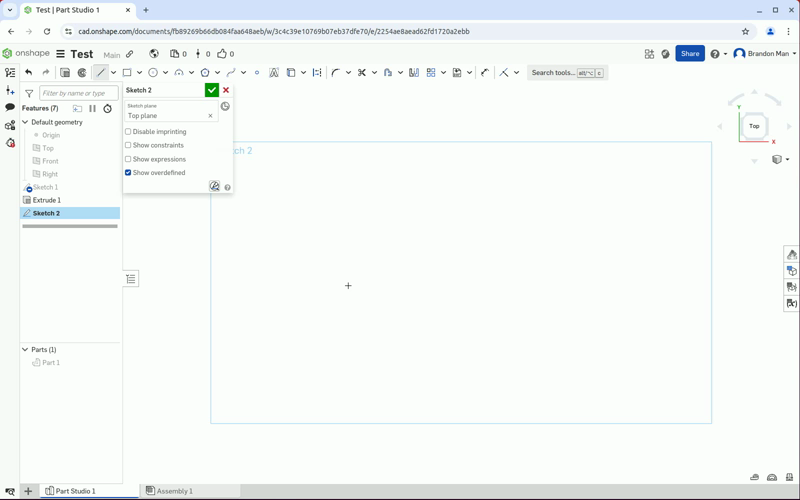
click(348, 285)
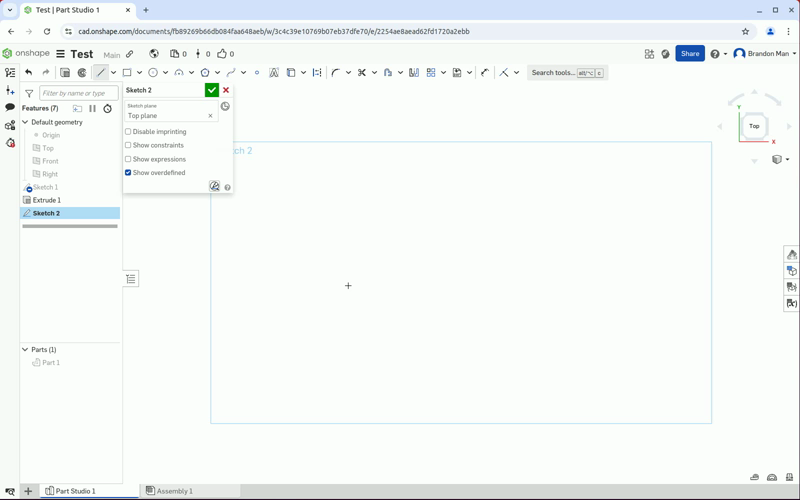
key_up(shift)
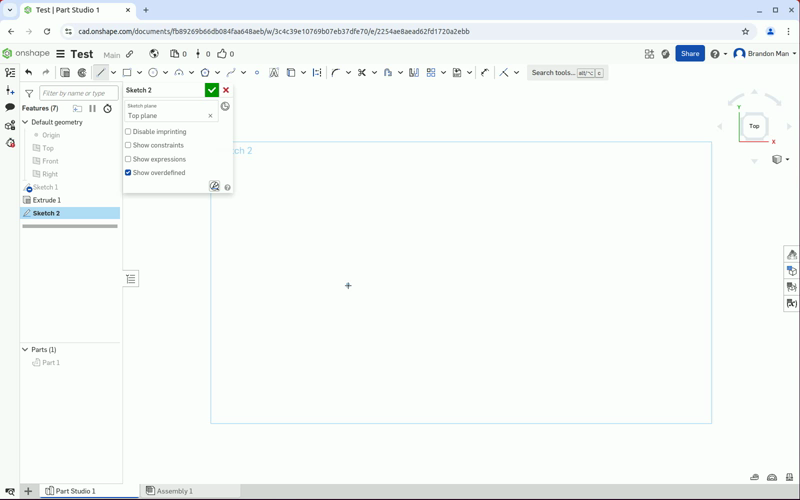
key_down(shift)
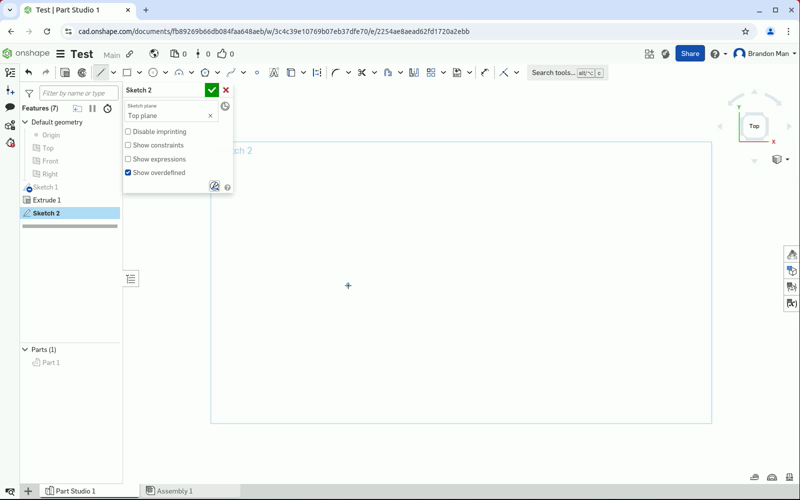
mouse_move(463, 285)
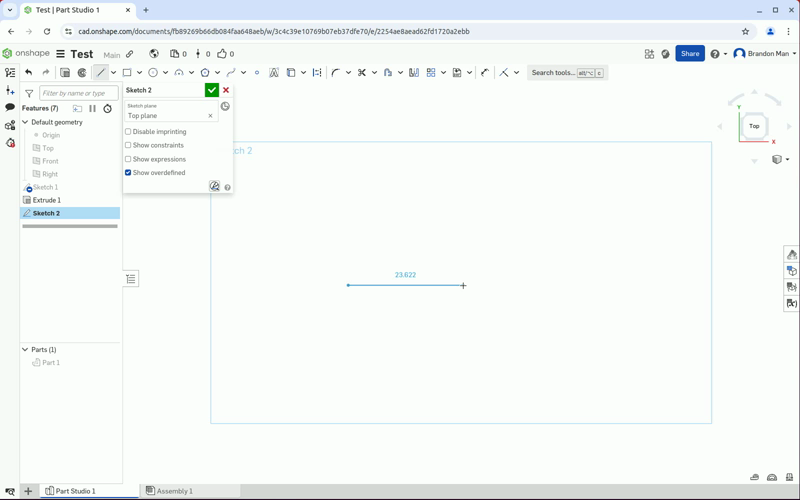
click(463, 285)
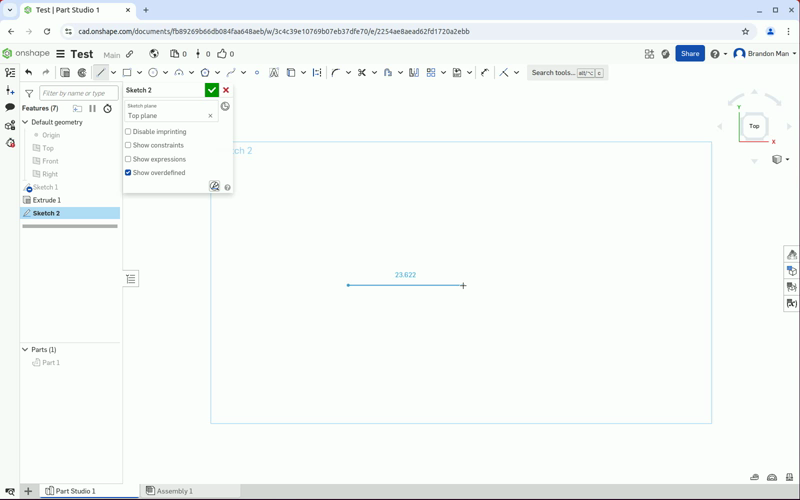
key_up(shift)
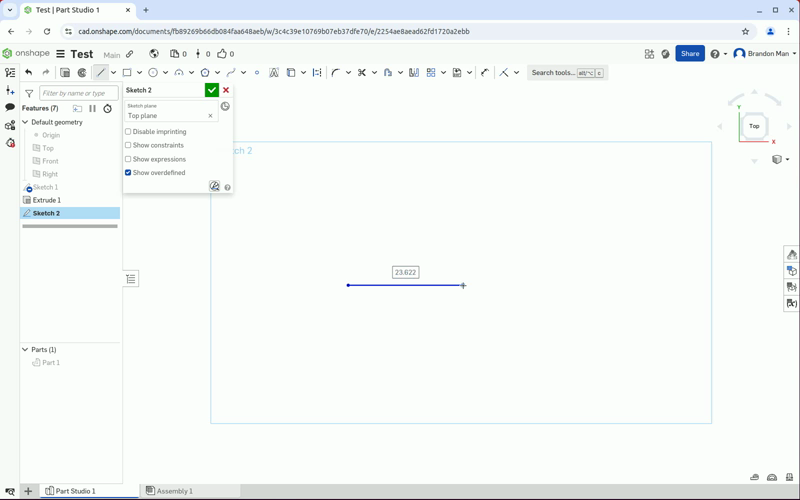
key_down(shift)
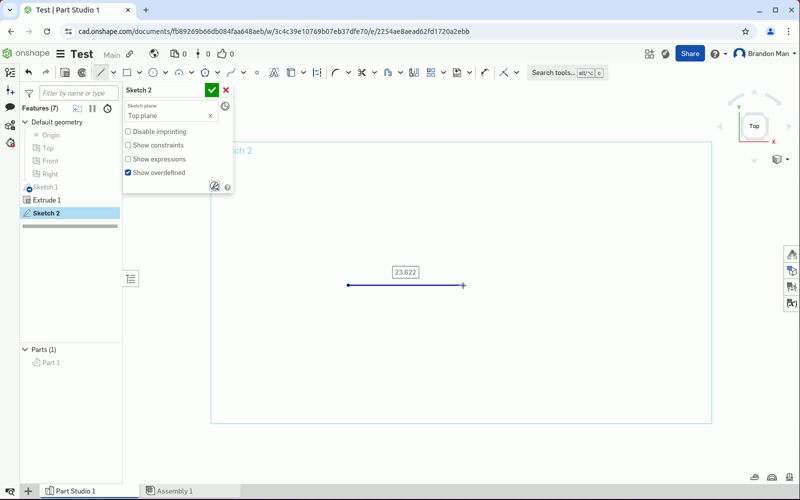
mouse_move(493, 285)
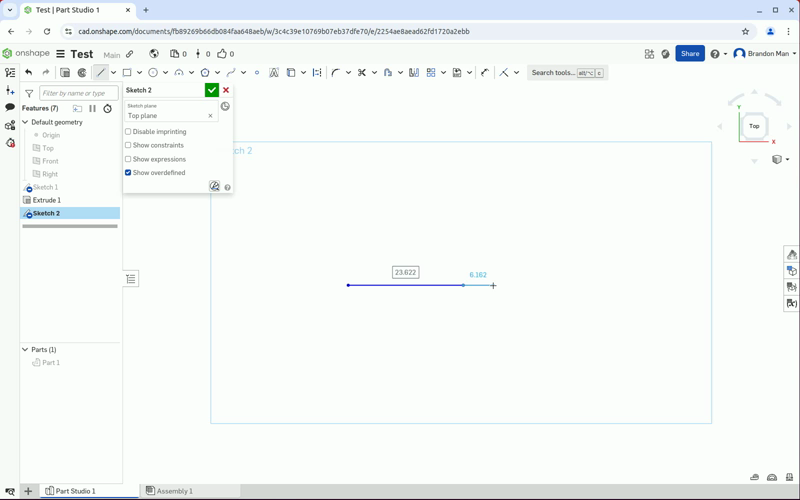
mouse_move(463, 229)
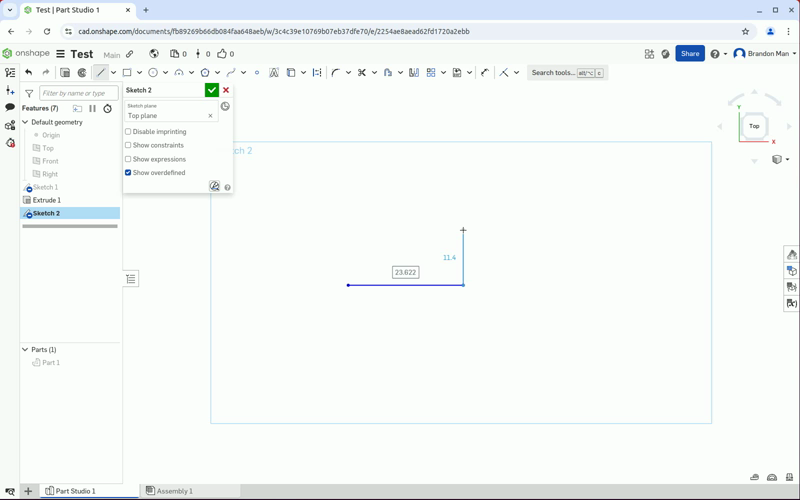
click(463, 229)
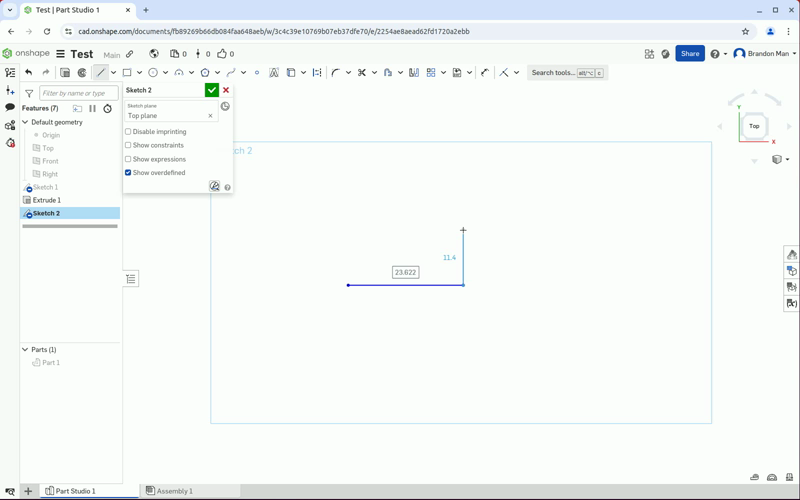
key_up(shift)
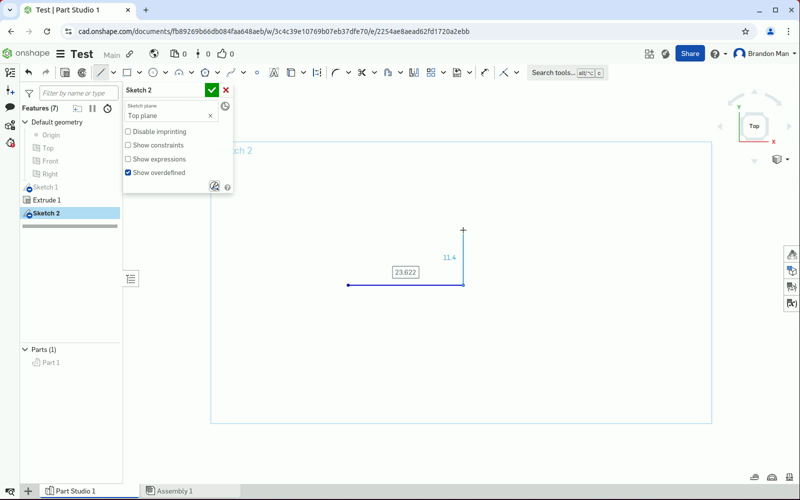
key_down(shift)
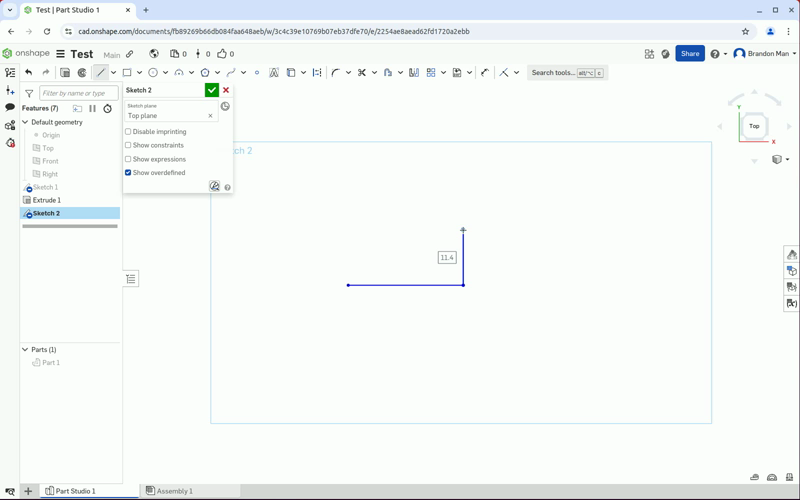
mouse_move(382, 229)
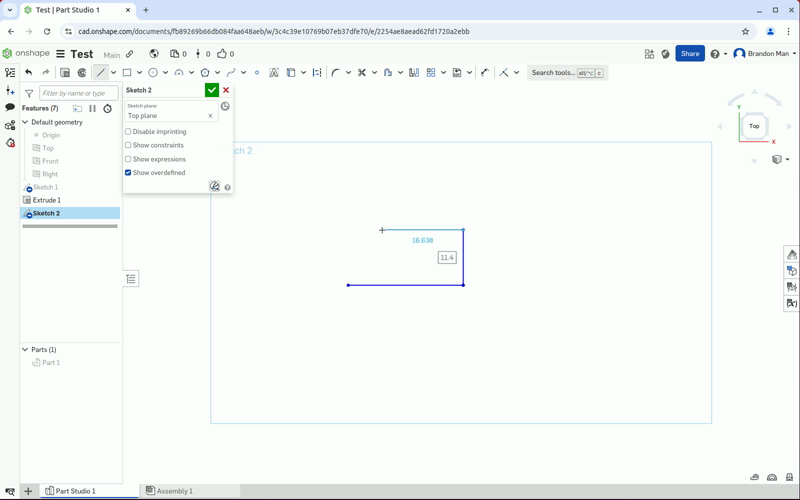
click(382, 229)
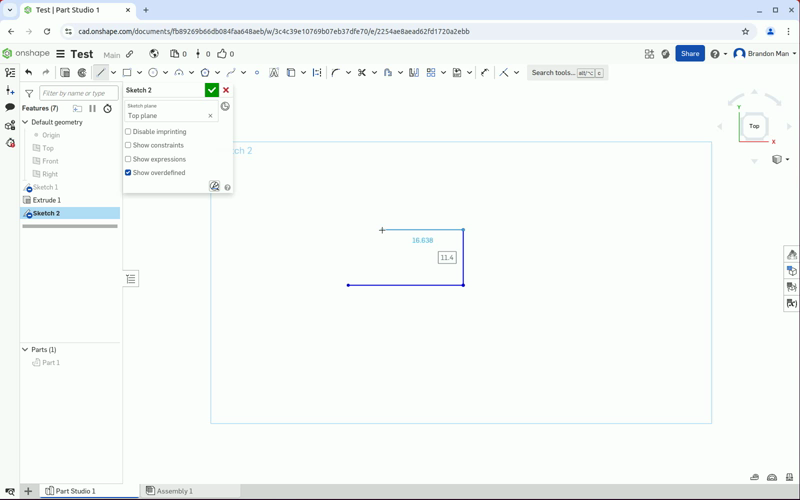
key_up(shift)
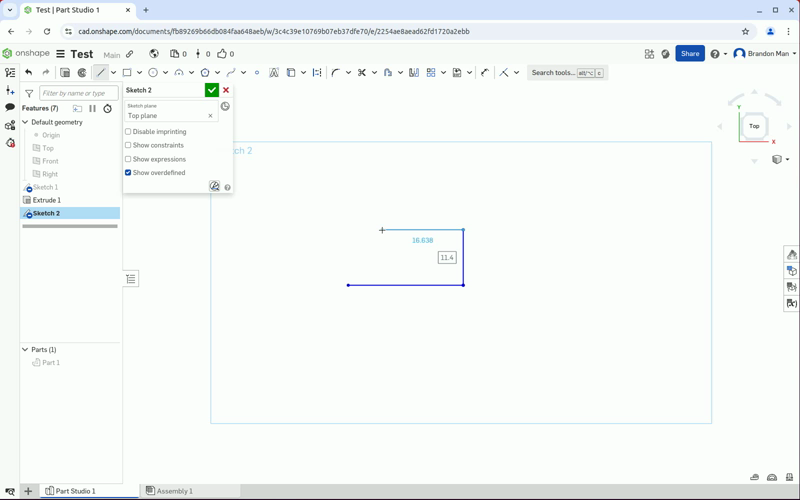
key(esc)
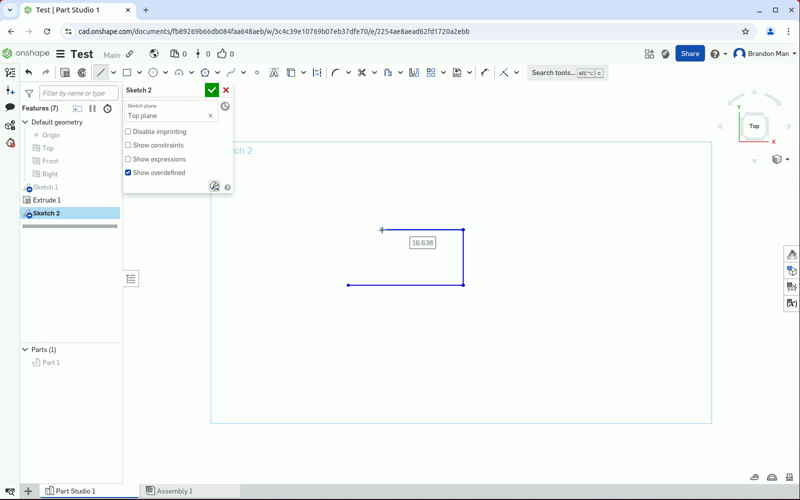
key(a)
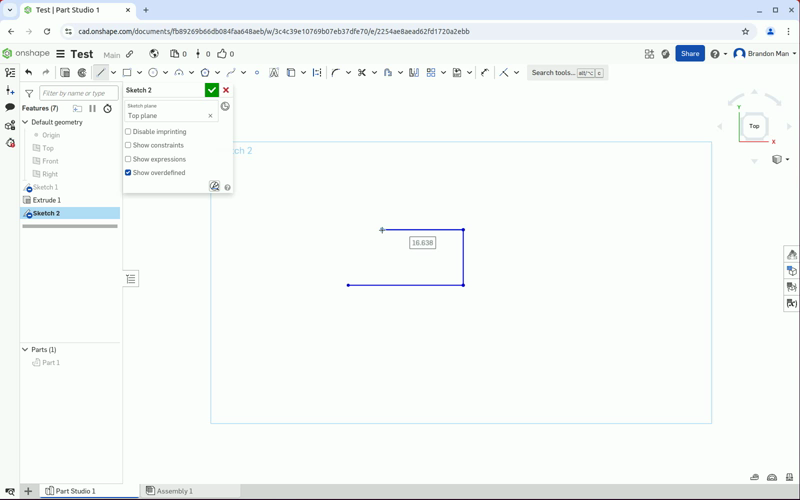
mouse_move(382, 229)
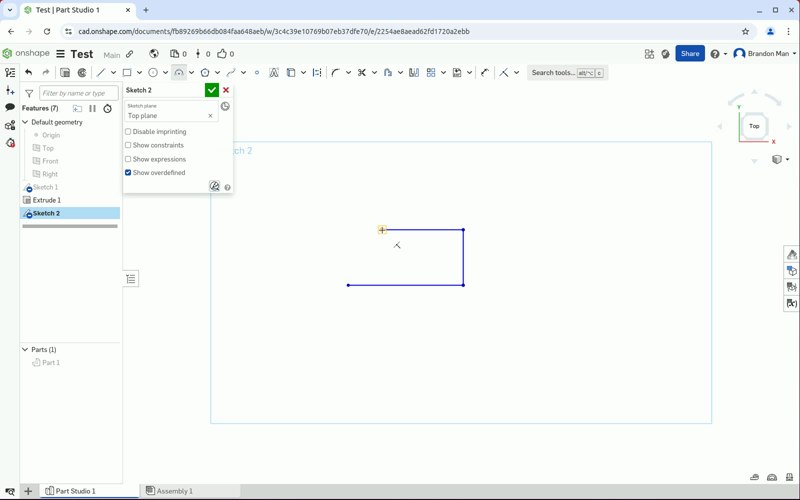
click(382, 229)
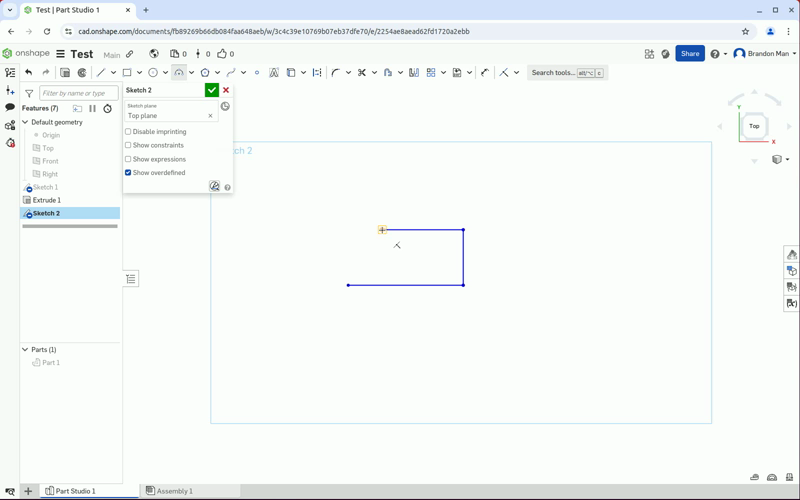
key_down(shift)
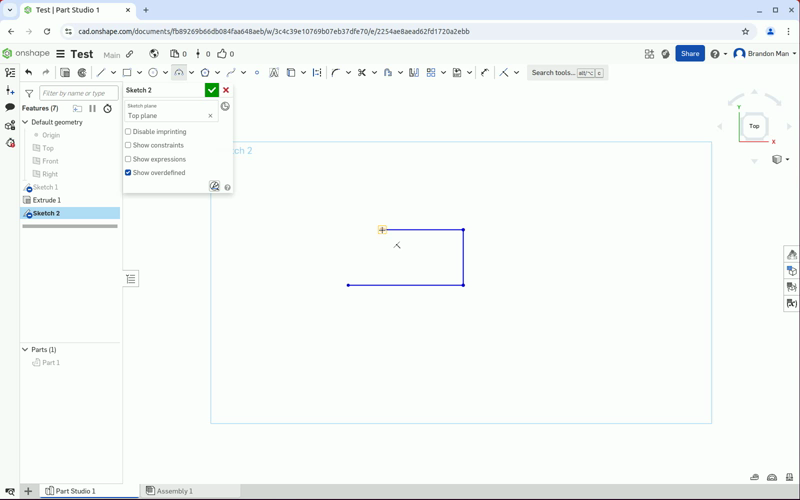
mouse_move(374, 231)
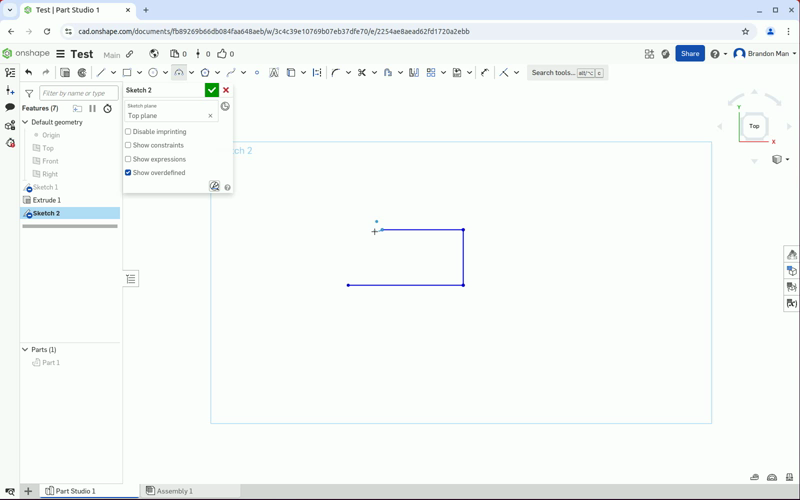
scroll(6)
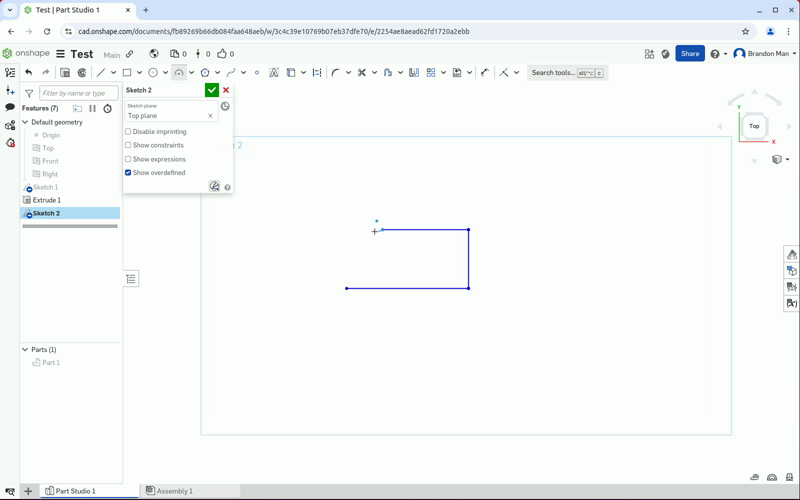
scroll(6)
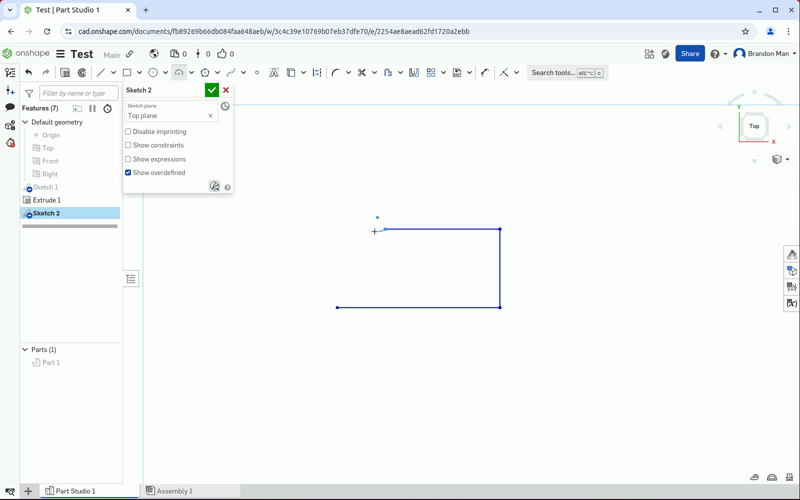
scroll(6)
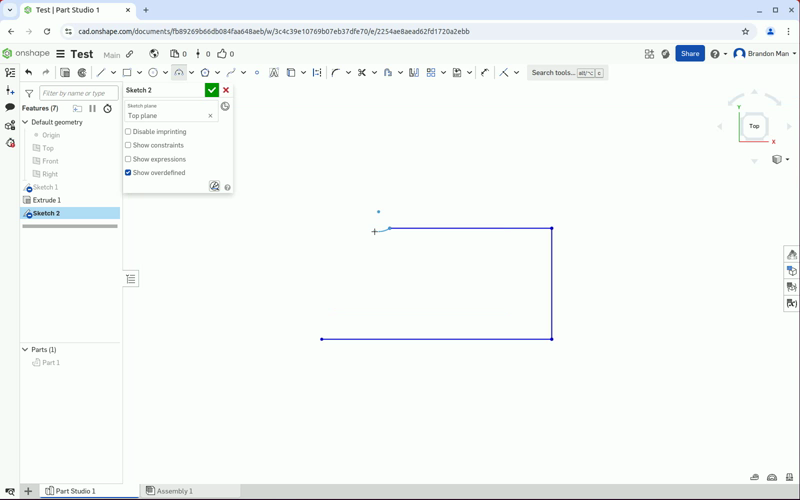
scroll(6)
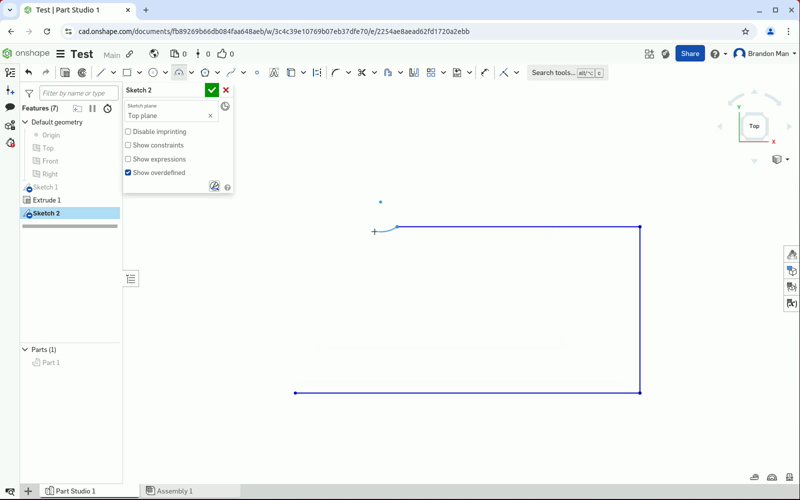
scroll(6)
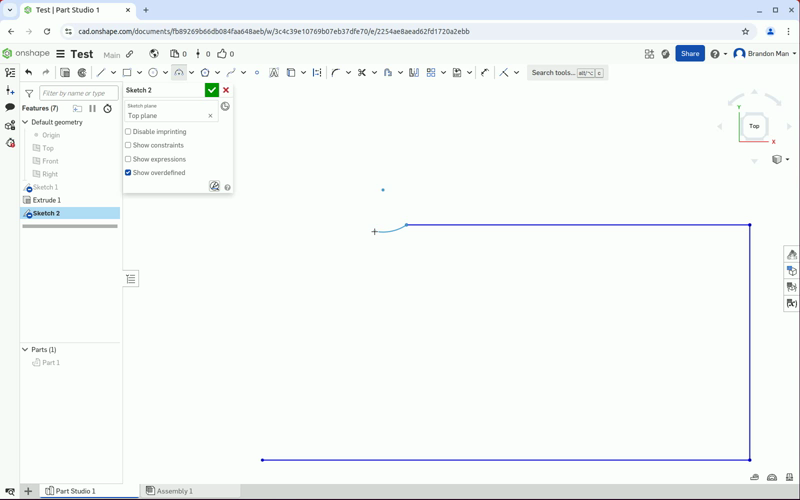
scroll(6)
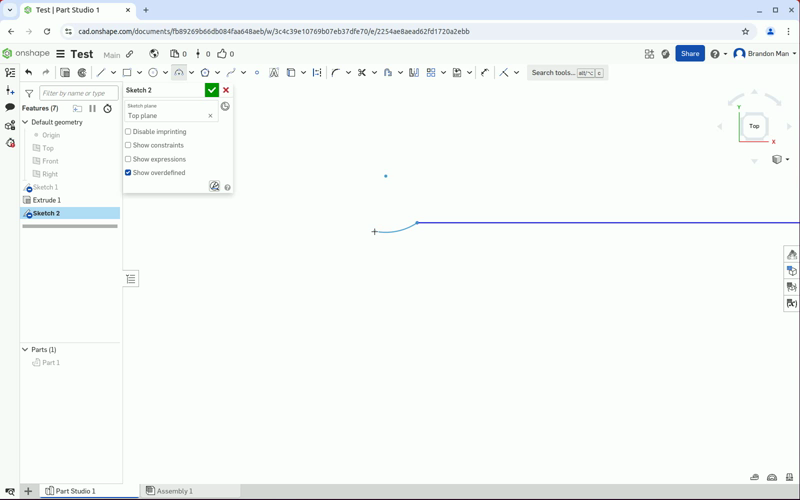
scroll(6)
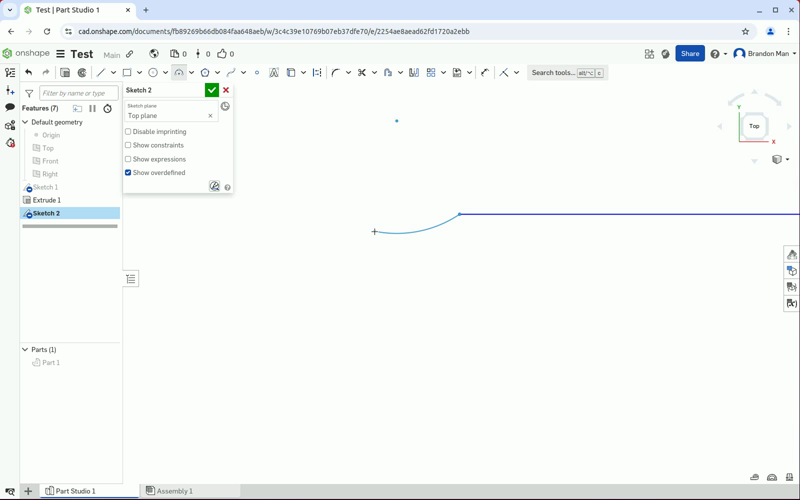
click(374, 231)
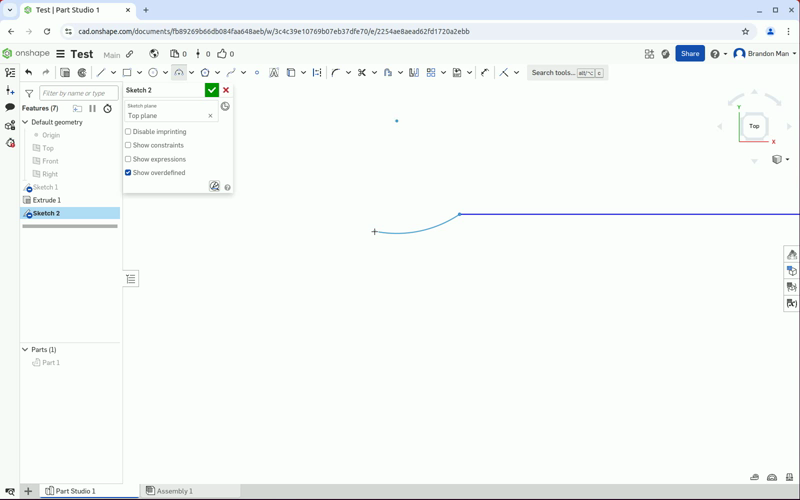
scroll(-6)
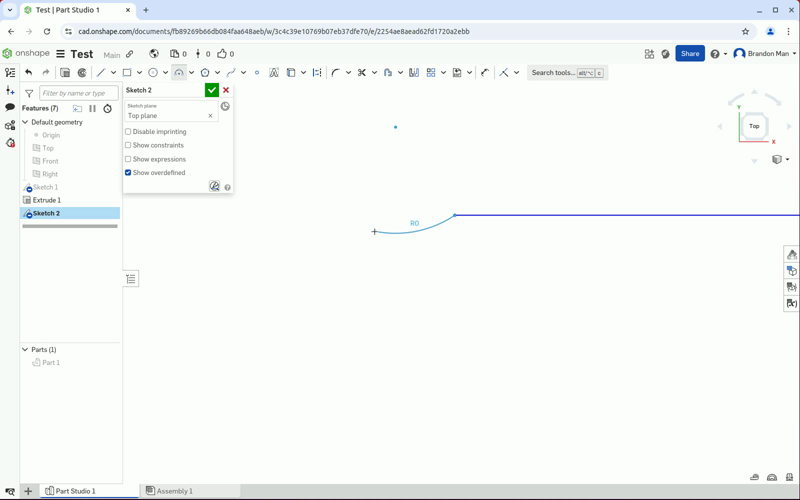
scroll(-6)
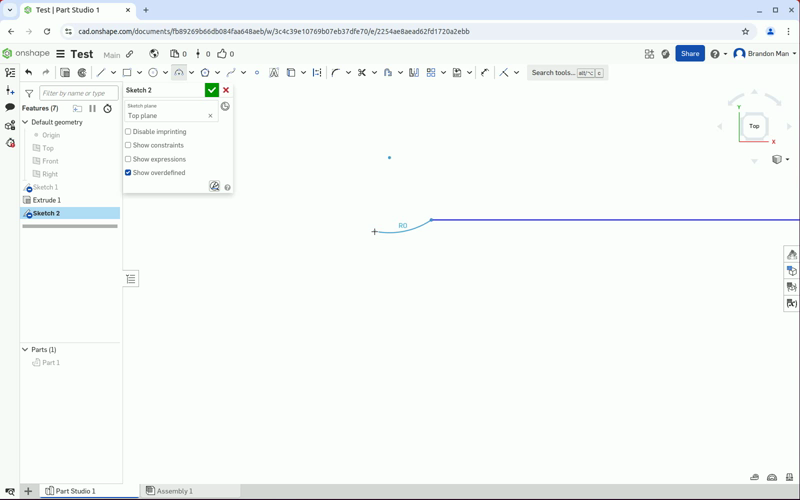
scroll(-6)
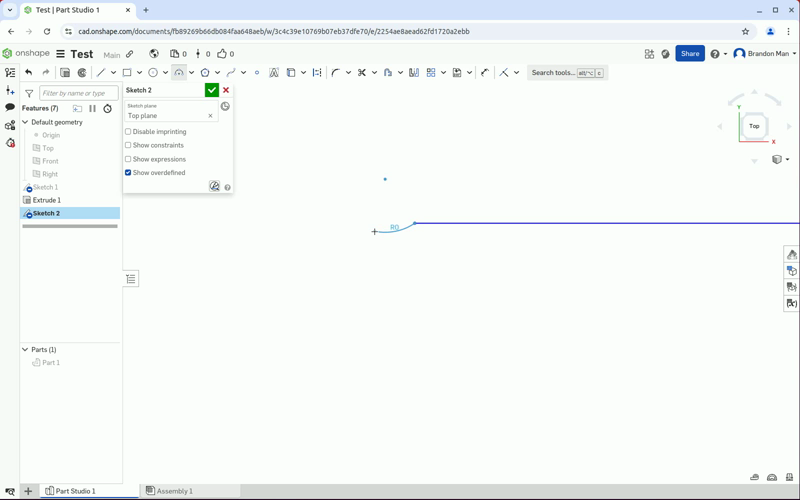
scroll(-6)
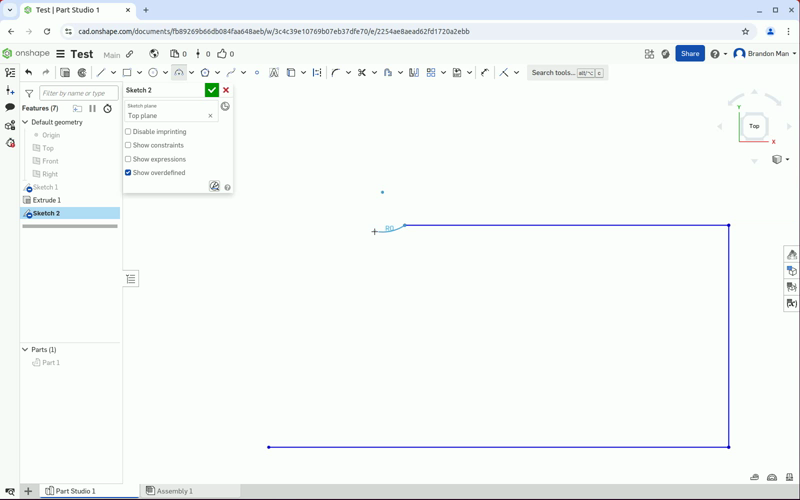
scroll(-6)
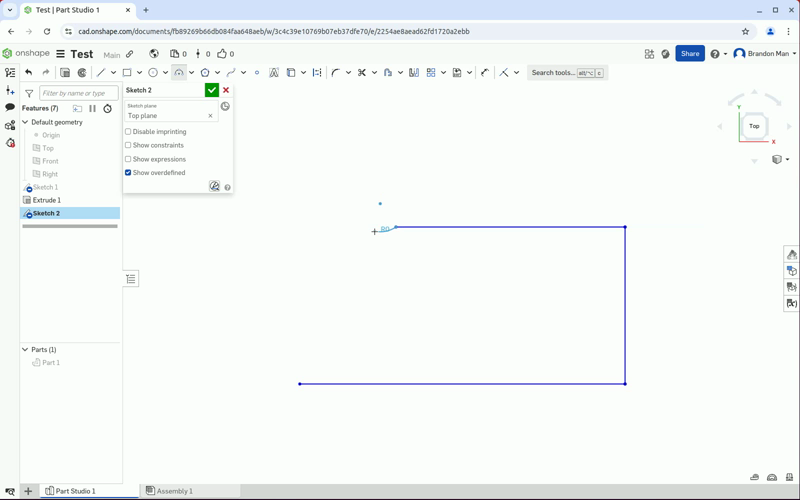
scroll(-6)
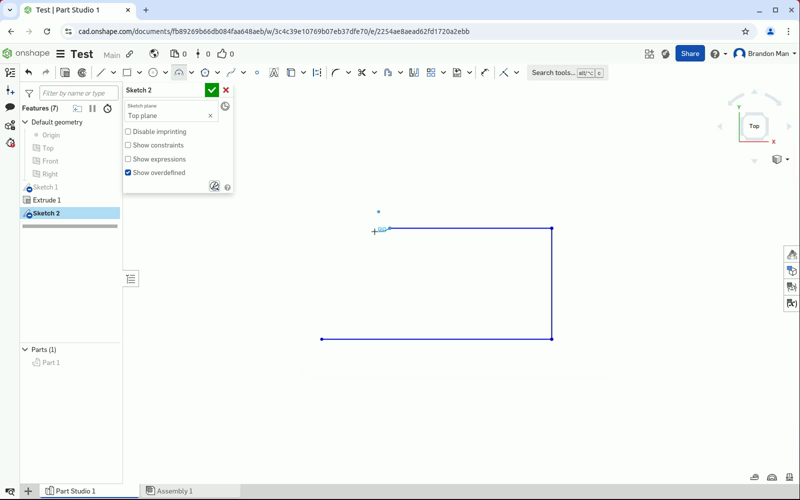
scroll(-6)
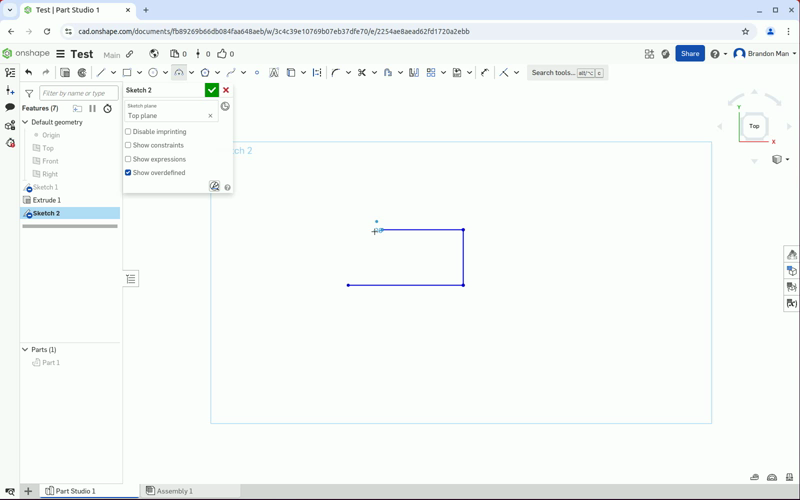
mouse_move(378, 229)
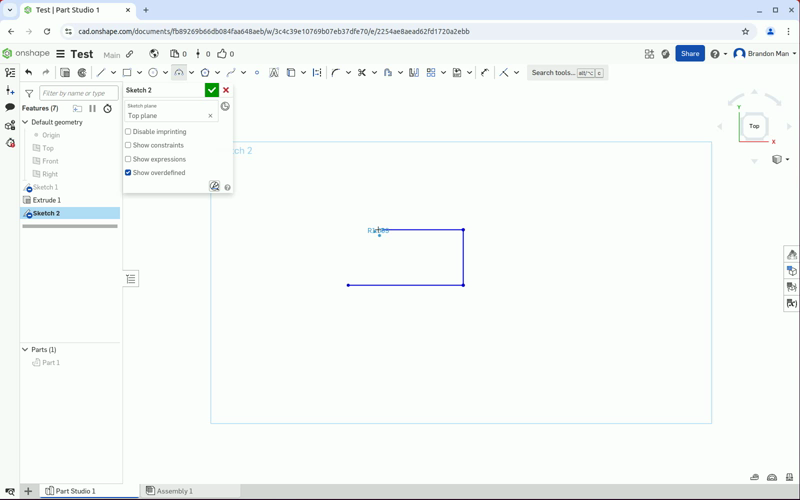
scroll(6)
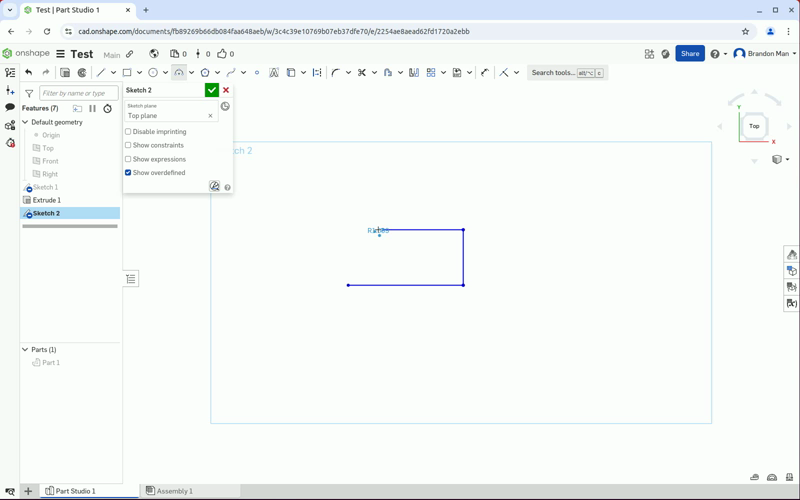
scroll(6)
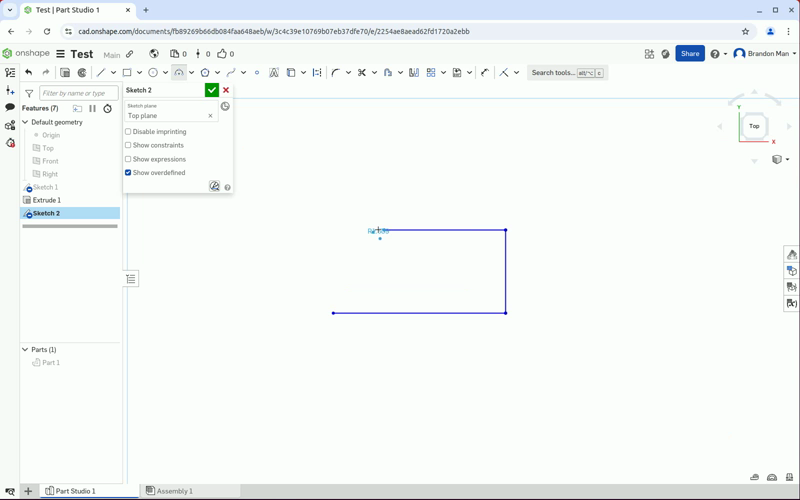
scroll(6)
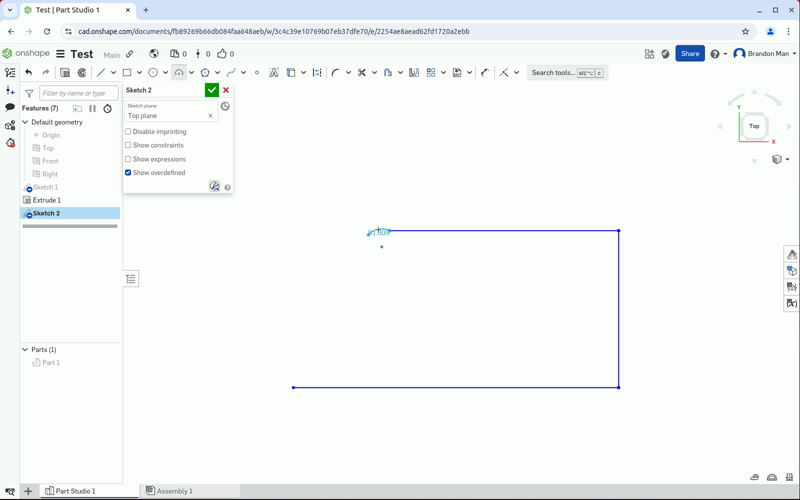
scroll(6)
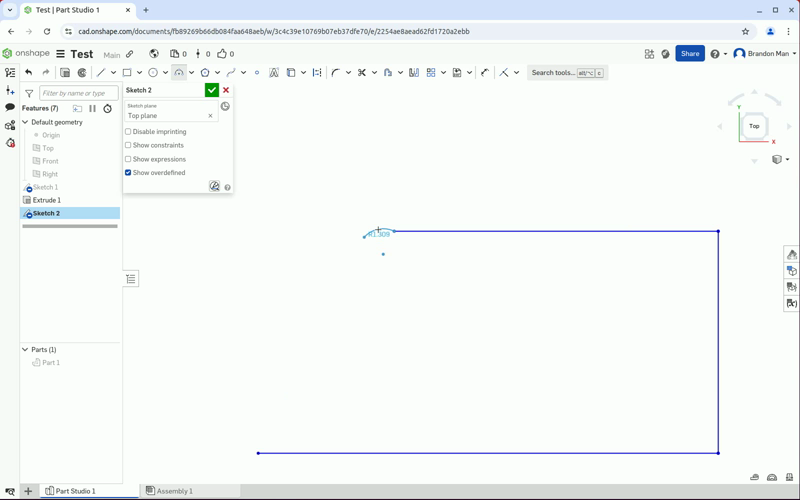
scroll(6)
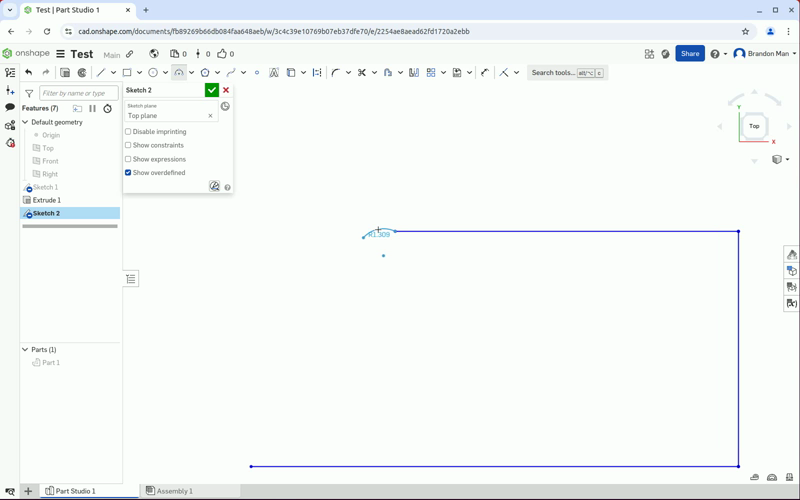
scroll(6)
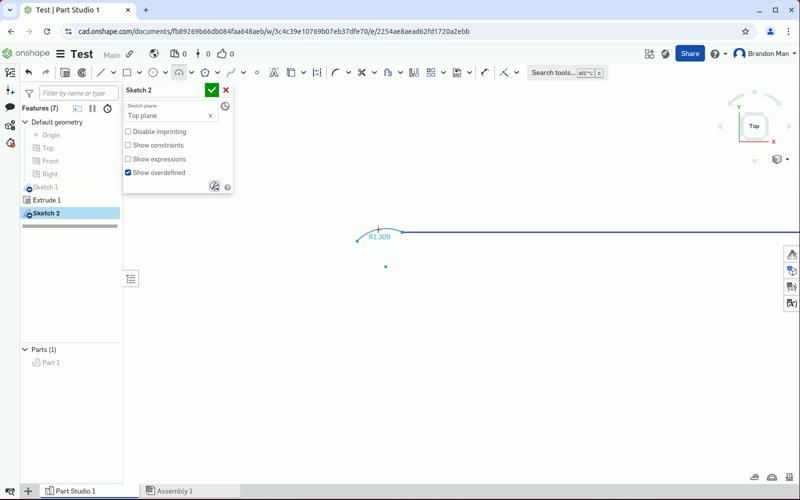
scroll(6)
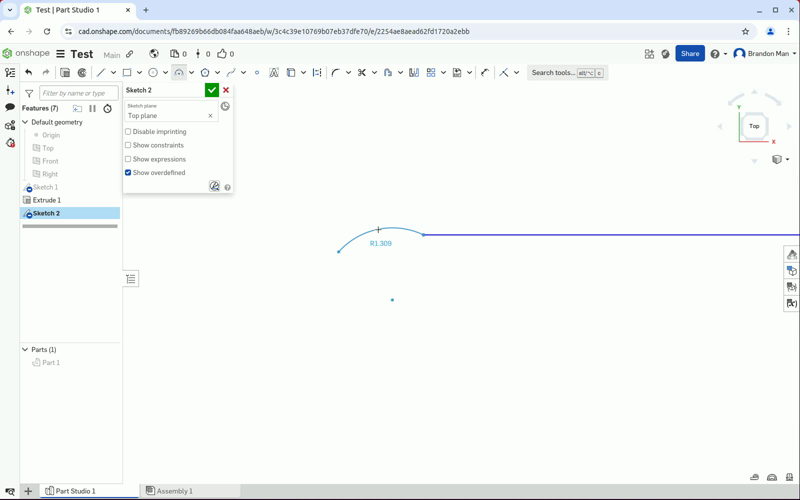
click(378, 229)
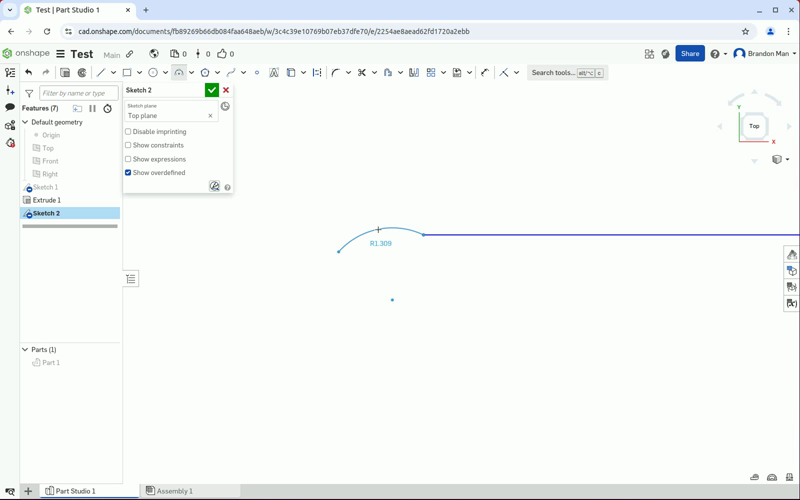
scroll(-6)
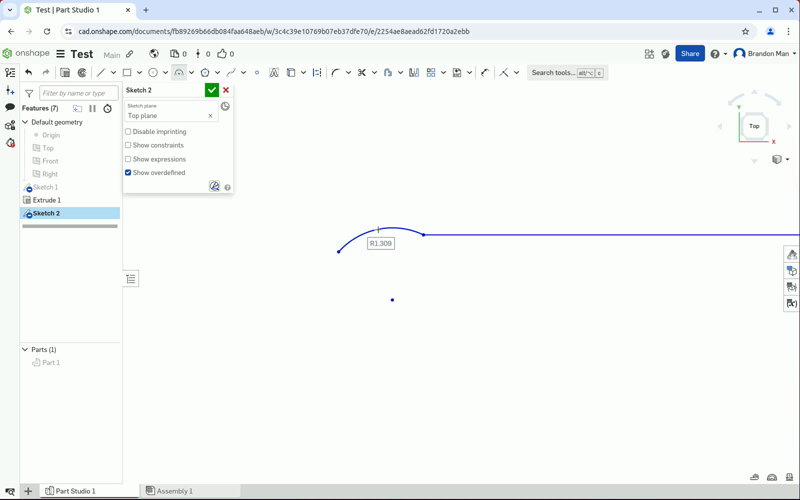
scroll(-6)
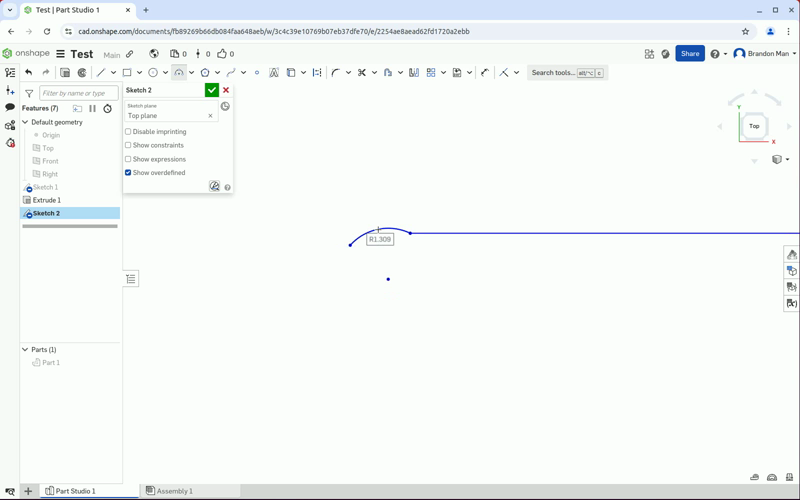
scroll(-6)
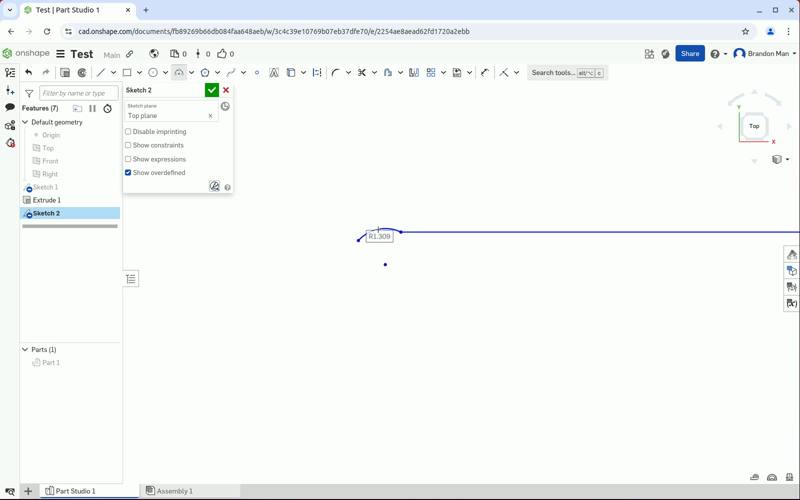
scroll(-6)
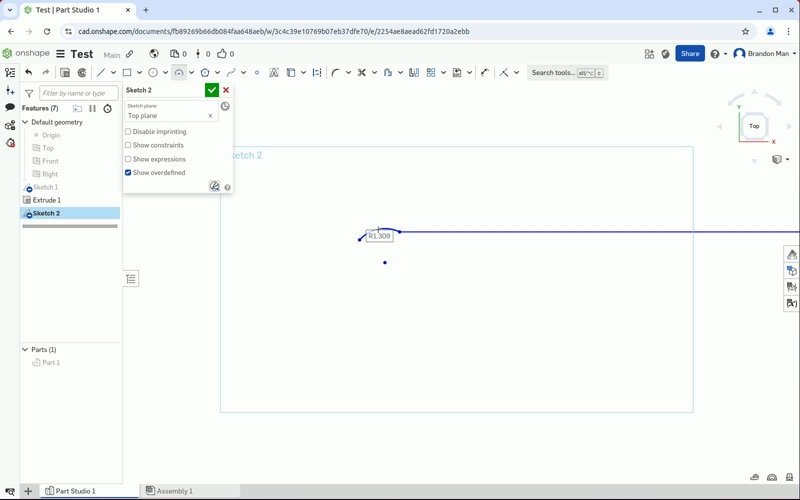
scroll(-6)
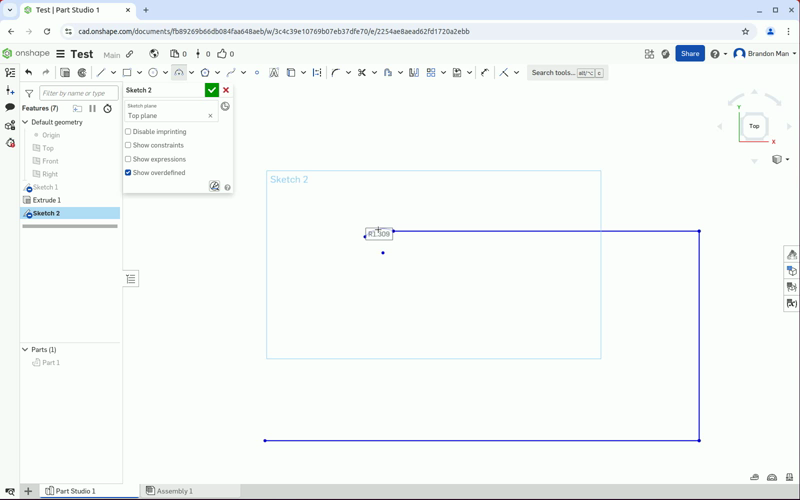
scroll(-6)
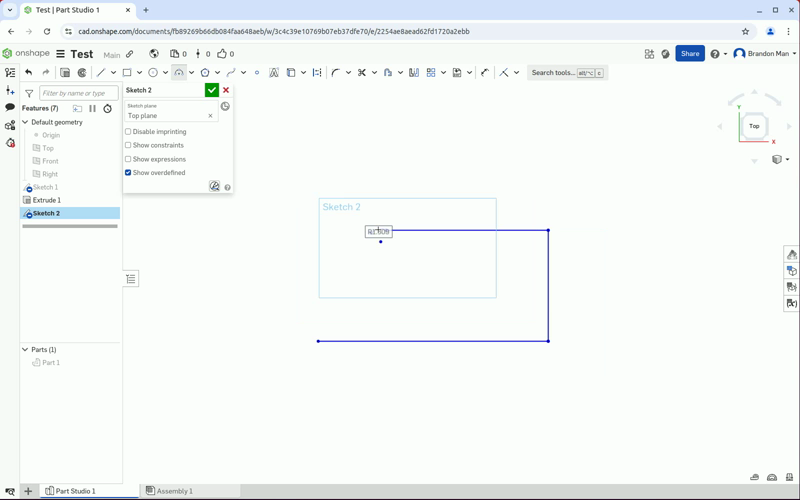
scroll(-6)
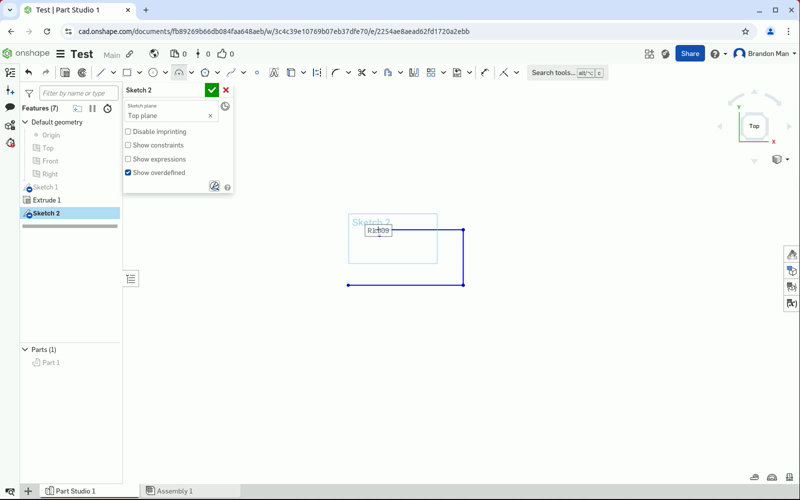
key_up(shift)
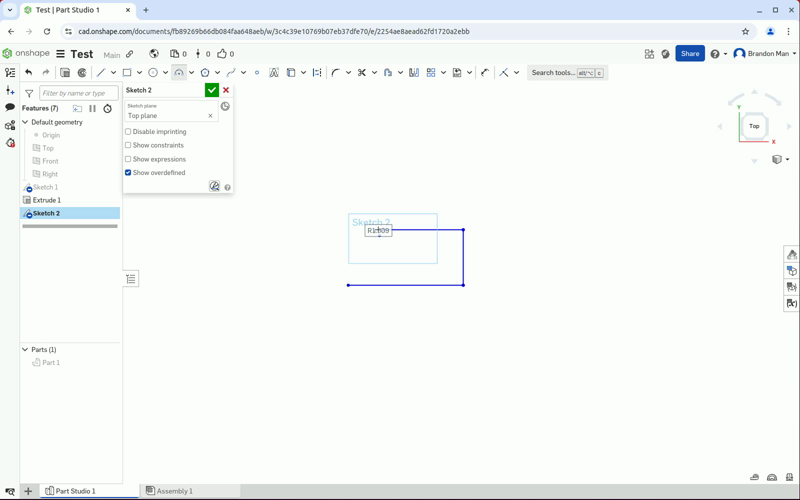
key(esc)
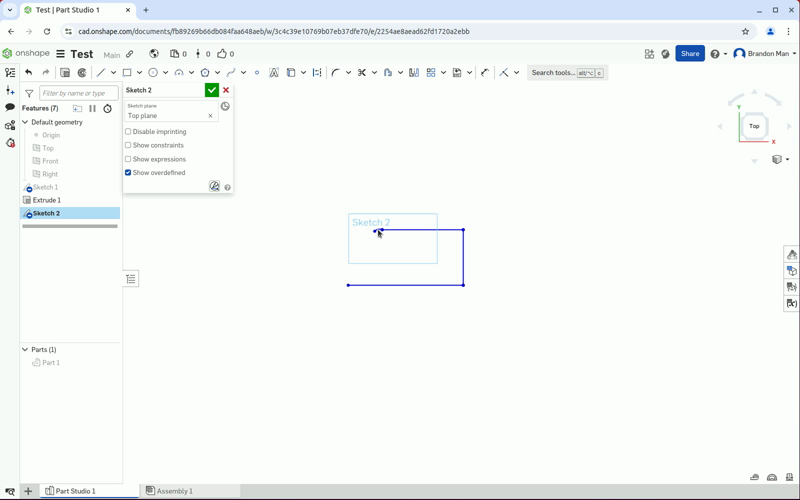
key(l)
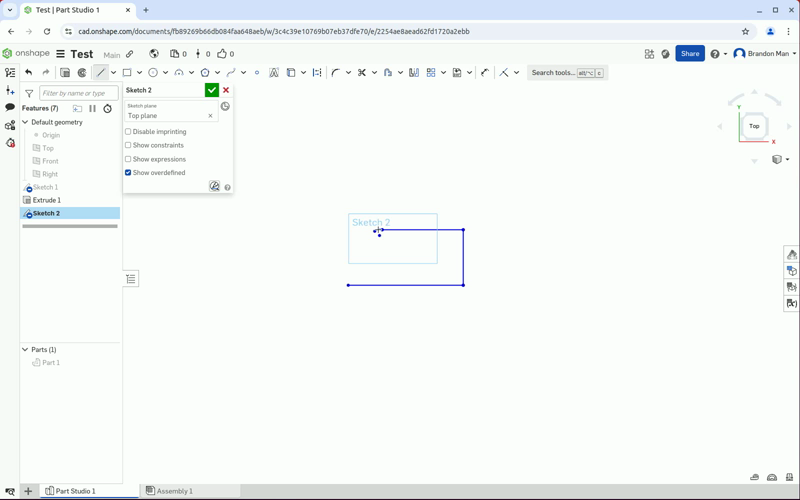
mouse_move(374, 231)
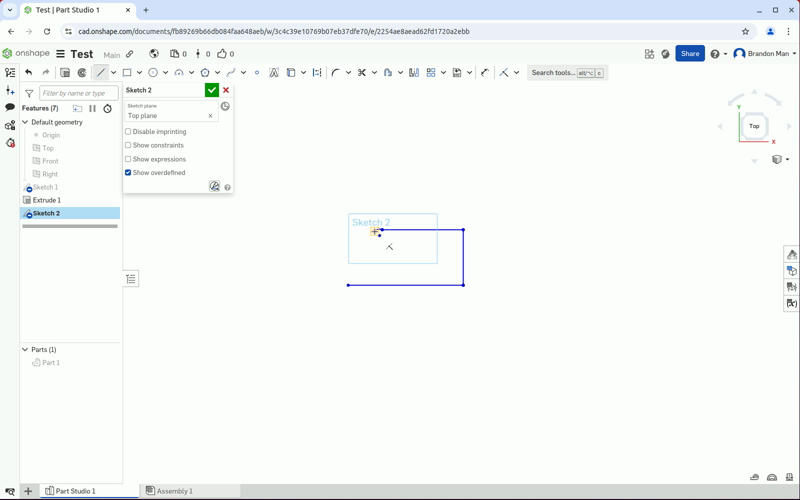
scroll(6)
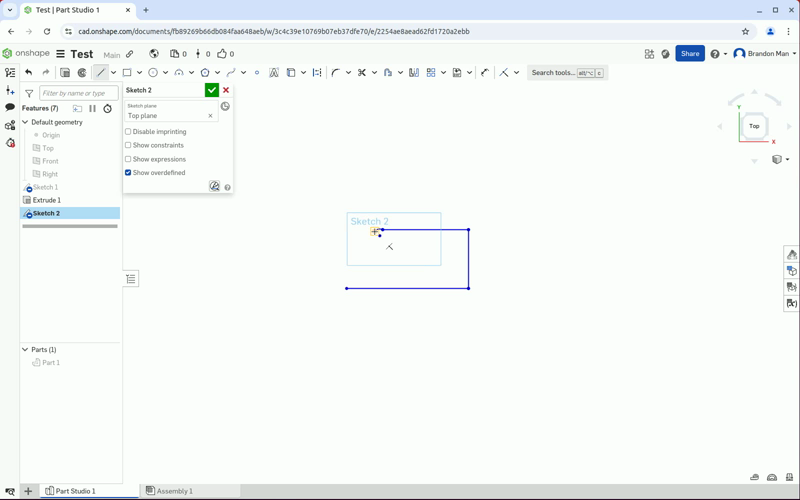
scroll(6)
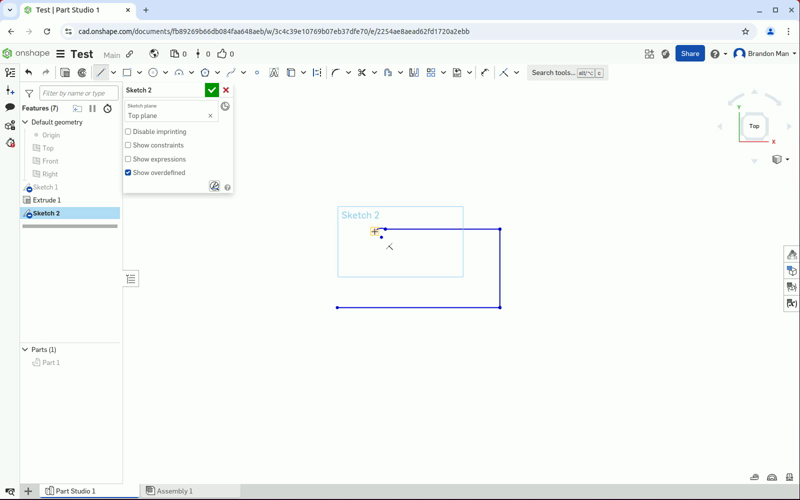
scroll(6)
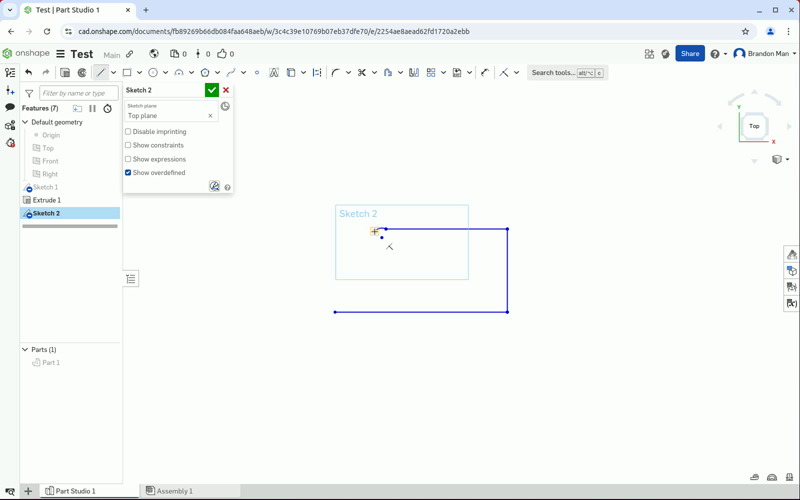
scroll(6)
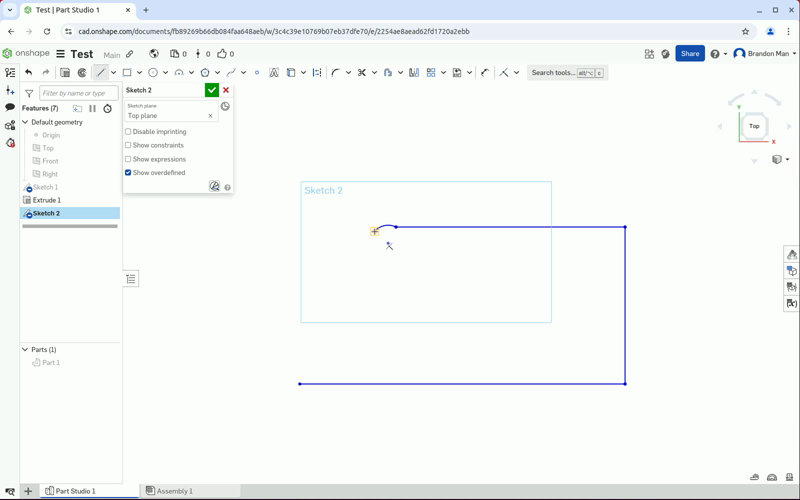
scroll(6)
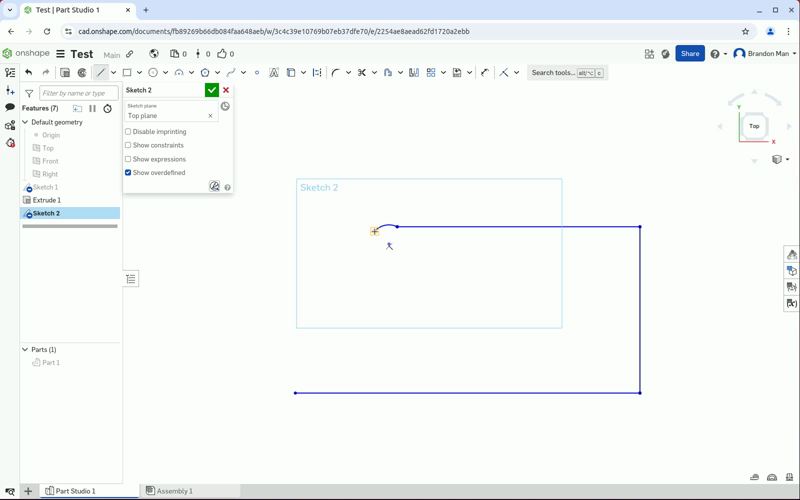
scroll(6)
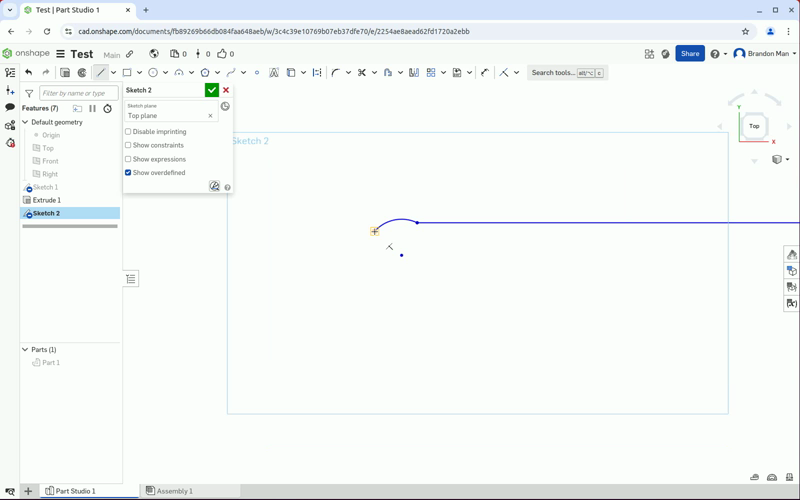
scroll(6)
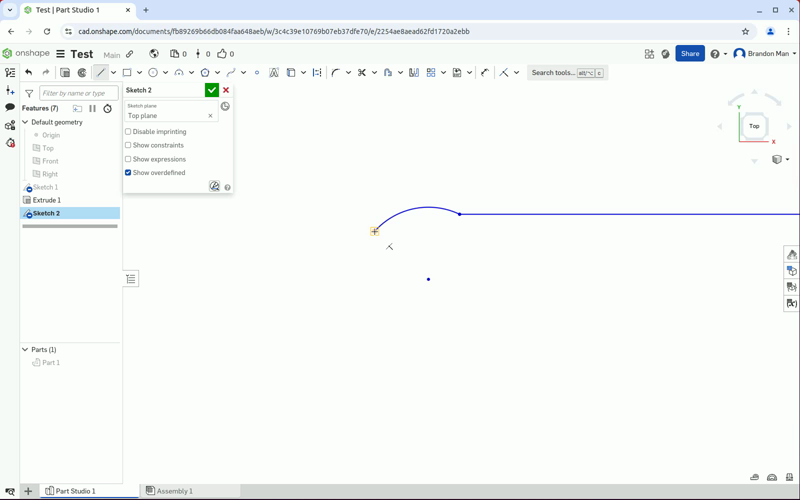
click(374, 231)
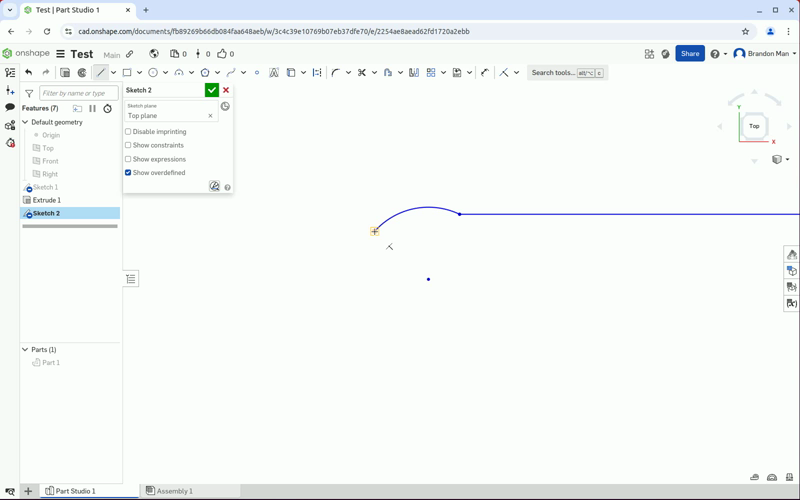
scroll(-6)
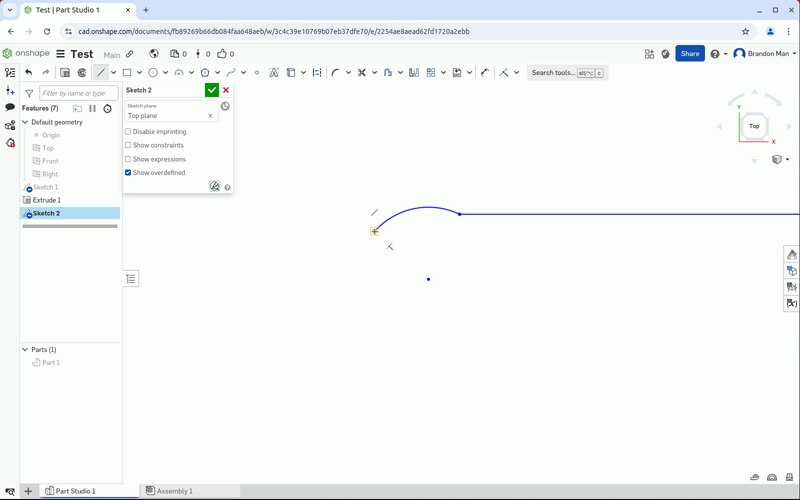
scroll(-6)
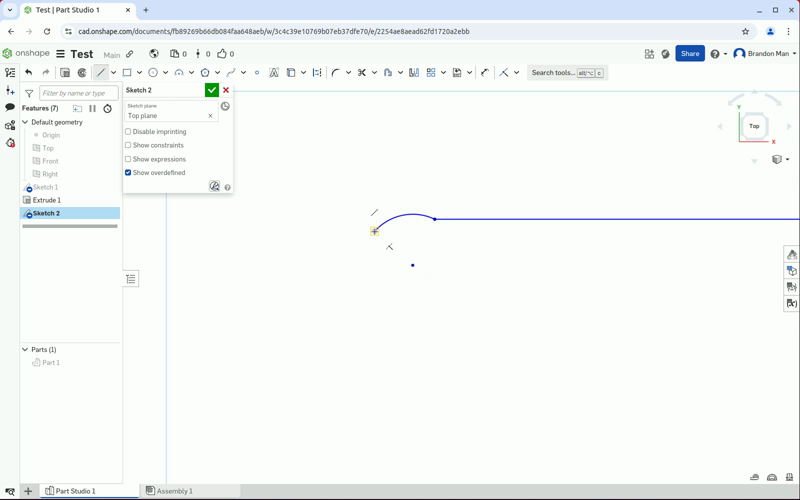
scroll(-6)
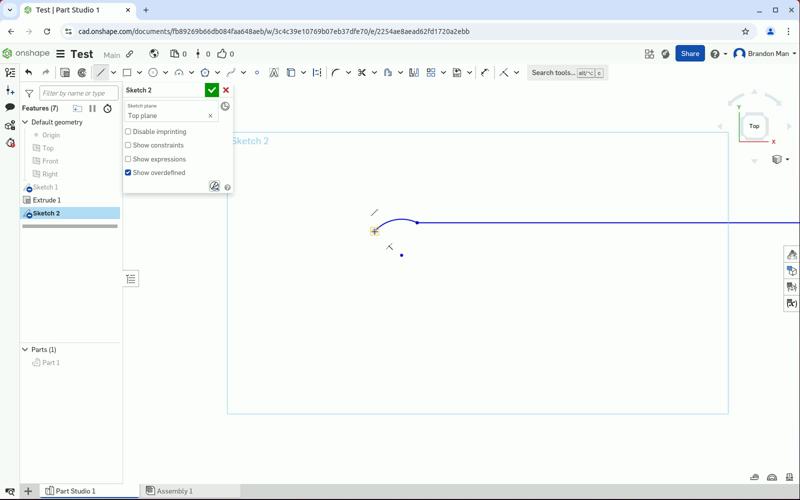
scroll(-6)
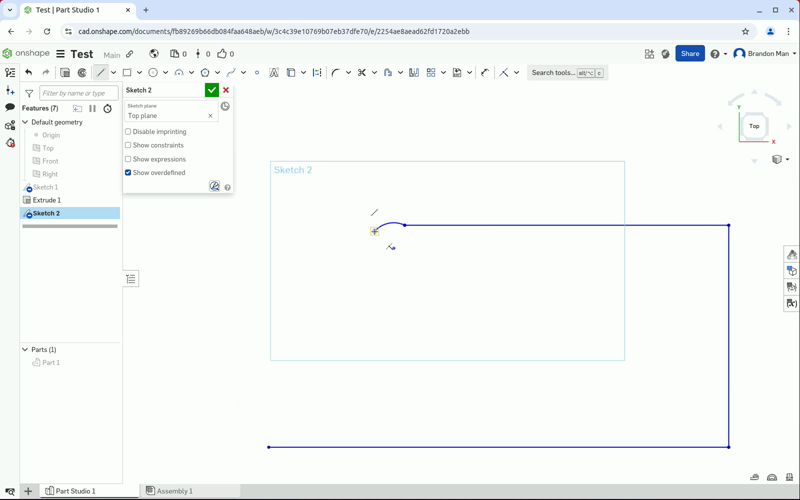
scroll(-6)
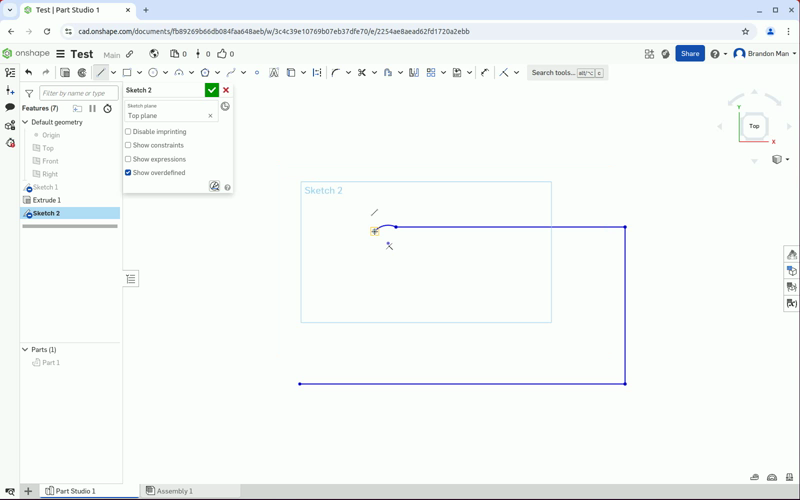
scroll(-6)
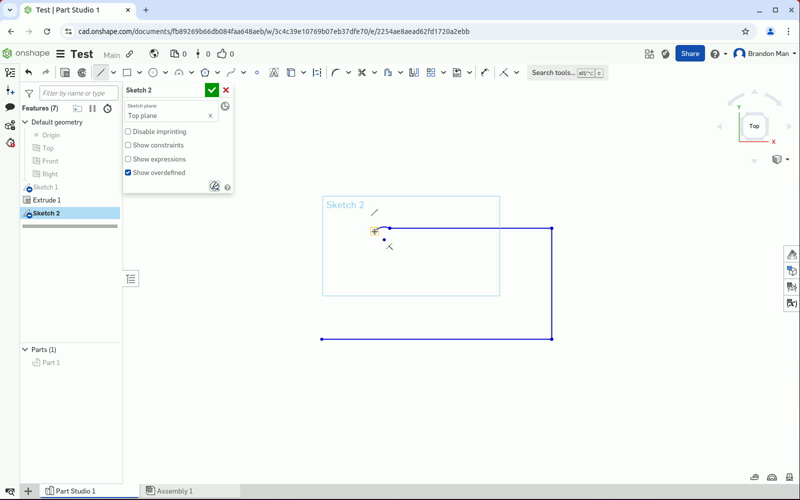
scroll(-6)
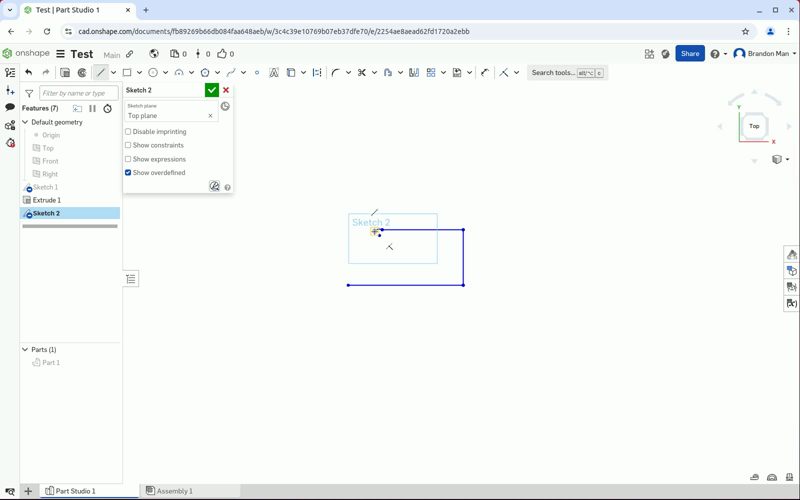
key_down(shift)
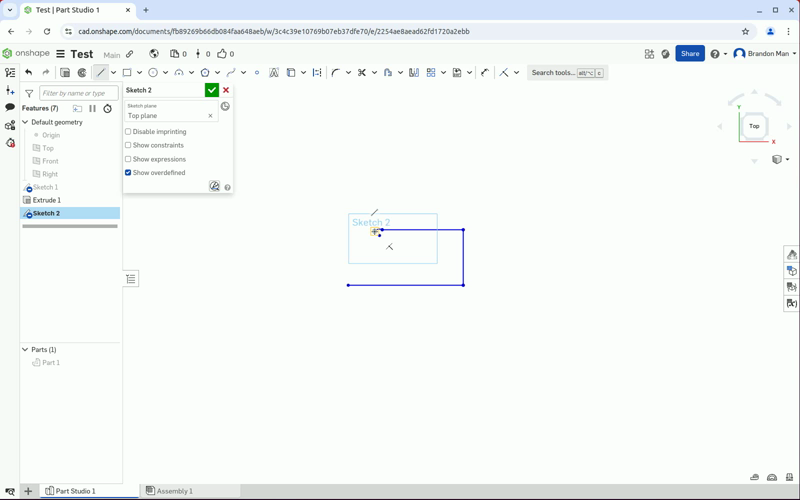
mouse_move(404, 231)
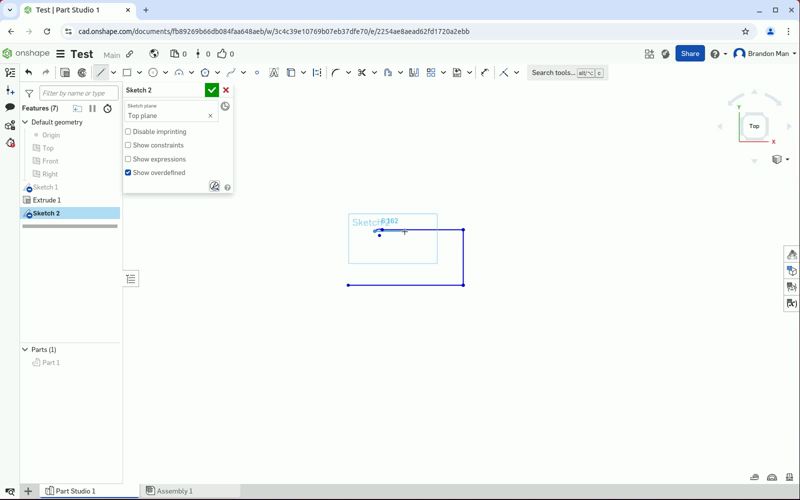
mouse_move(361, 237)
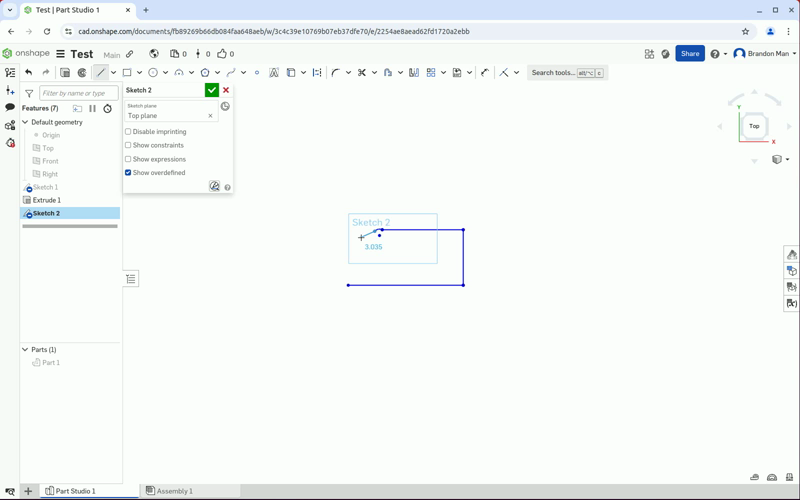
click(361, 237)
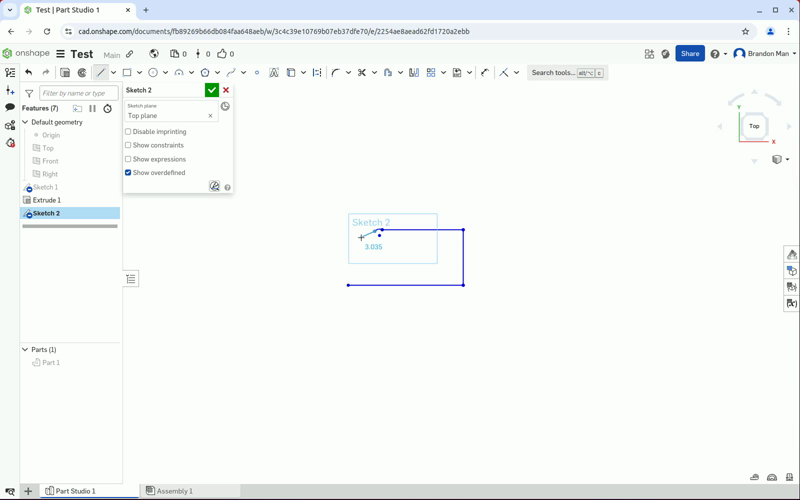
key_up(shift)
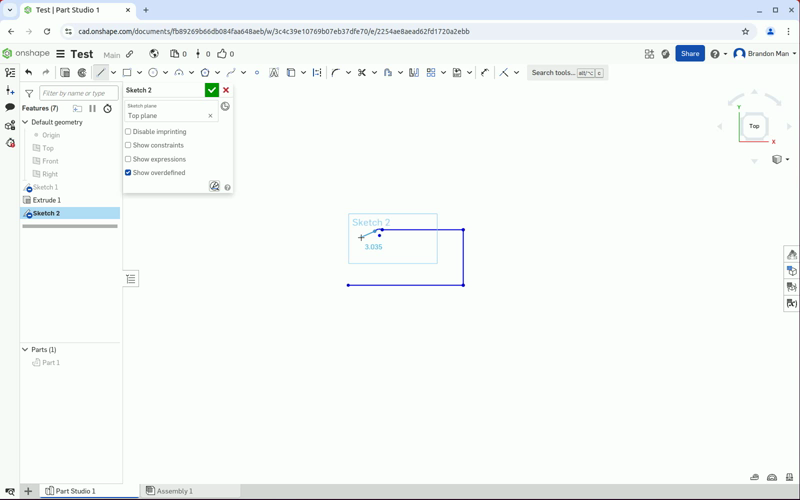
key(esc)
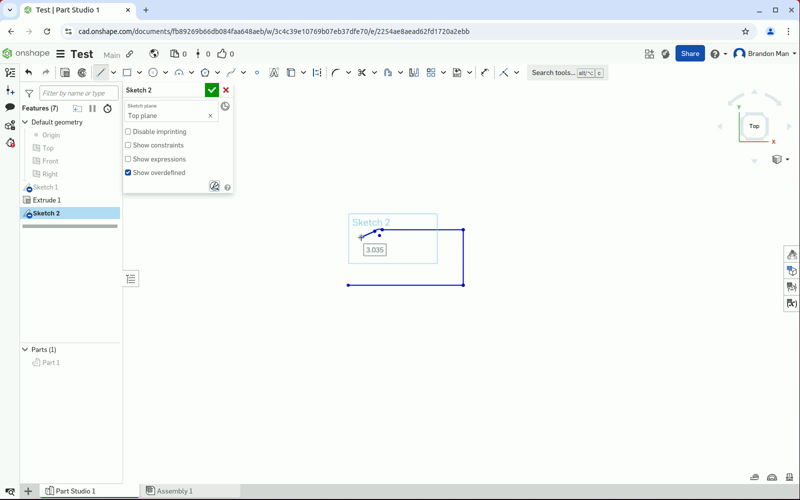
key(a)
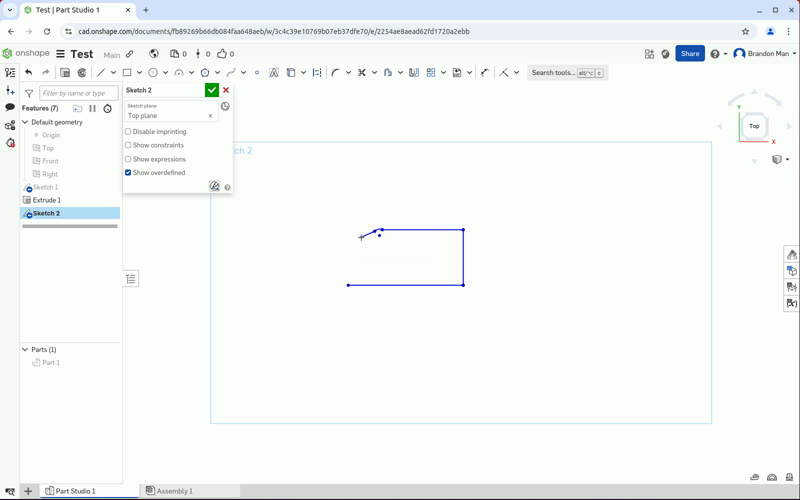
mouse_move(361, 237)
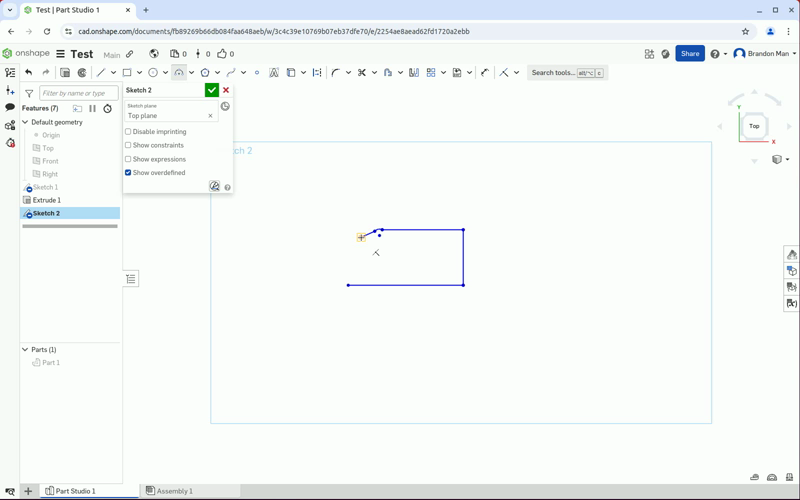
click(361, 237)
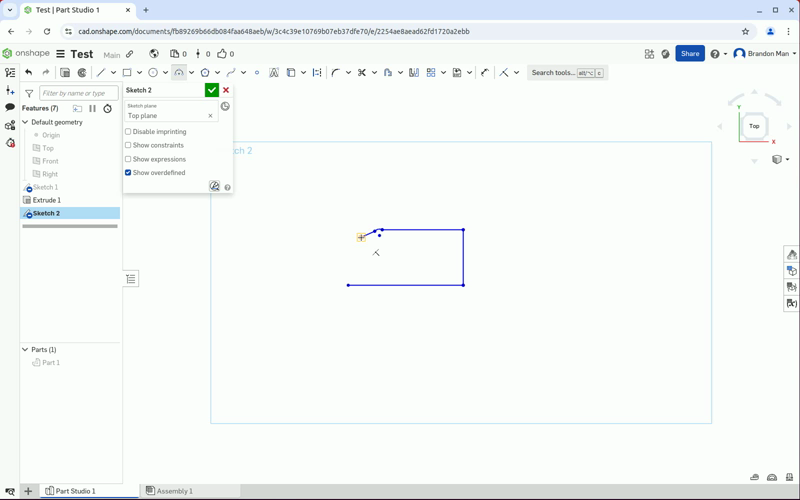
key_down(shift)
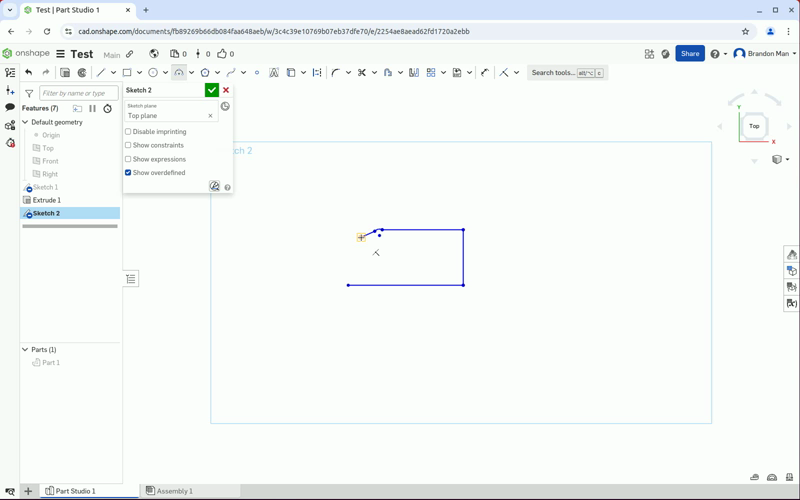
mouse_move(348, 257)
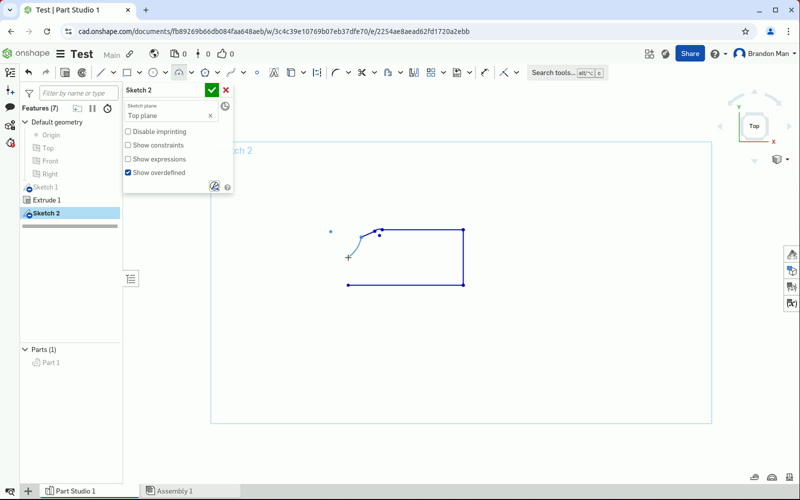
click(348, 257)
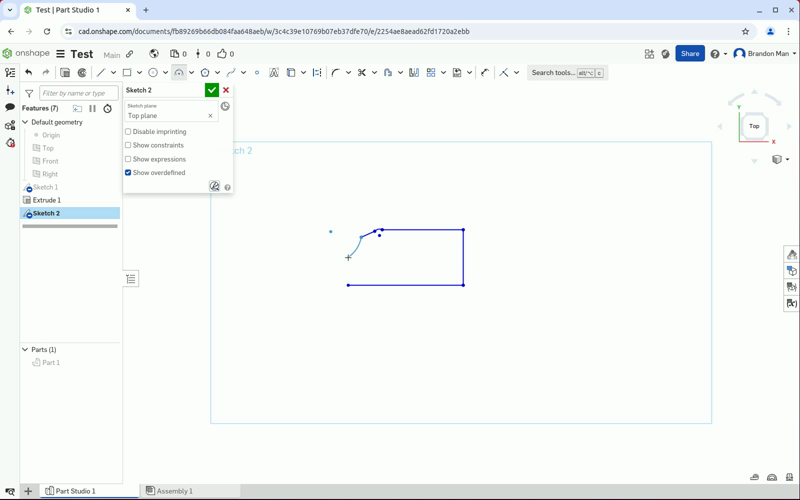
mouse_move(351, 245)
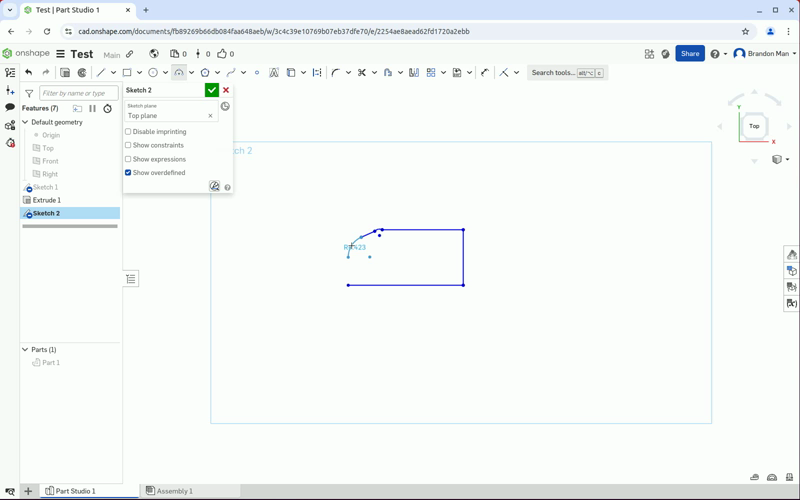
click(351, 245)
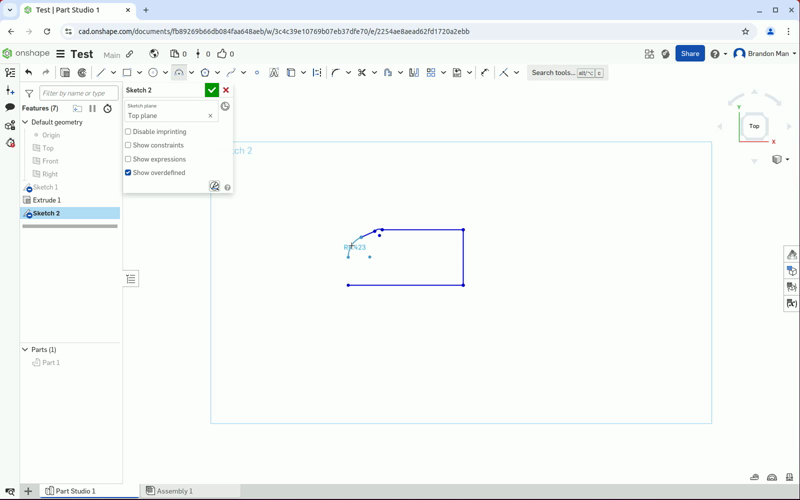
key_up(shift)
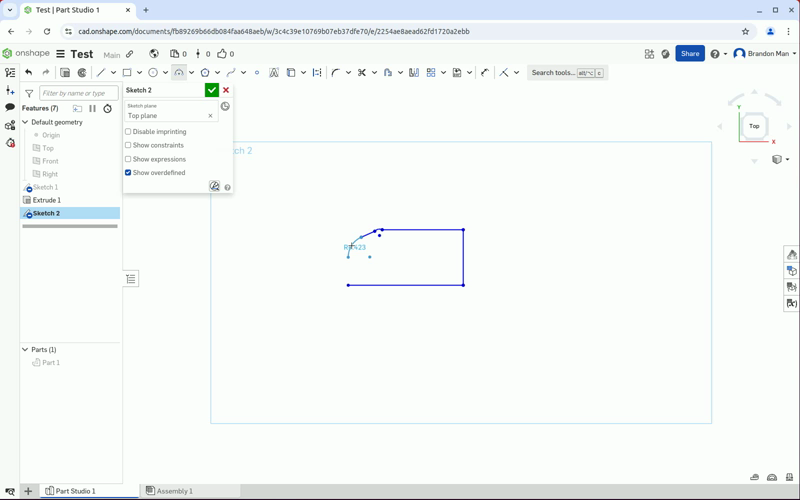
key(esc)
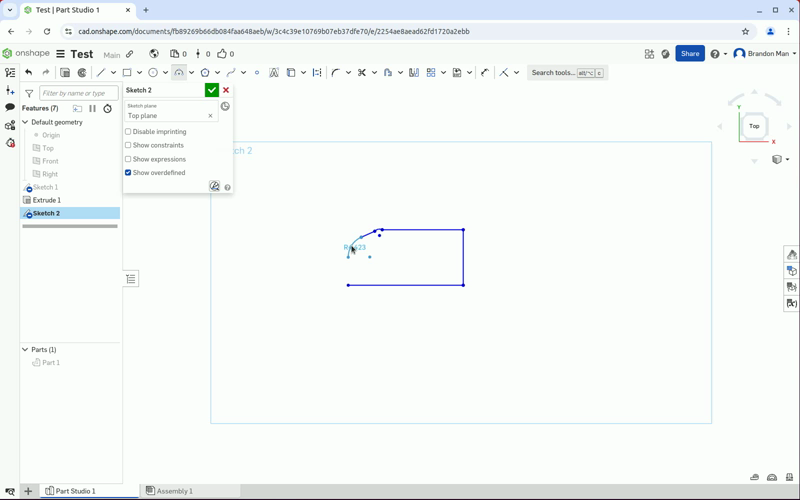
key(l)
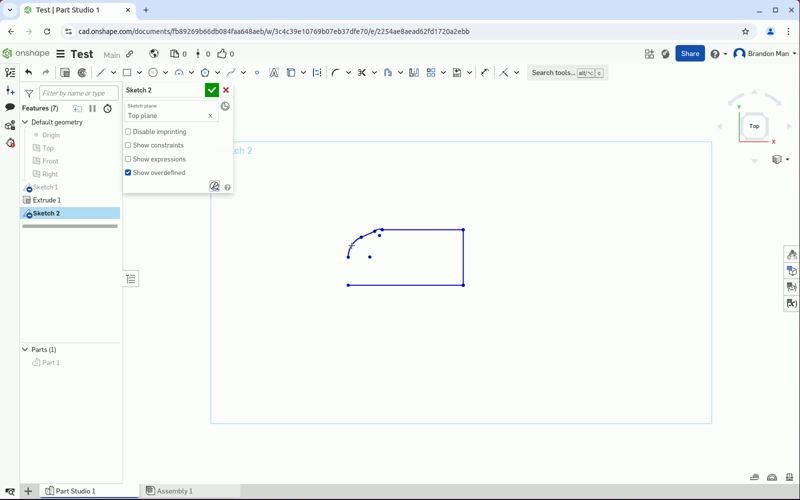
mouse_move(348, 257)
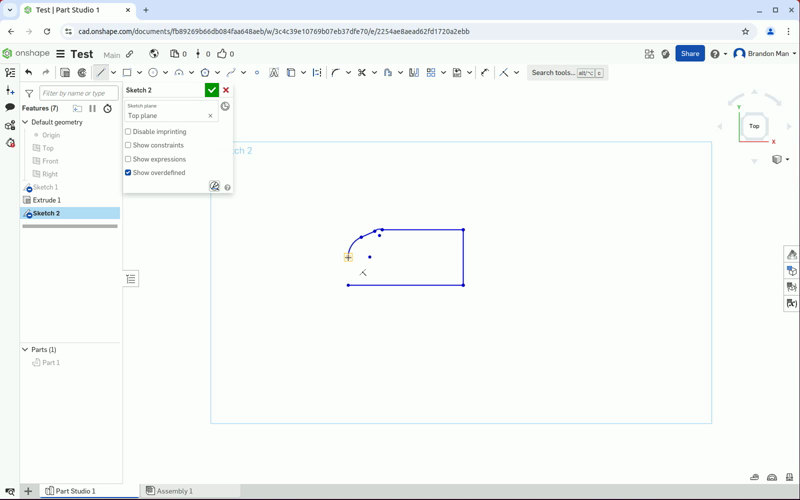
click(348, 257)
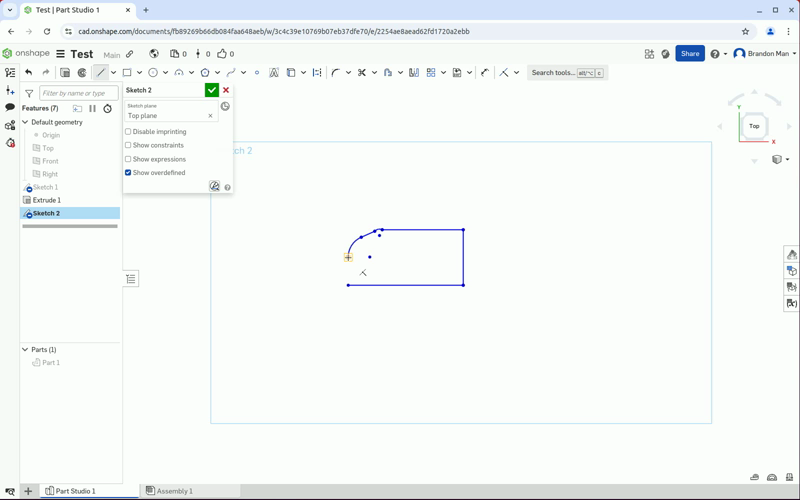
mouse_move(378, 257)
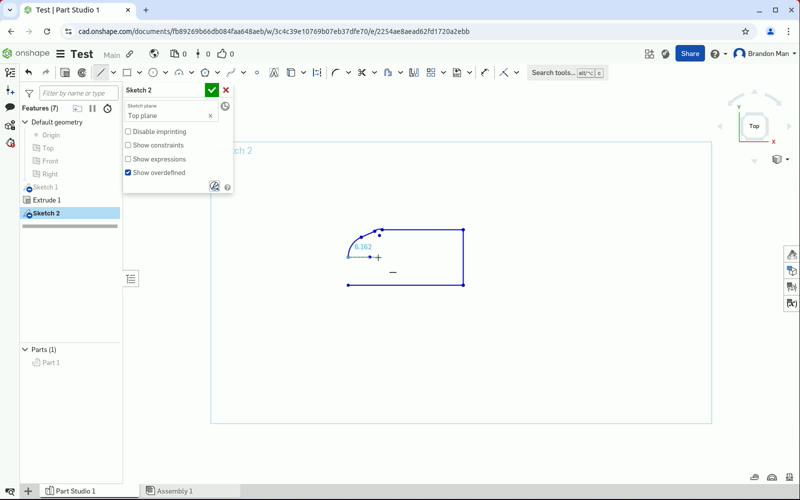
key_down(shift)
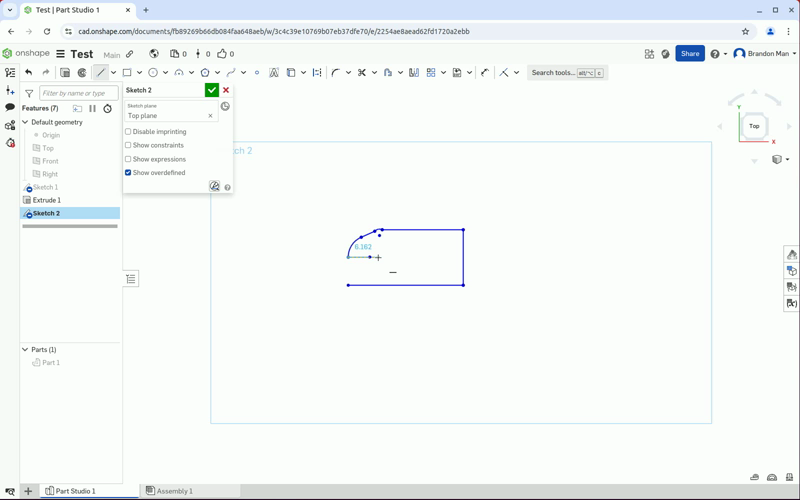
mouse_move(348, 285)
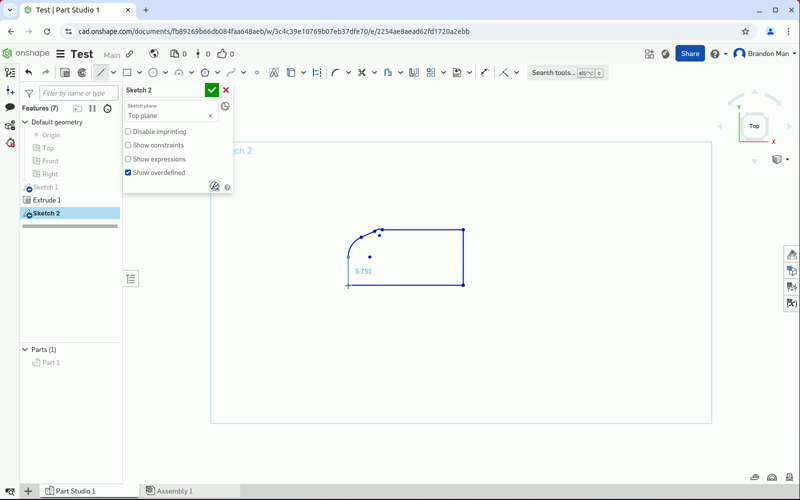
key_up(shift)
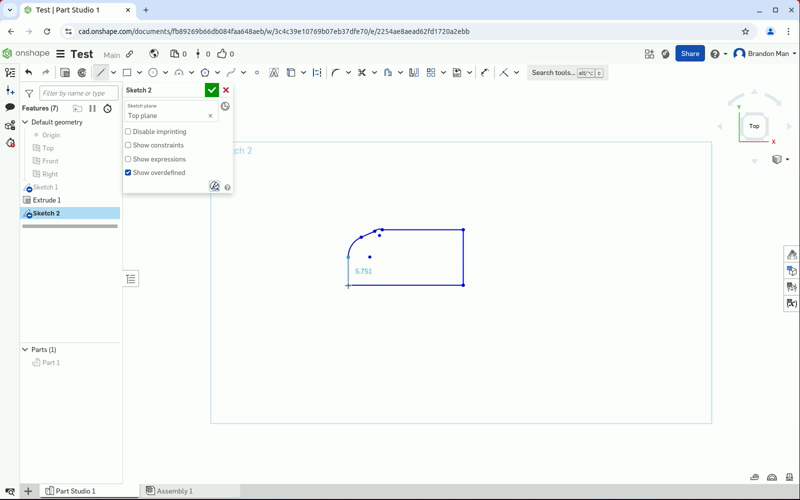
click(348, 285)
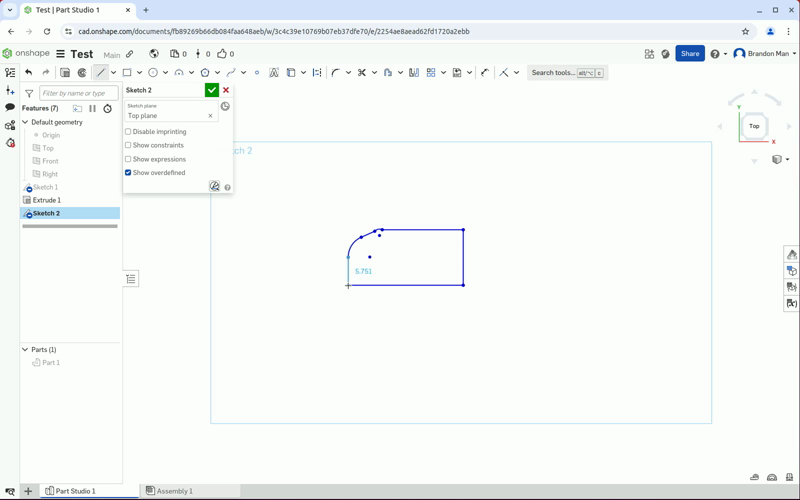
key(esc)
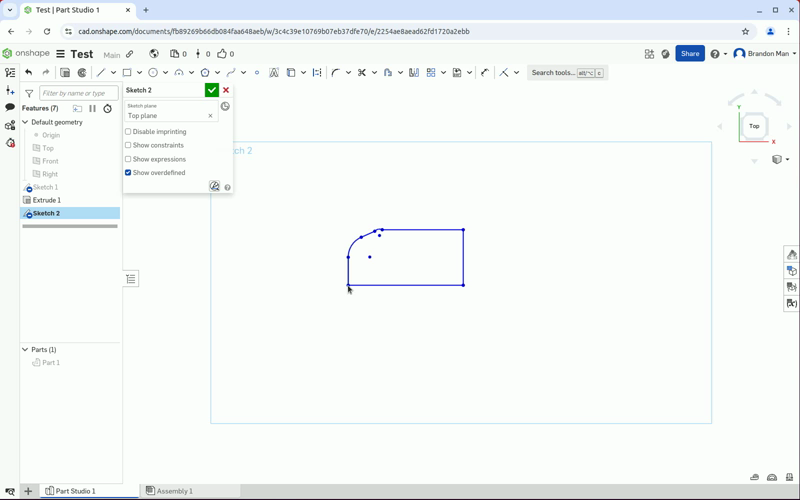
mouse_move(389, 262)
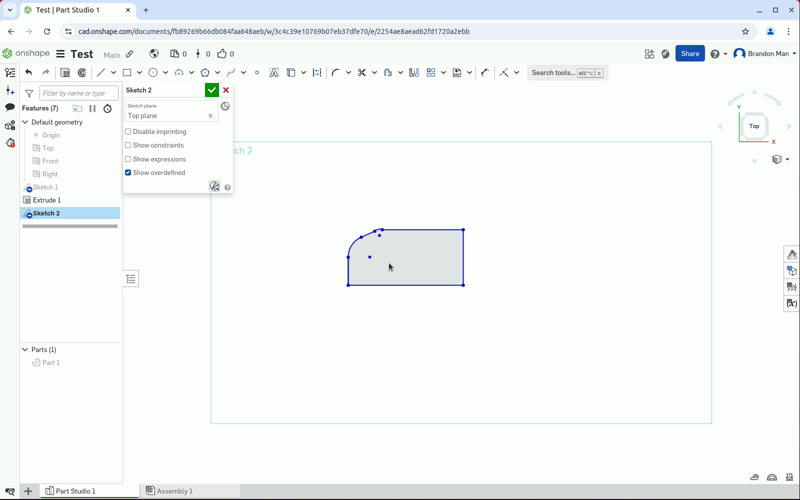
click(389, 262)
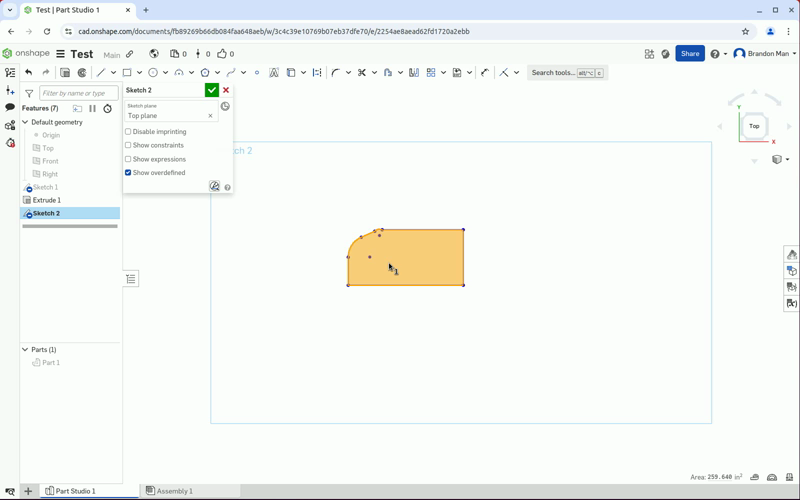
mouse_move(73, 352)
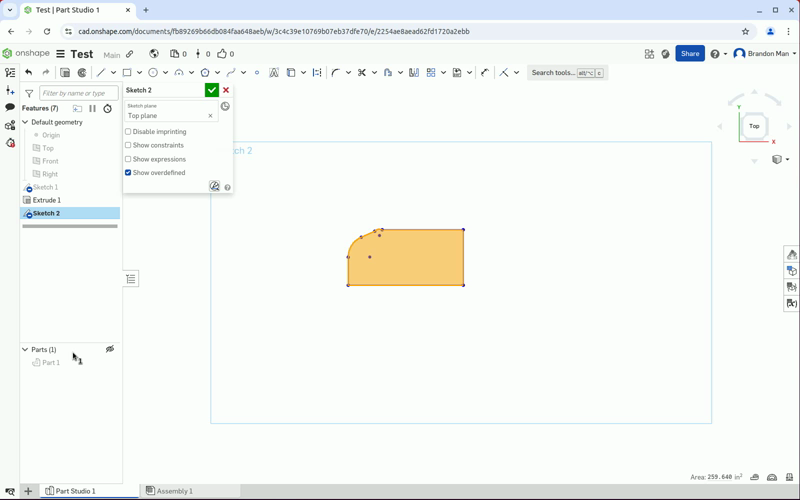
key(shift+y)
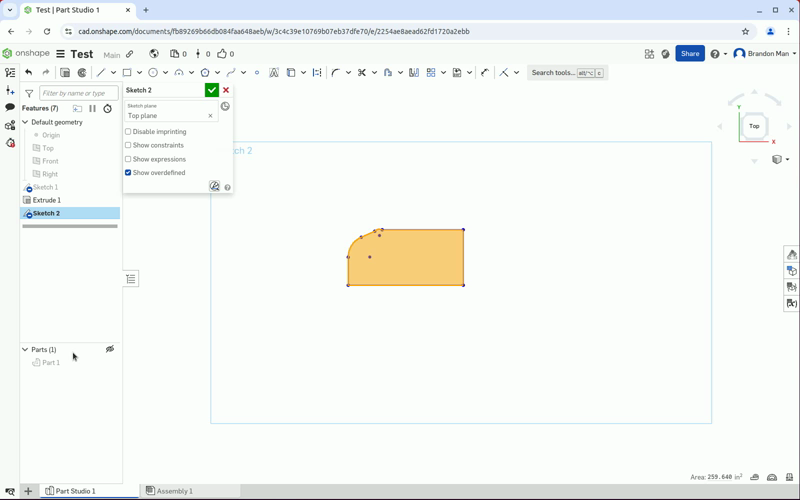
key(shift+e)
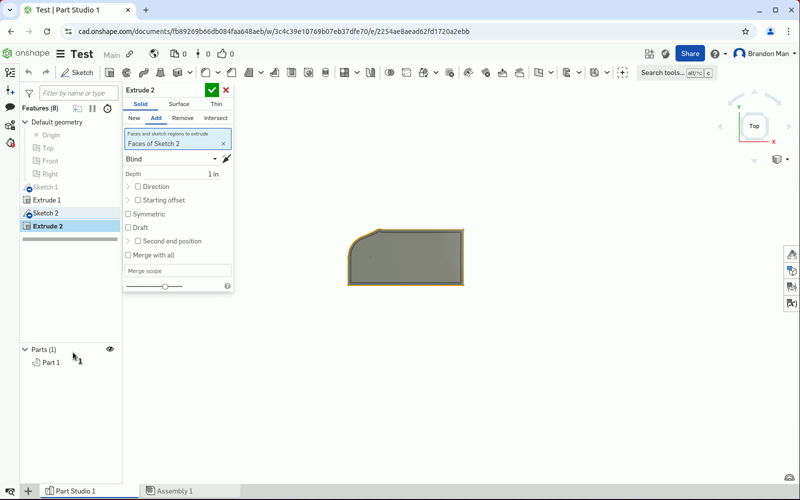
mouse_move(143, 106)
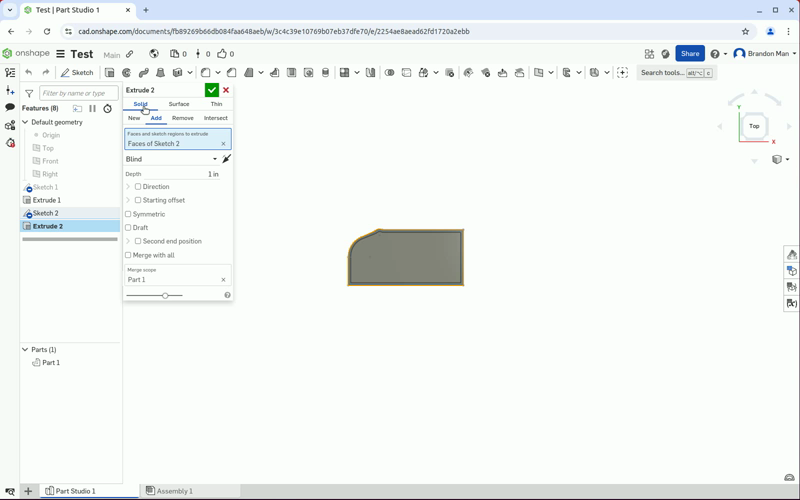
click(143, 106)
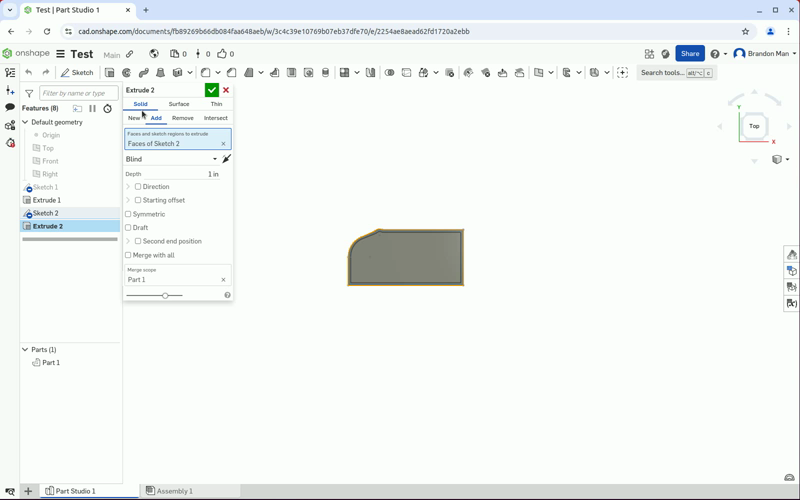
mouse_move(137, 120)
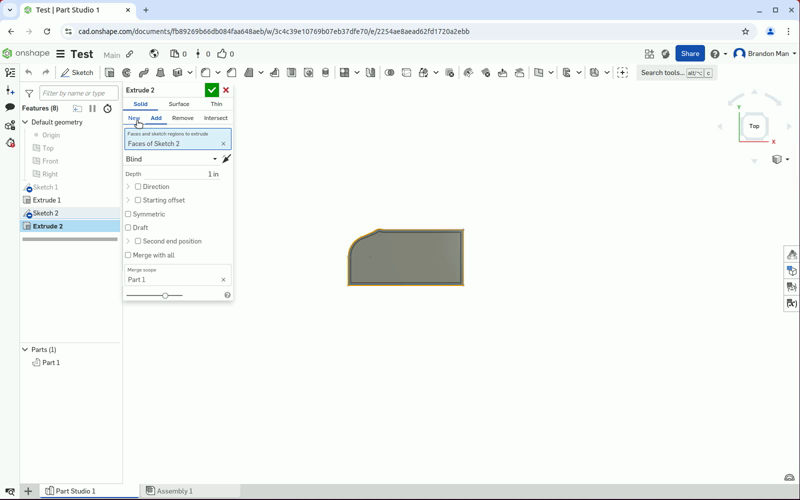
click(137, 120)
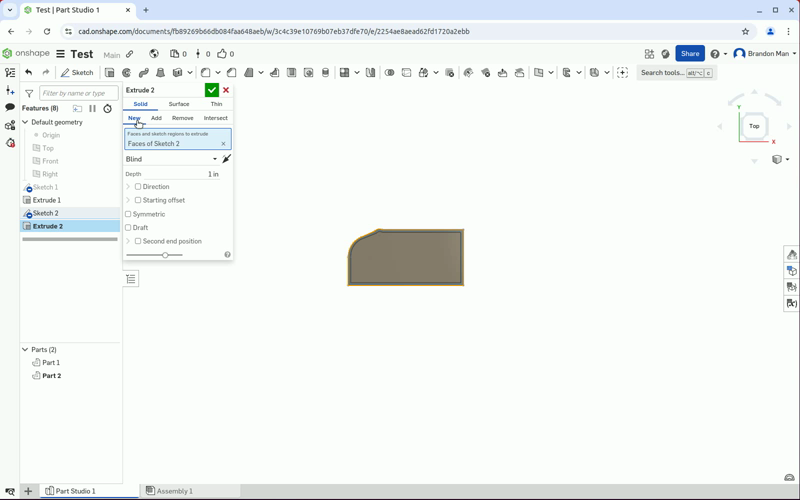
key(tab, 4)
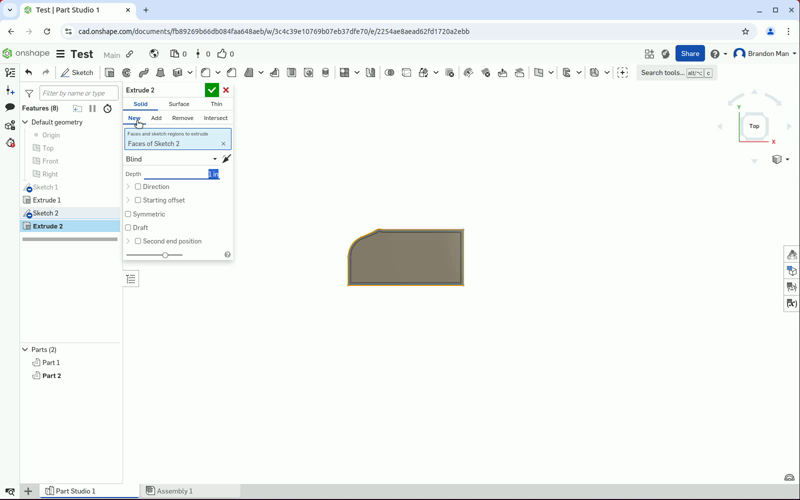
text(-0.481)
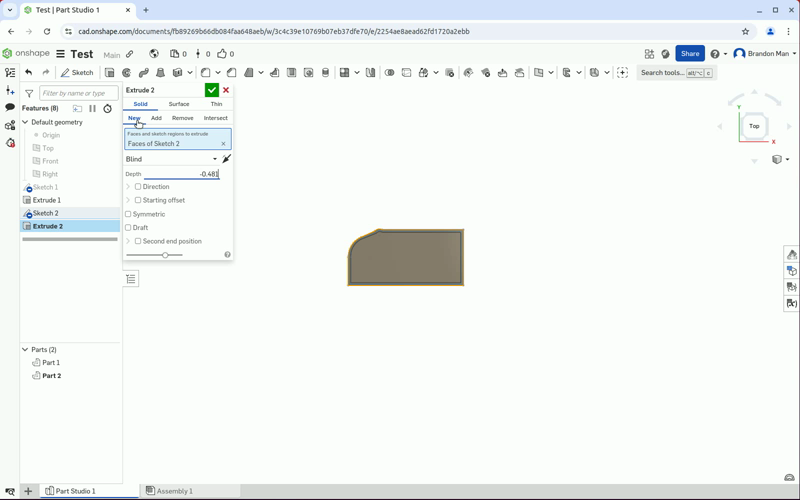
key(enter)
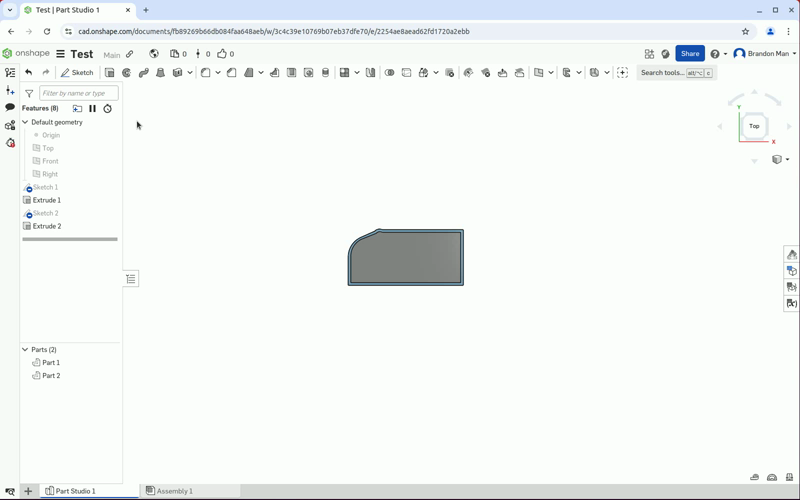
key(shift+h)
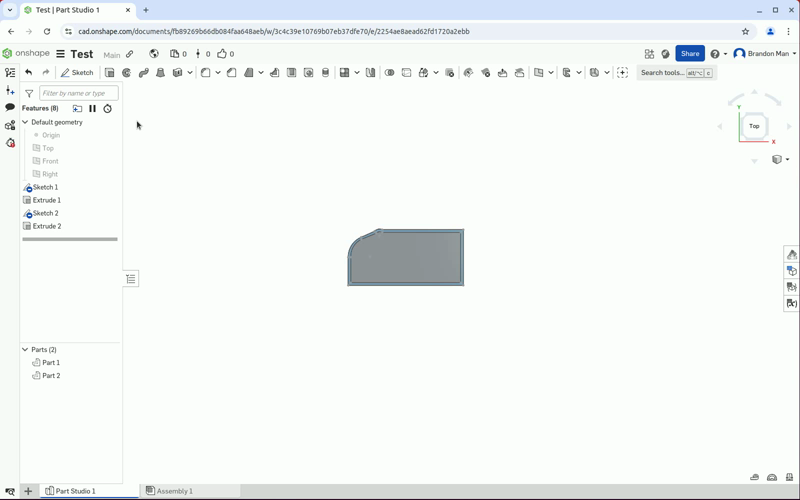
key(shift+h)
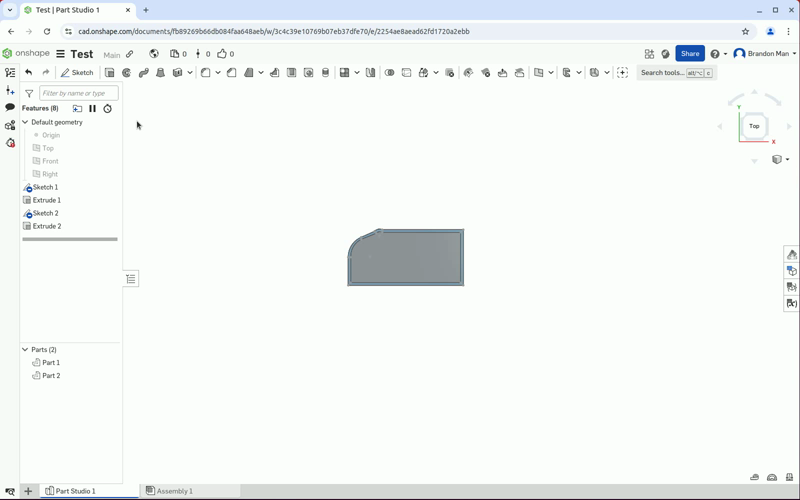
key(shift+7)
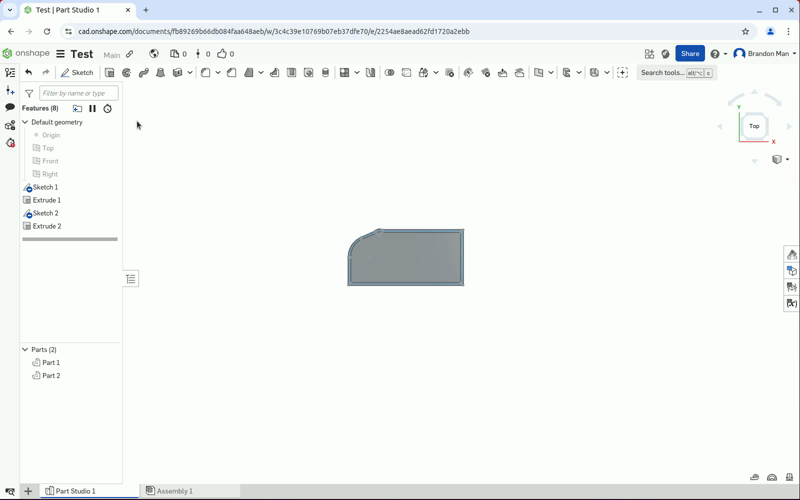
key(up, 3)
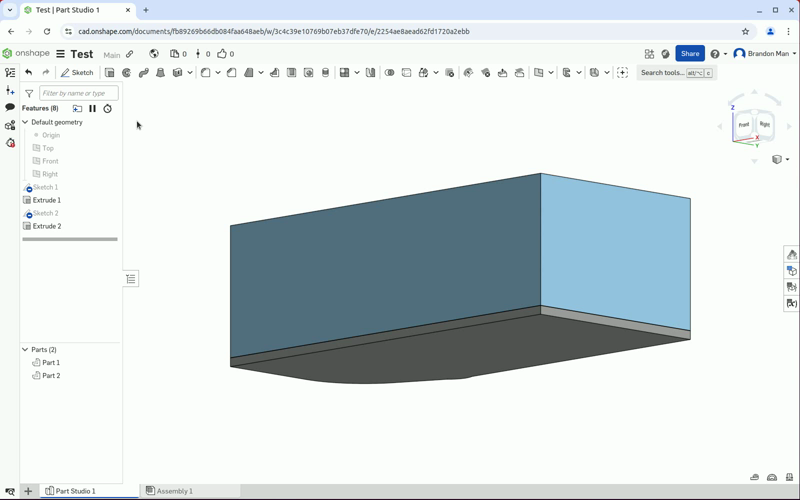
key(left, 3)
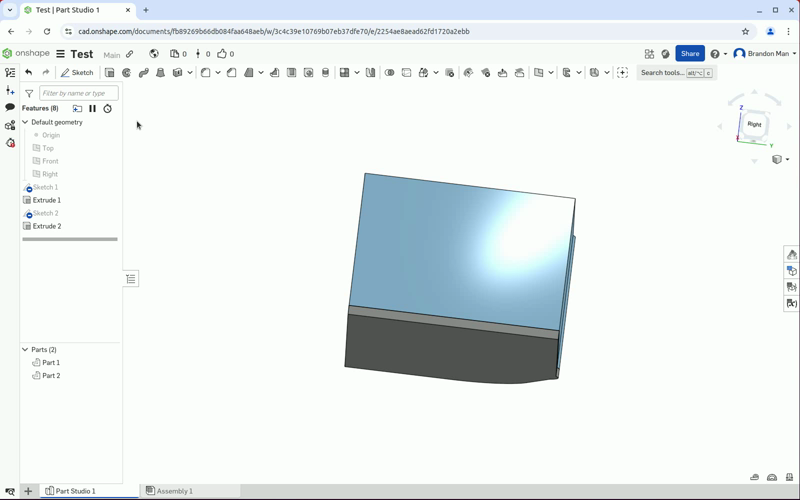
key(right, 3)
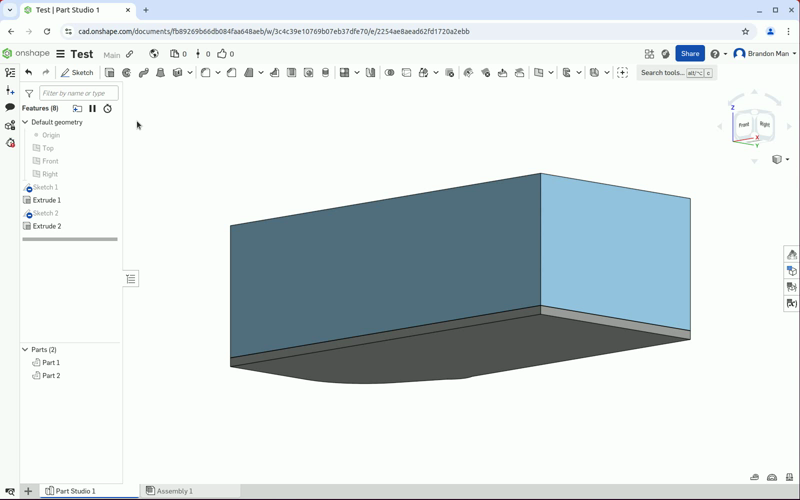
key(down, 3)
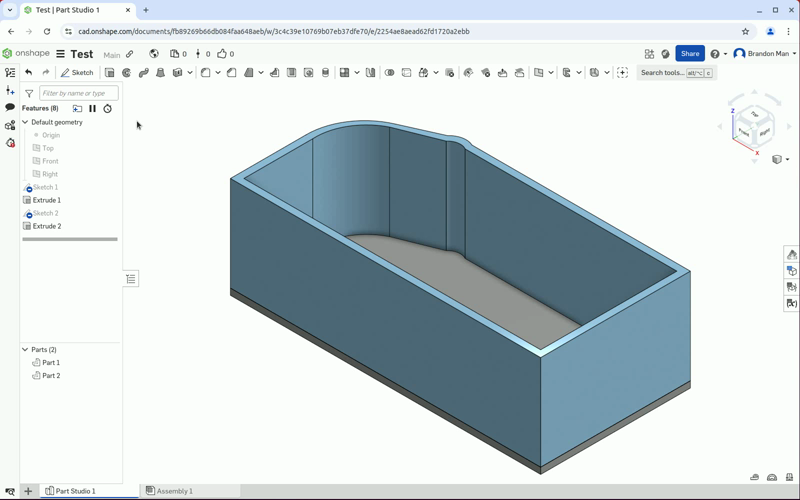
mouse_move(73, 189)
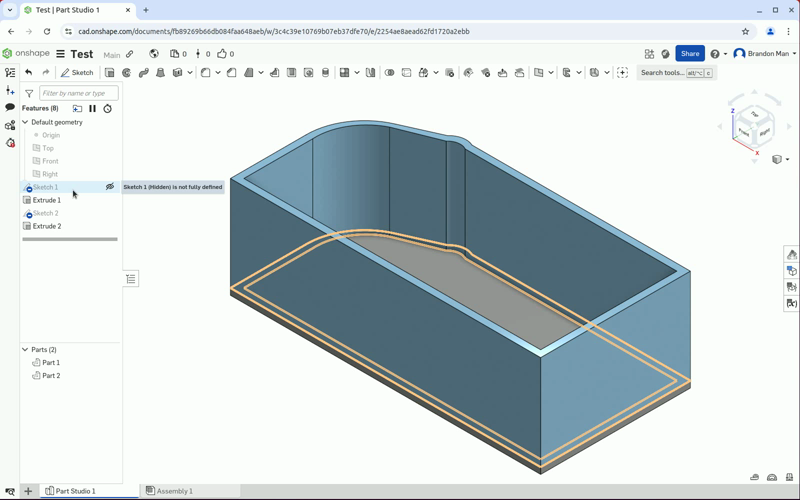
click(73, 189)